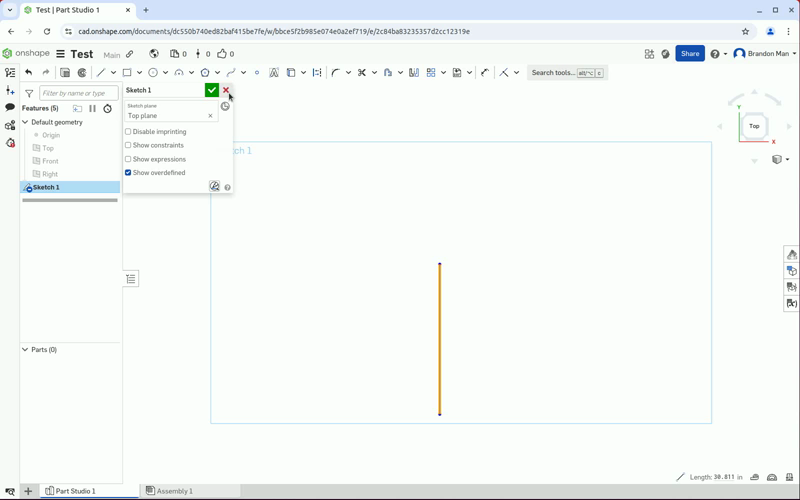
key(shift+h)
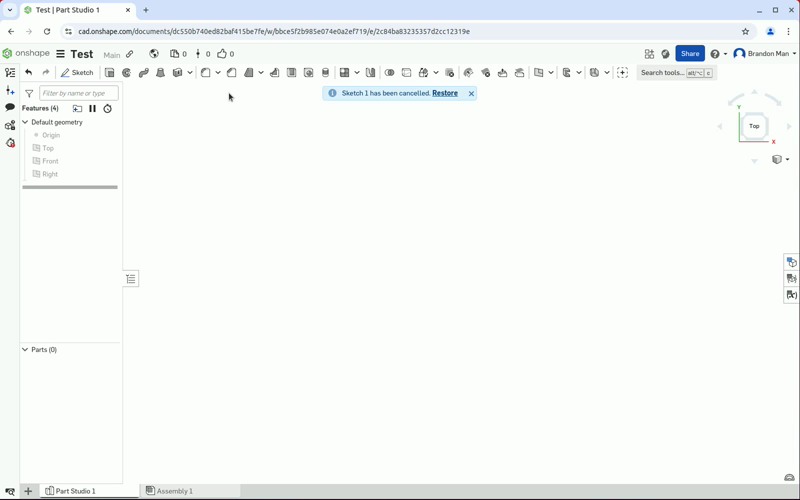
mouse_move(73, 352)
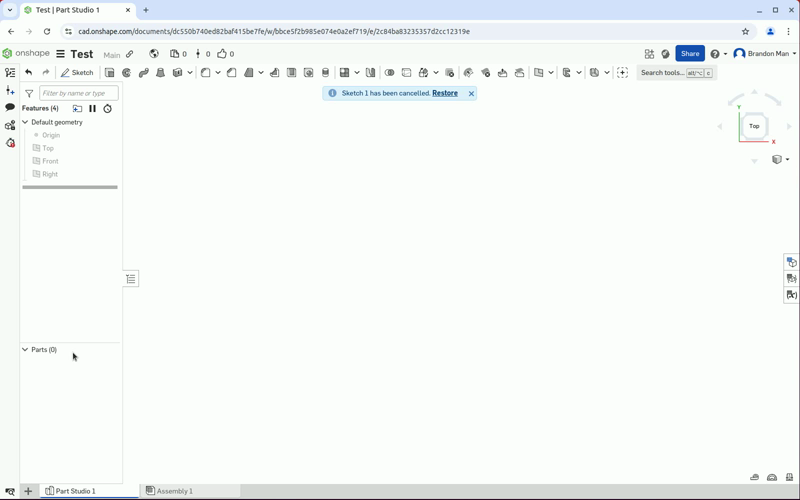
key(y)
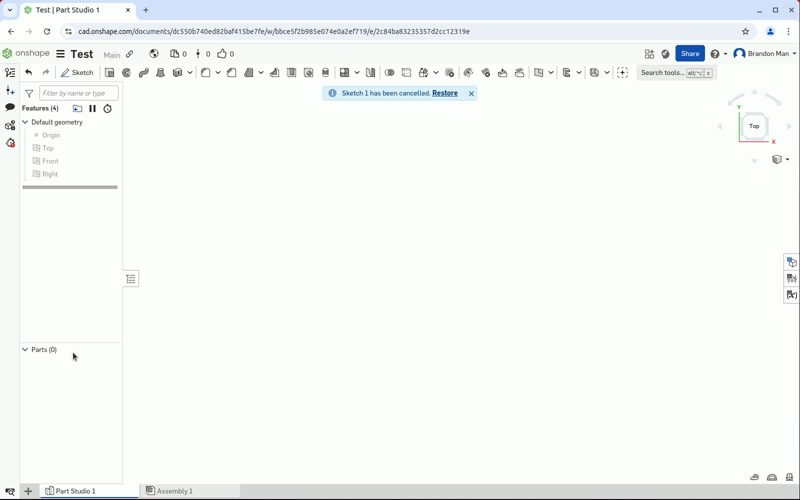
key(shift+p)
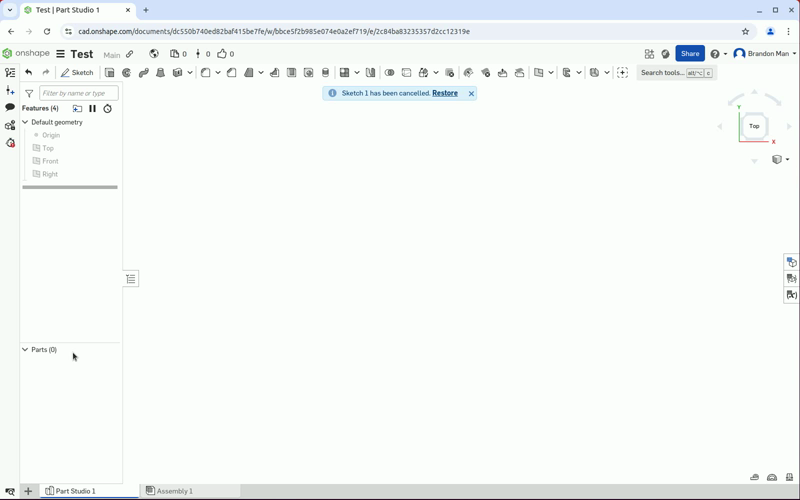
key(space)
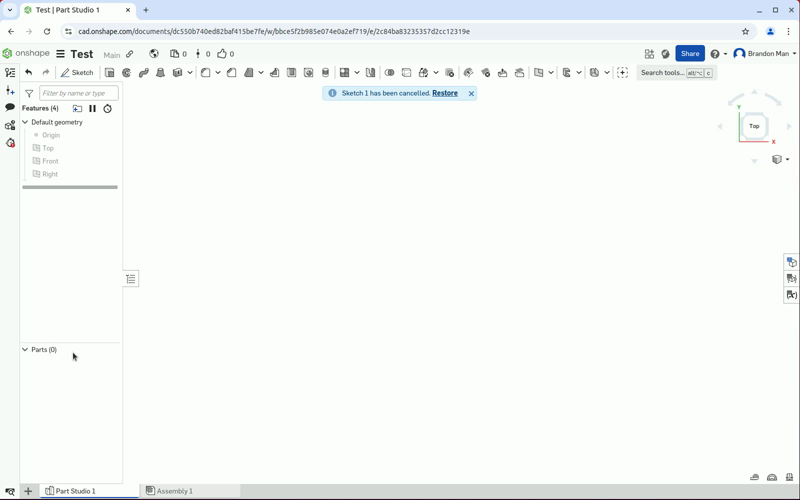
key_down(shift)
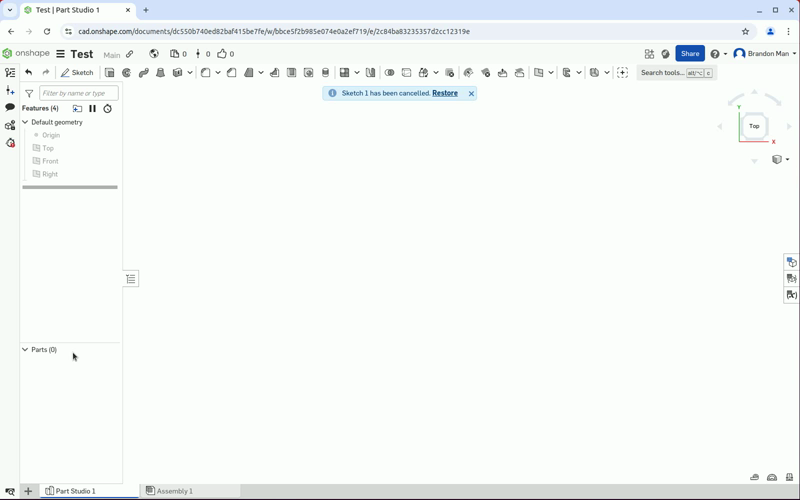
key(up)
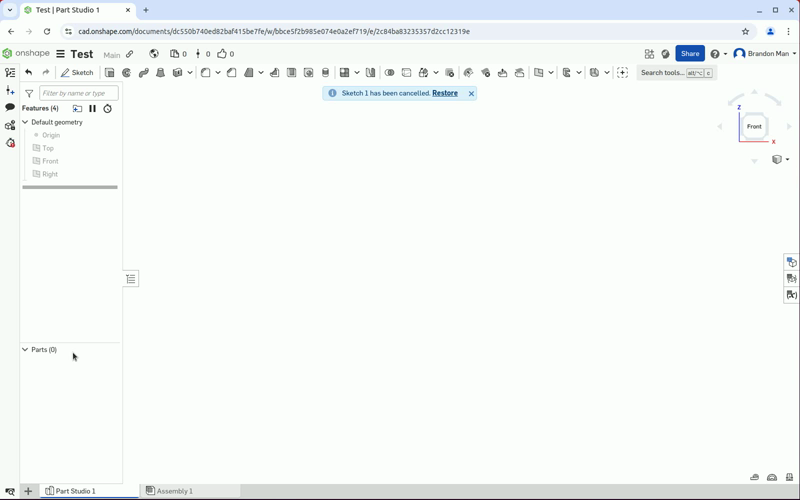
key_up(shift)
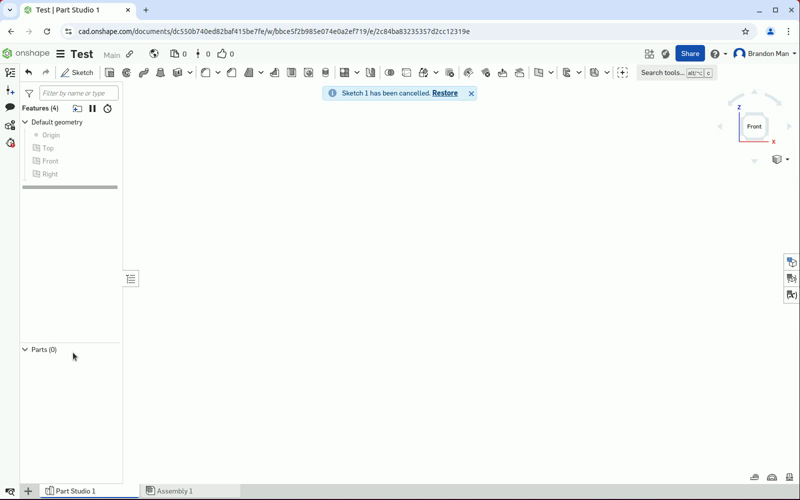
mouse_move(73, 352)
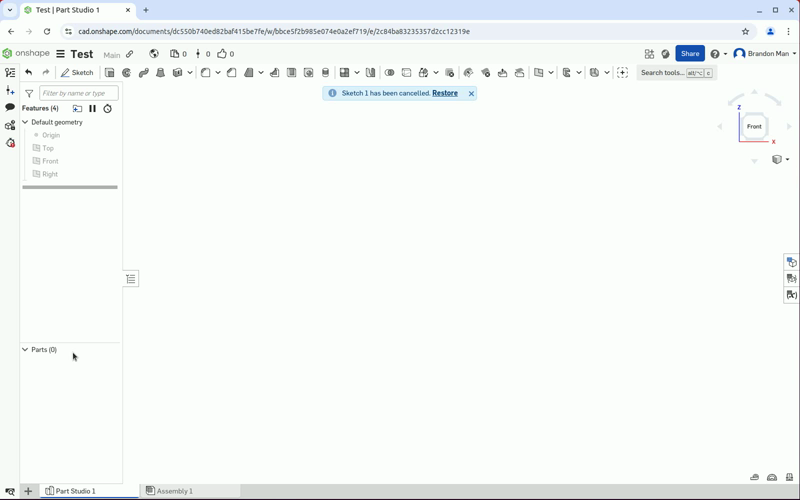
key(shift+y)
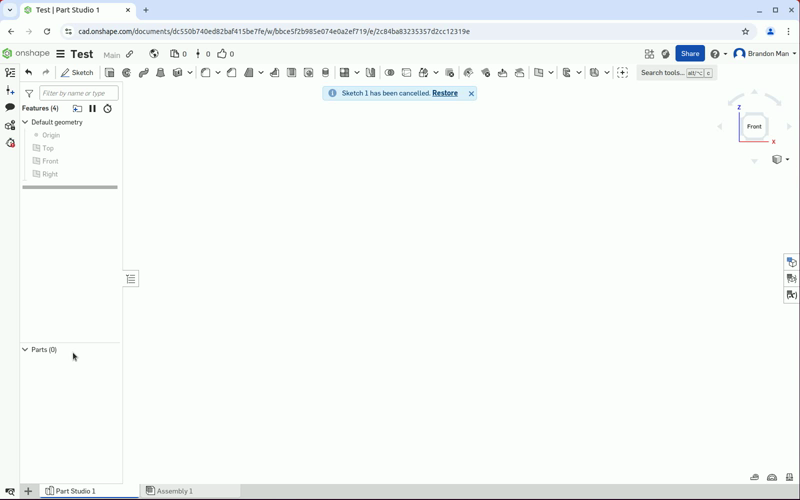
key(shift+s)
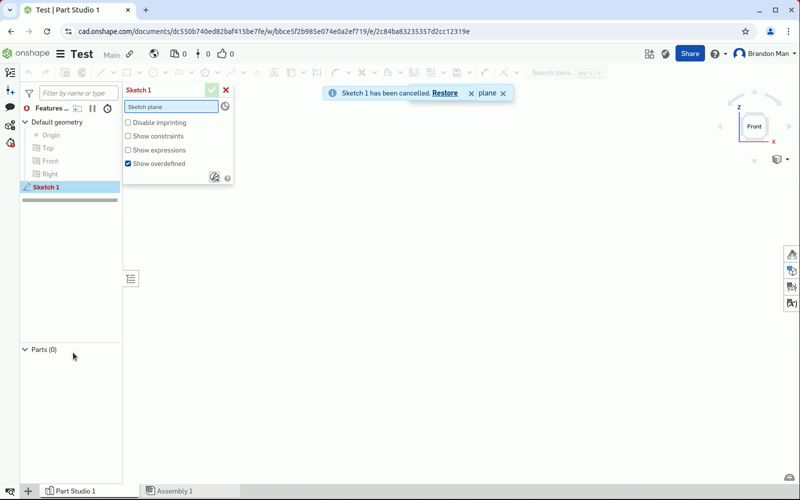
mouse_move(73, 163)
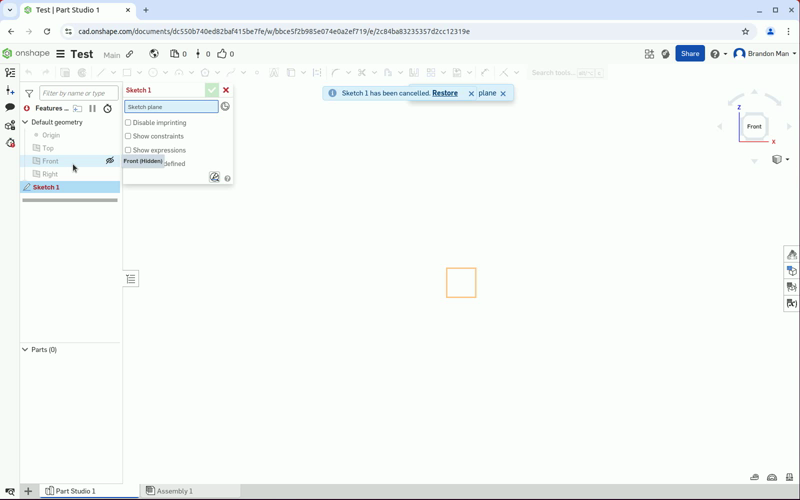
click(73, 163)
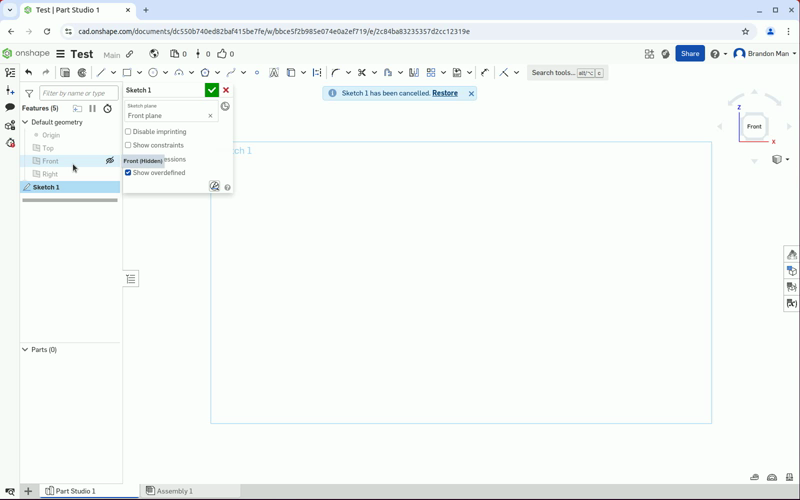
mouse_move(73, 352)
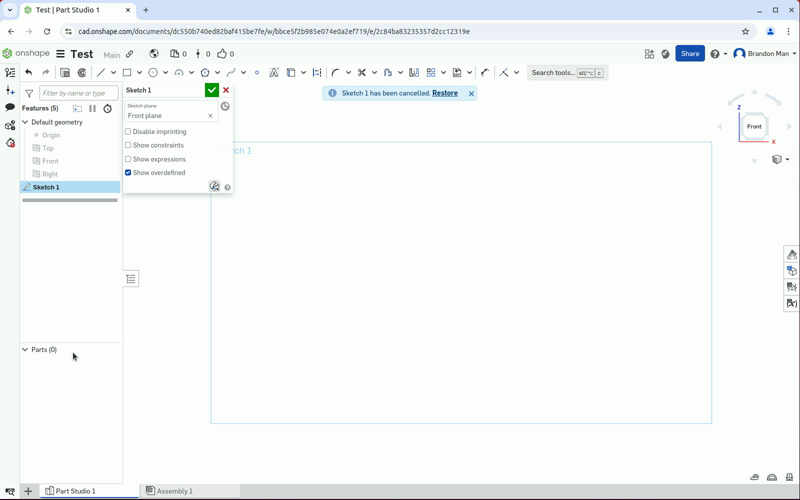
key(y)
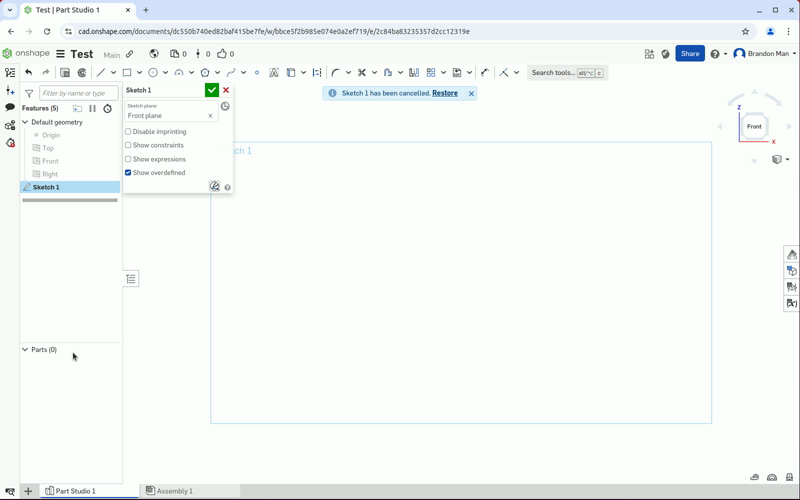
key(l)
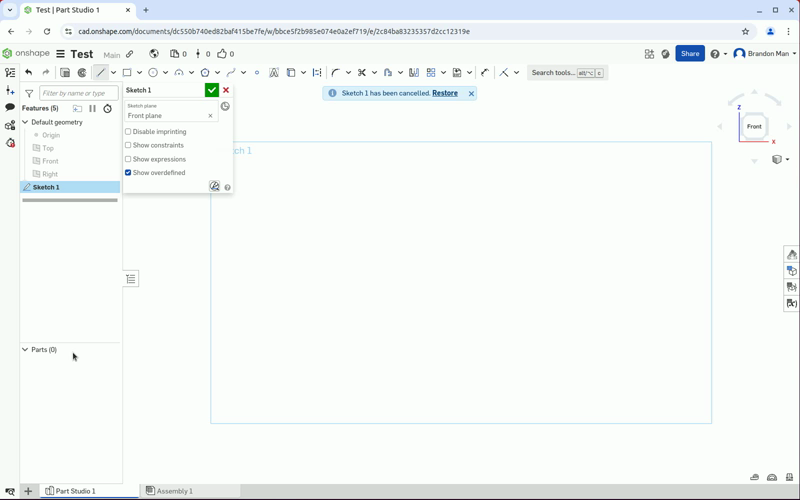
key_down(shift)
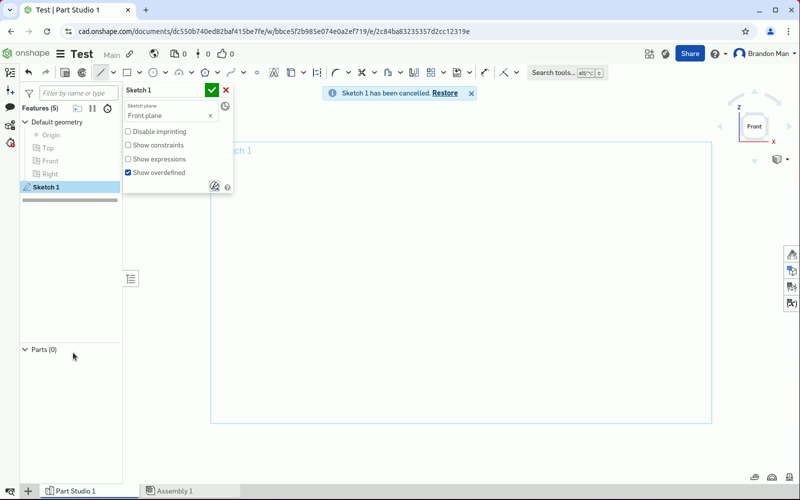
mouse_move(460, 183)
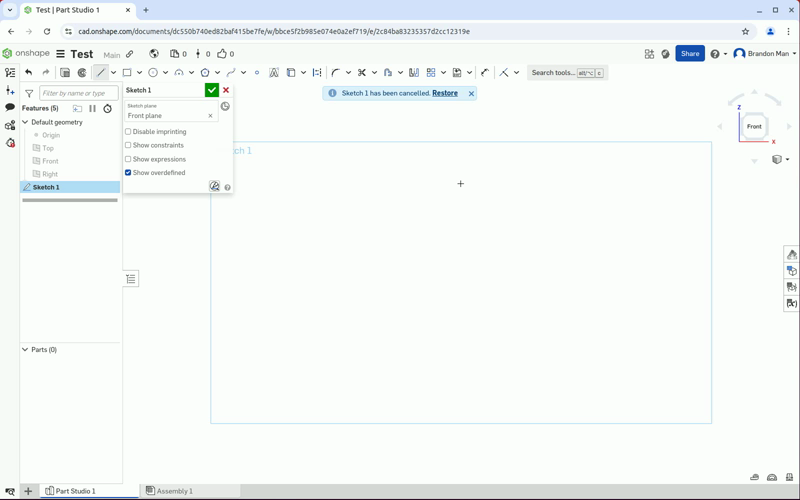
click(460, 183)
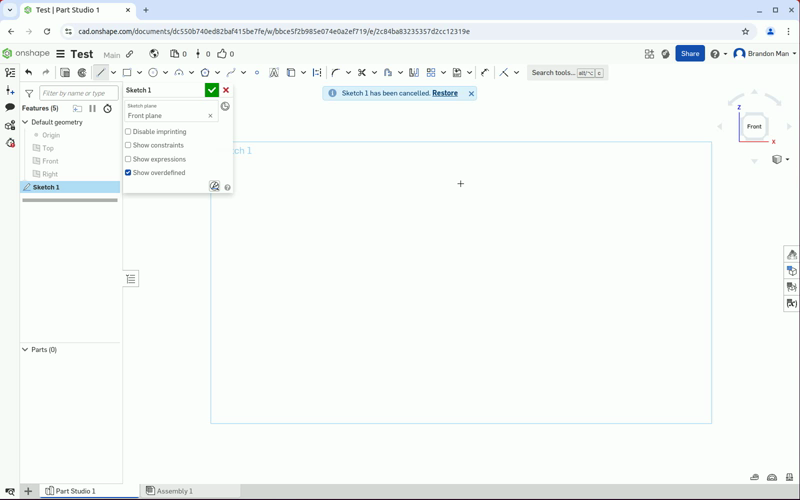
key_up(shift)
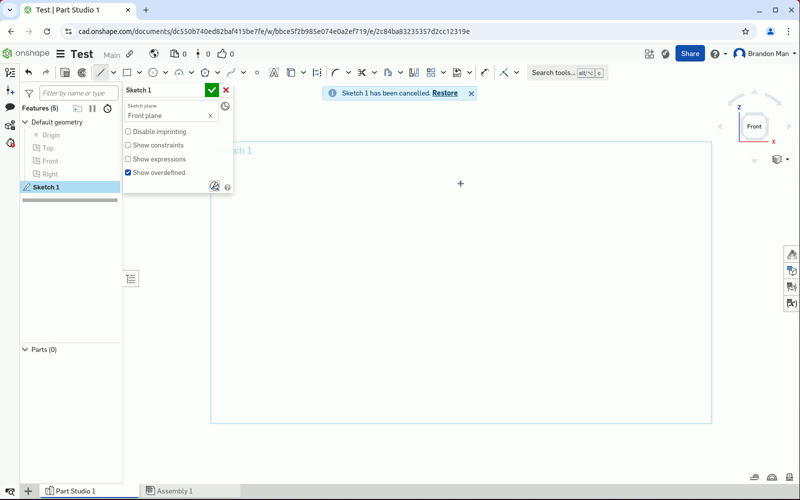
key_down(shift)
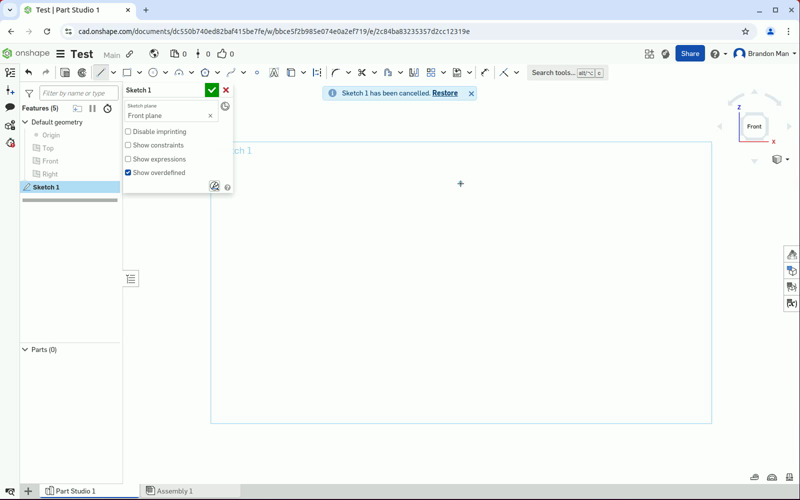
mouse_move(562, 183)
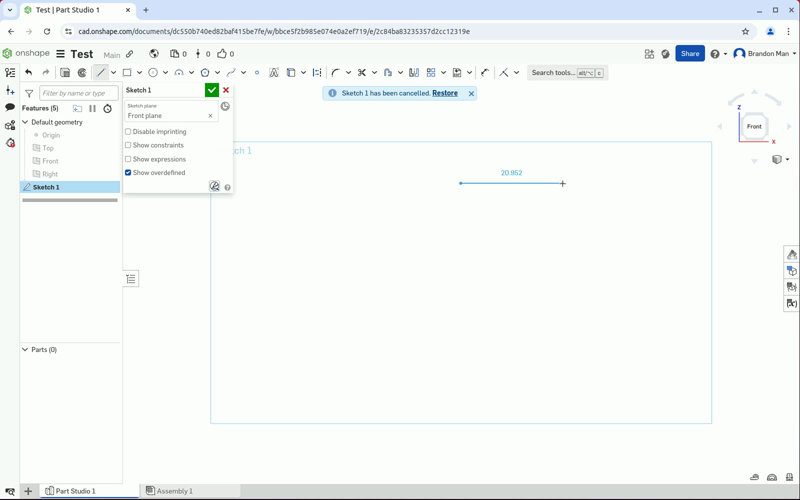
click(562, 183)
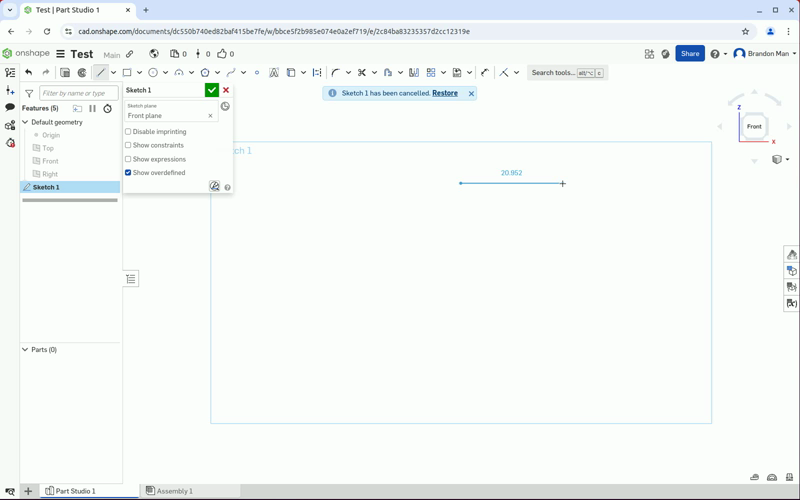
key_up(shift)
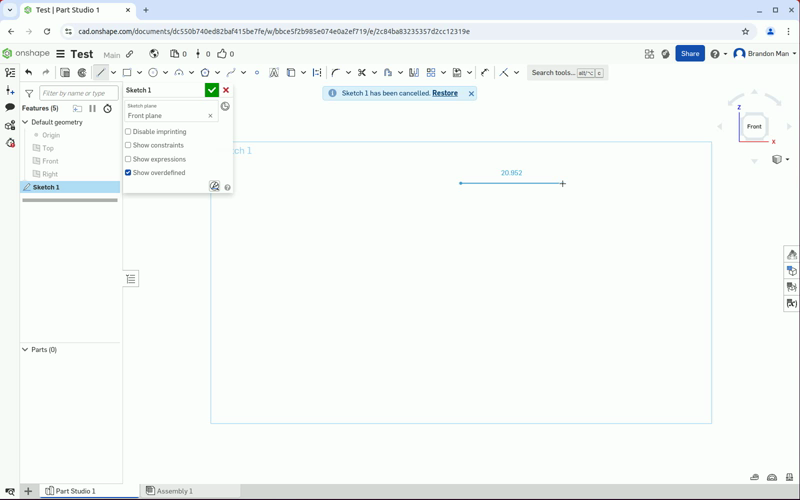
key_down(shift)
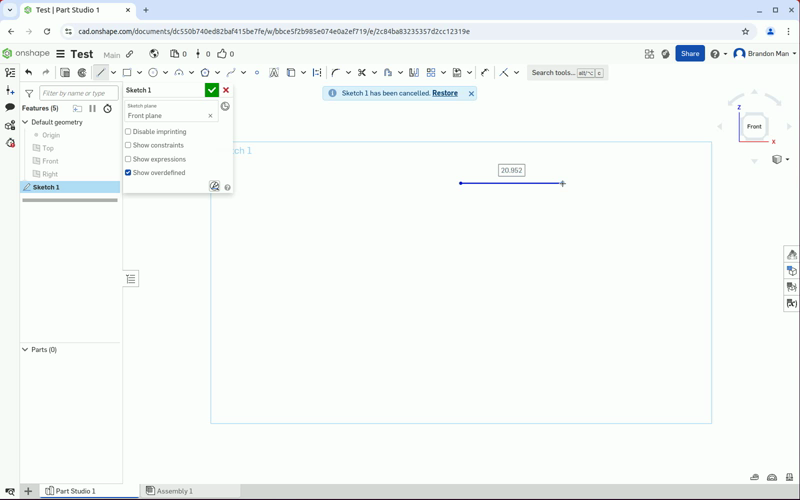
mouse_move(589, 183)
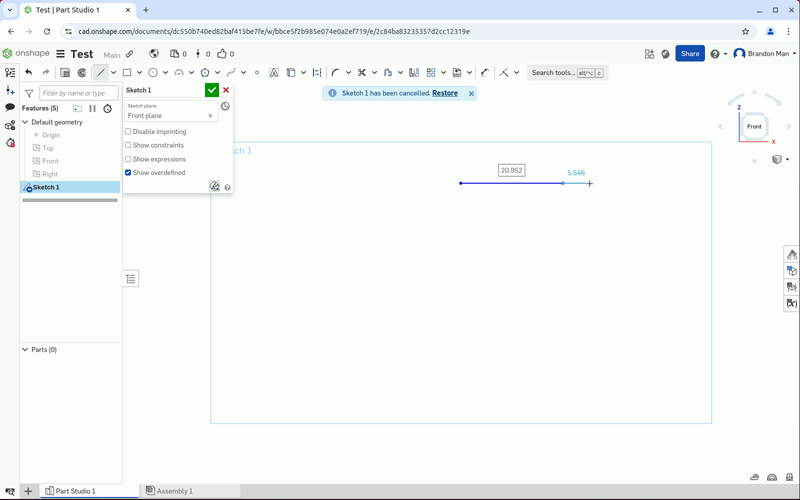
mouse_move(562, 179)
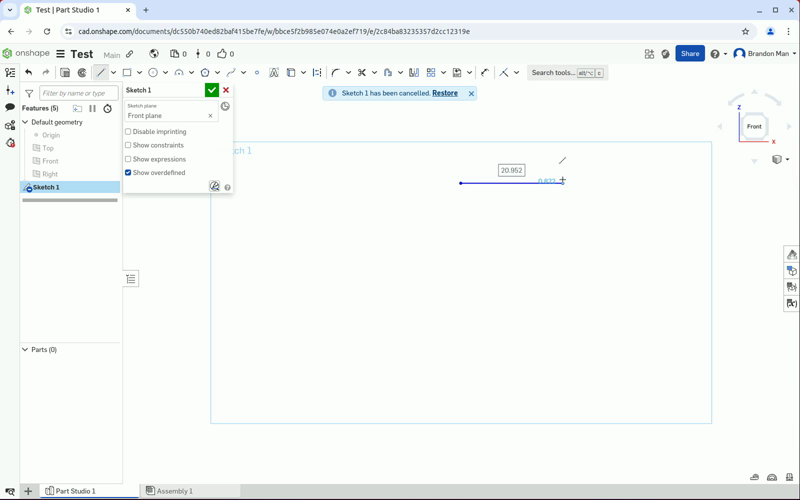
scroll(6)
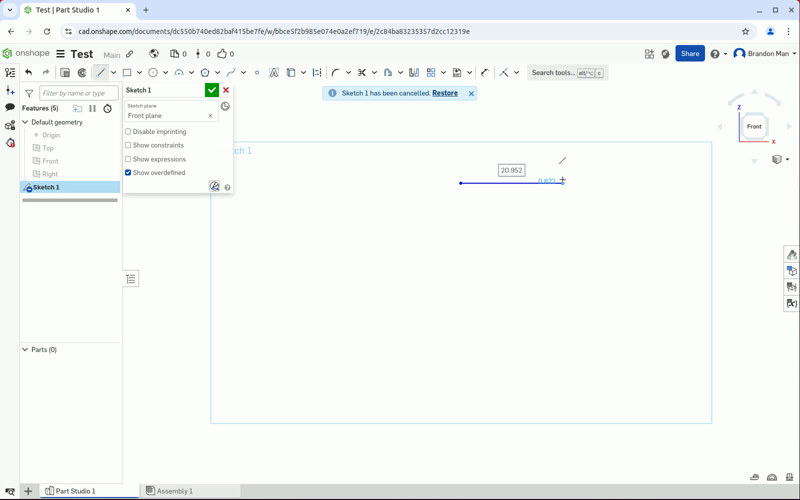
scroll(6)
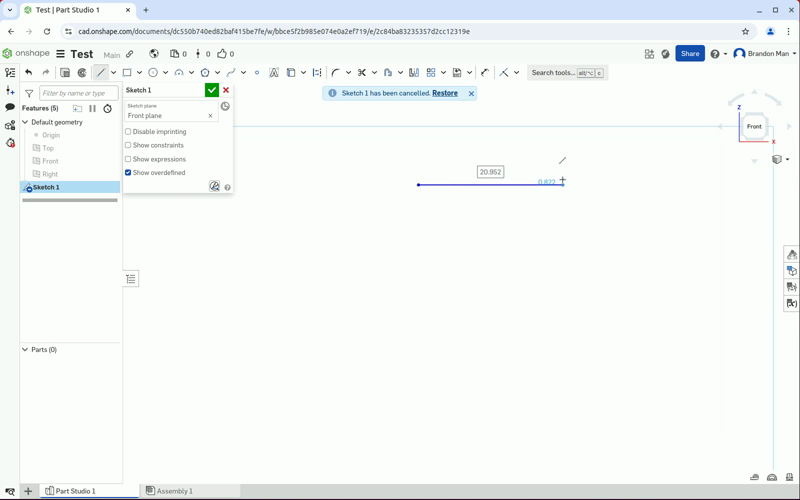
scroll(6)
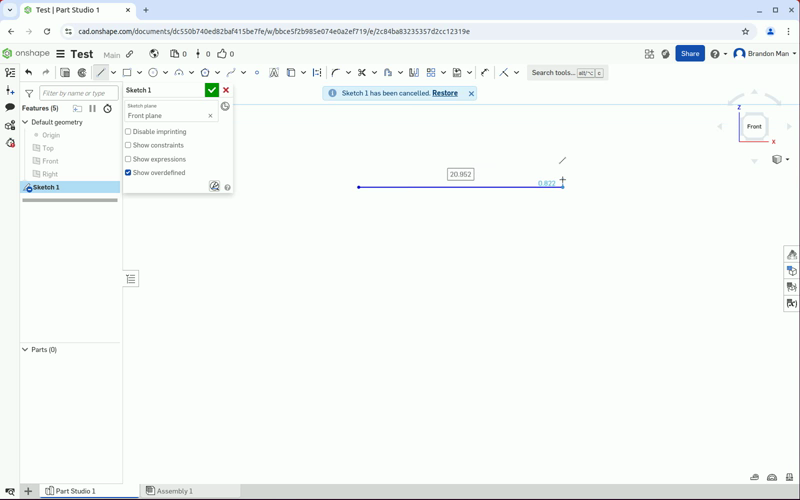
scroll(6)
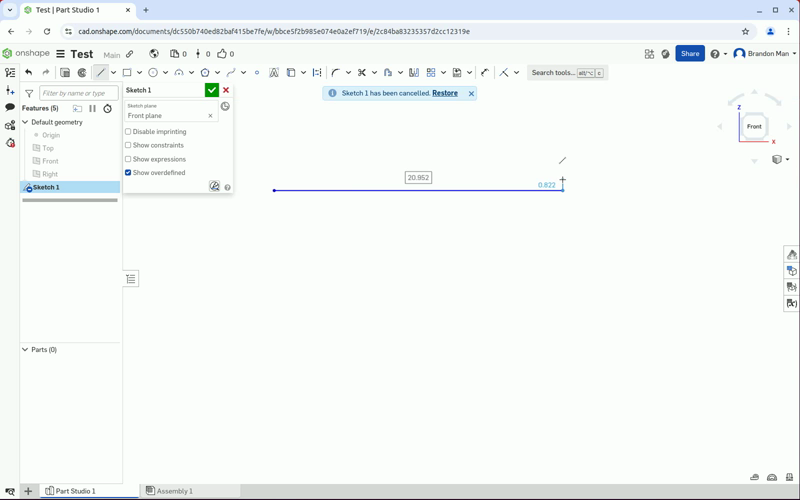
scroll(6)
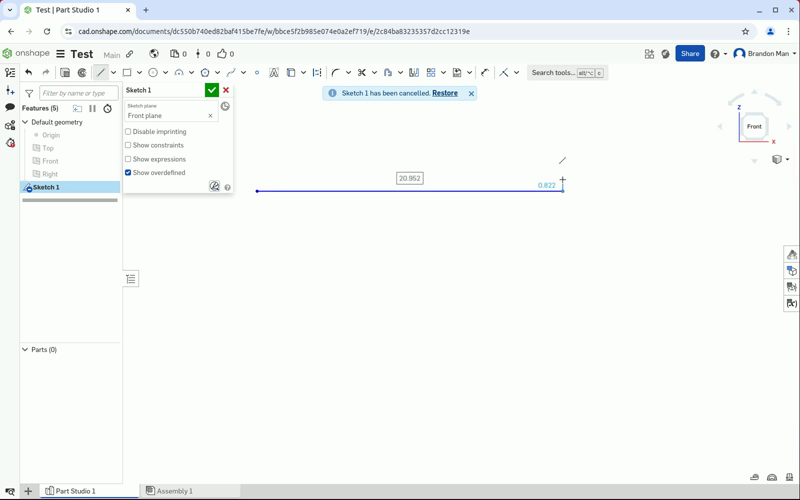
scroll(6)
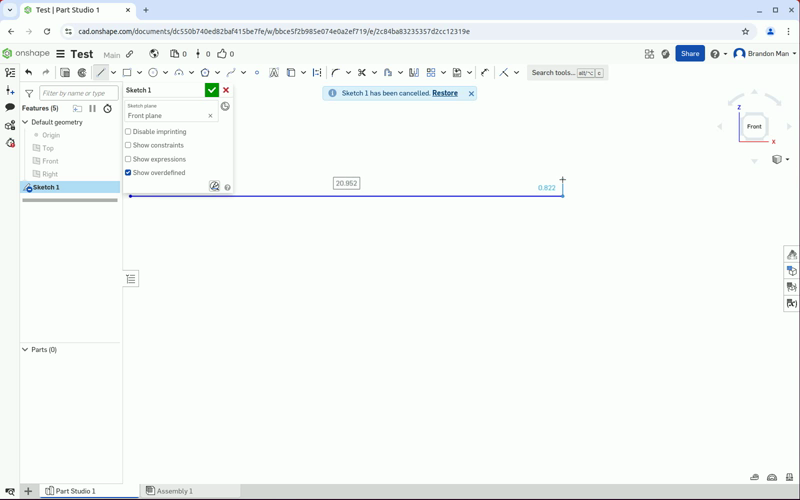
scroll(6)
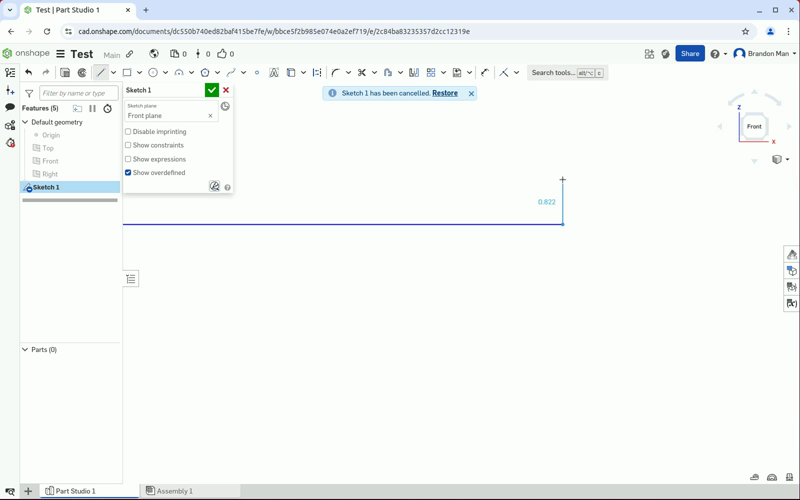
click(562, 179)
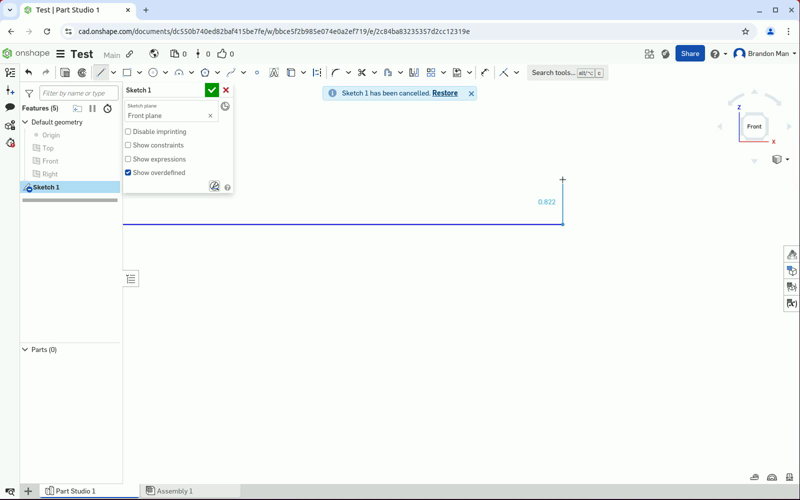
scroll(-6)
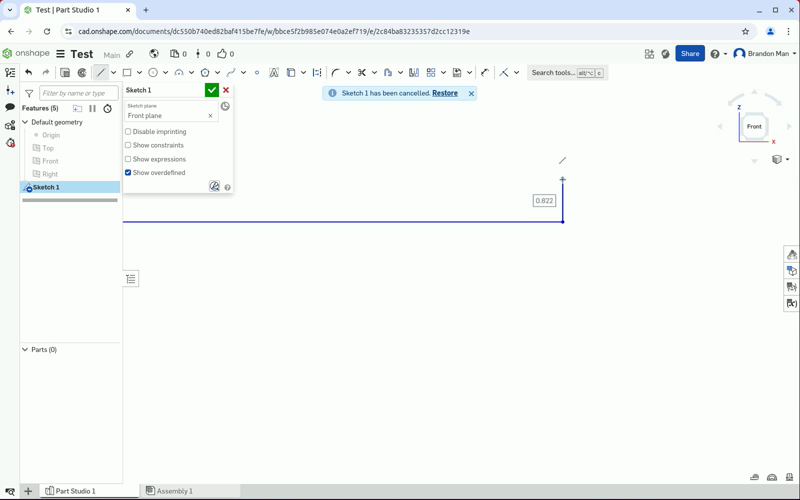
scroll(-6)
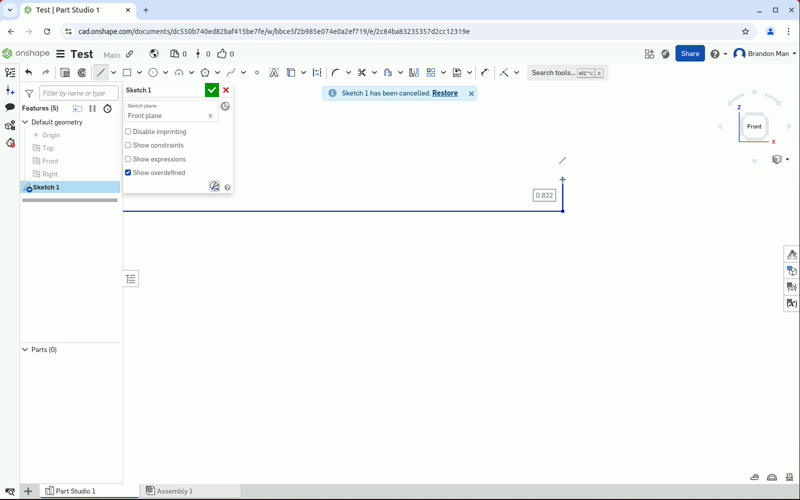
scroll(-6)
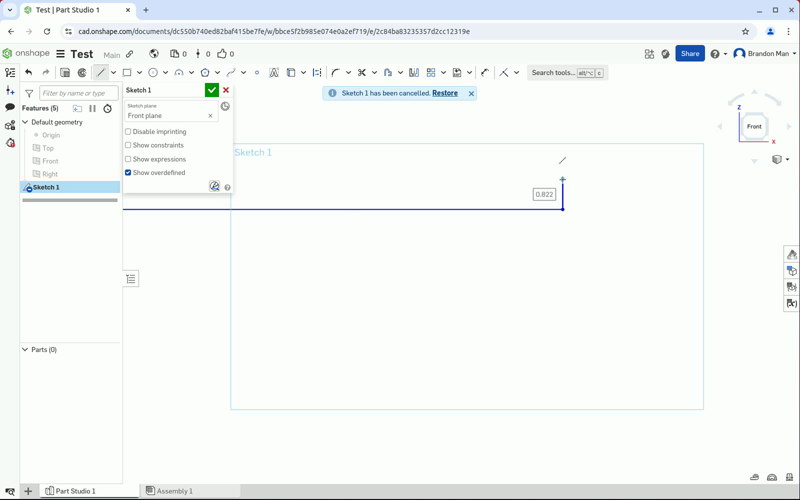
scroll(-6)
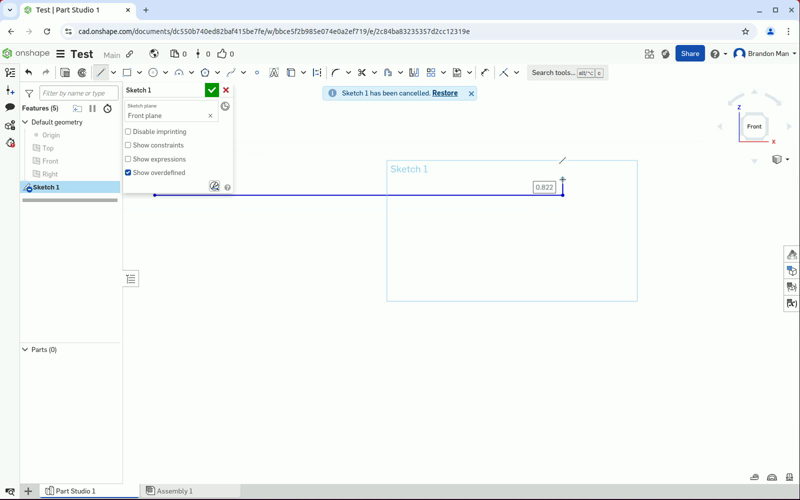
scroll(-6)
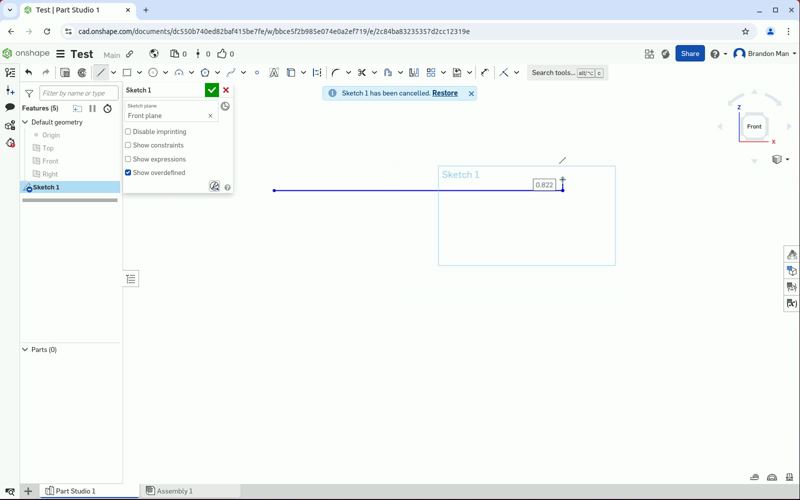
scroll(-6)
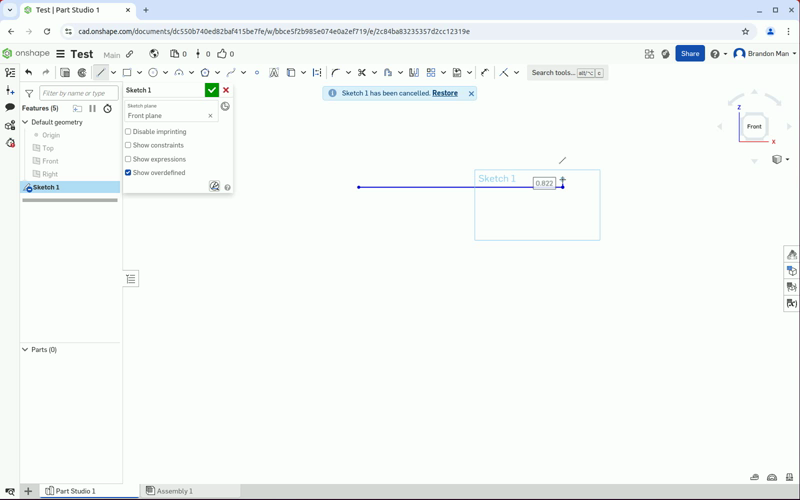
scroll(-6)
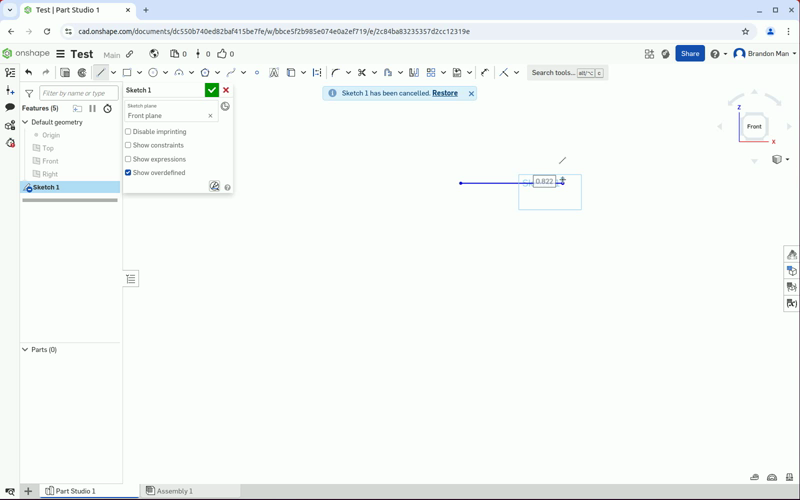
key_up(shift)
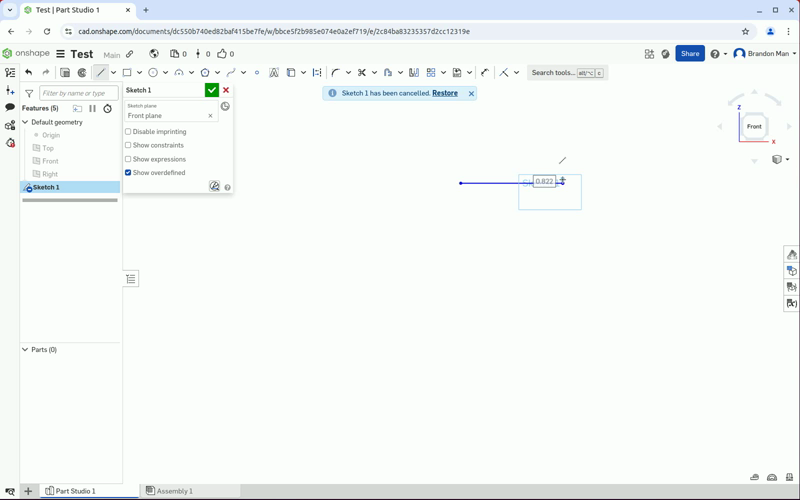
key_down(shift)
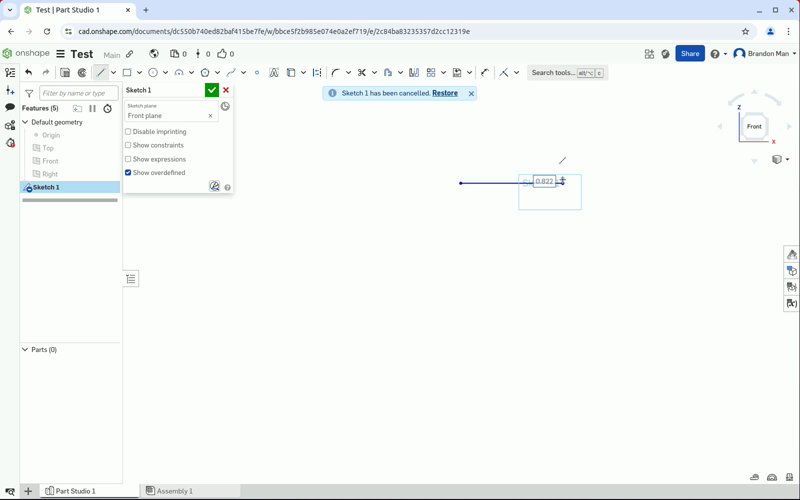
mouse_move(589, 179)
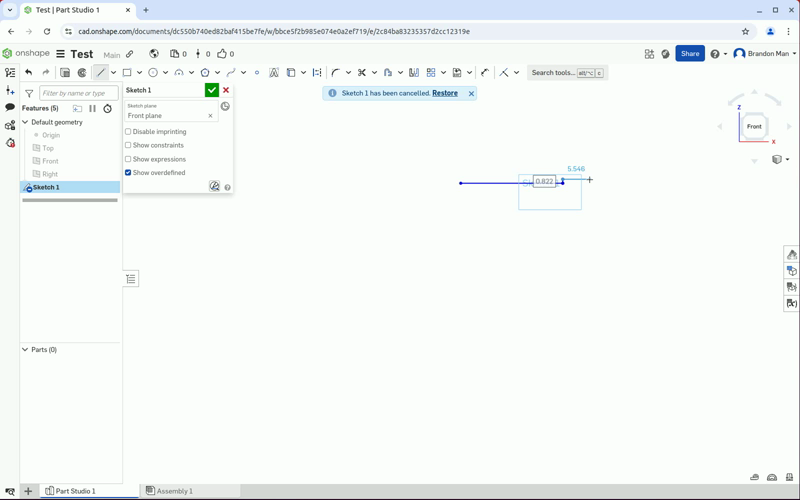
mouse_move(562, 170)
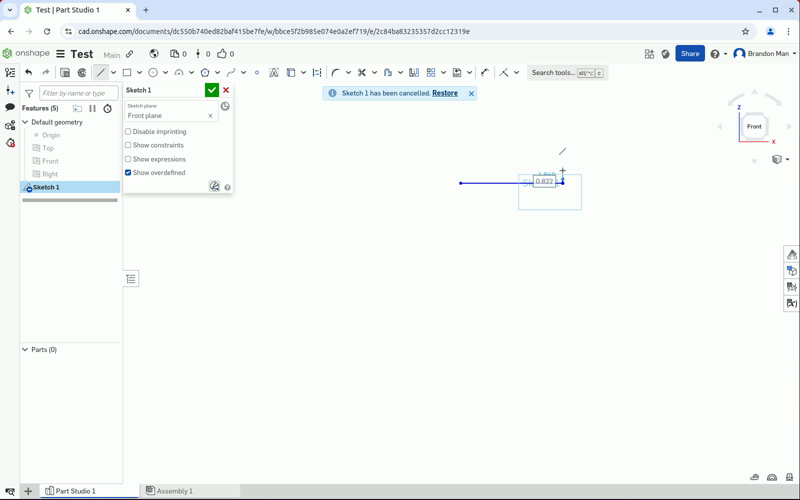
click(562, 170)
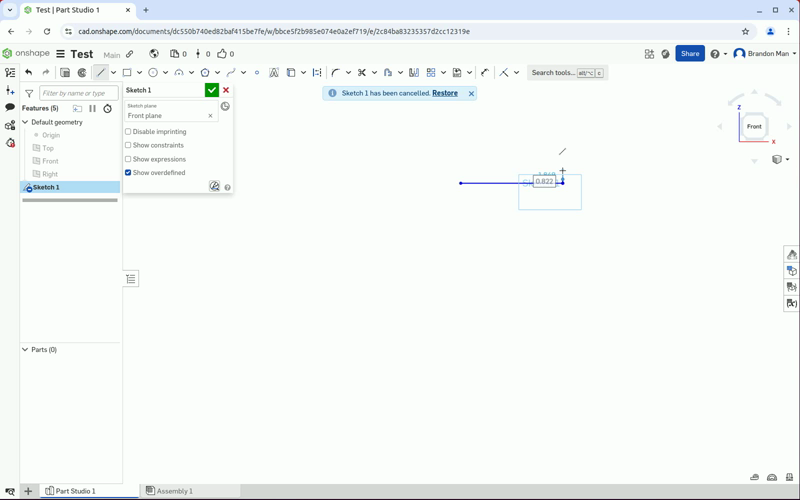
key_up(shift)
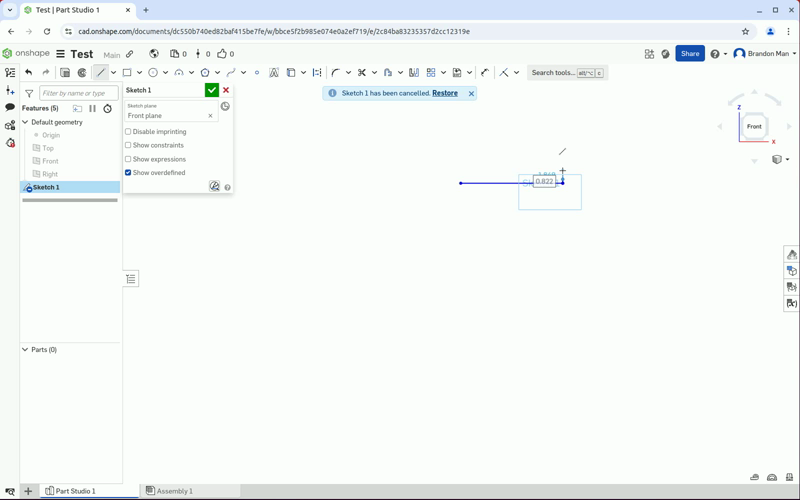
key_down(shift)
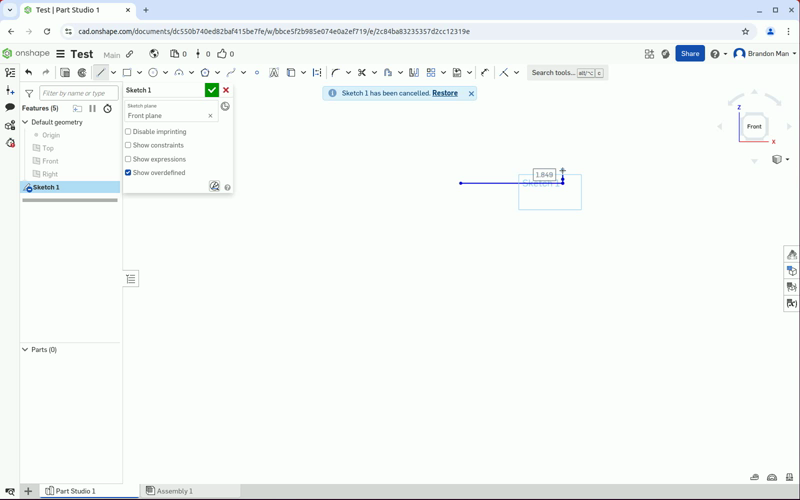
mouse_move(460, 170)
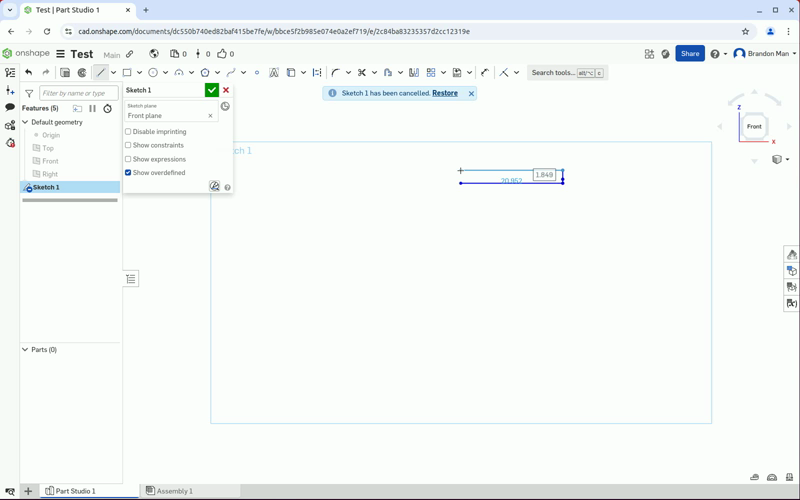
click(460, 170)
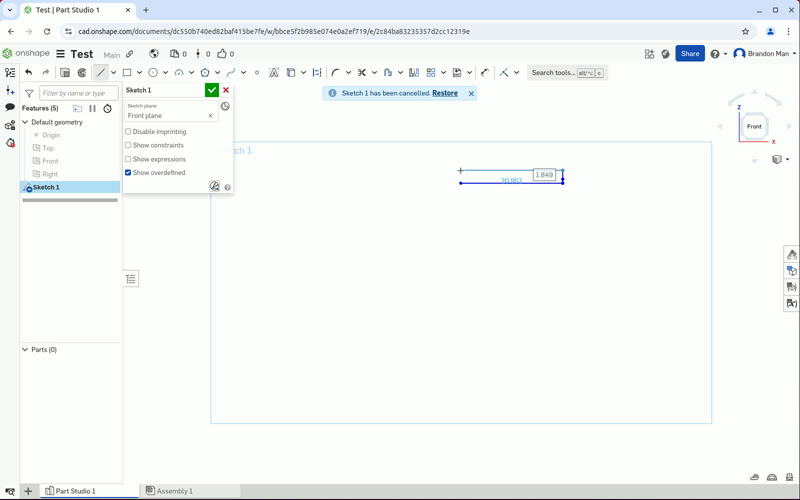
key_up(shift)
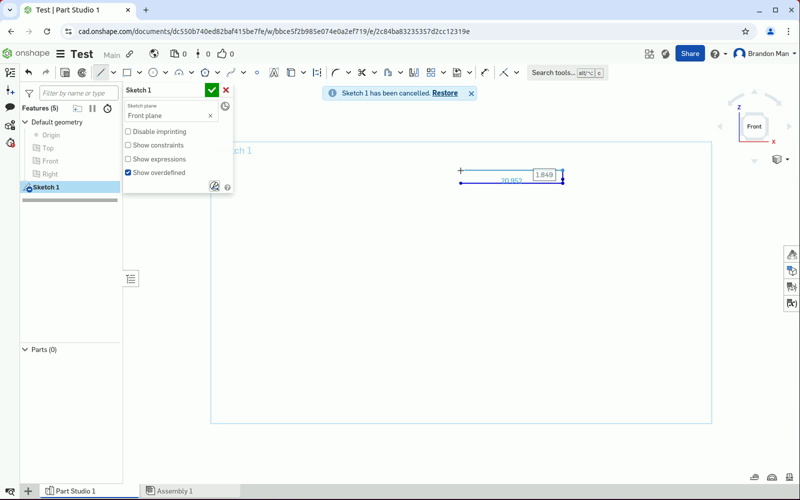
key_down(shift)
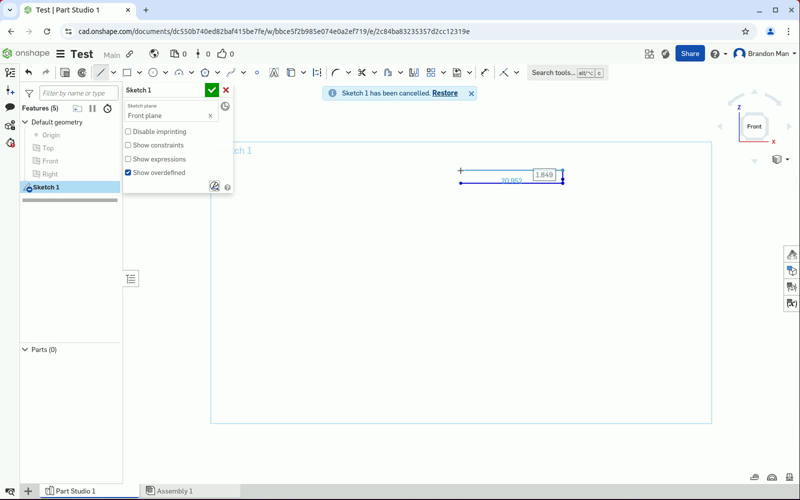
mouse_move(490, 170)
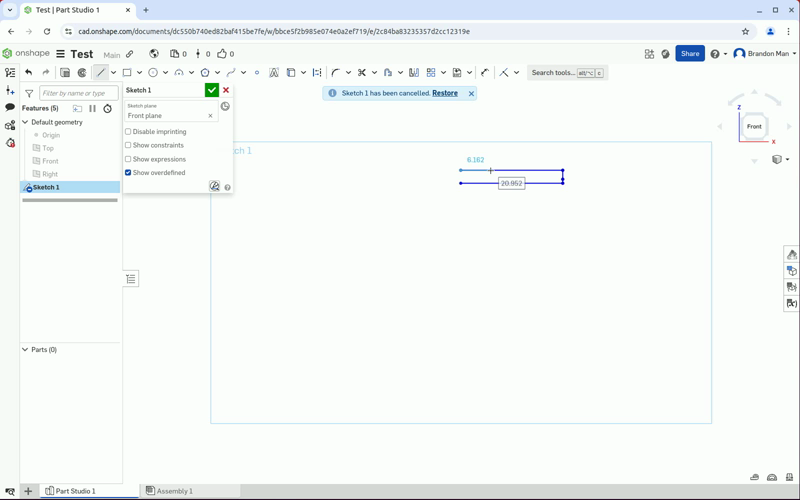
mouse_move(460, 179)
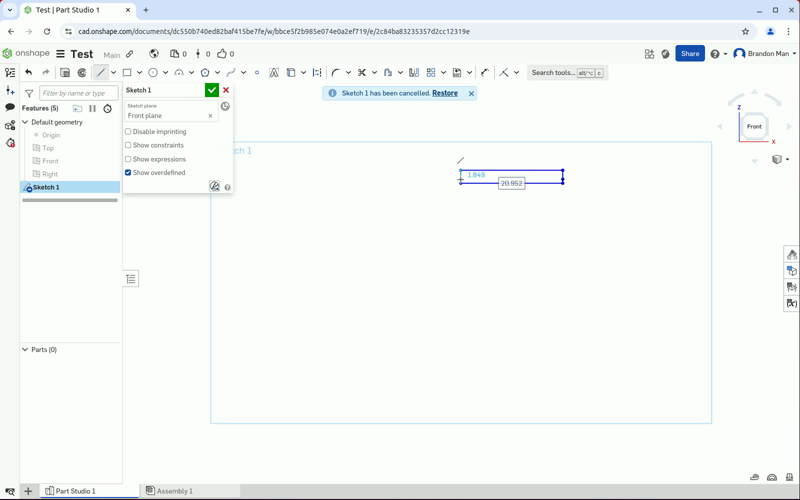
scroll(6)
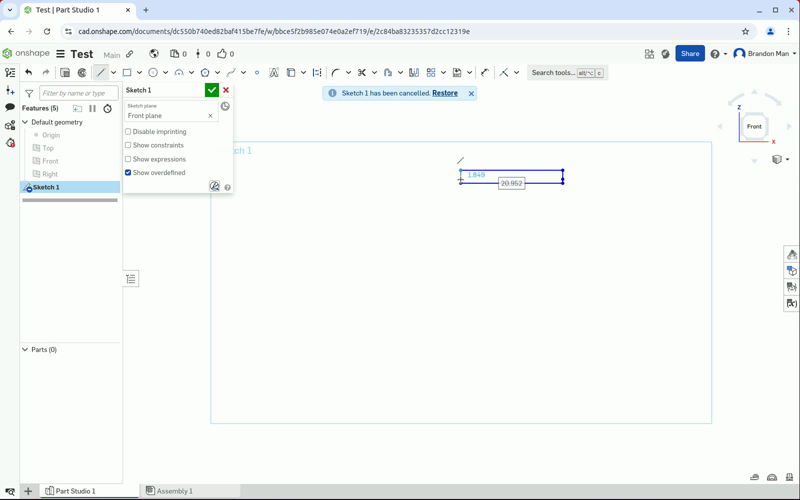
scroll(6)
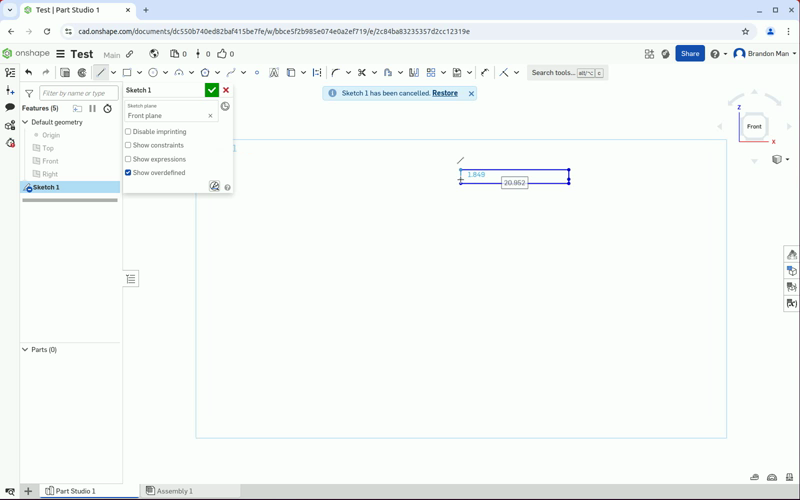
scroll(6)
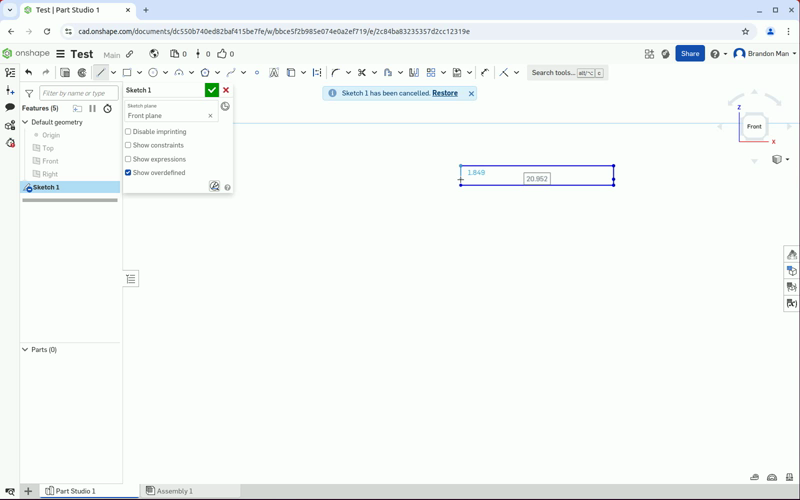
scroll(6)
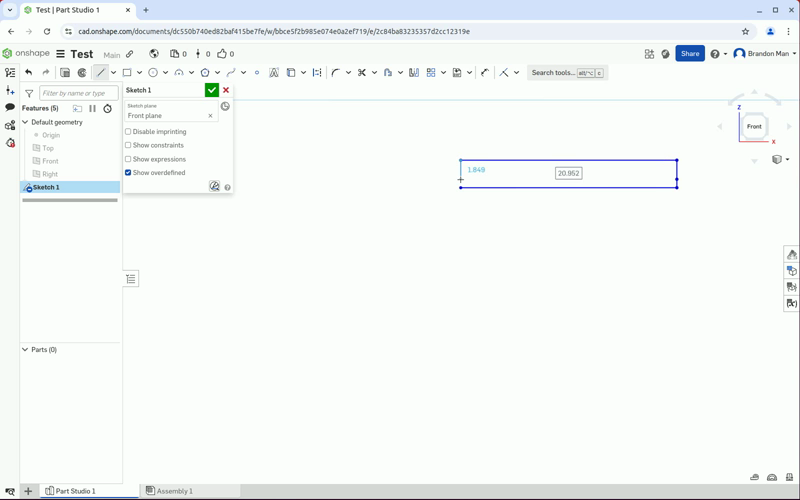
scroll(6)
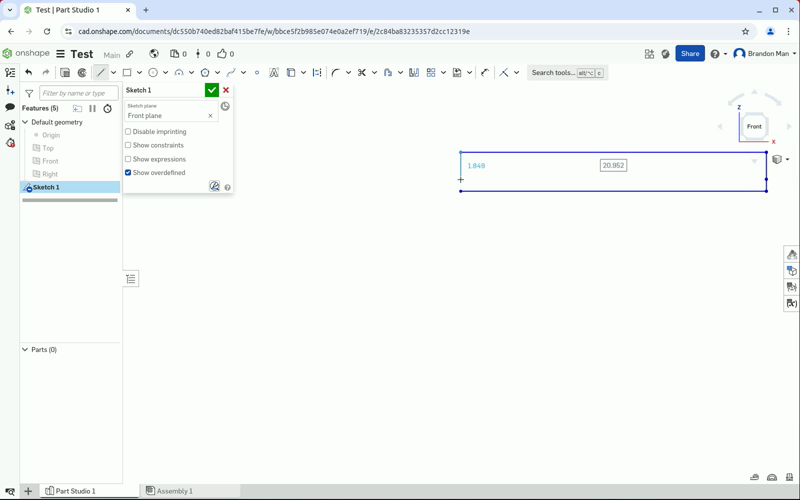
scroll(6)
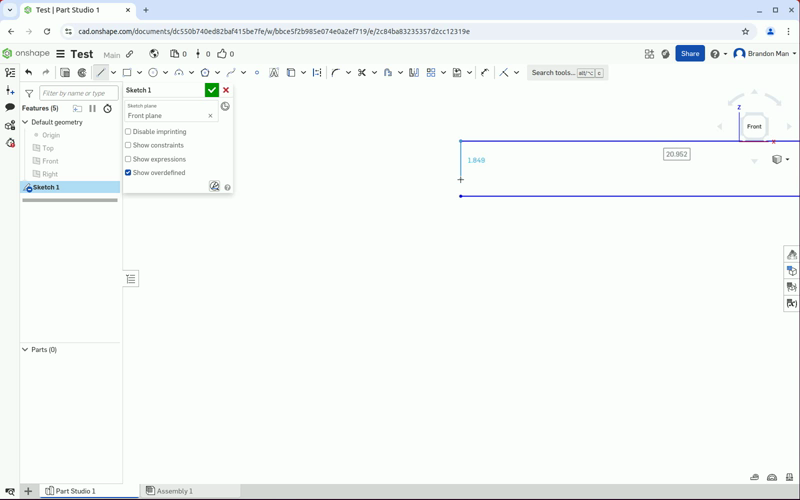
scroll(6)
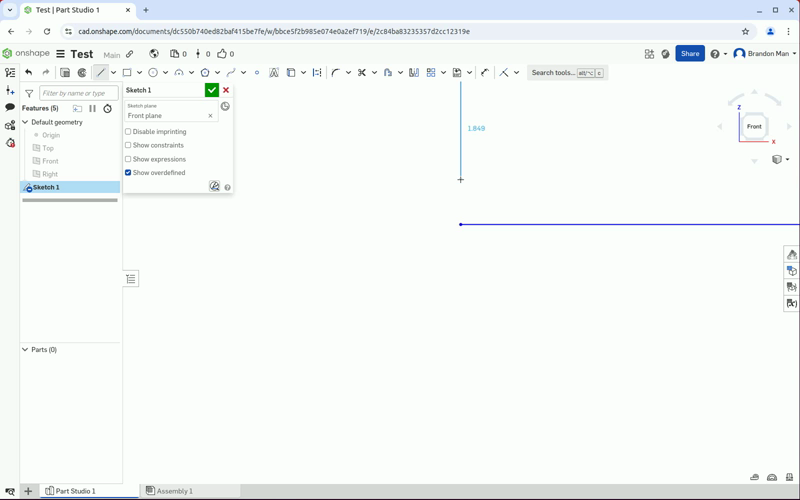
click(460, 179)
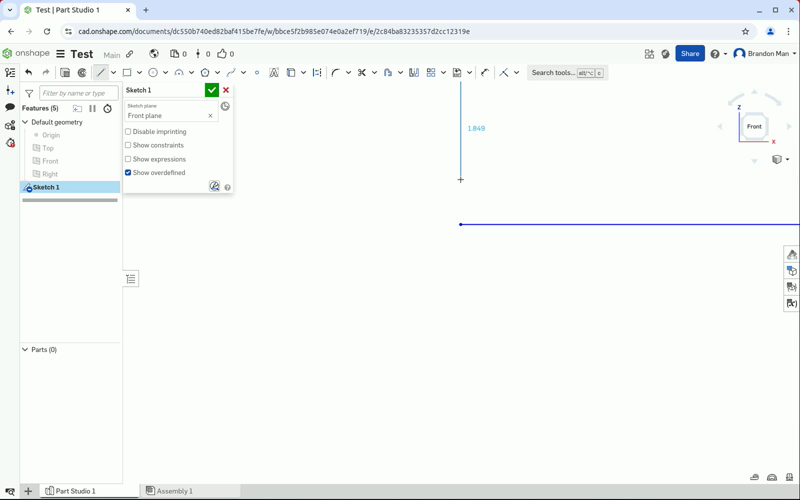
scroll(-6)
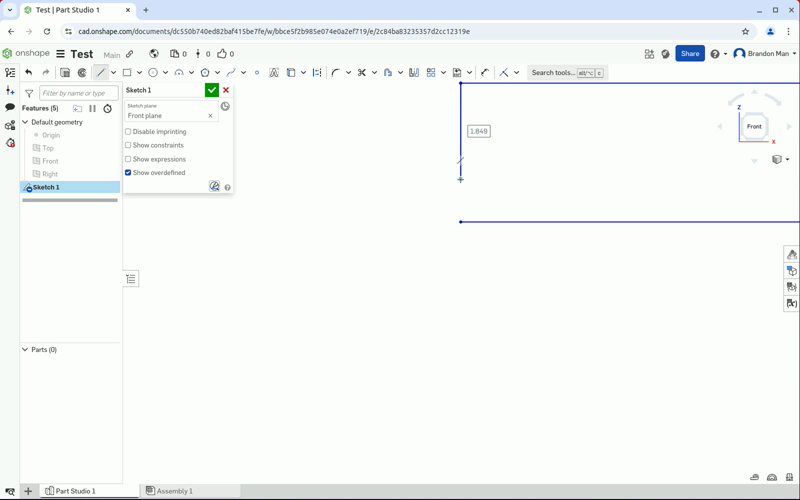
scroll(-6)
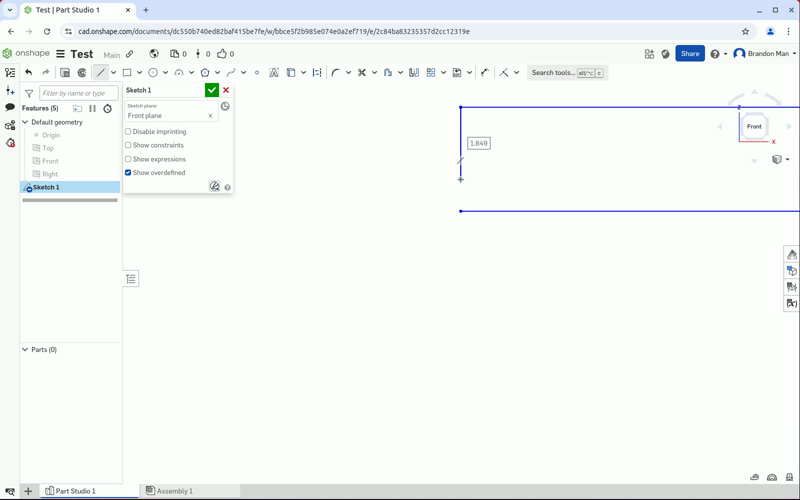
scroll(-6)
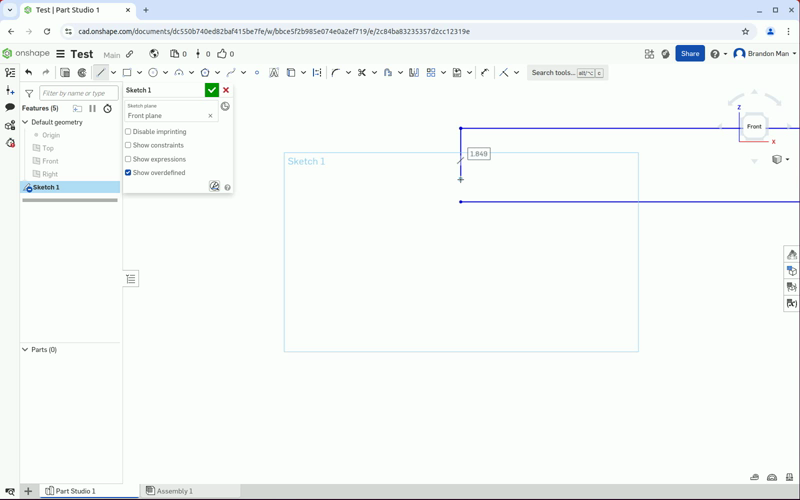
scroll(-6)
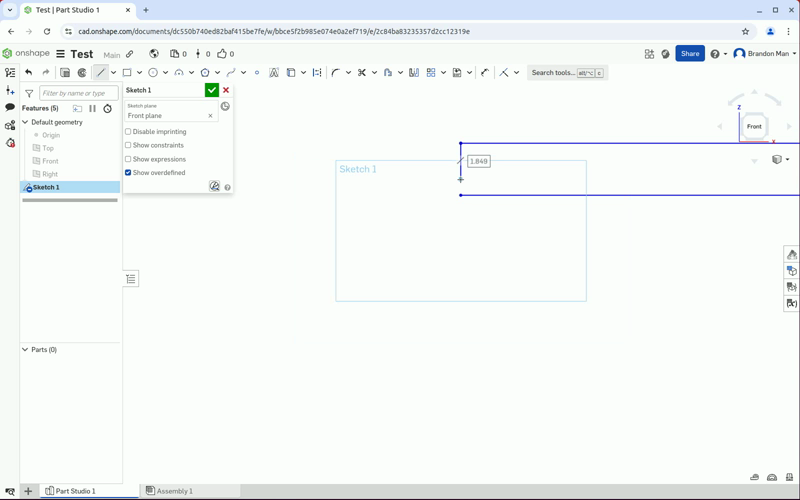
scroll(-6)
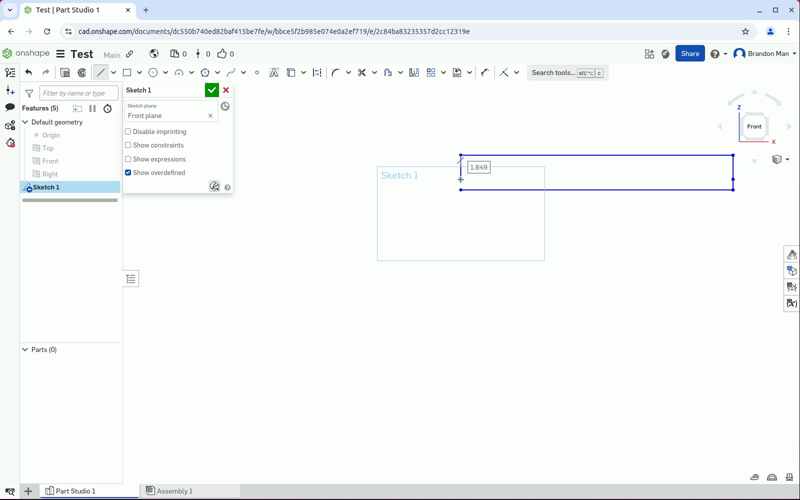
scroll(-6)
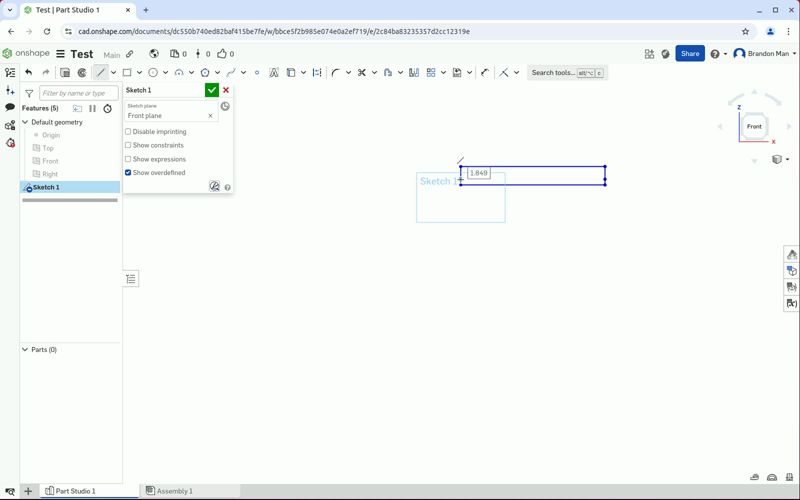
scroll(-6)
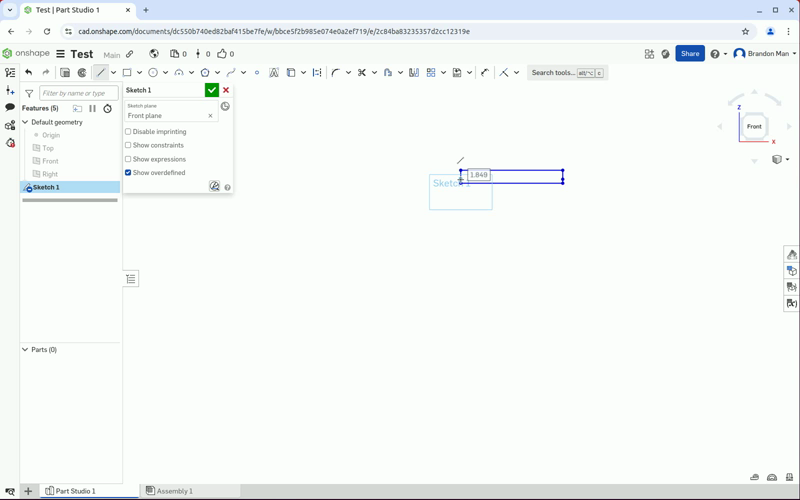
key_up(shift)
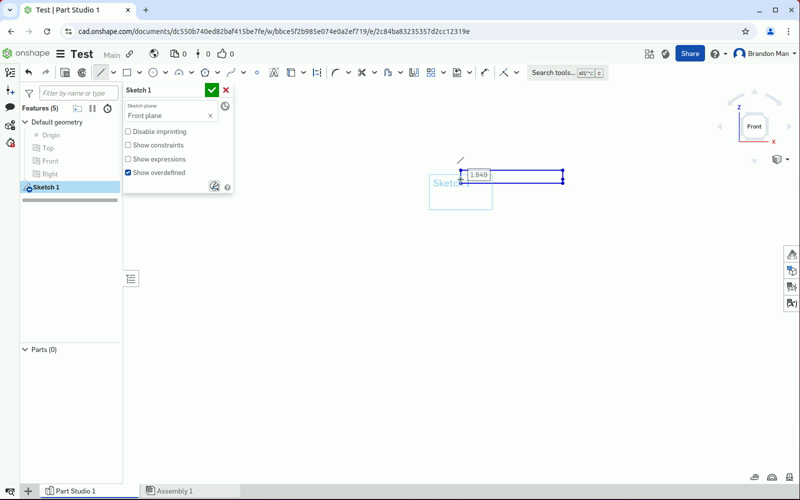
mouse_move(490, 179)
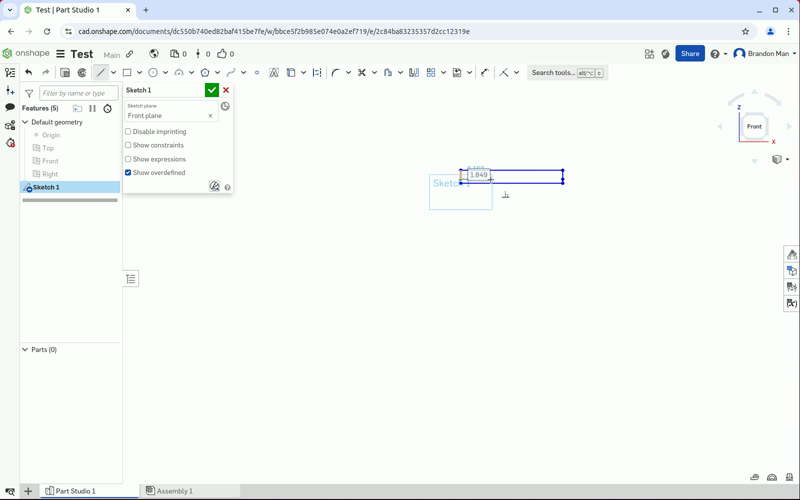
key_down(shift)
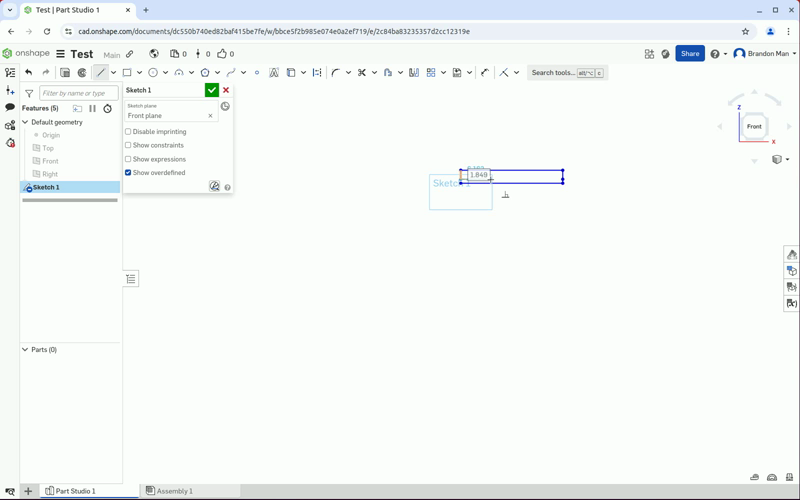
mouse_move(460, 183)
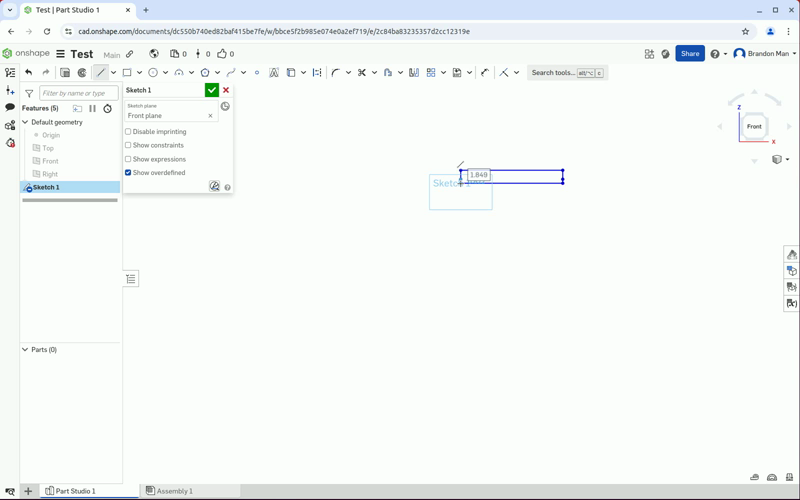
scroll(6)
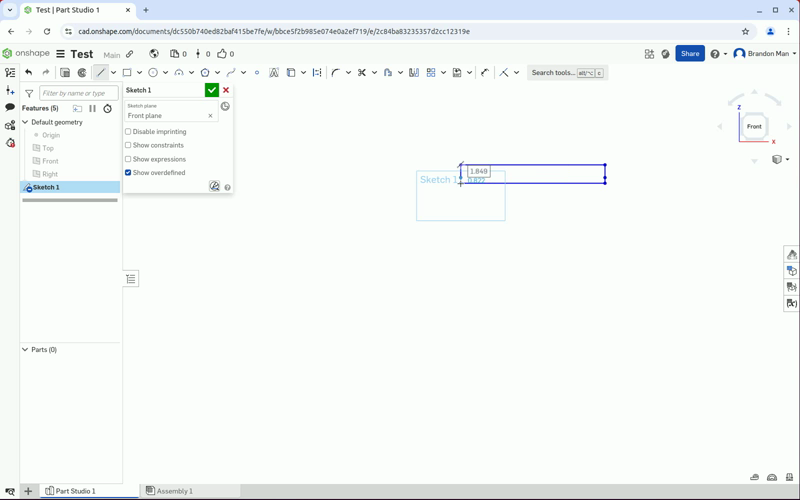
scroll(6)
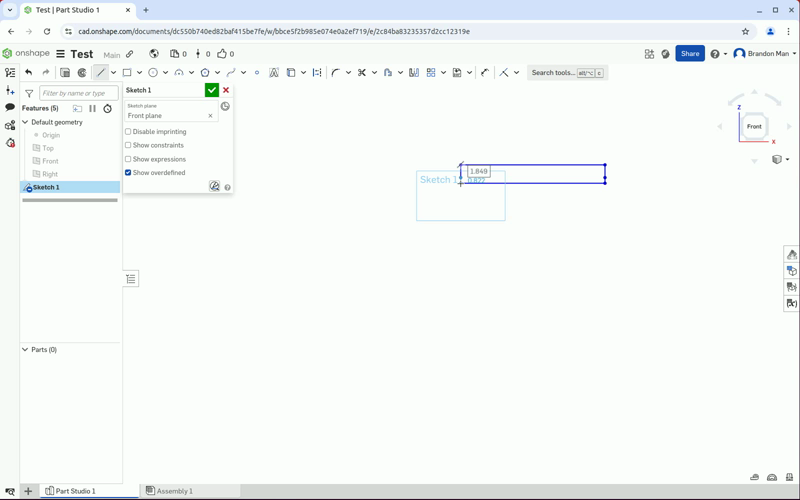
scroll(6)
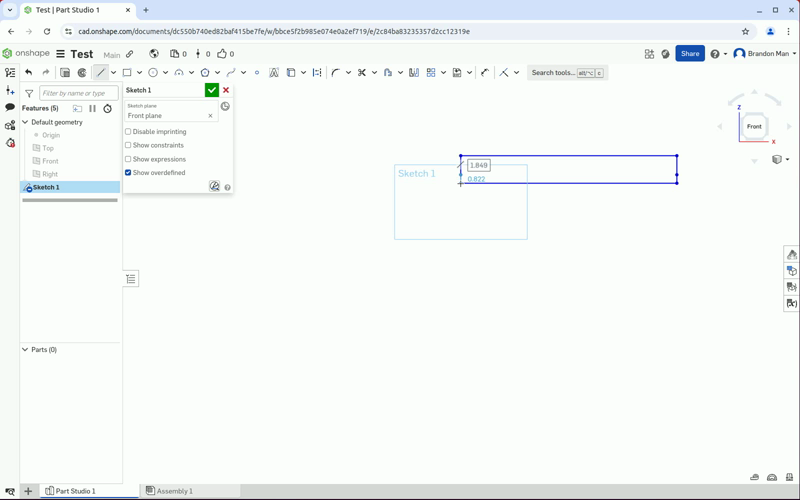
scroll(6)
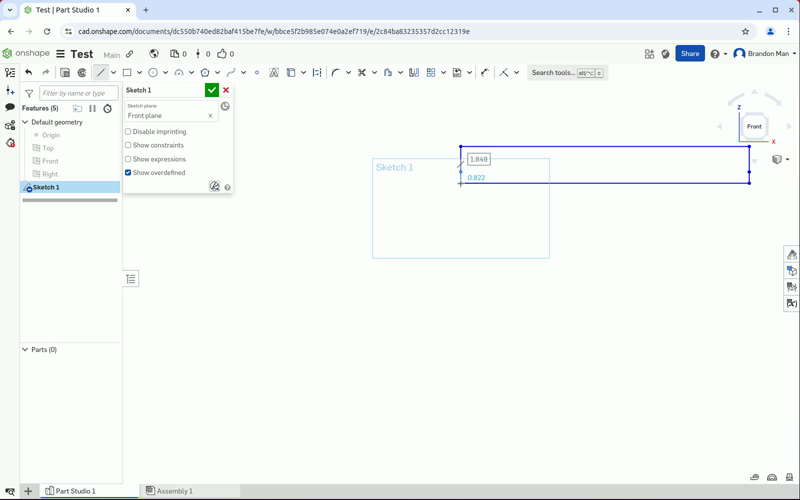
scroll(6)
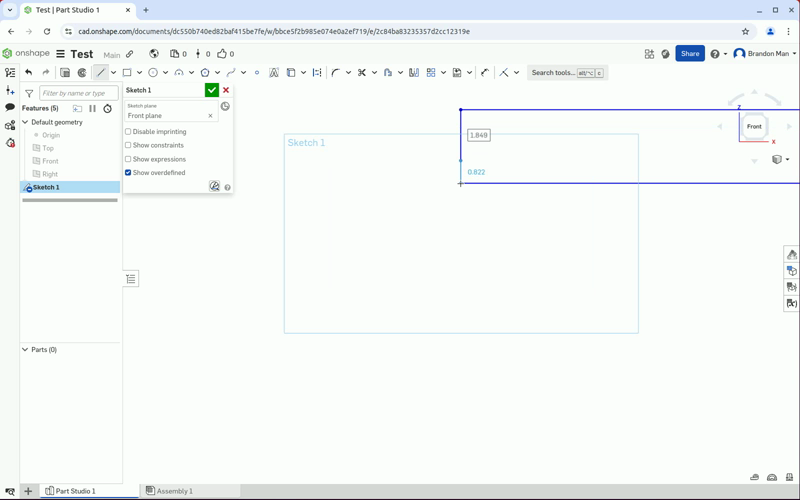
scroll(6)
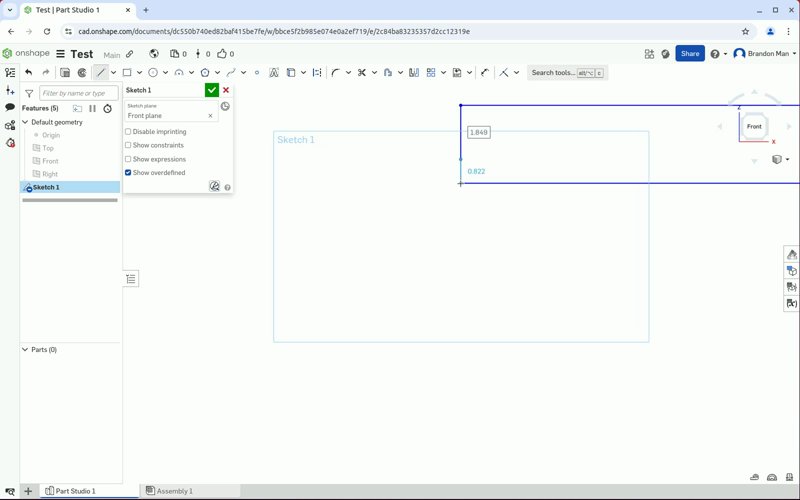
scroll(6)
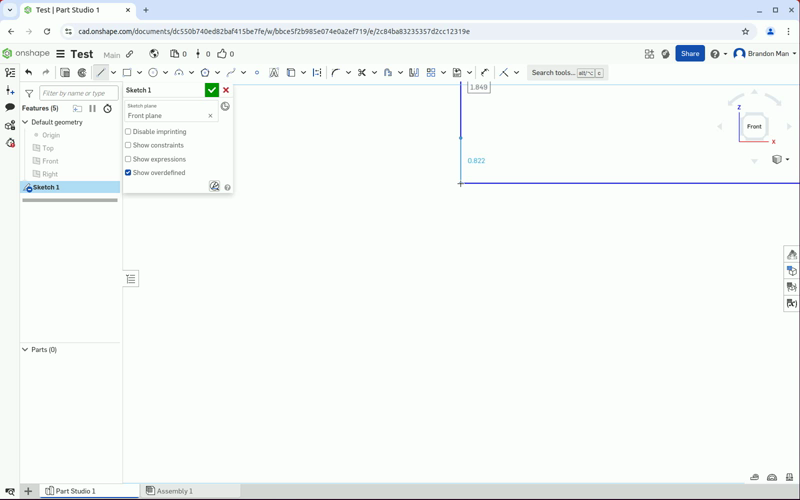
key_up(shift)
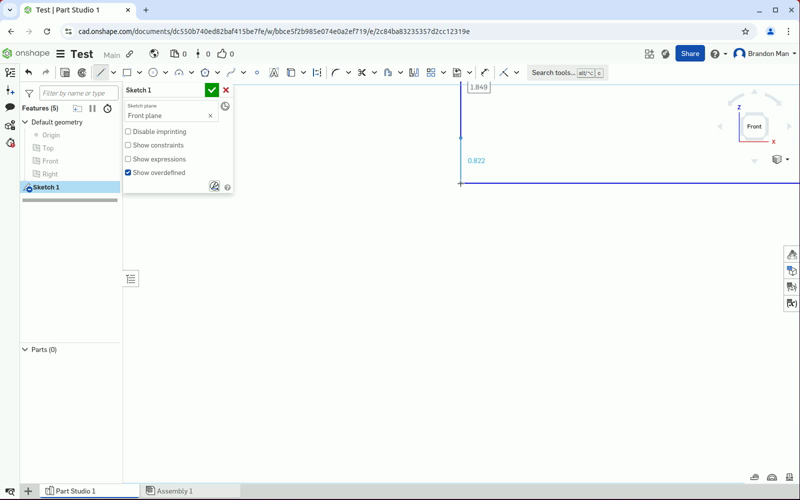
click(460, 183)
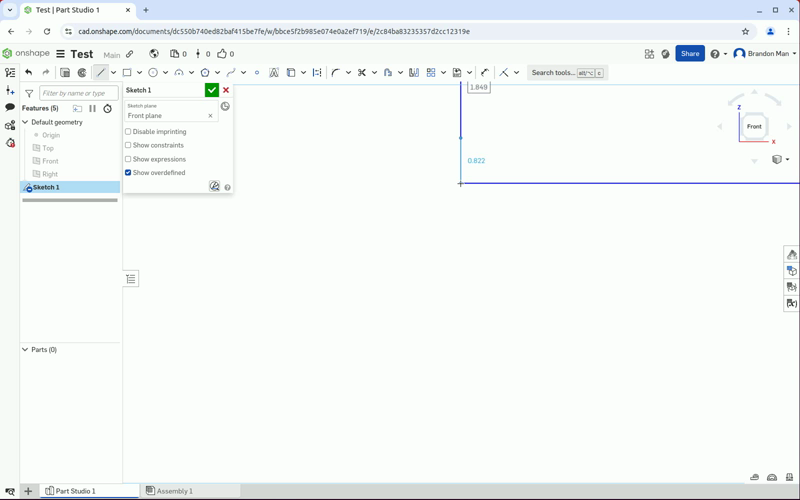
scroll(-6)
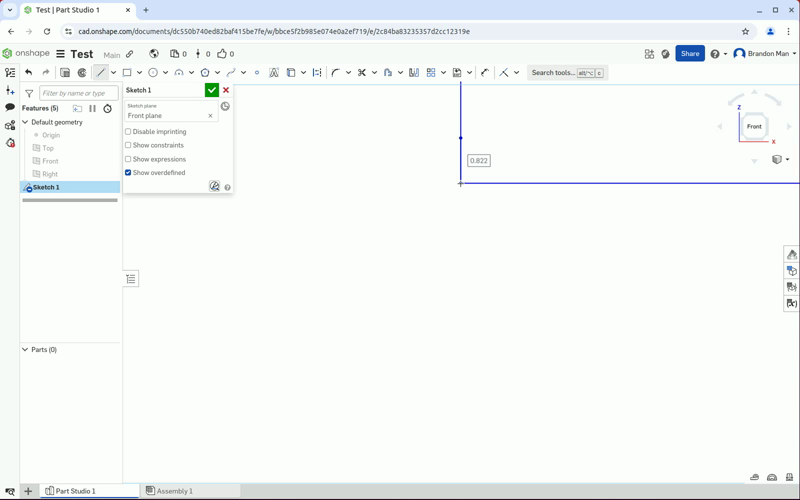
scroll(-6)
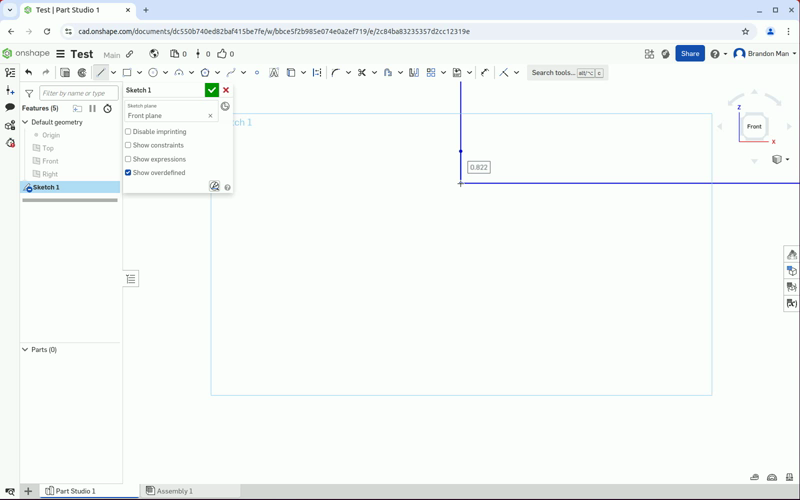
scroll(-6)
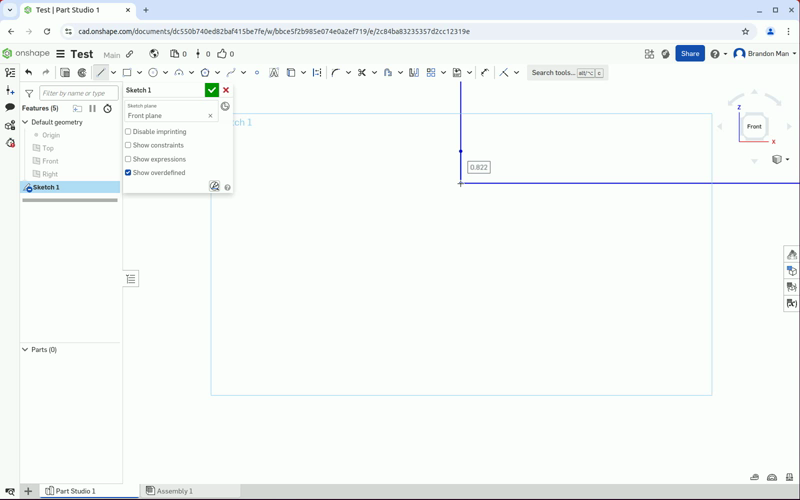
scroll(-6)
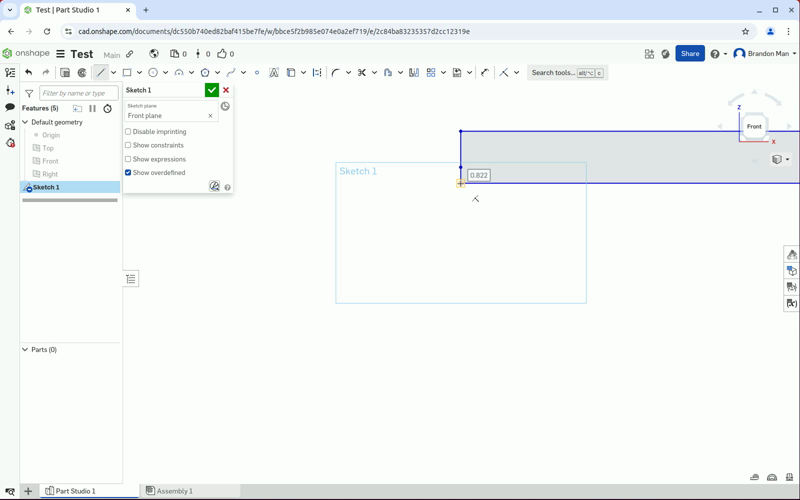
scroll(-6)
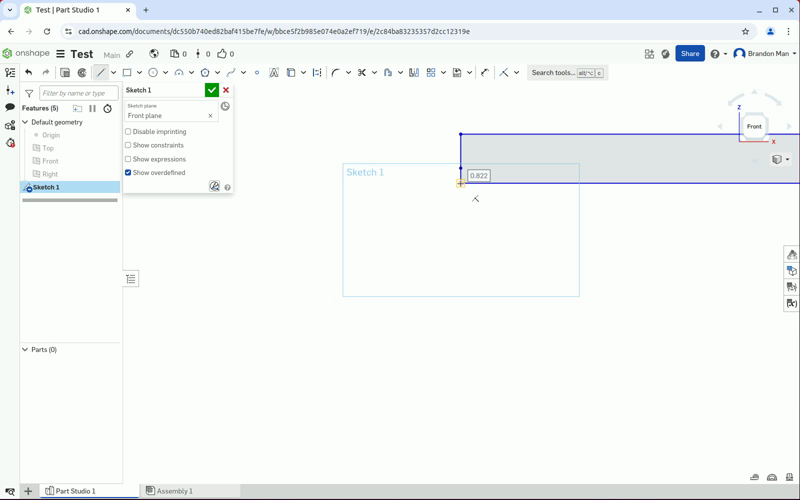
scroll(-6)
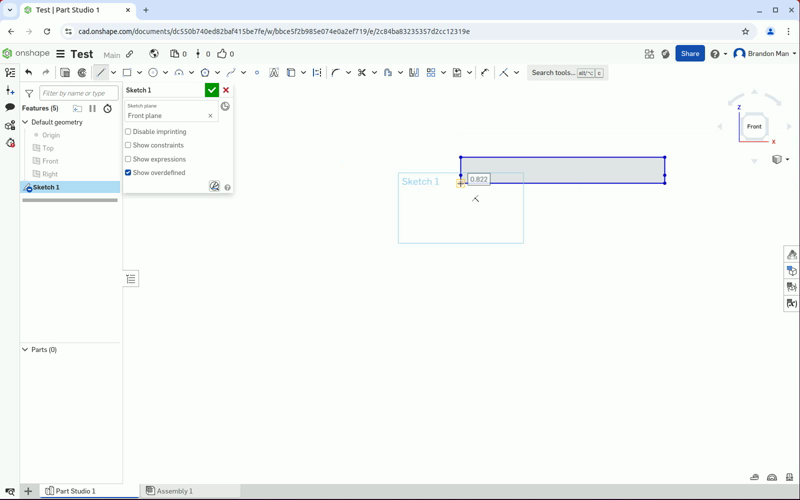
scroll(-6)
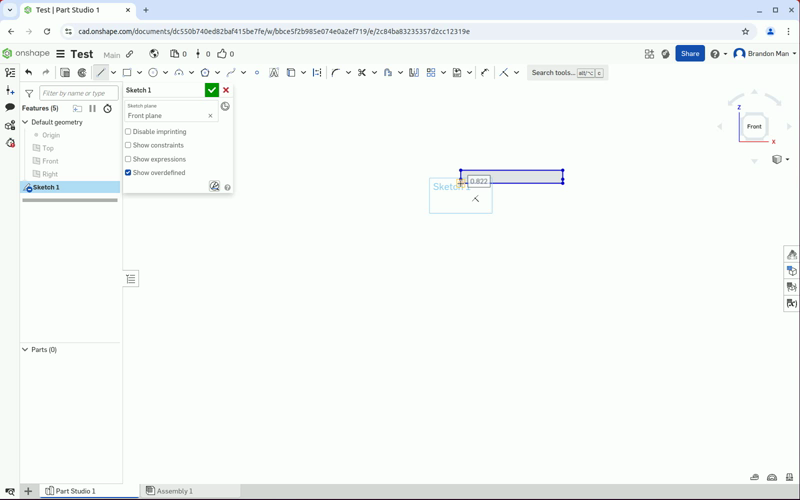
key(esc)
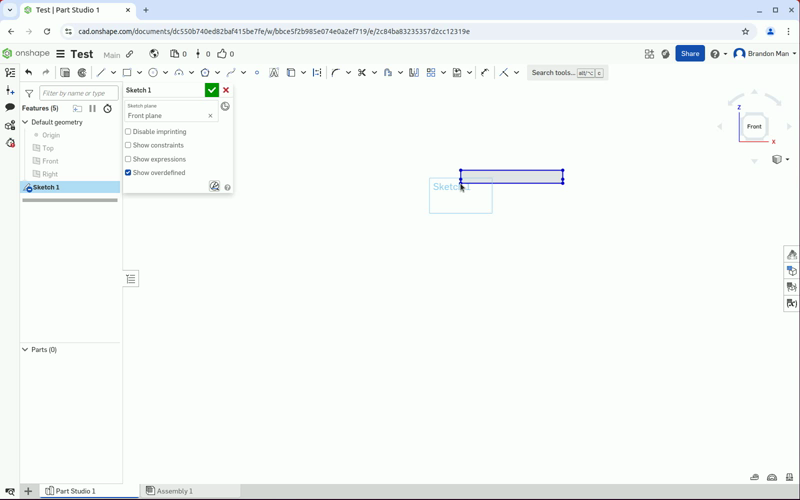
mouse_move(530, 175)
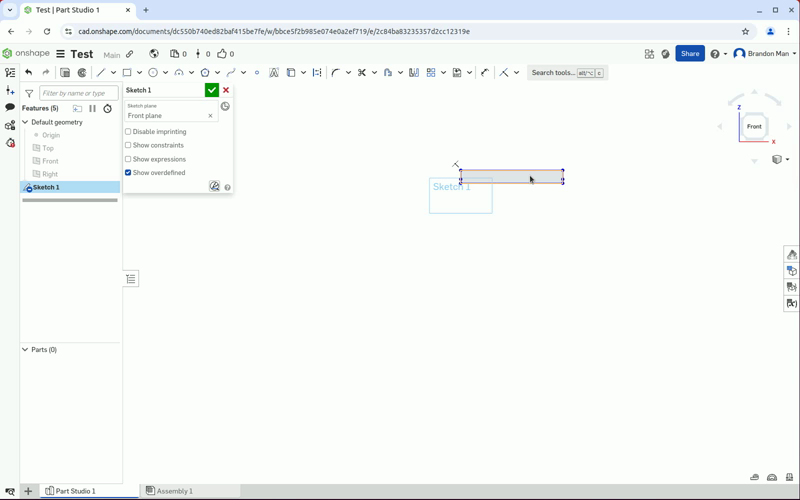
scroll(6)
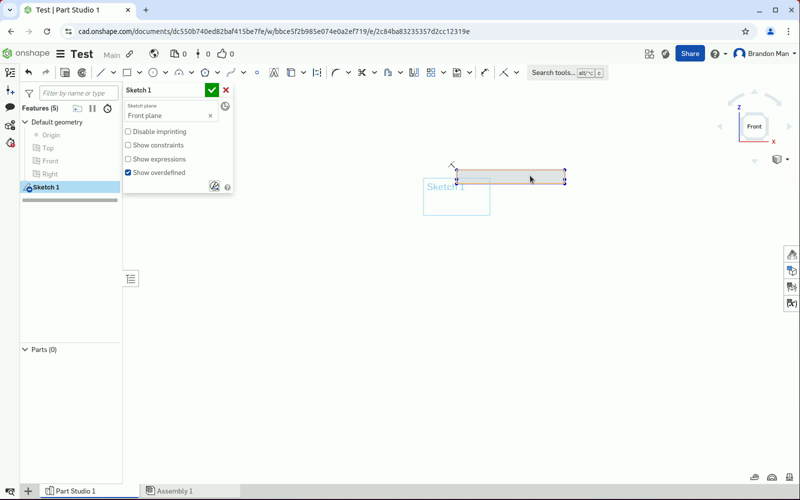
scroll(6)
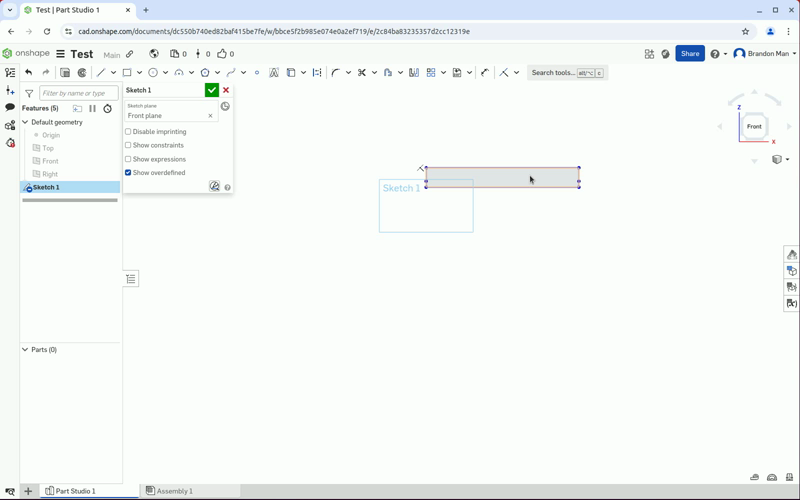
scroll(6)
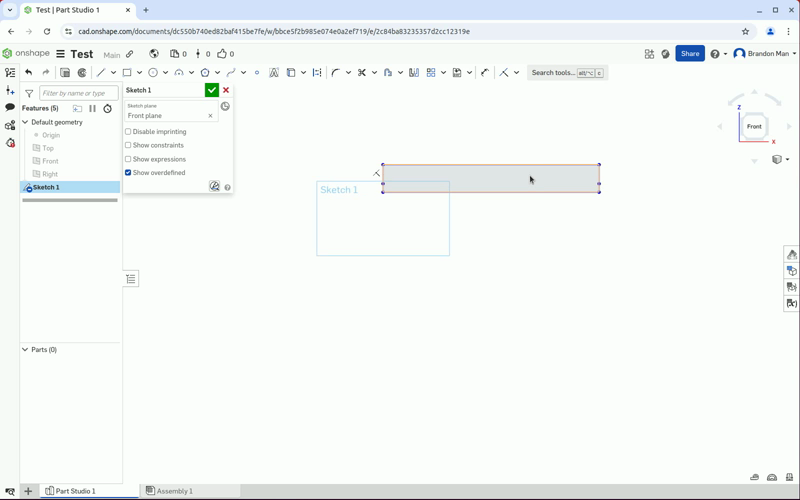
scroll(6)
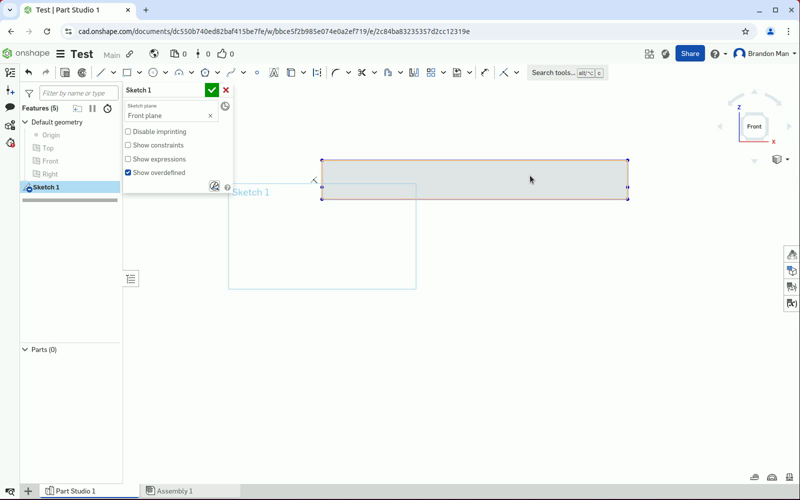
scroll(6)
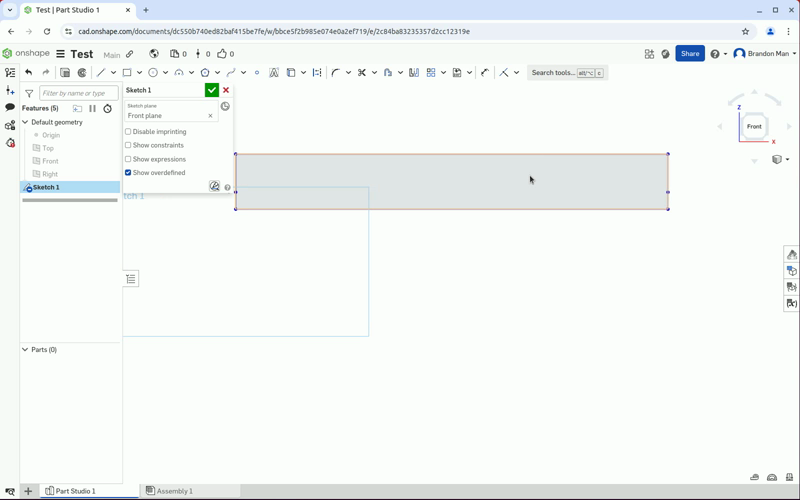
scroll(6)
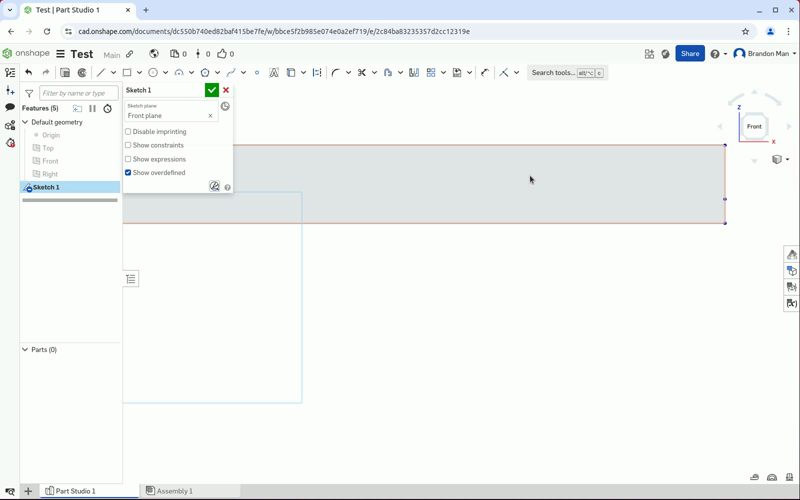
scroll(6)
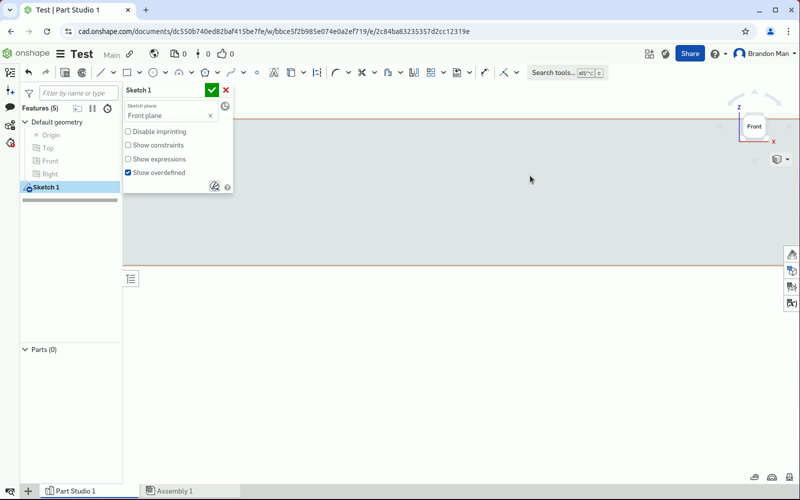
click(530, 175)
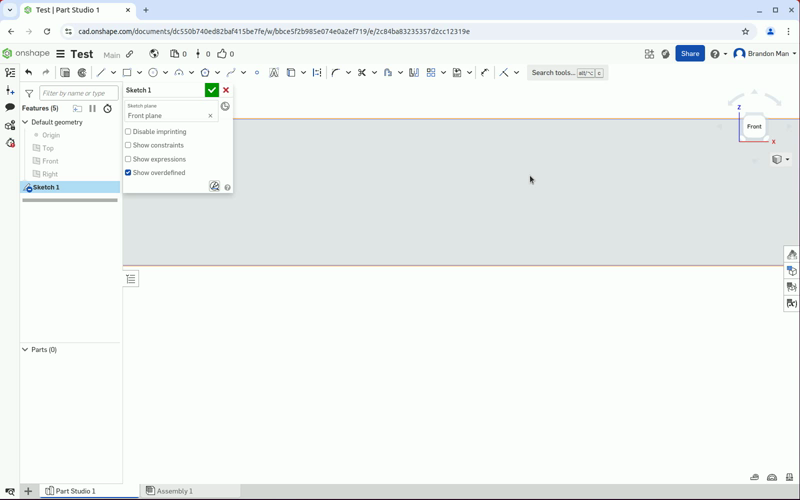
scroll(-6)
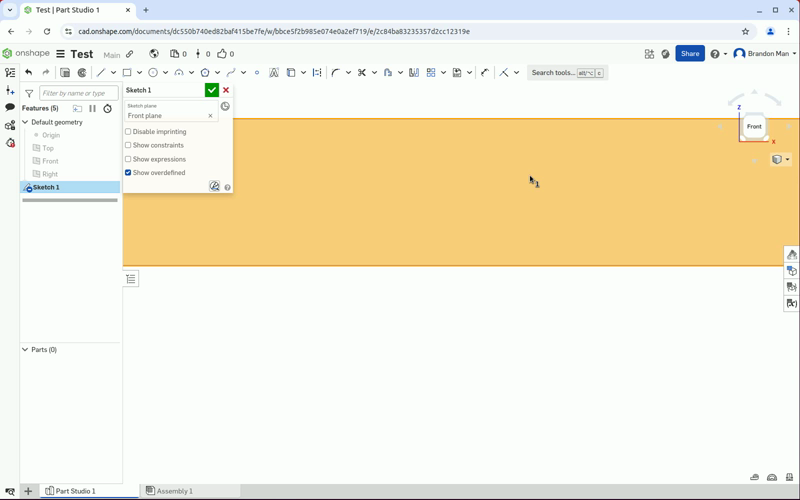
scroll(-6)
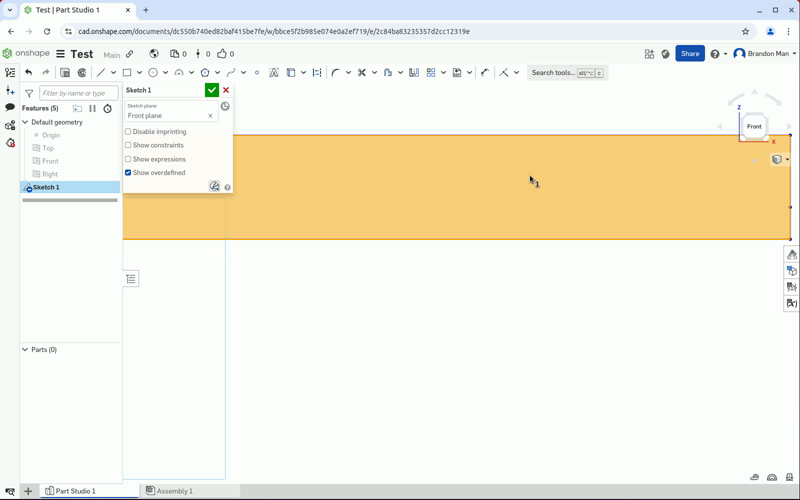
scroll(-6)
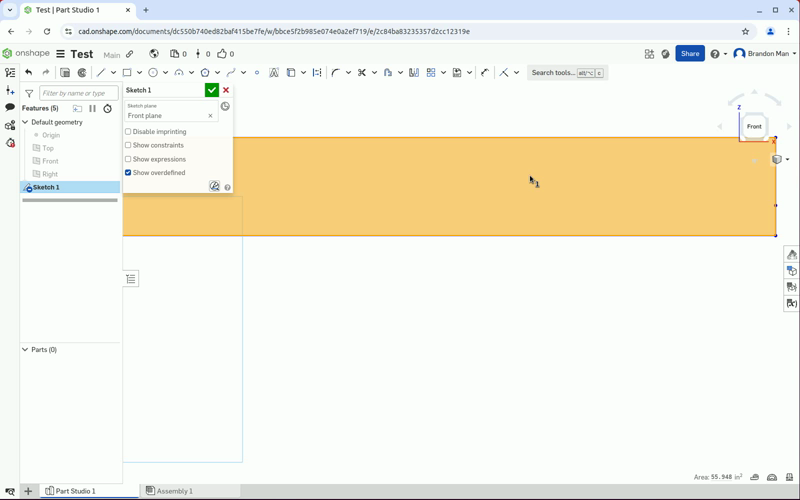
scroll(-6)
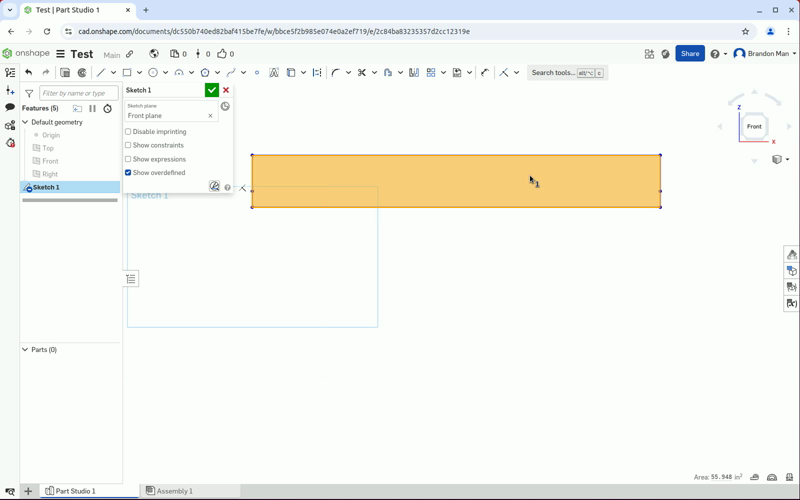
scroll(-6)
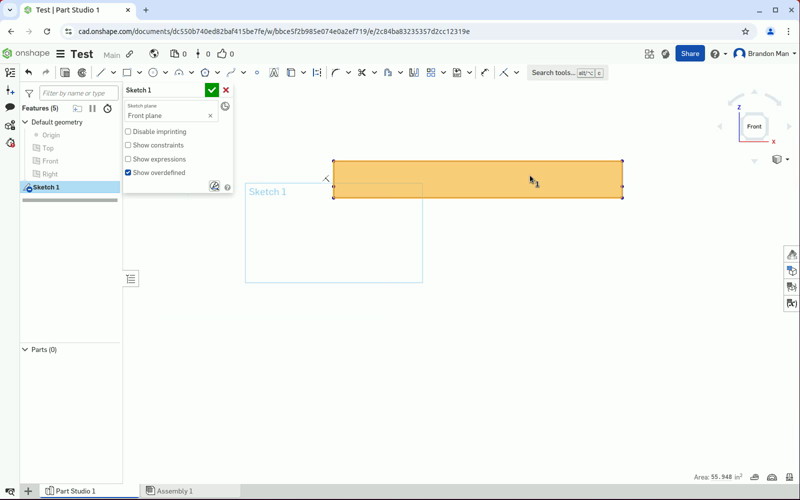
scroll(-6)
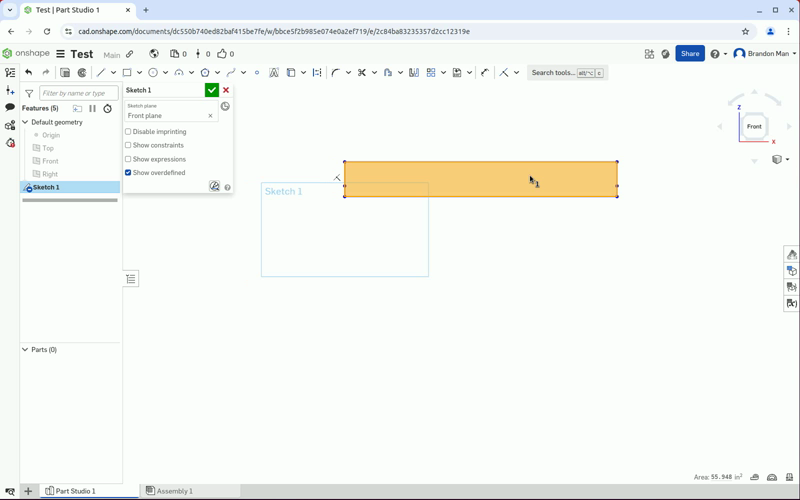
scroll(-6)
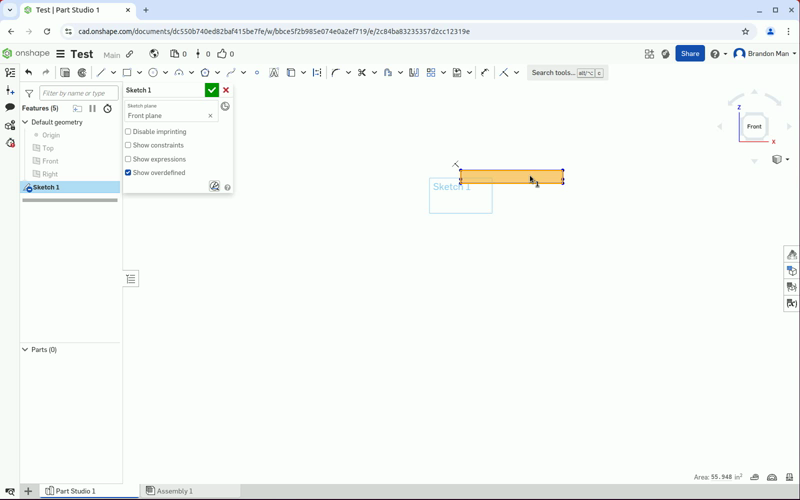
mouse_move(73, 352)
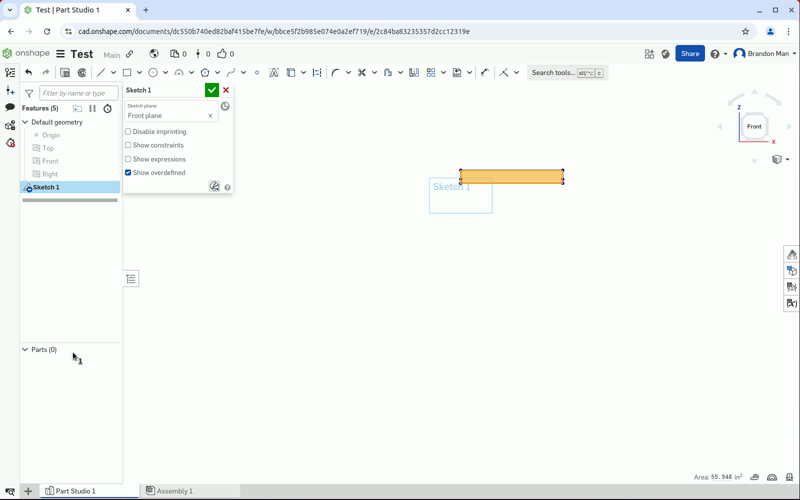
key(shift+y)
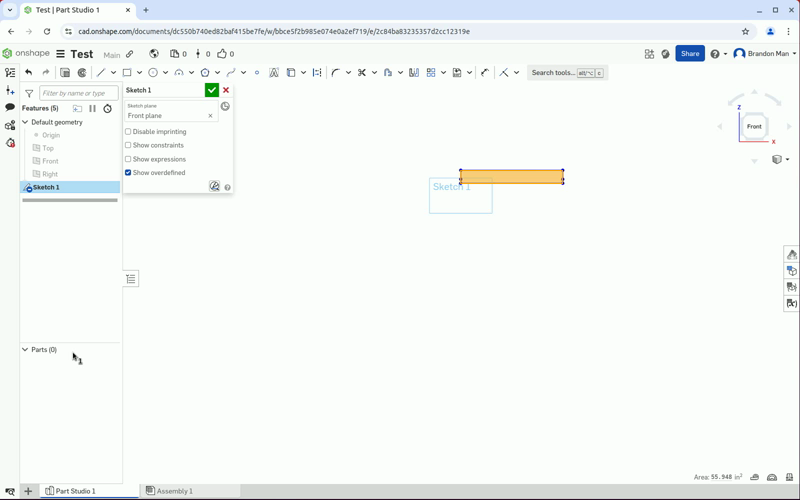
key(shift+e)
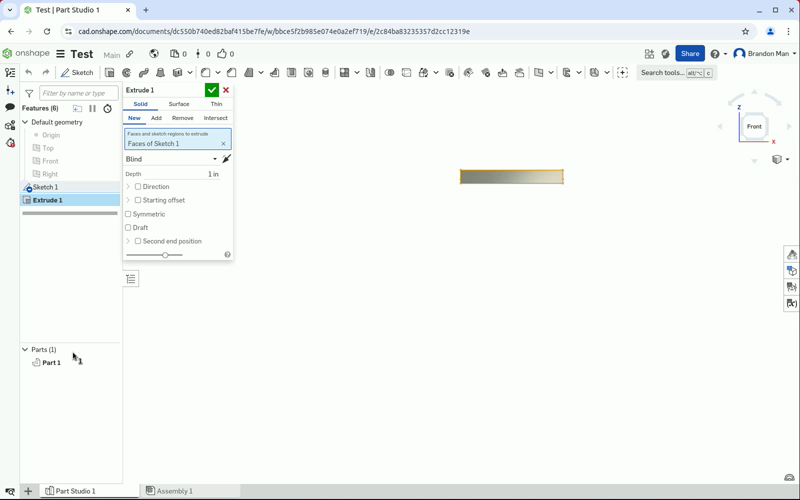
mouse_move(143, 106)
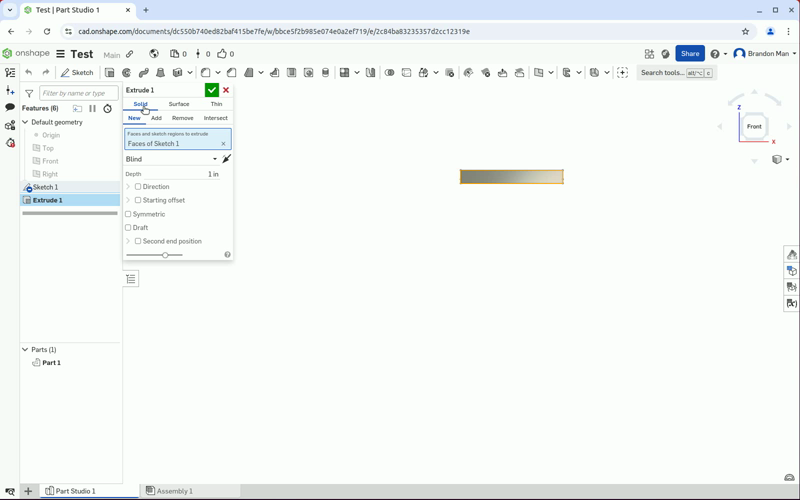
click(143, 106)
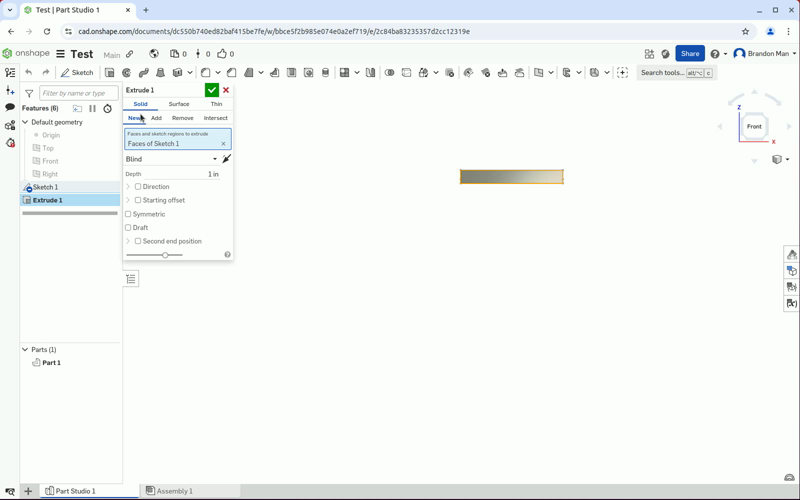
mouse_move(137, 120)
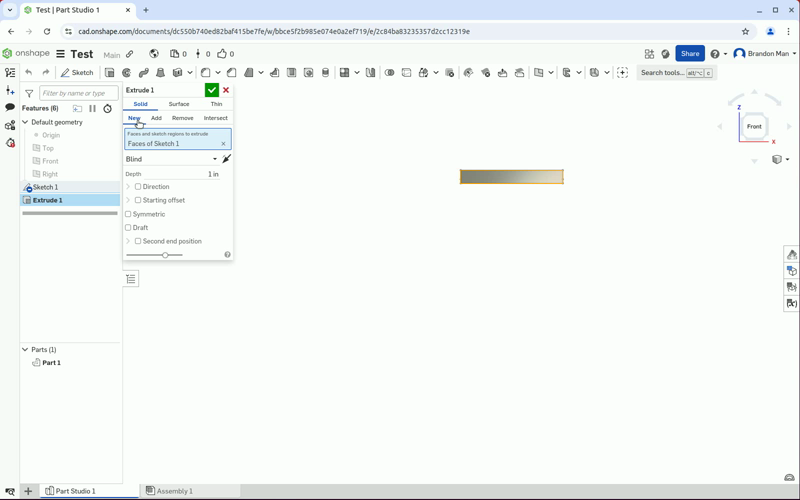
click(137, 120)
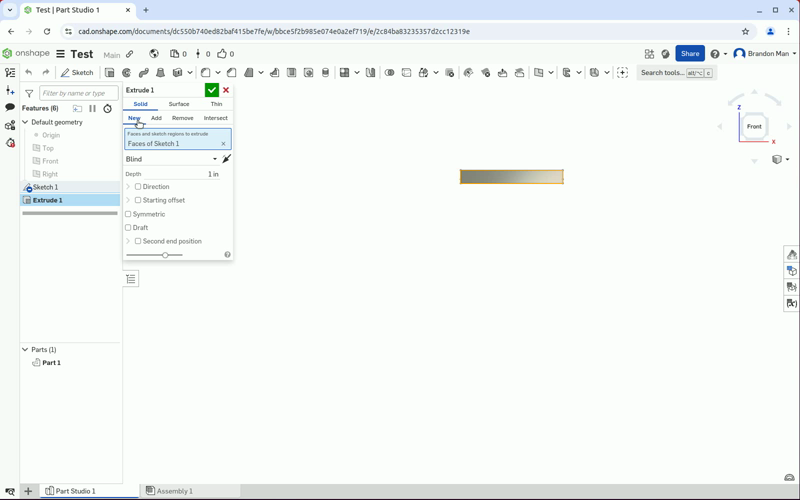
key(tab, 4)
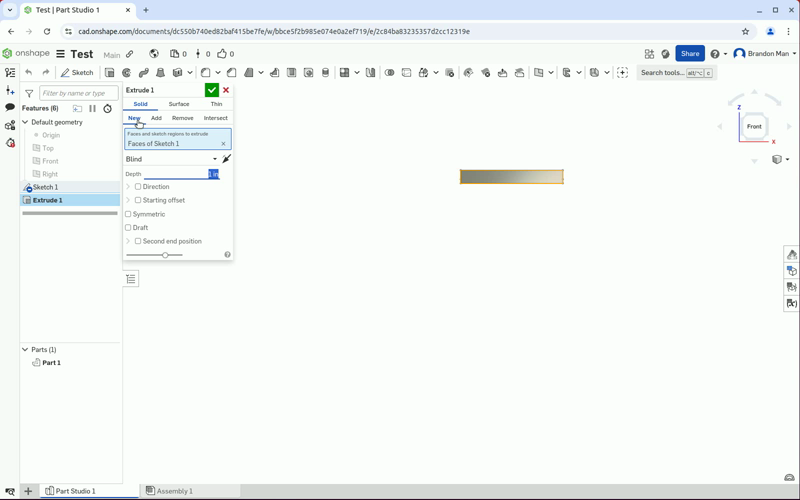
text(8.666)
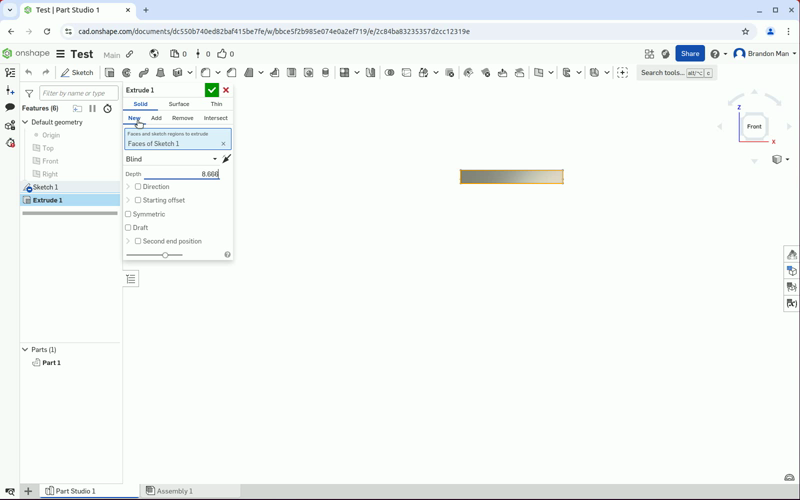
key(enter)
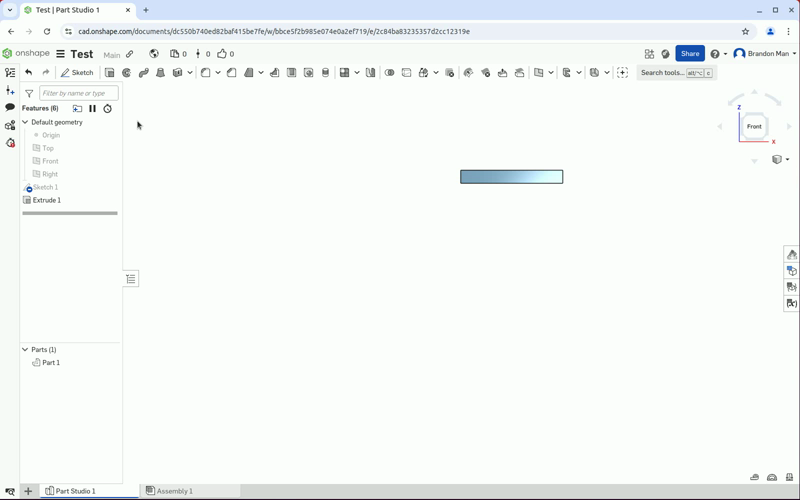
key(shift+h)
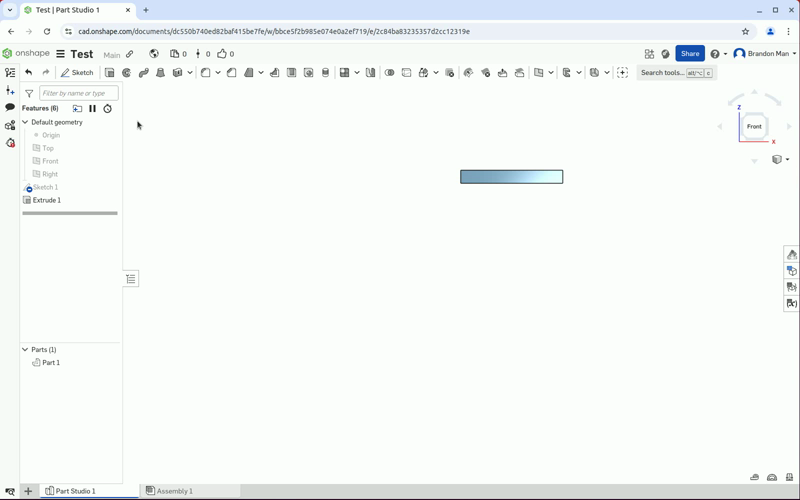
key(shift+h)
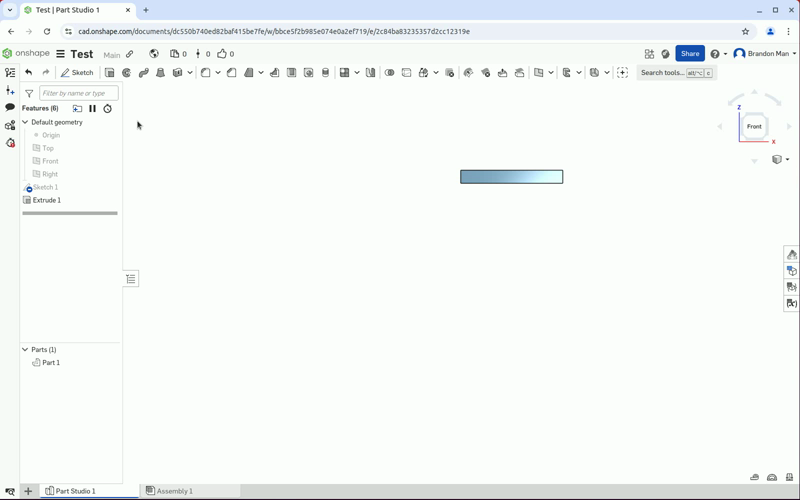
mouse_move(73, 189)
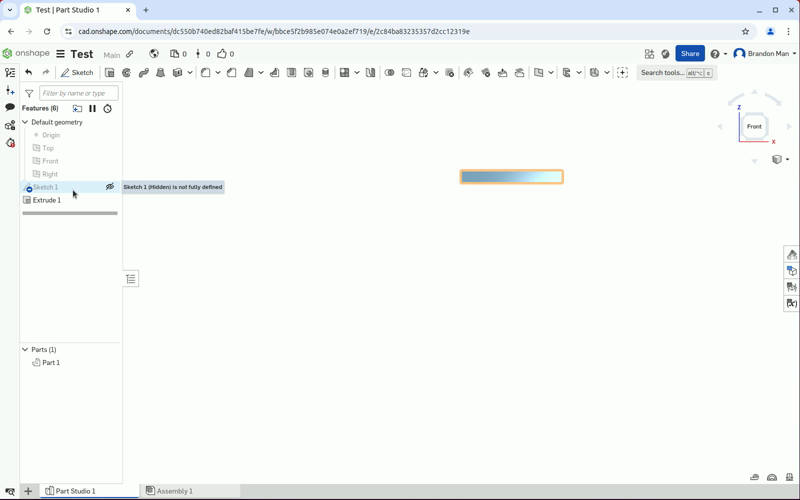
click(73, 189)
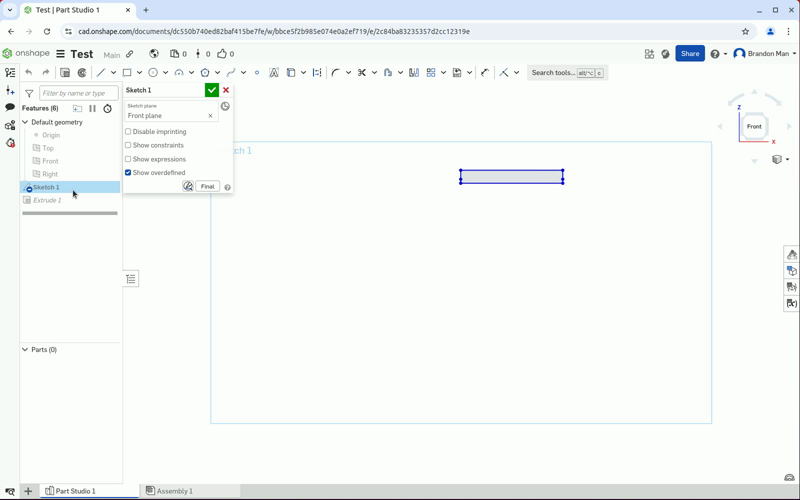
mouse_move(229, 92)
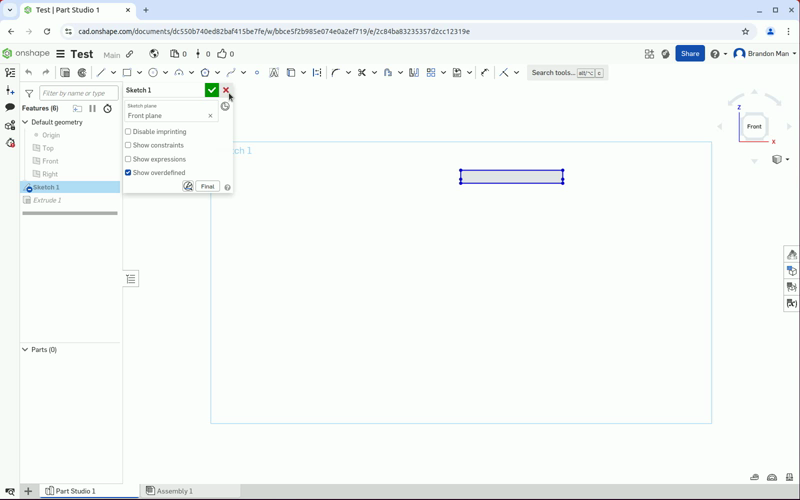
click(229, 92)
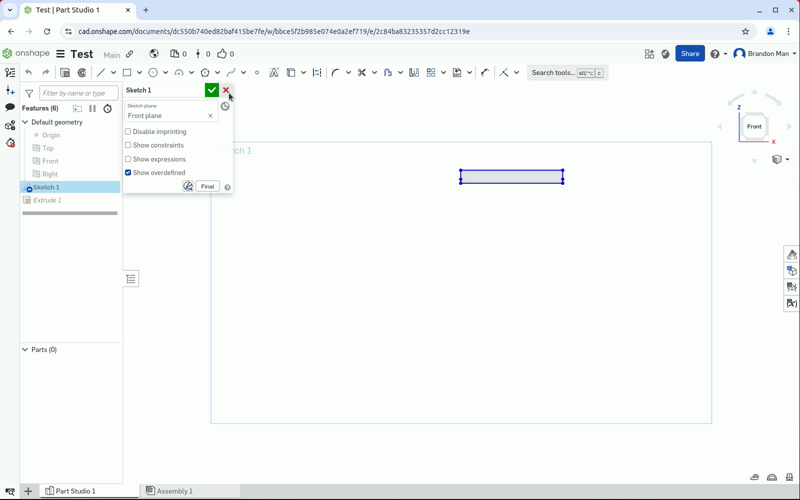
key(shift+s)
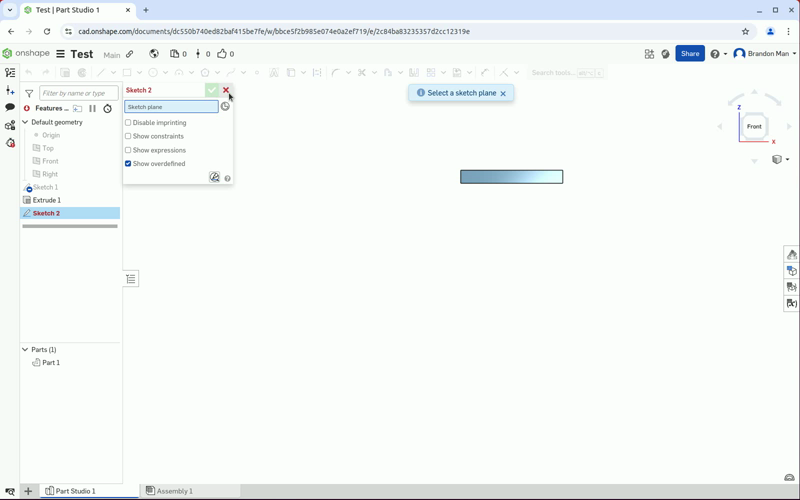
mouse_move(73, 163)
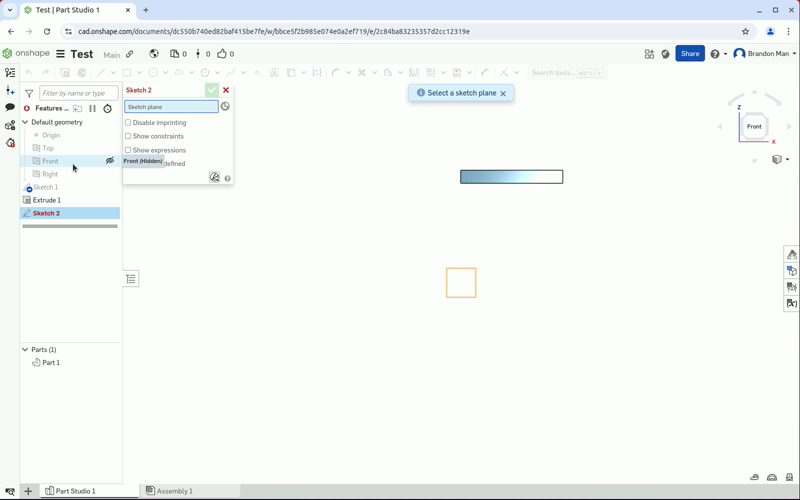
click(73, 163)
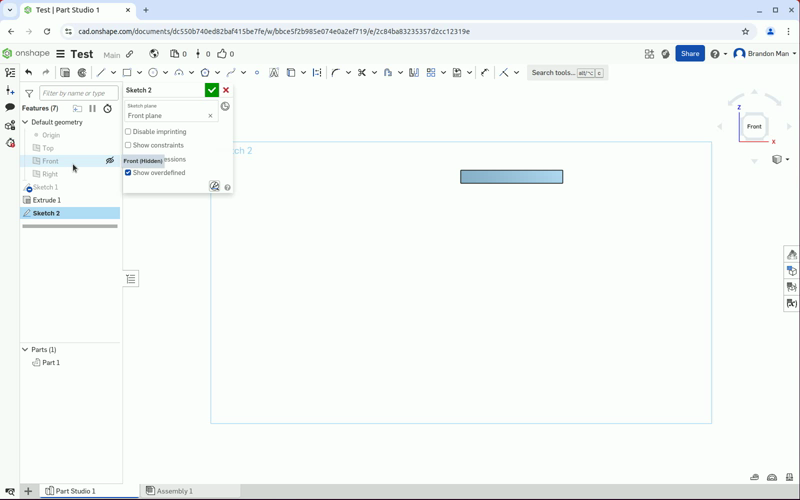
mouse_move(73, 352)
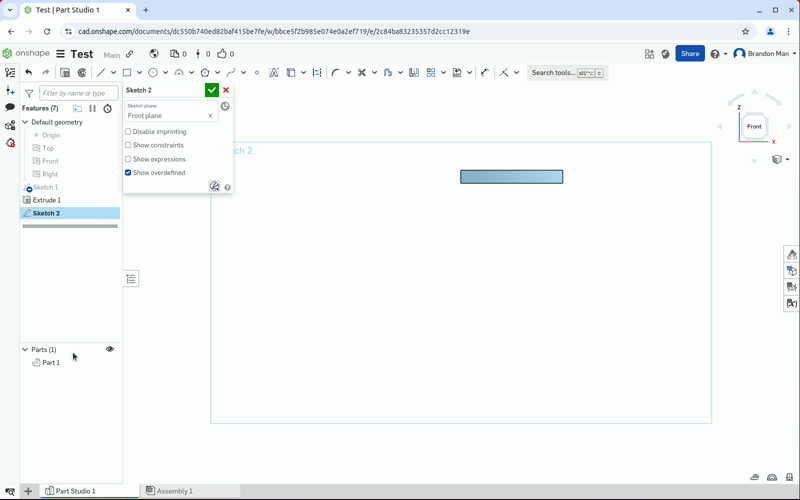
key(y)
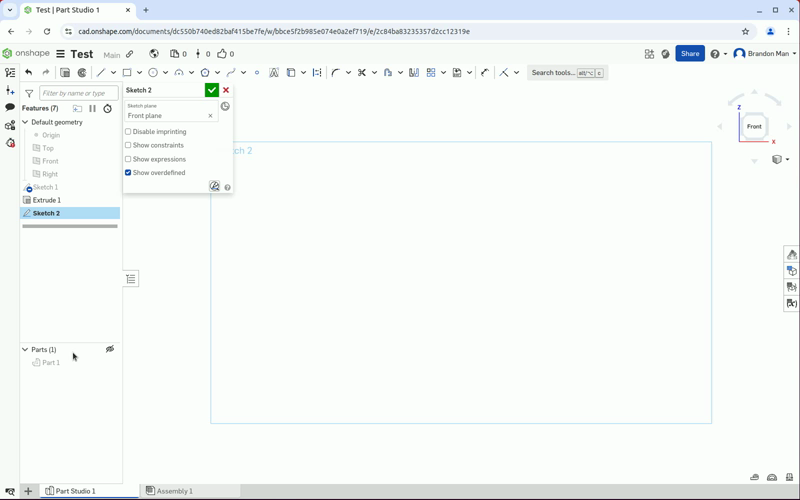
key(l)
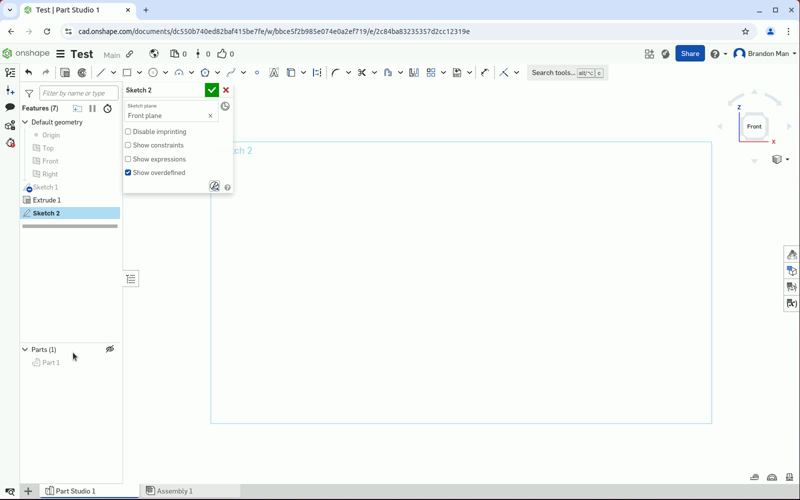
key_down(shift)
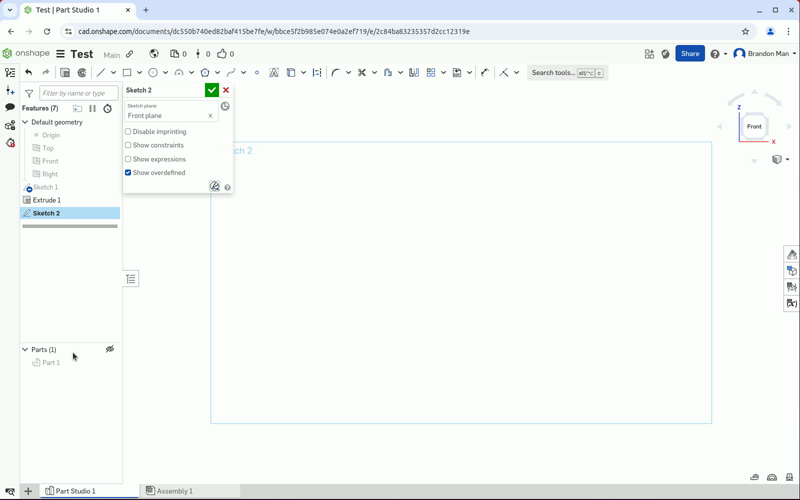
mouse_move(460, 282)
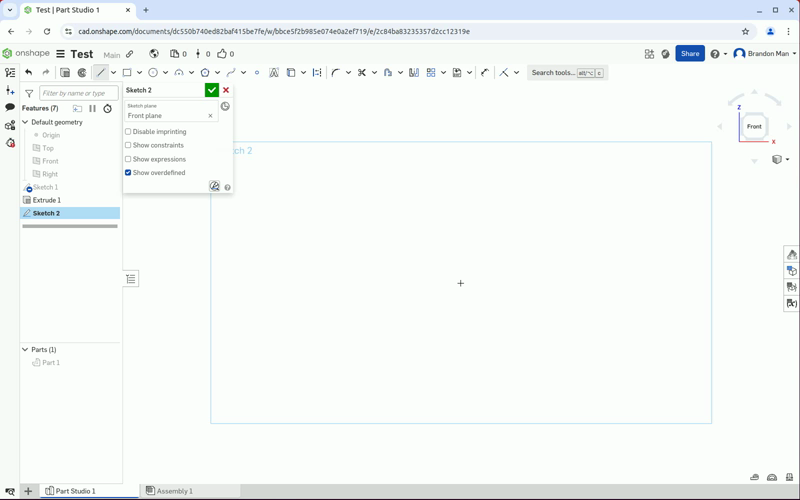
click(460, 282)
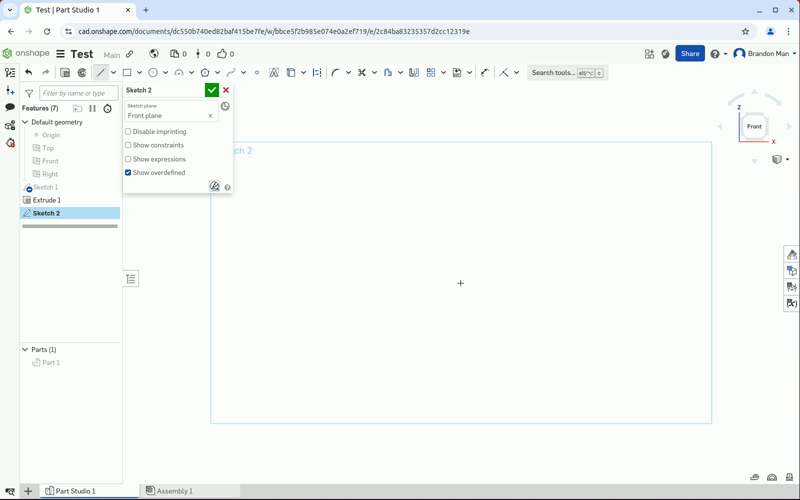
key_up(shift)
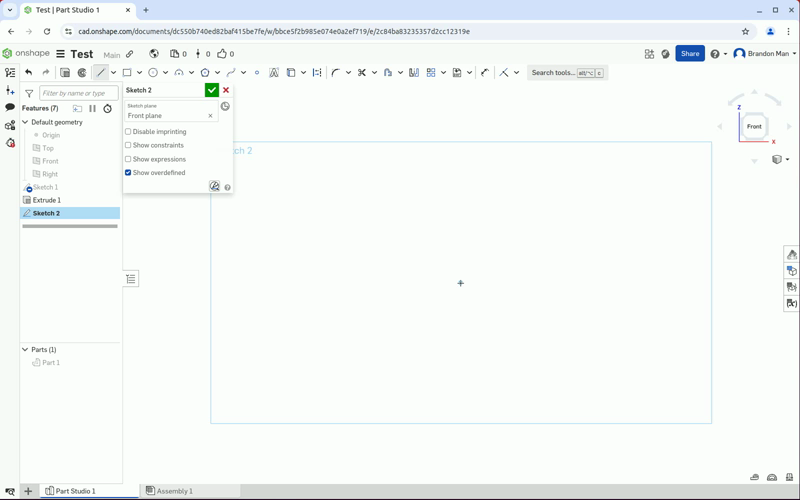
key_down(shift)
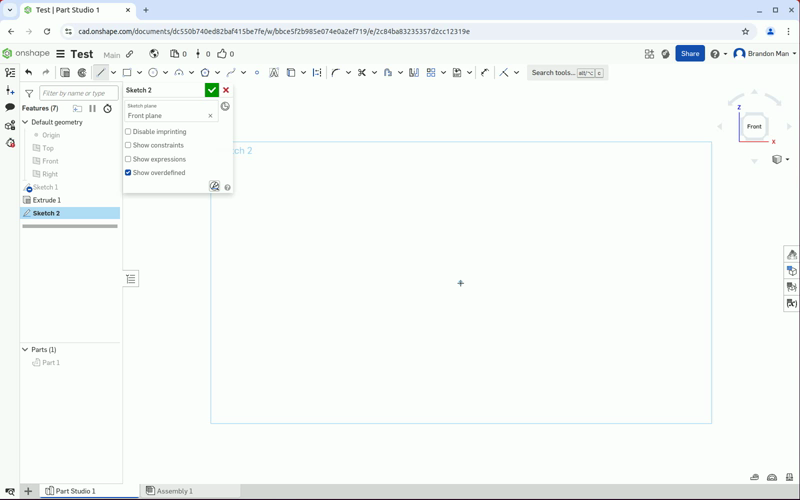
mouse_move(562, 282)
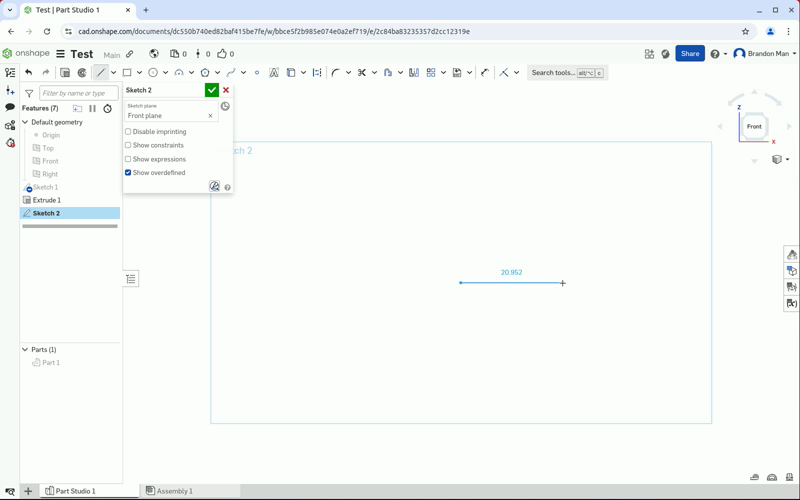
click(562, 282)
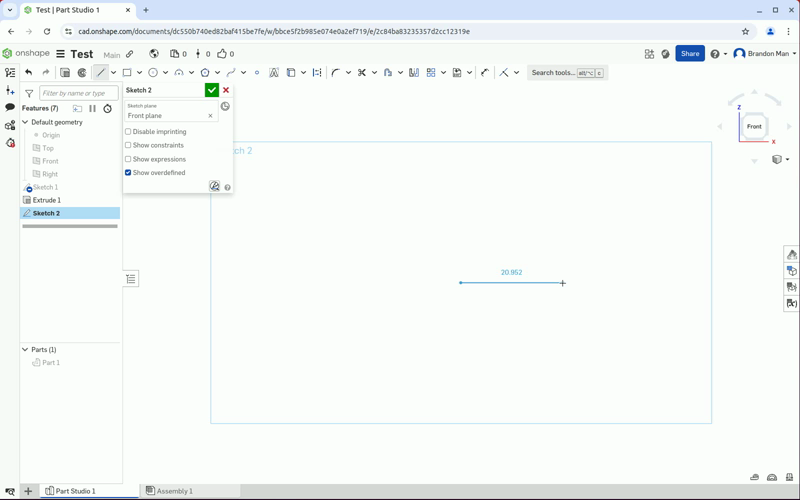
key_up(shift)
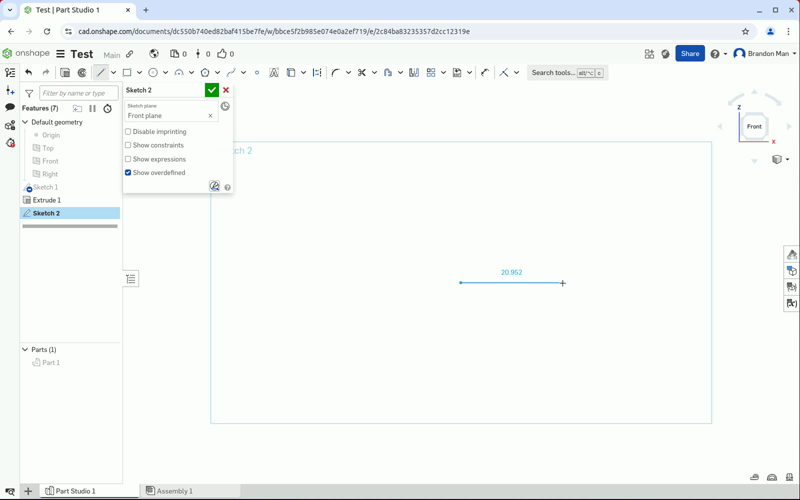
key_down(shift)
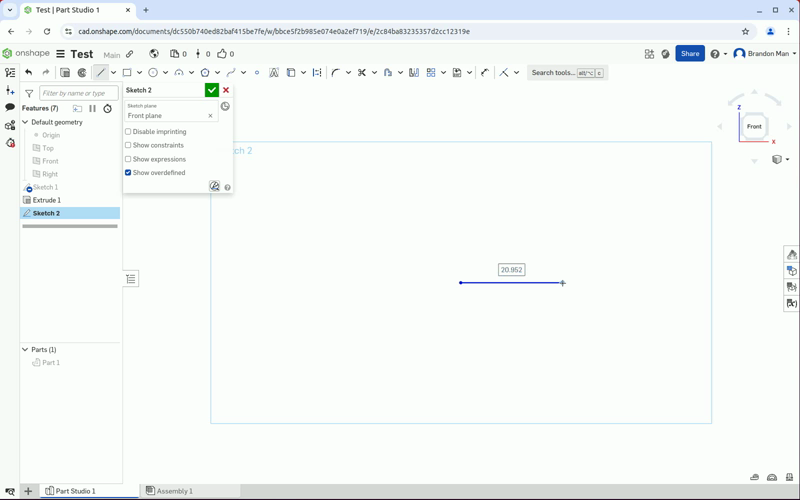
mouse_move(589, 282)
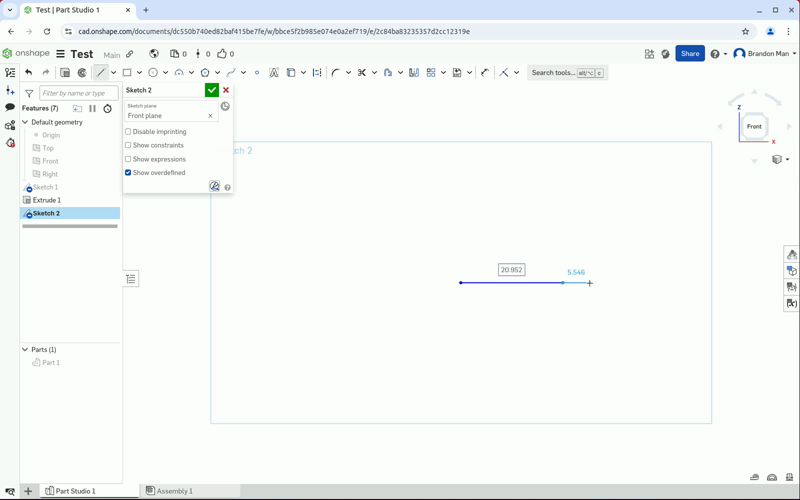
mouse_move(562, 228)
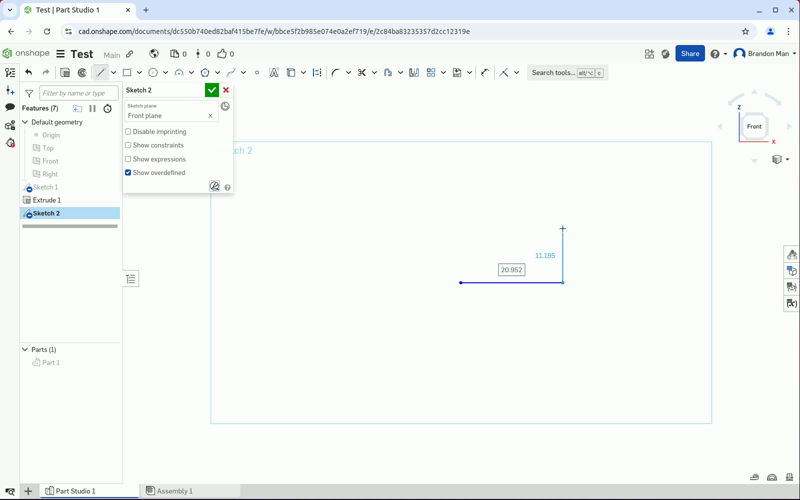
click(562, 228)
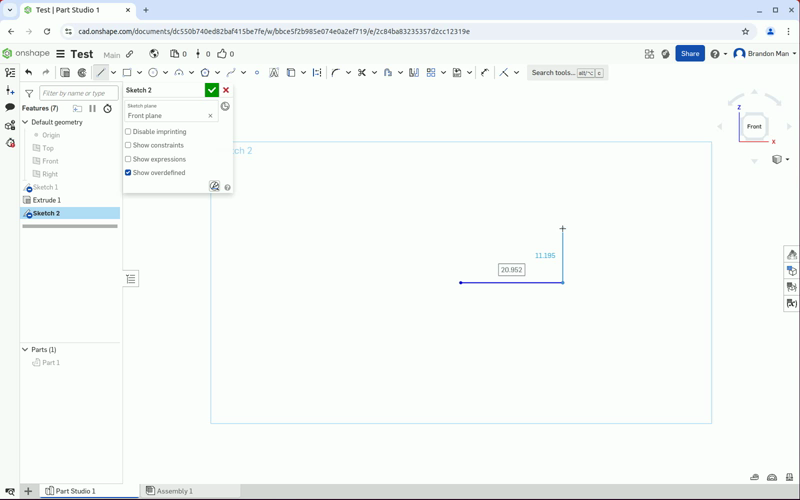
key_up(shift)
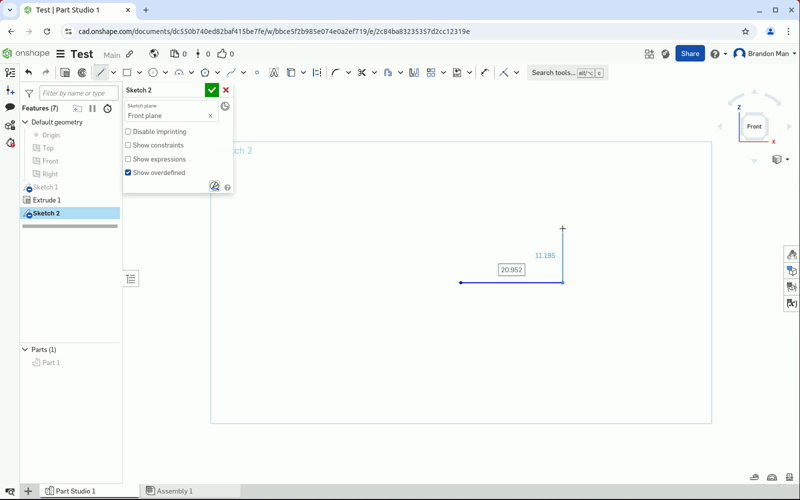
key_down(shift)
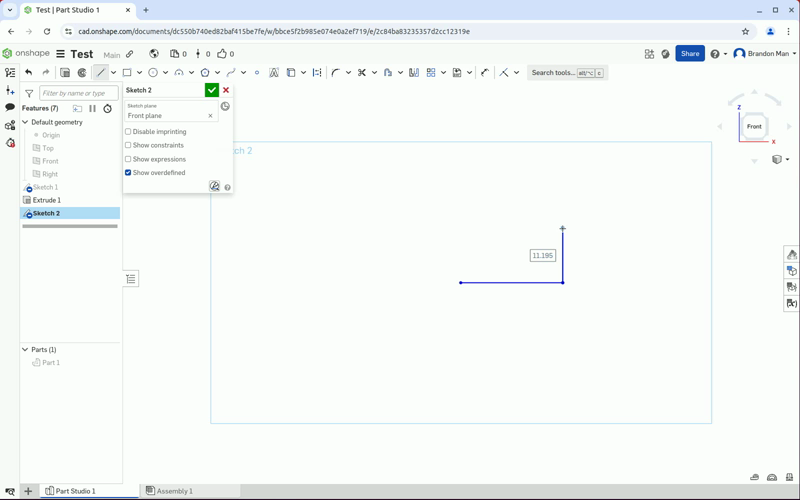
mouse_move(460, 228)
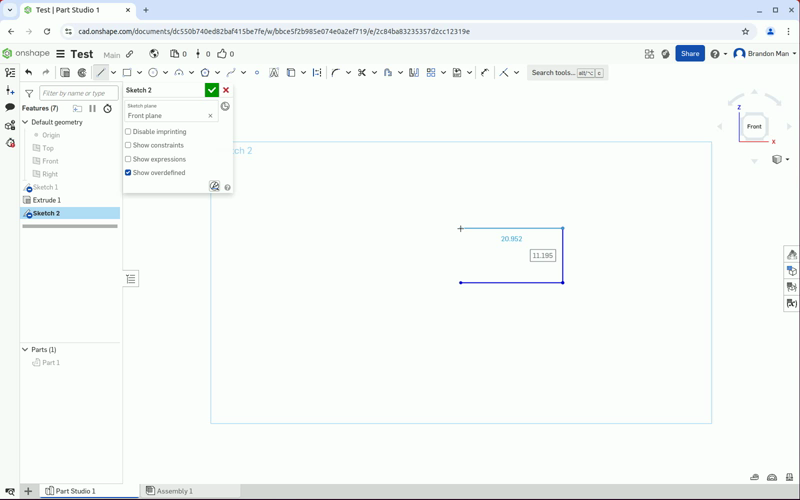
click(460, 228)
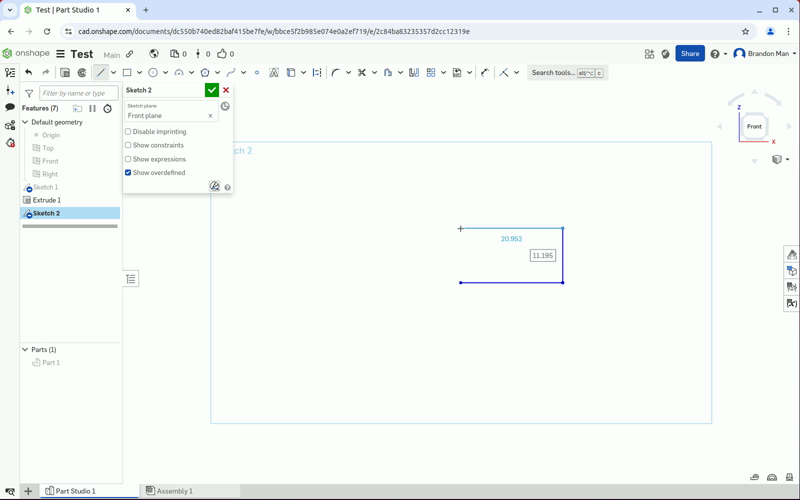
key_up(shift)
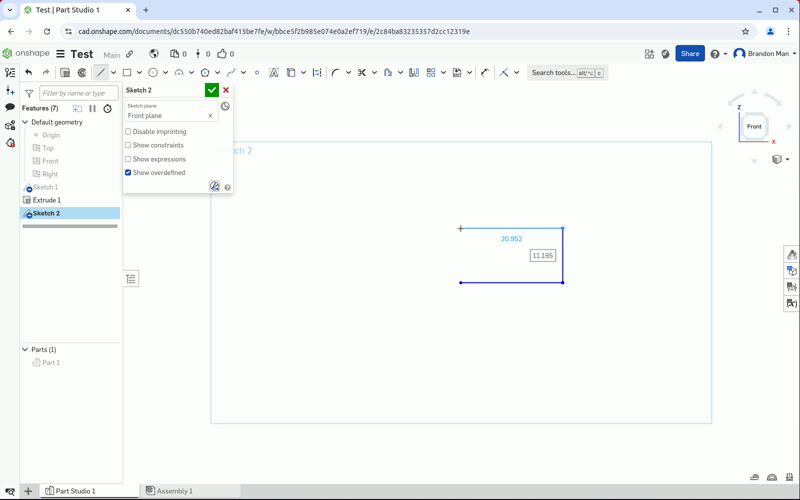
mouse_move(490, 228)
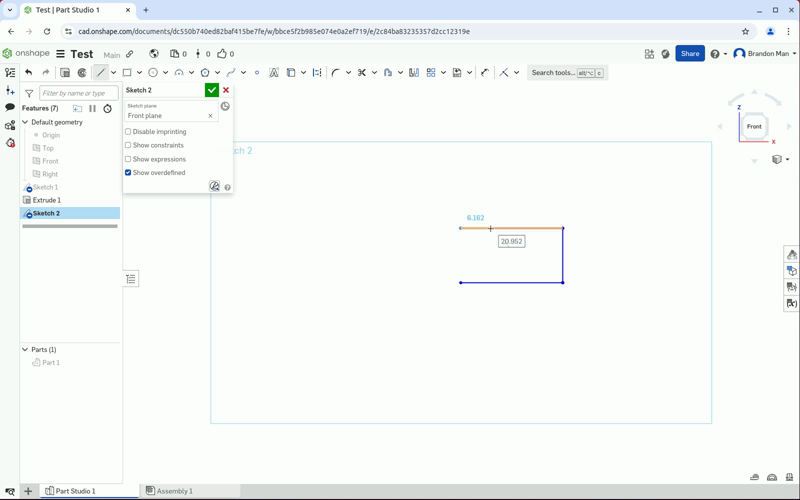
key_down(shift)
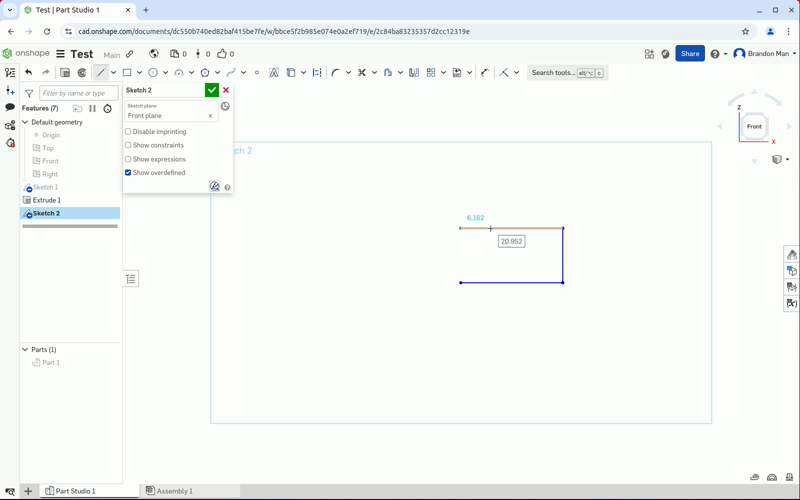
mouse_move(460, 282)
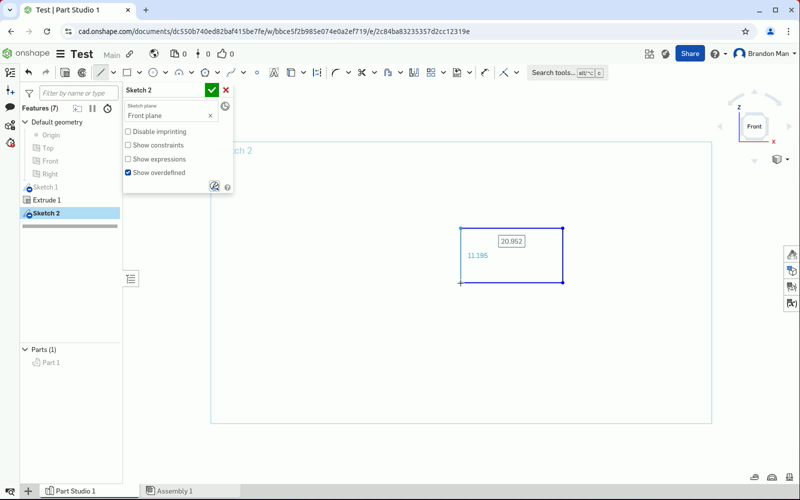
key_up(shift)
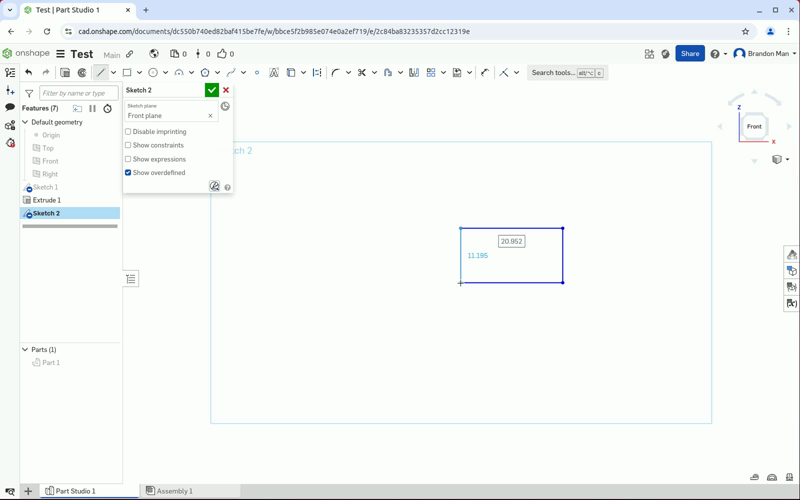
click(460, 282)
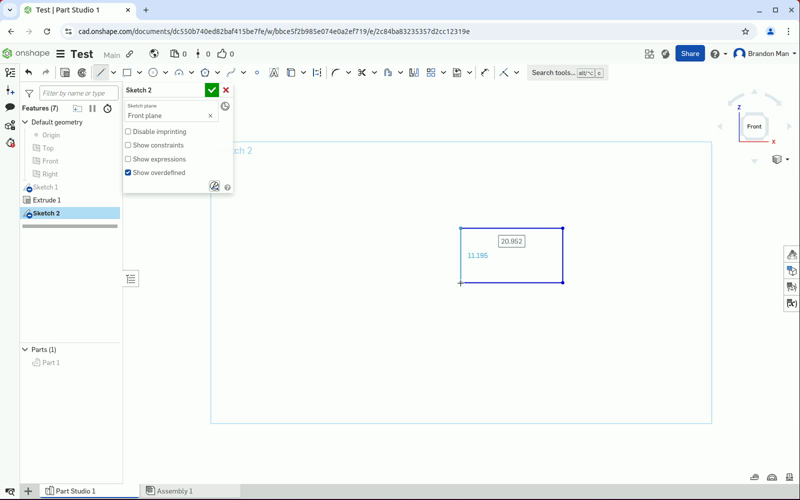
key(esc)
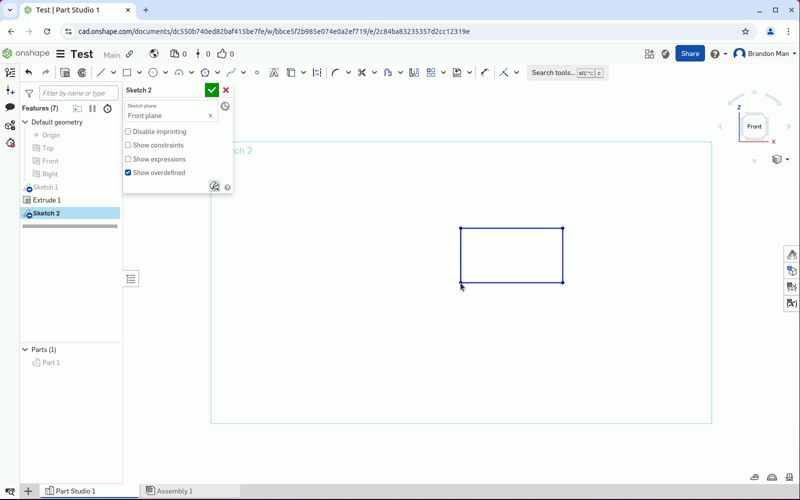
mouse_move(474, 245)
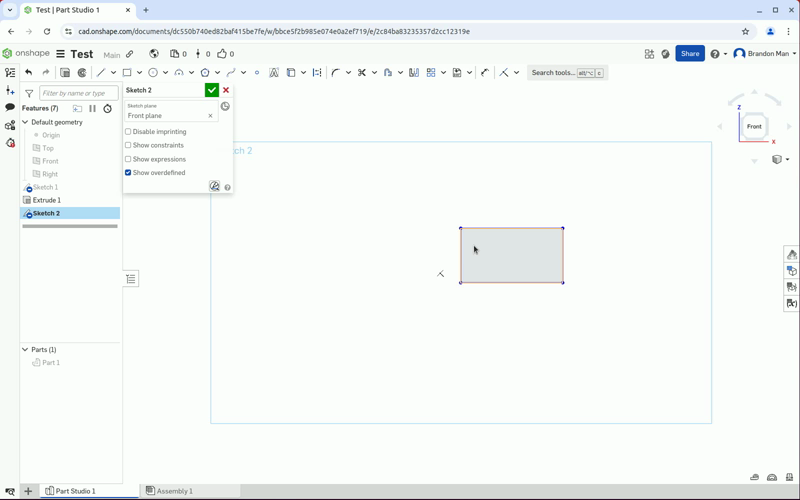
click(474, 245)
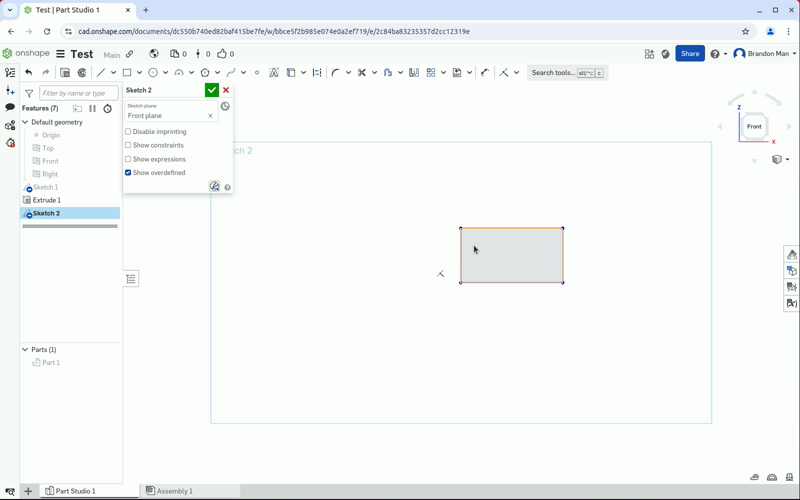
mouse_move(73, 352)
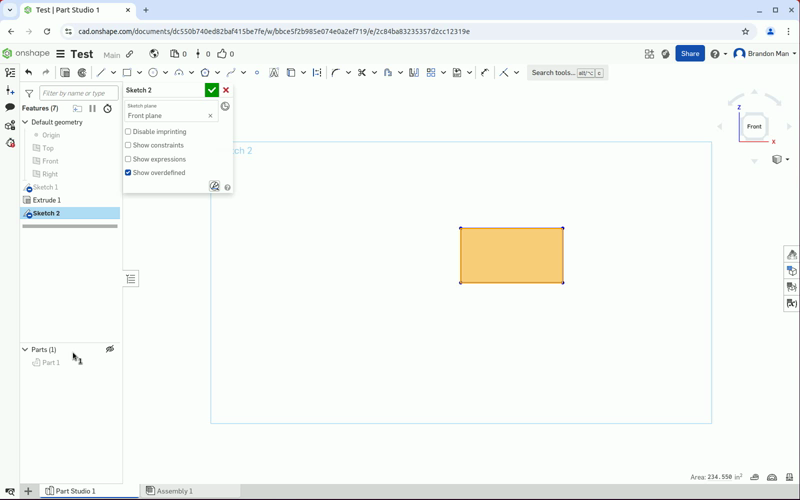
key(shift+y)
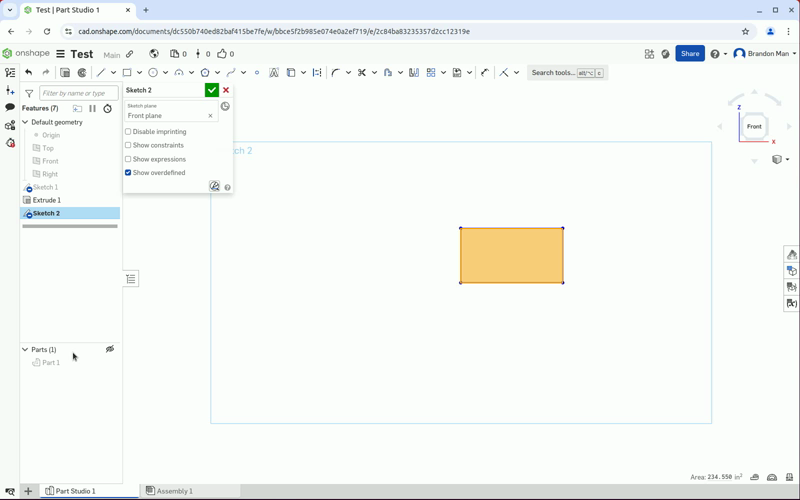
key(shift+e)
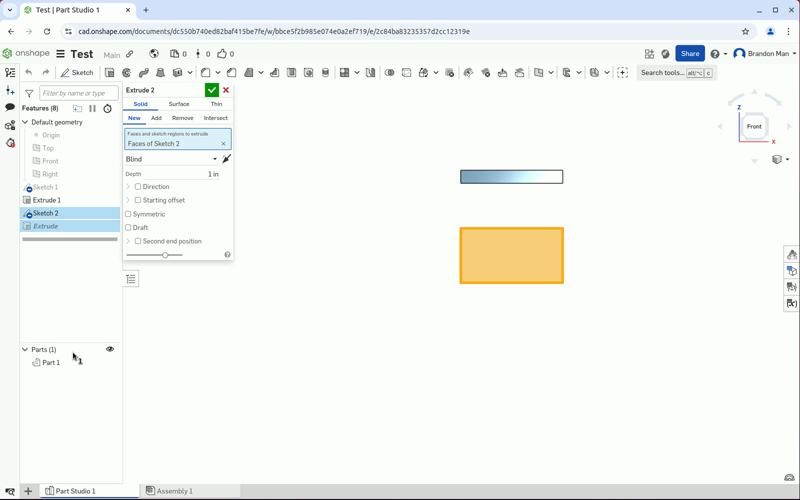
mouse_move(143, 106)
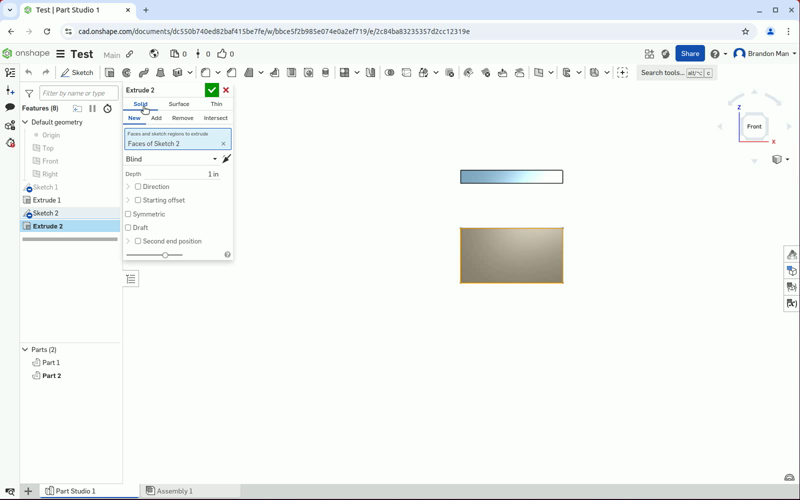
click(143, 106)
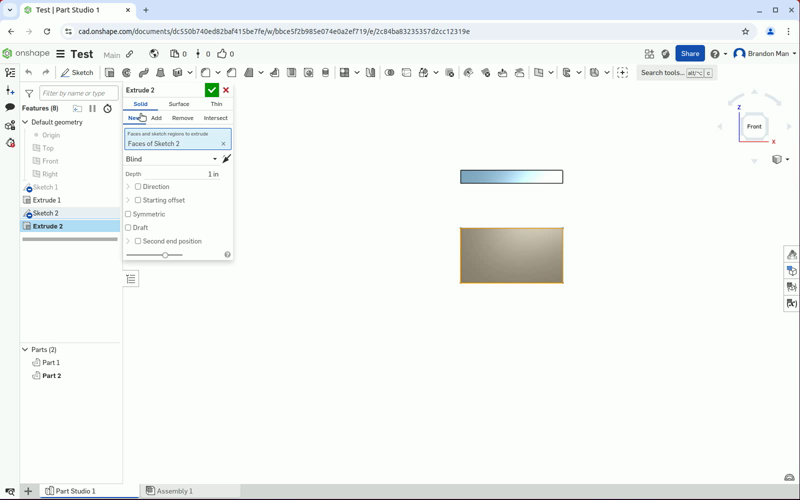
mouse_move(137, 120)
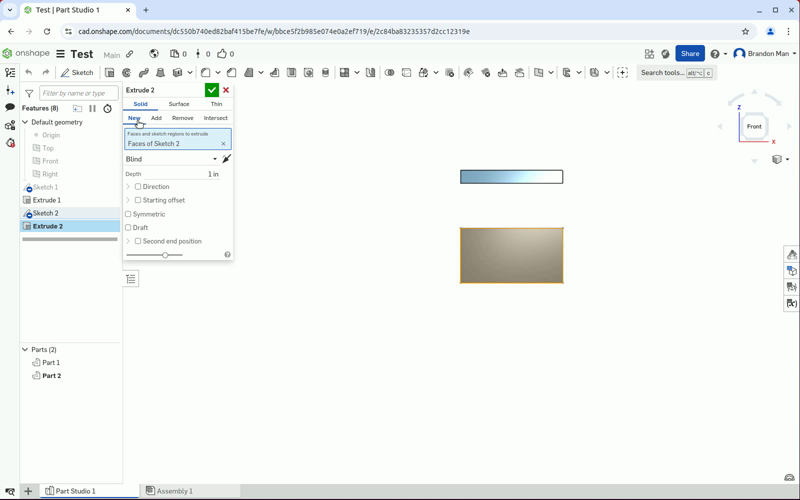
click(137, 120)
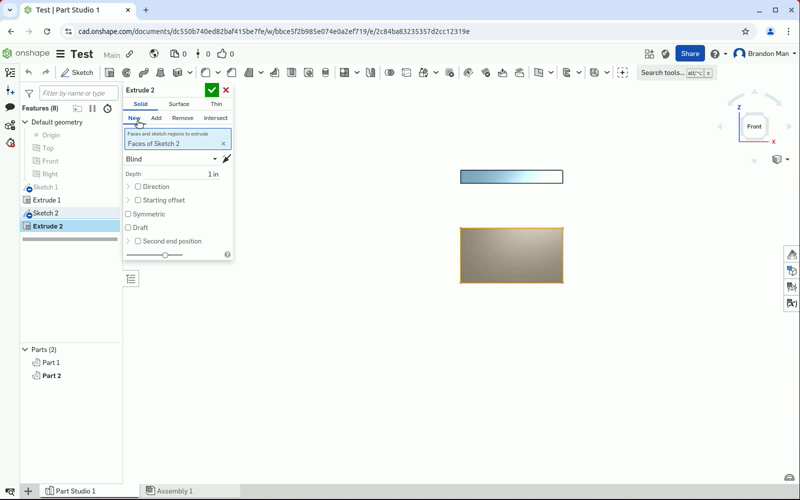
key(tab, 4)
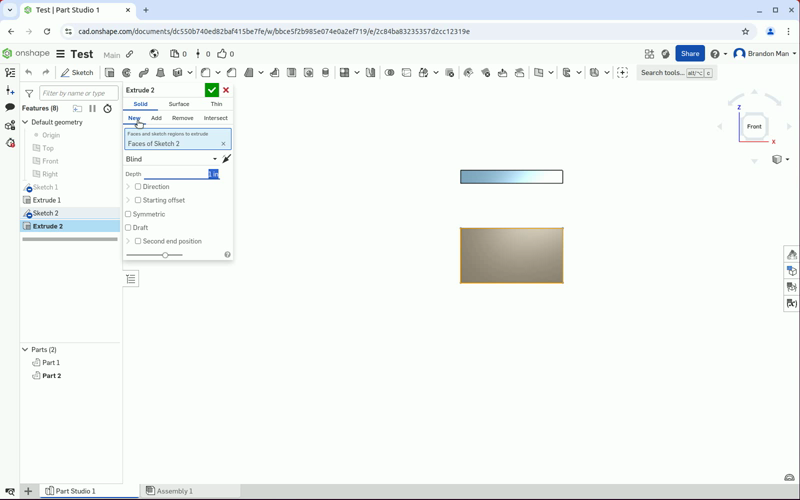
text(8.666)
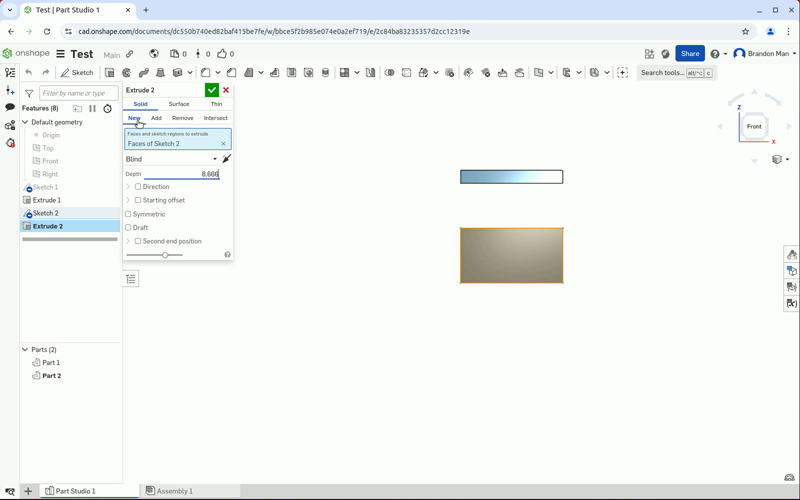
key(enter)
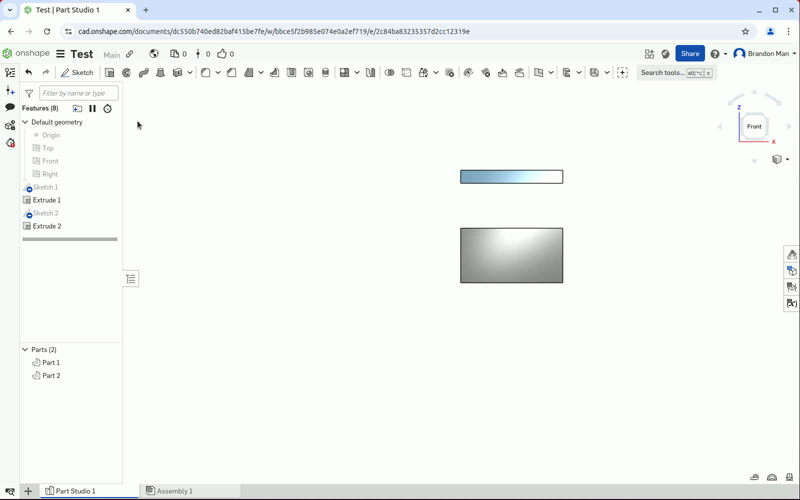
key(shift+h)
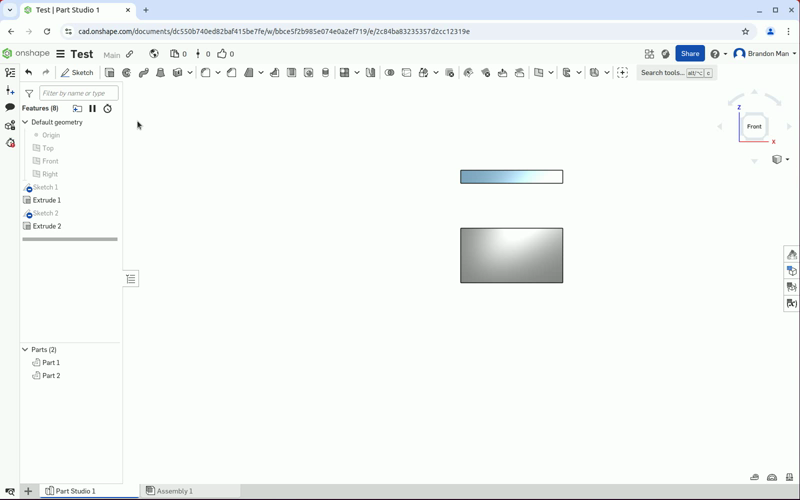
key(shift+h)
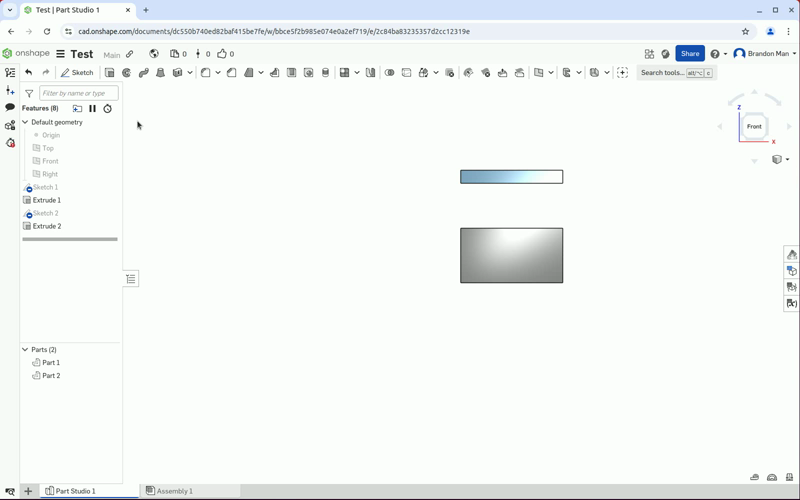
mouse_move(73, 189)
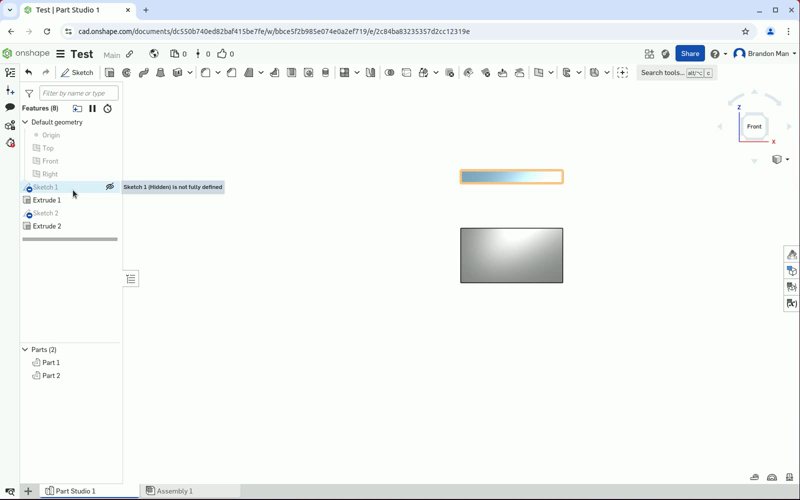
click(73, 189)
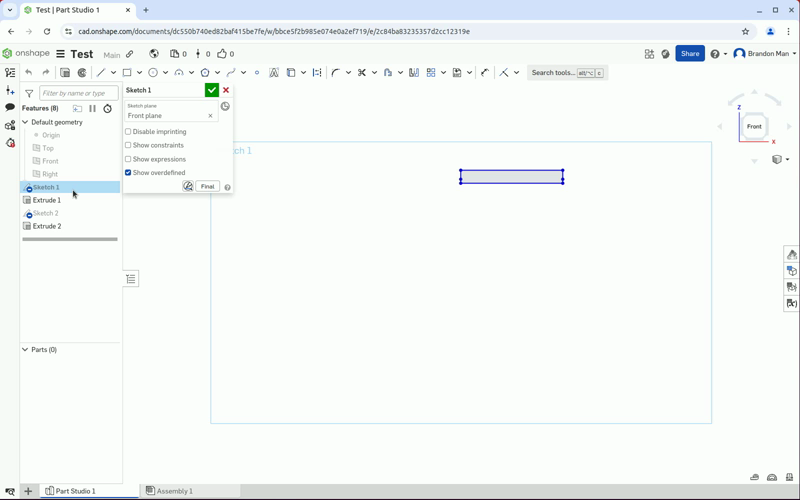
mouse_move(229, 92)
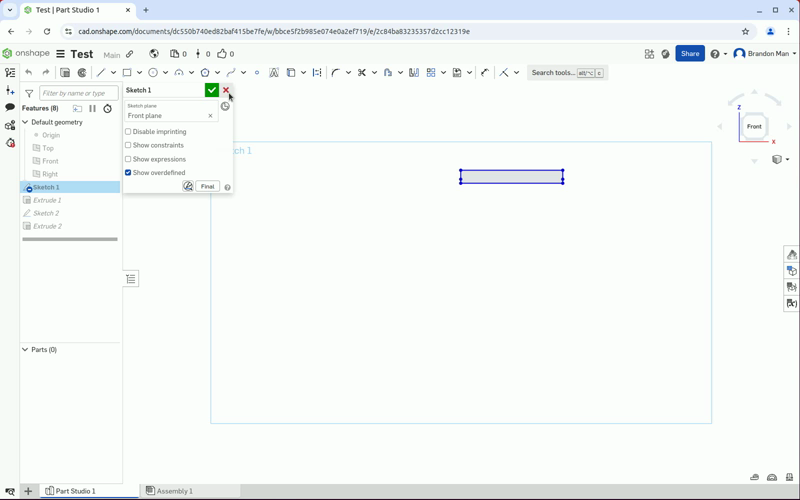
click(229, 92)
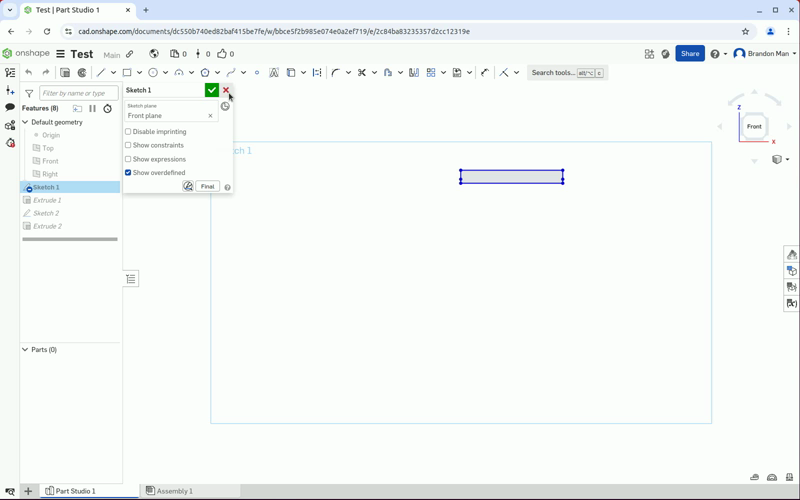
key(shift+s)
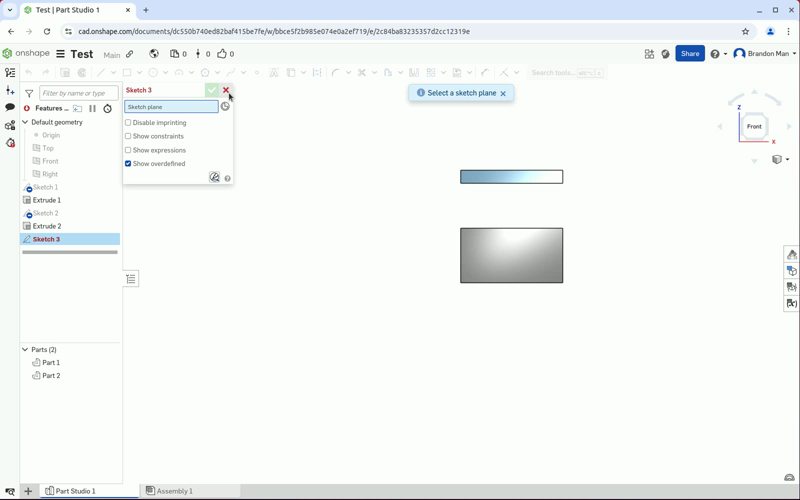
mouse_move(73, 163)
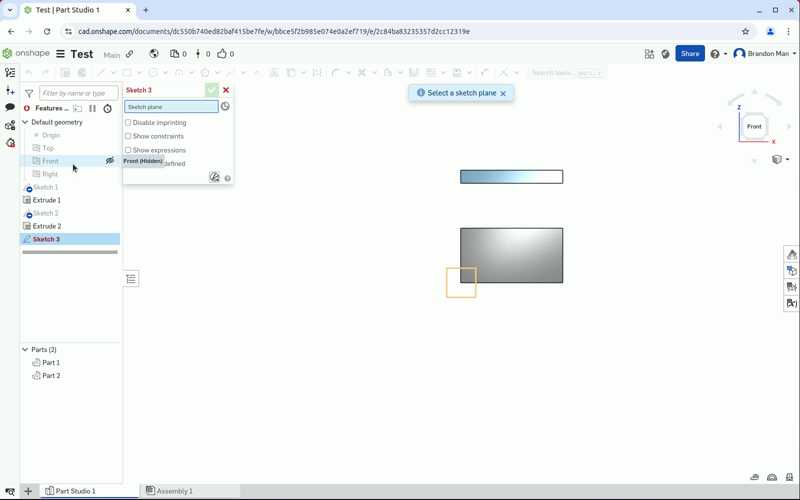
click(73, 163)
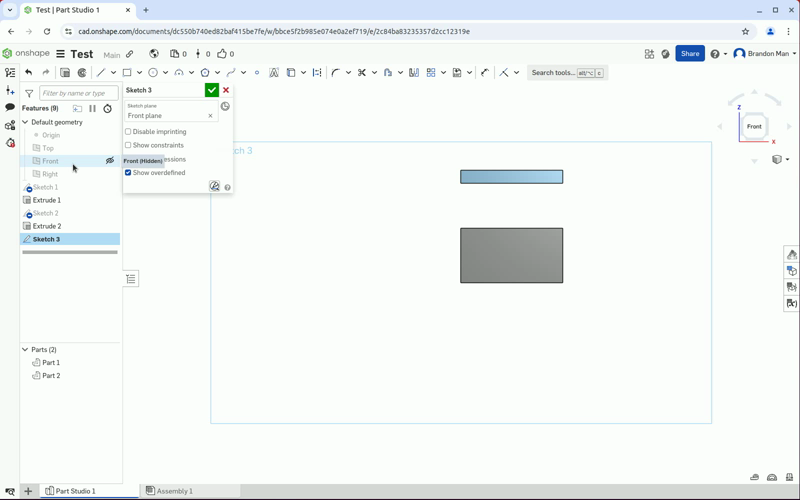
mouse_move(73, 352)
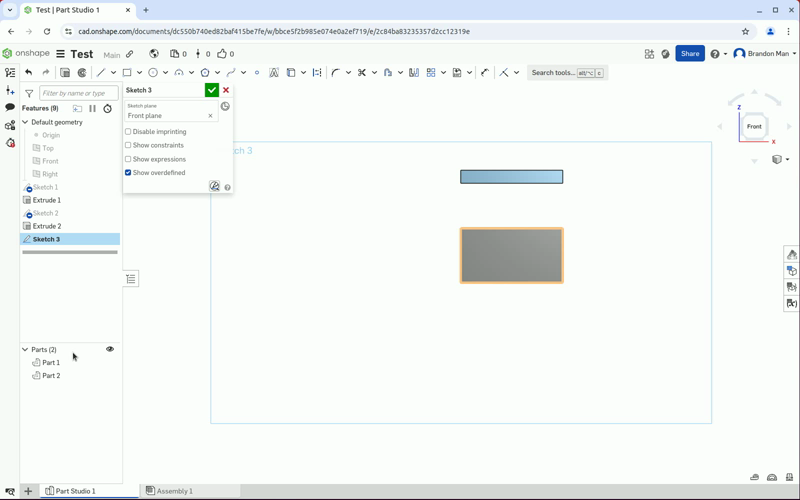
key(y)
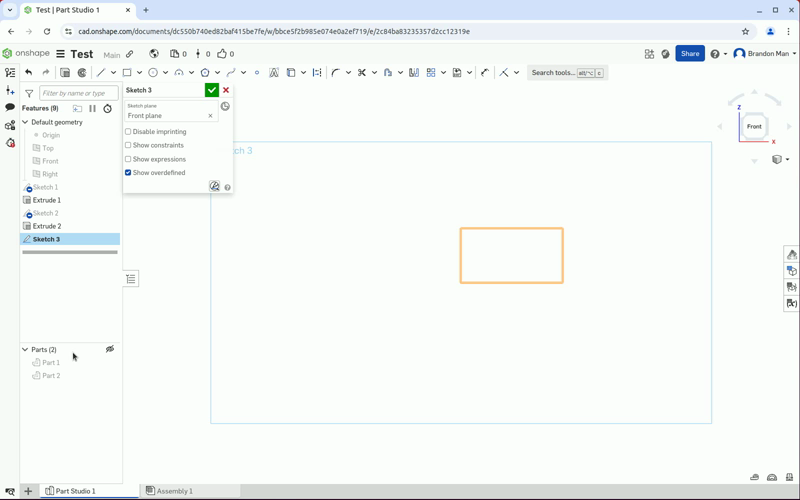
key(l)
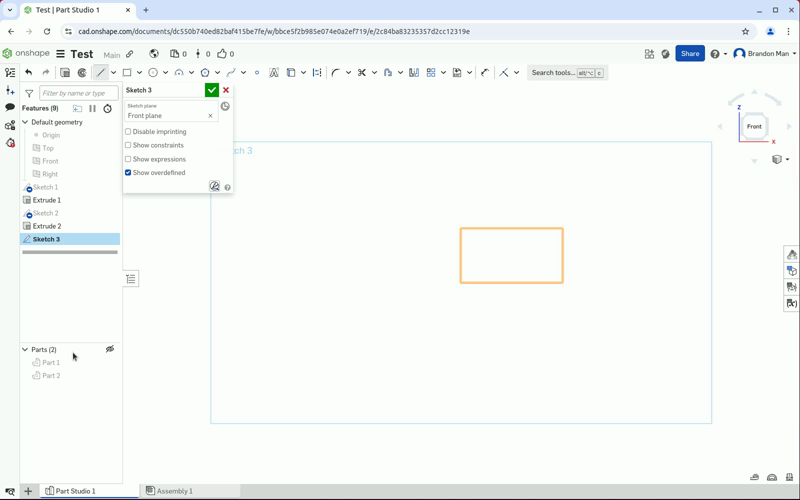
key_down(shift)
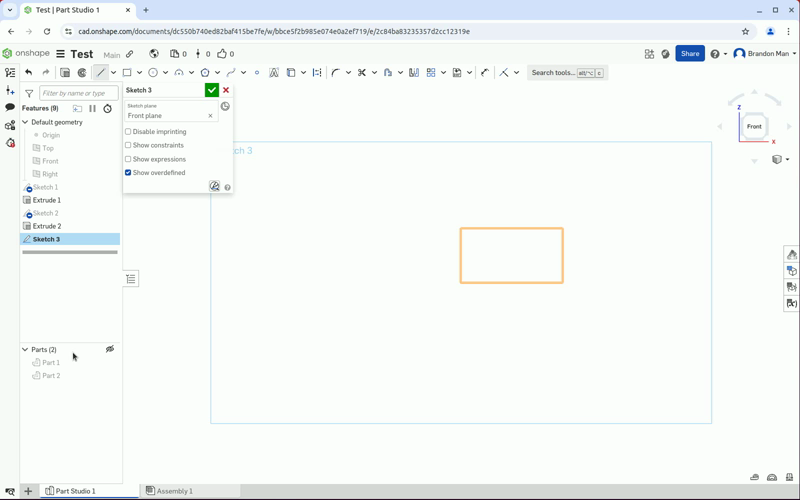
mouse_move(460, 198)
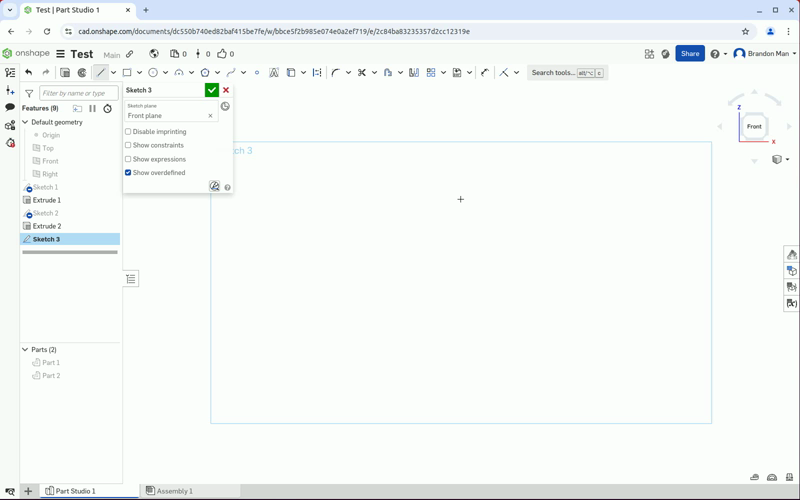
click(460, 198)
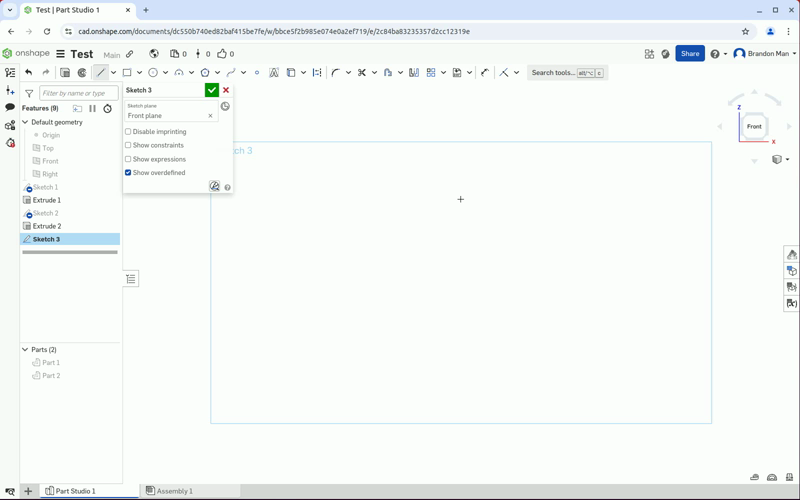
key_up(shift)
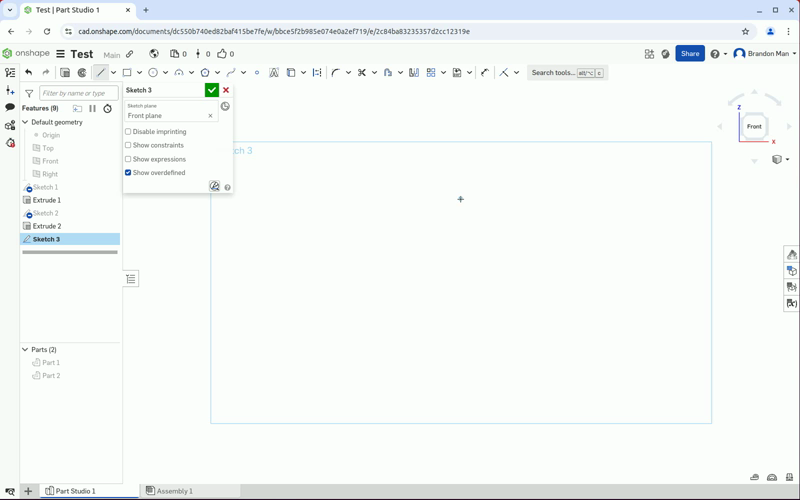
key_down(shift)
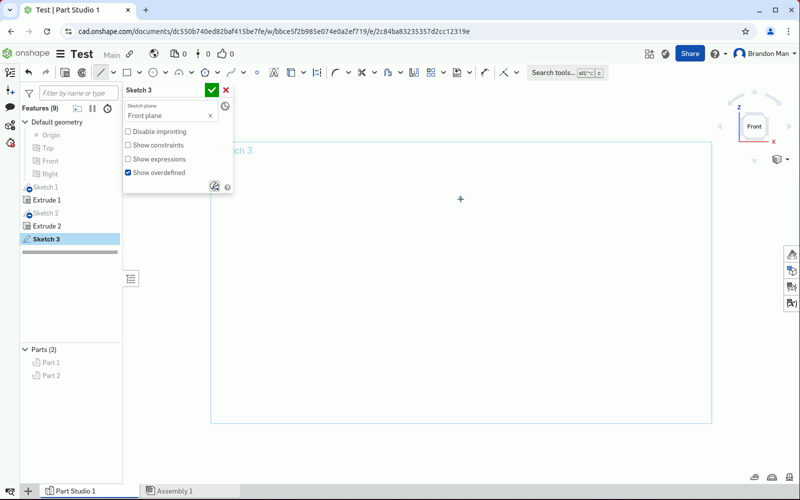
mouse_move(562, 198)
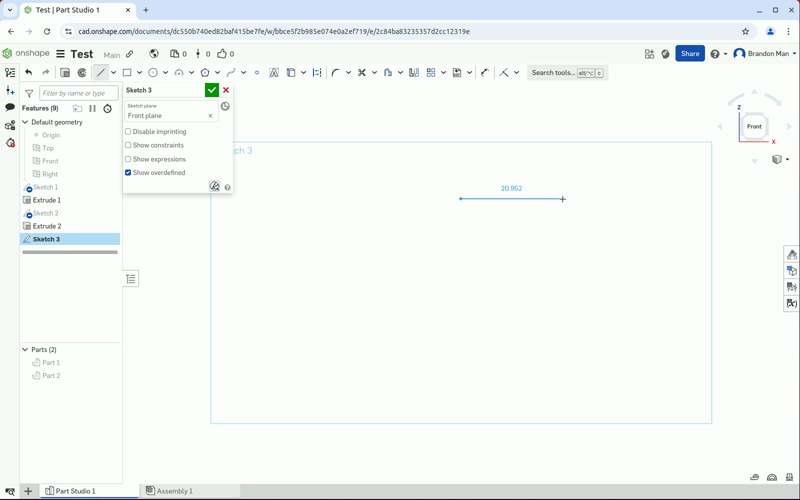
click(562, 198)
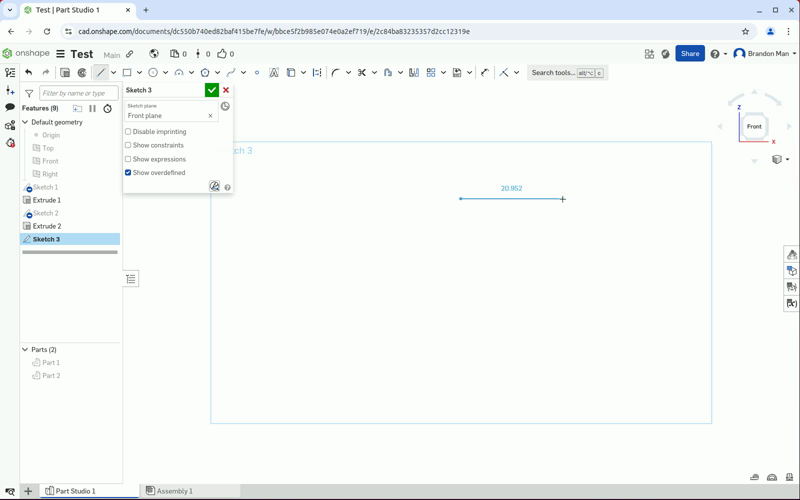
key_up(shift)
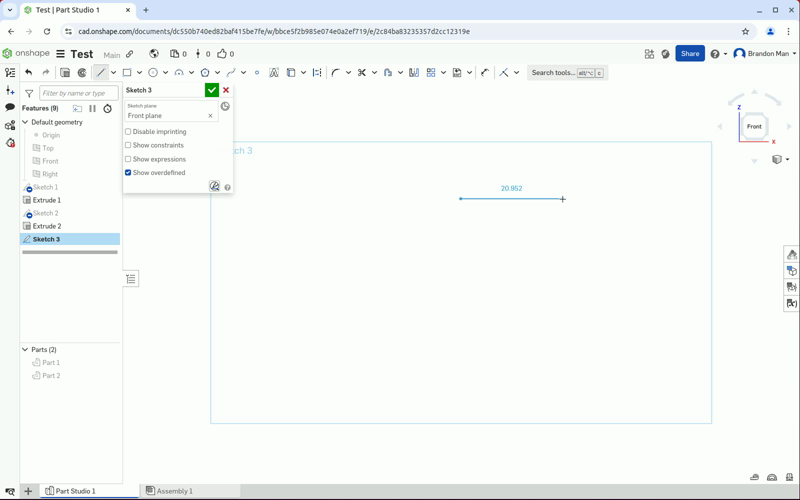
key_down(shift)
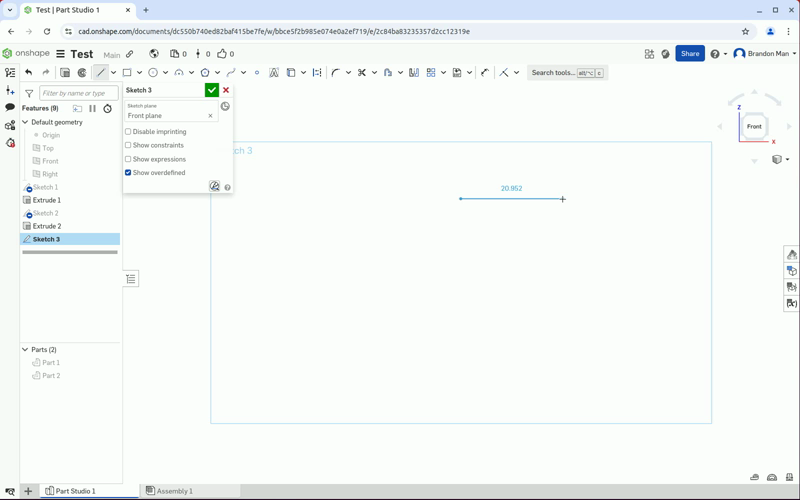
mouse_move(589, 198)
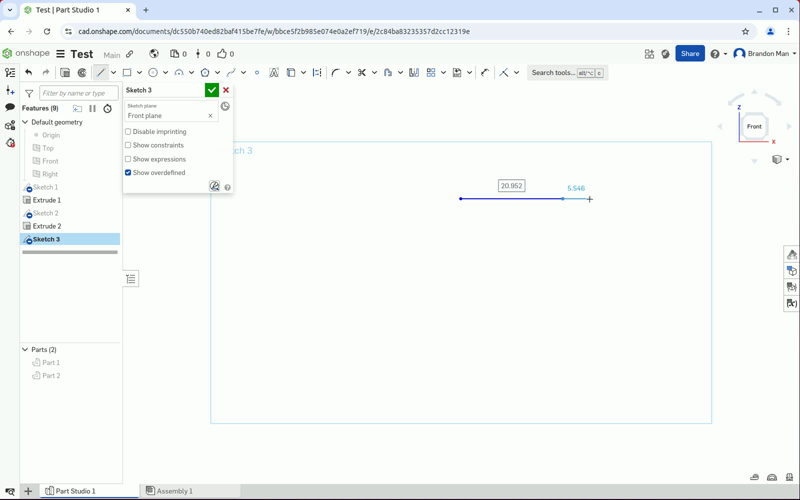
mouse_move(562, 193)
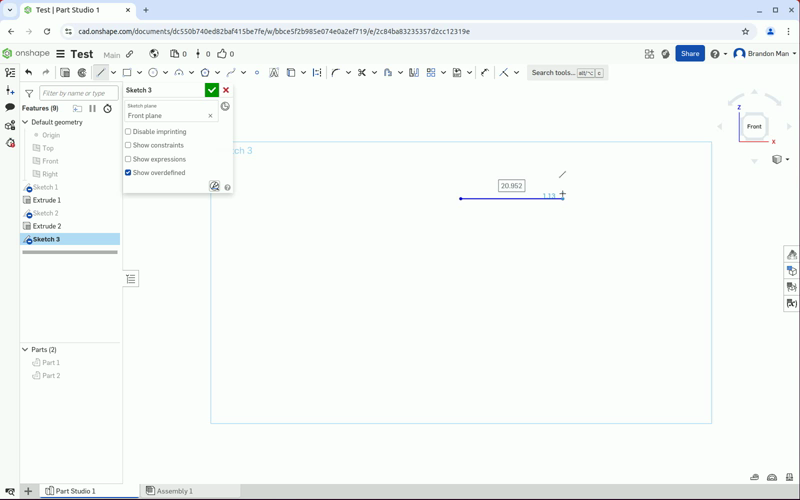
scroll(6)
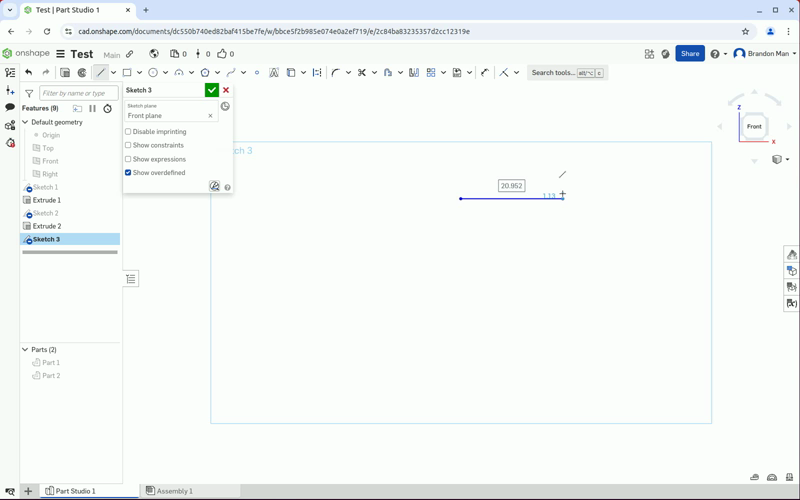
scroll(6)
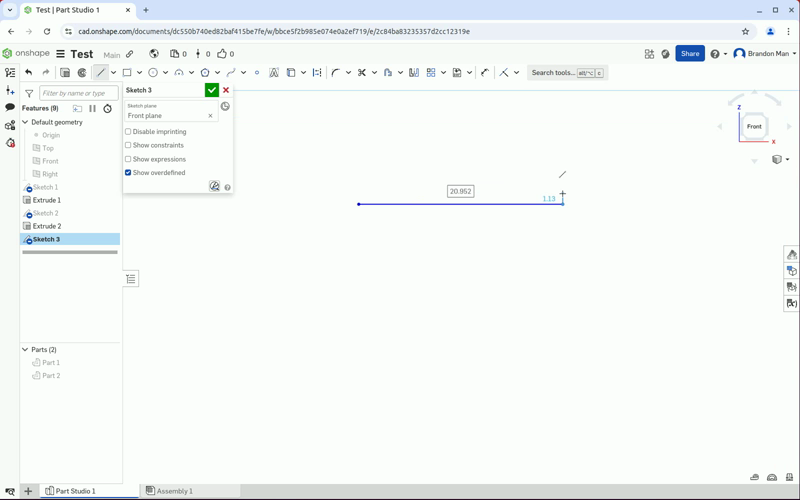
scroll(6)
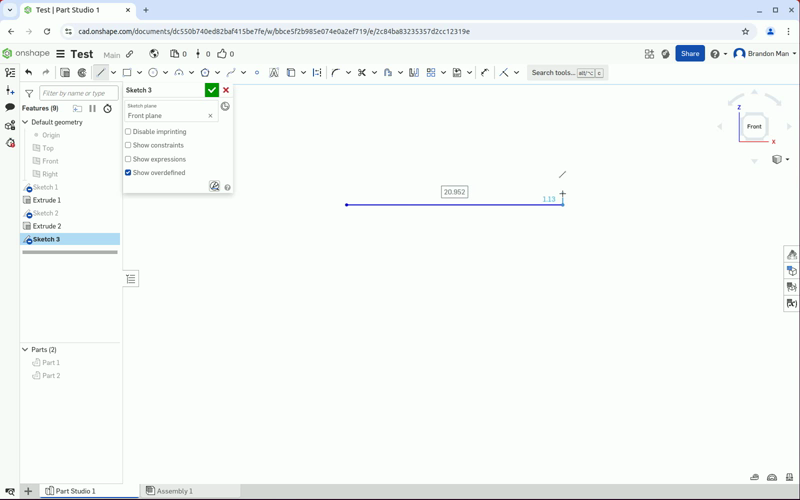
scroll(6)
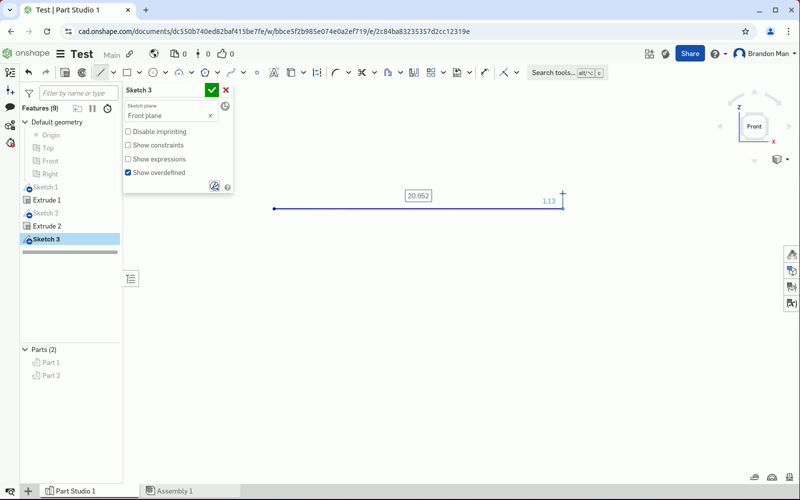
scroll(6)
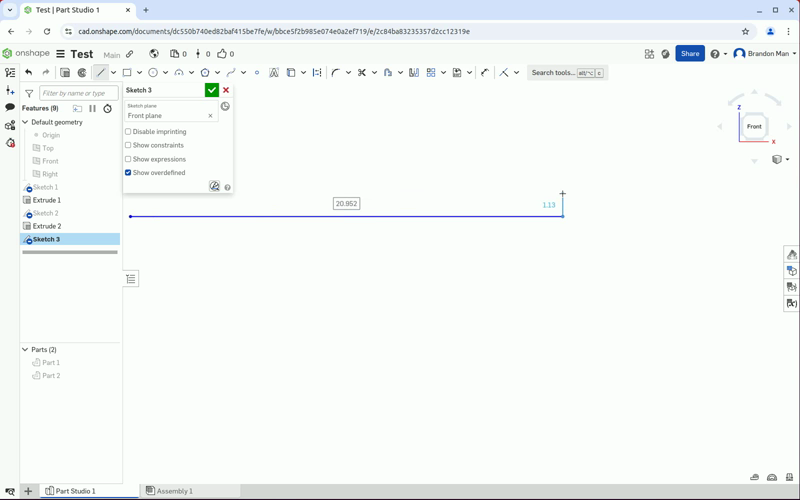
scroll(6)
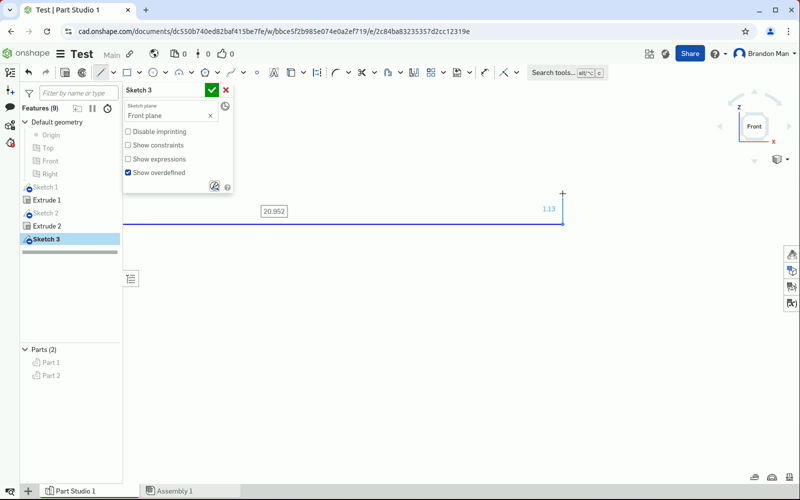
scroll(6)
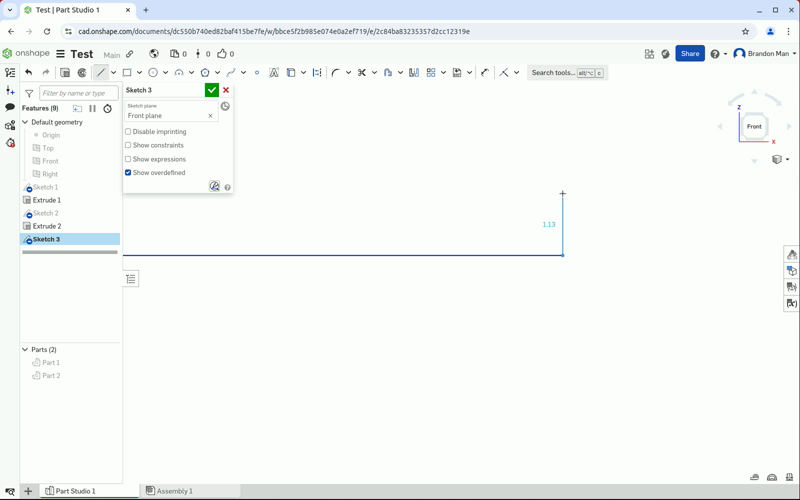
click(562, 193)
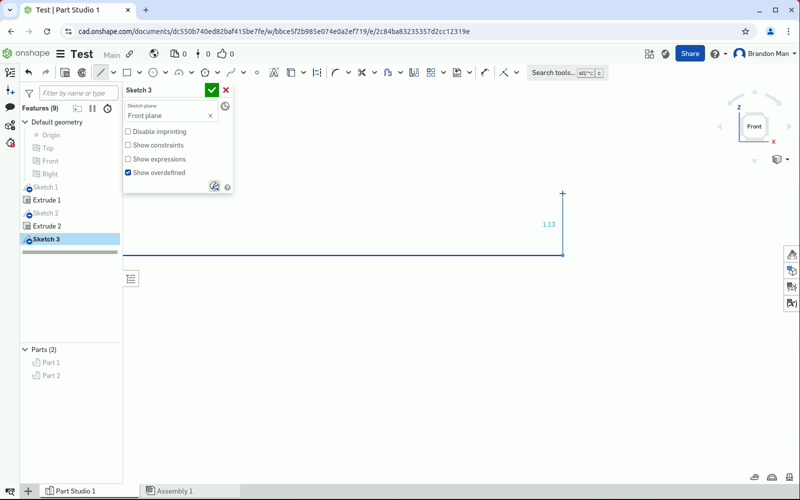
scroll(-6)
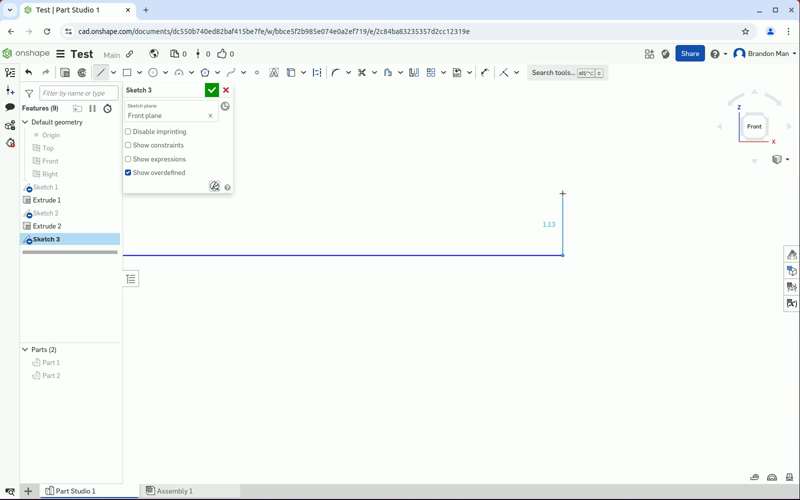
scroll(-6)
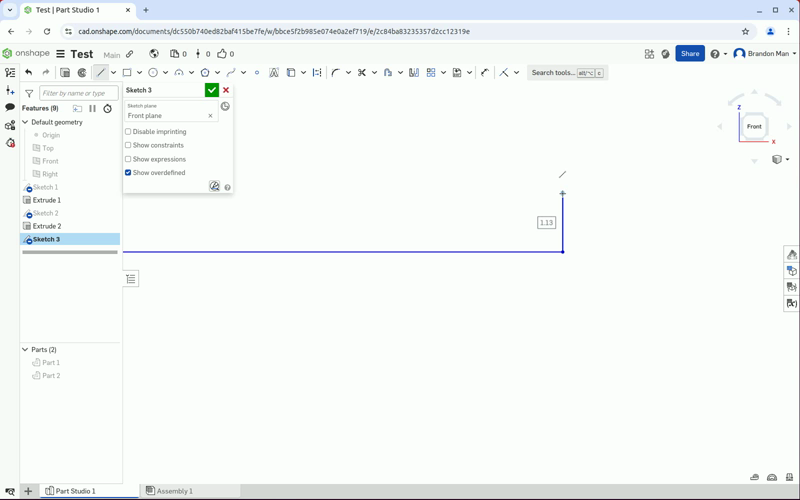
scroll(-6)
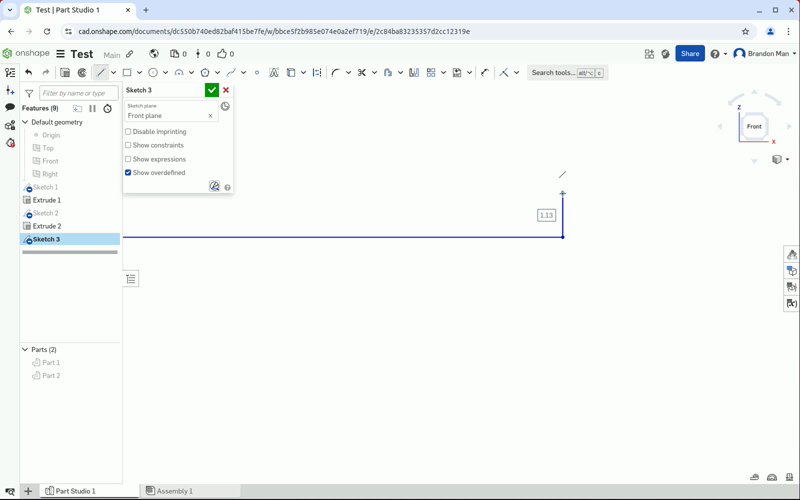
scroll(-6)
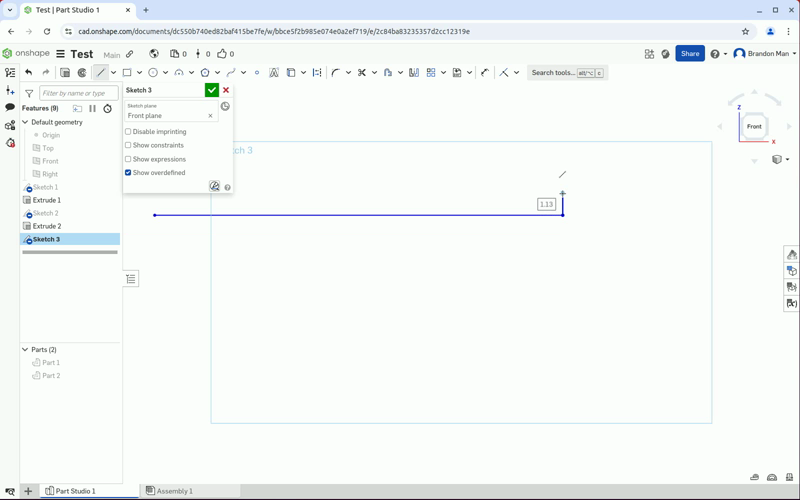
scroll(-6)
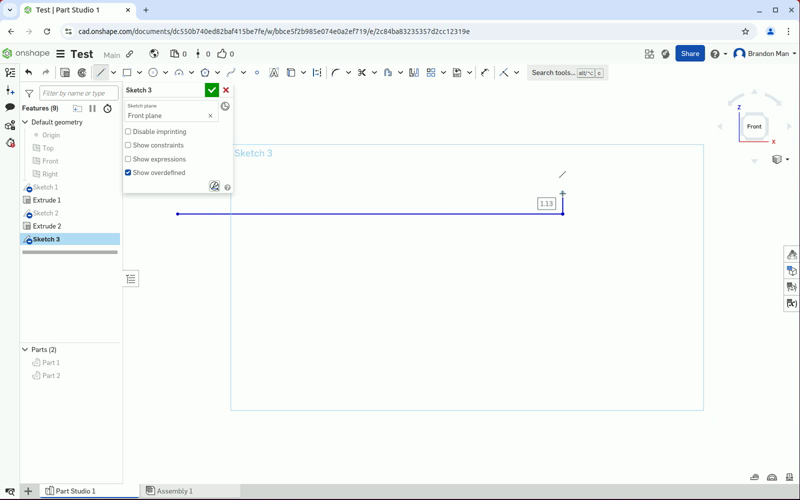
scroll(-6)
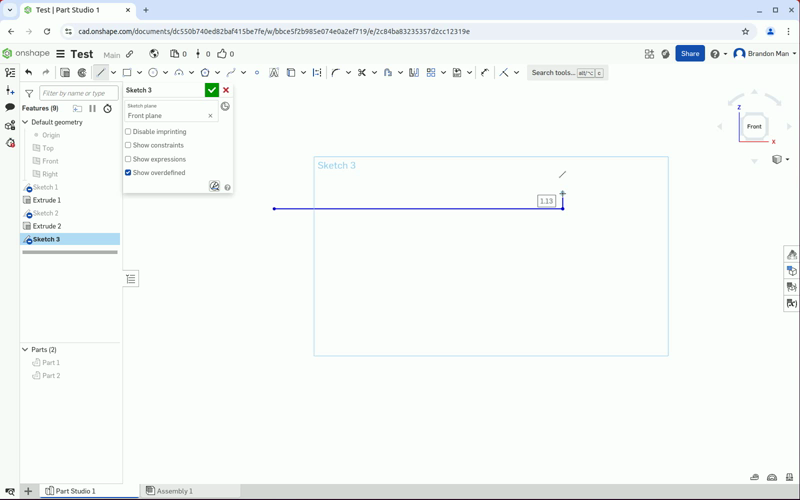
scroll(-6)
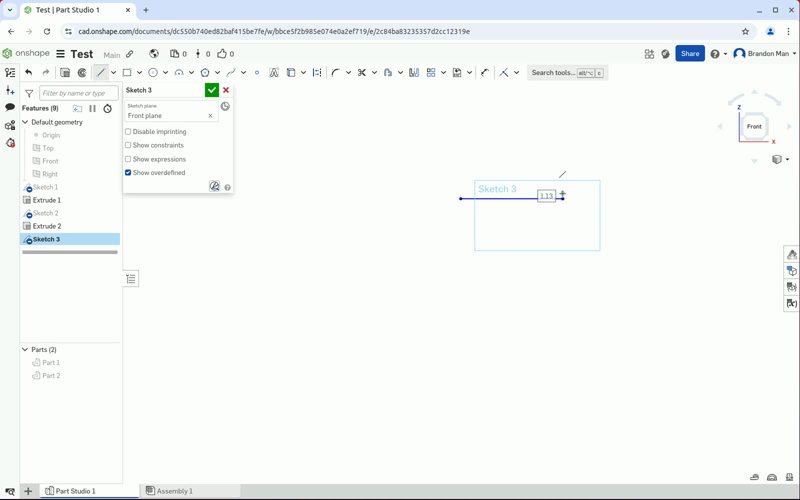
key_up(shift)
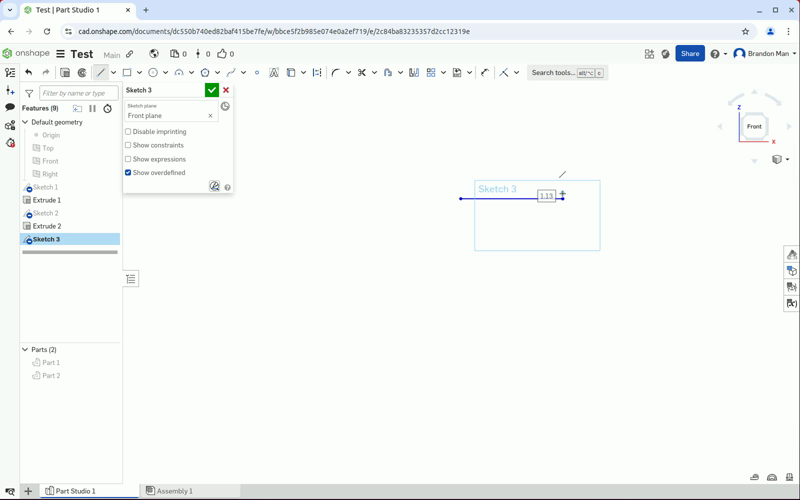
key_down(shift)
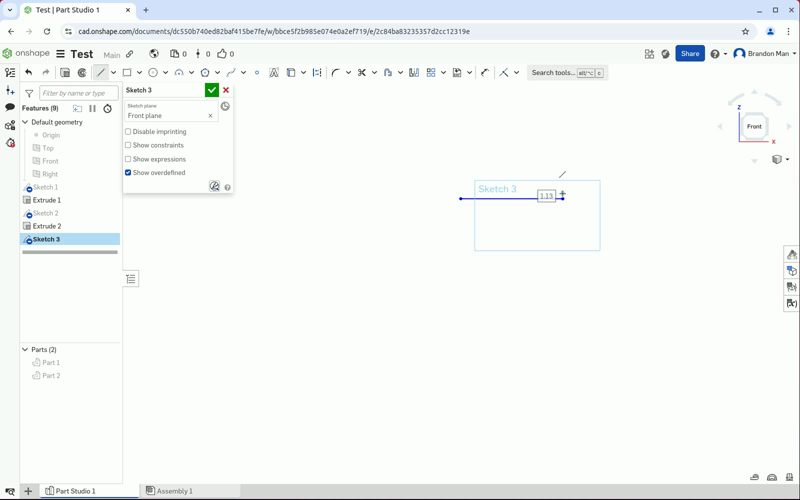
mouse_move(589, 193)
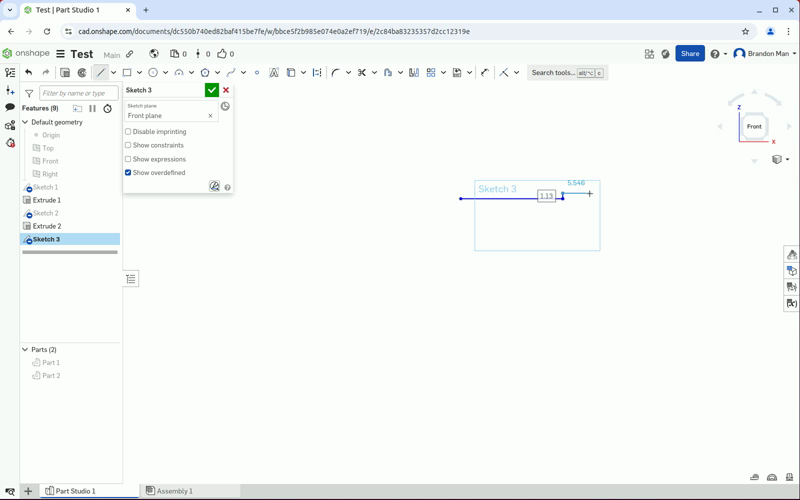
mouse_move(562, 183)
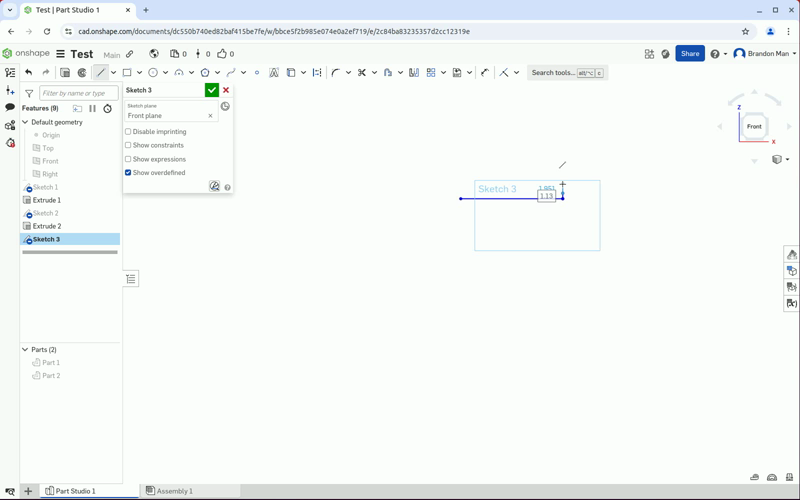
click(562, 183)
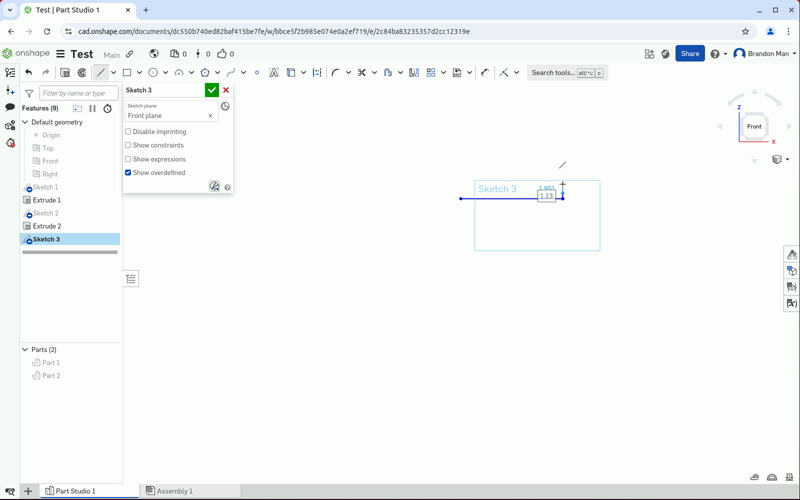
key_up(shift)
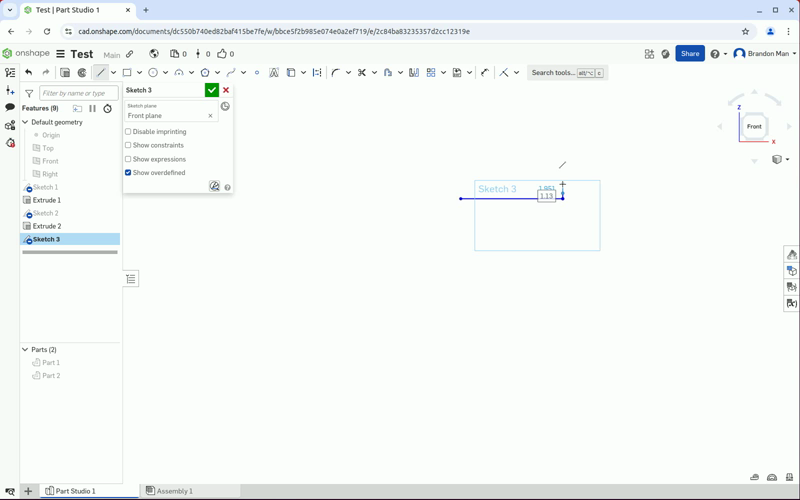
key_down(shift)
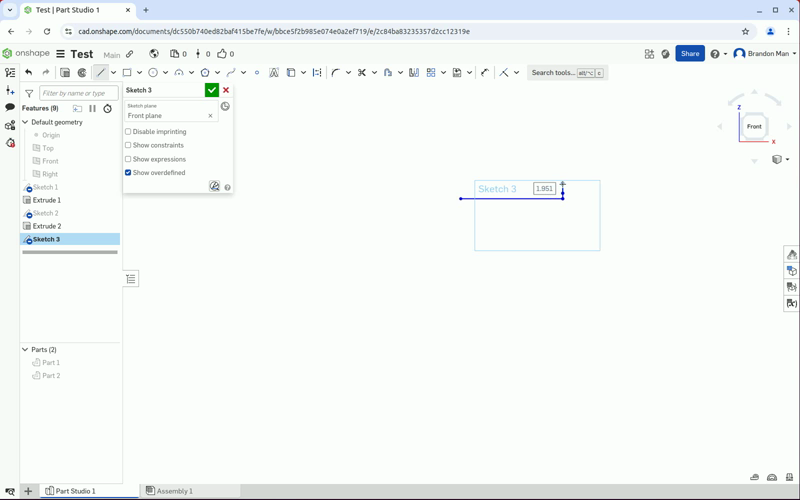
mouse_move(460, 183)
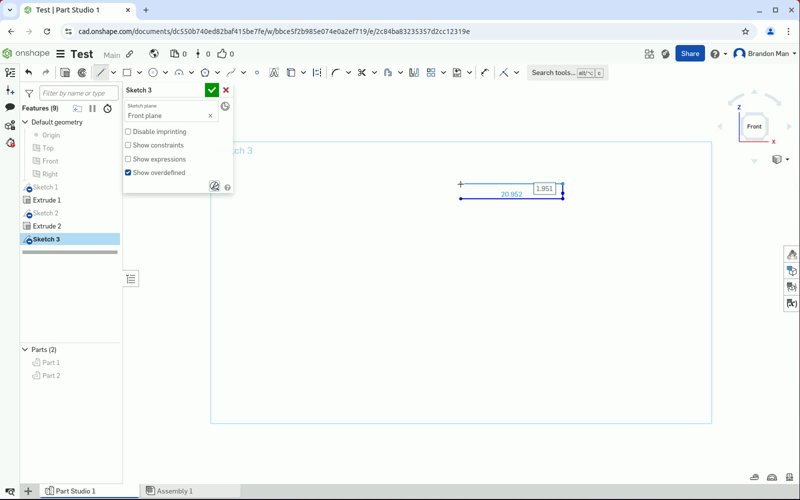
click(460, 183)
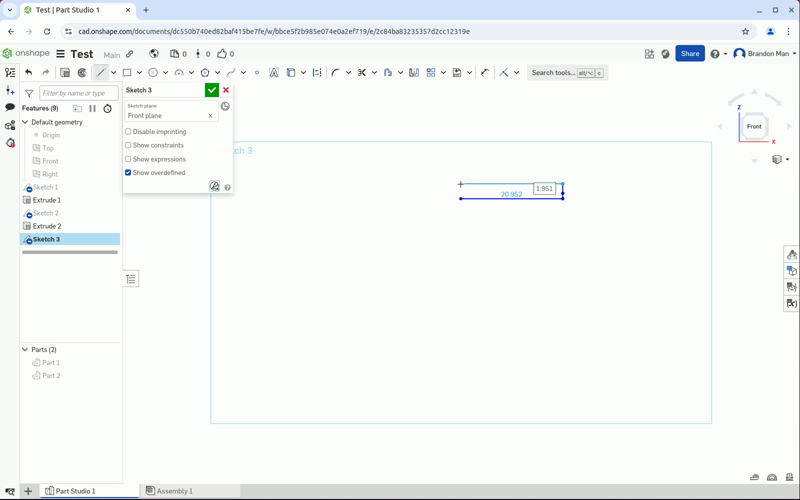
key_up(shift)
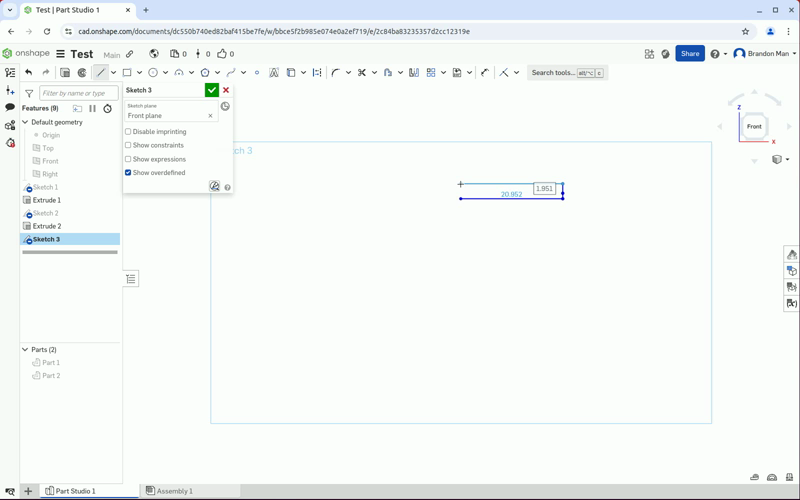
key_down(shift)
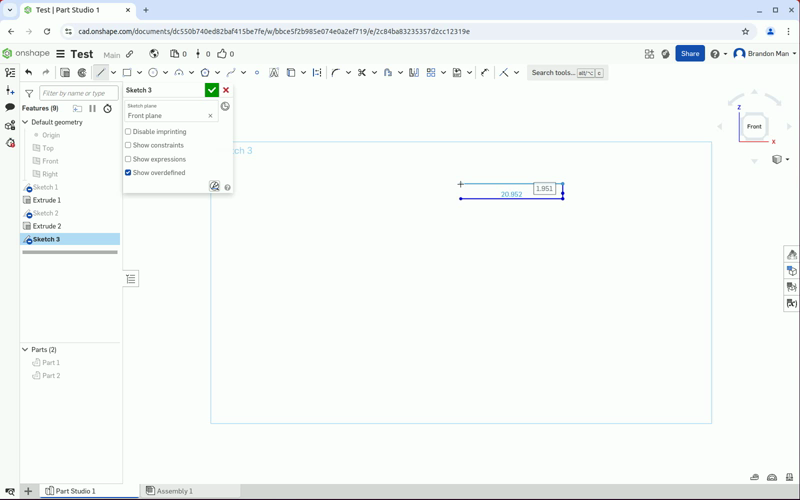
mouse_move(490, 183)
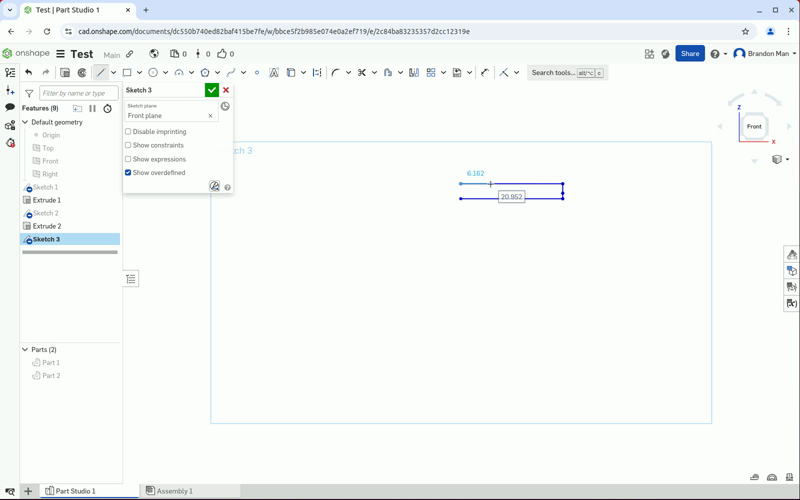
mouse_move(460, 193)
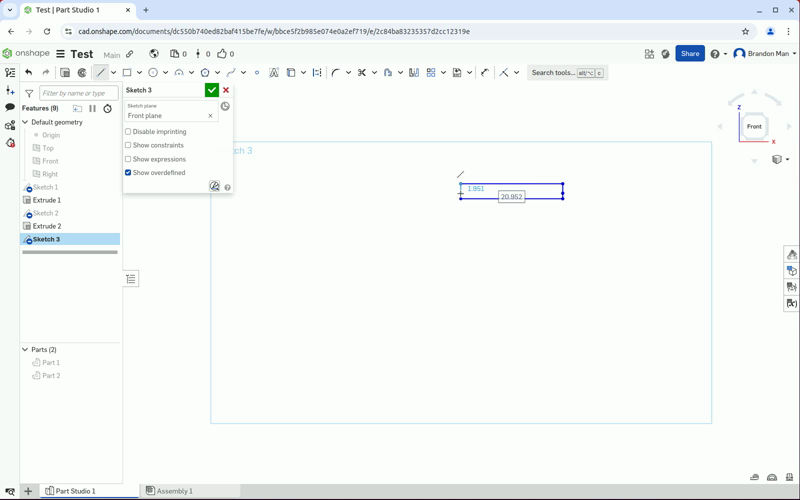
click(460, 193)
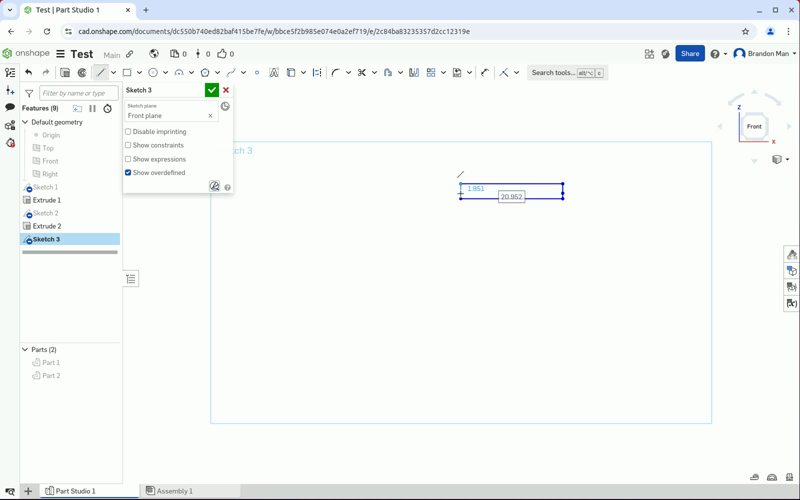
key_up(shift)
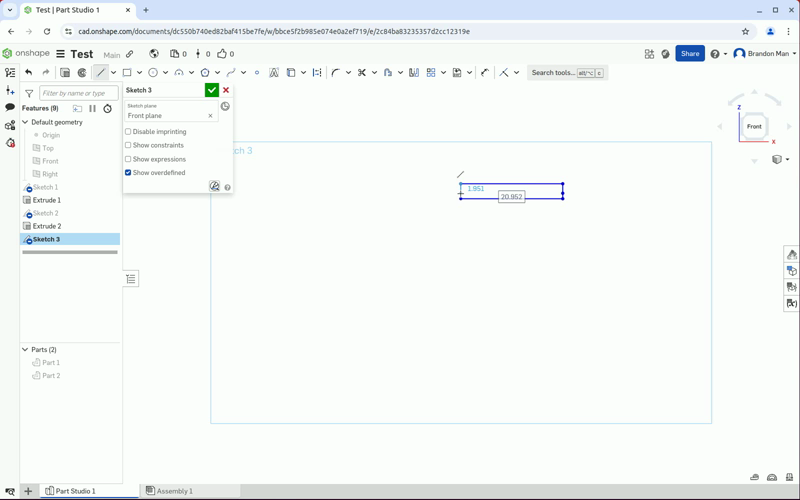
mouse_move(490, 193)
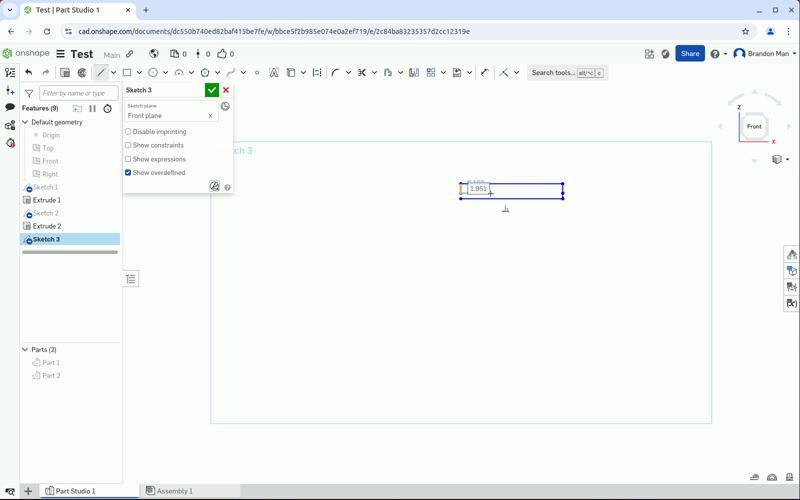
key_down(shift)
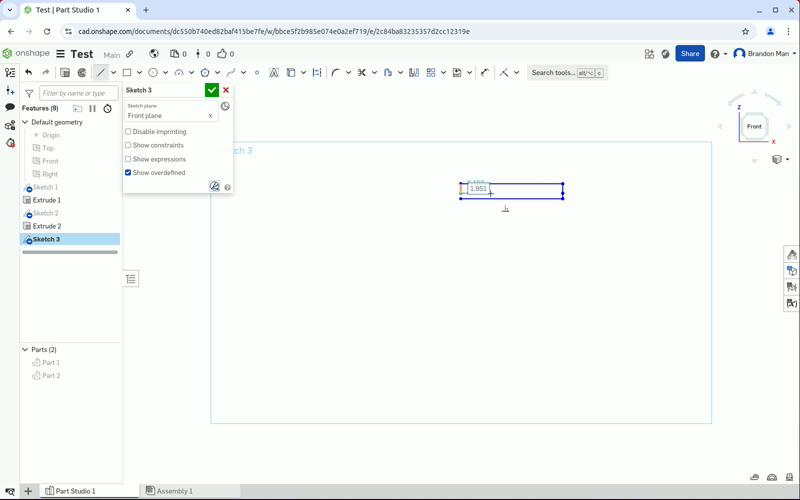
mouse_move(460, 198)
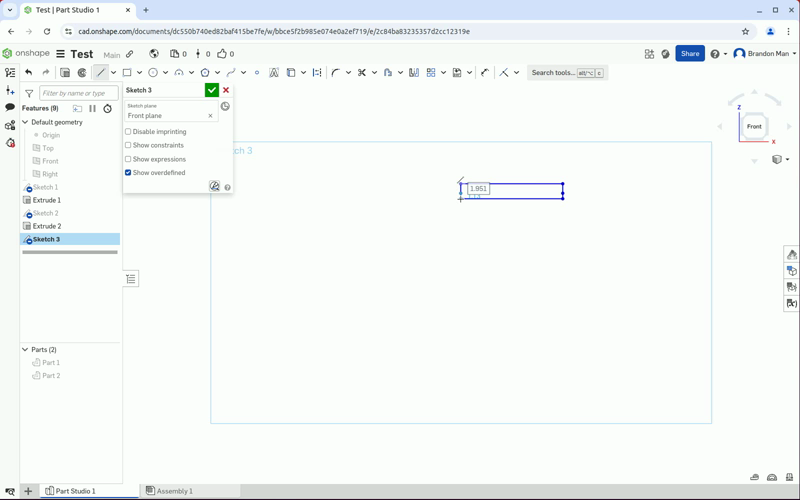
scroll(6)
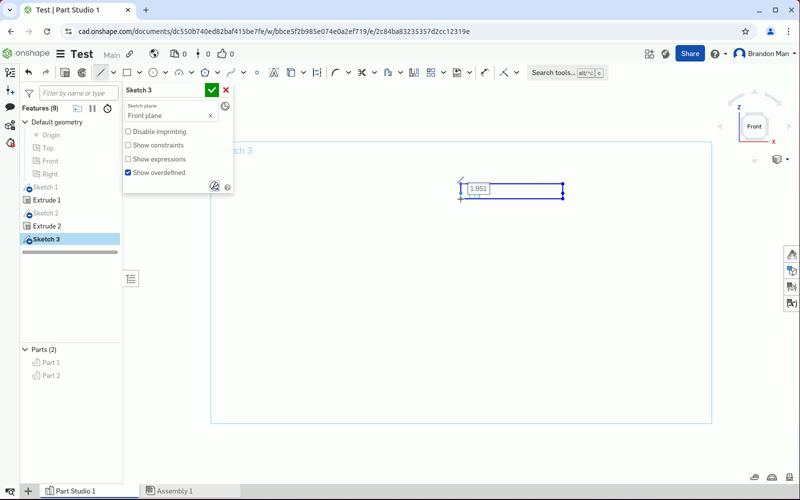
scroll(6)
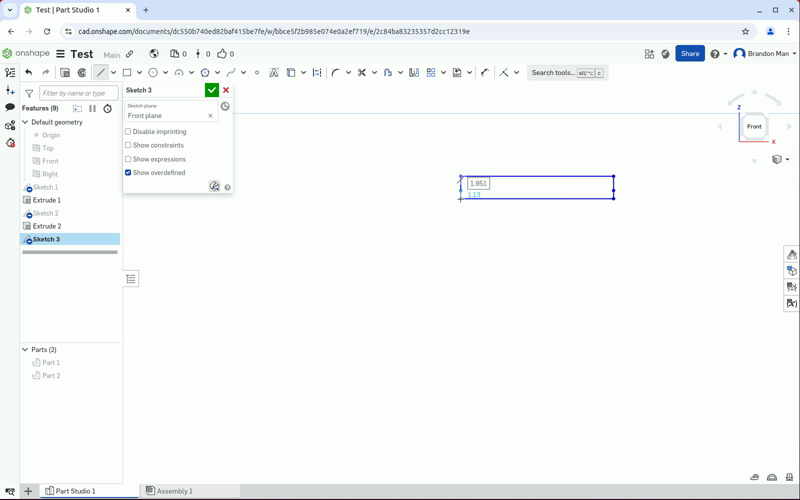
scroll(6)
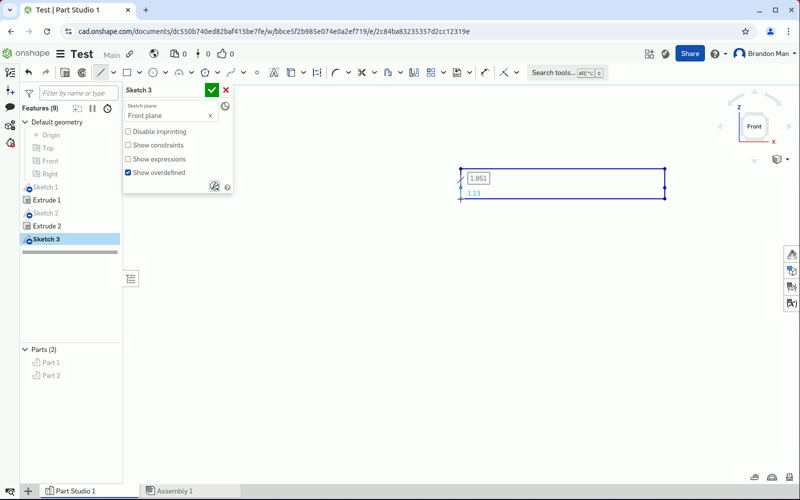
scroll(6)
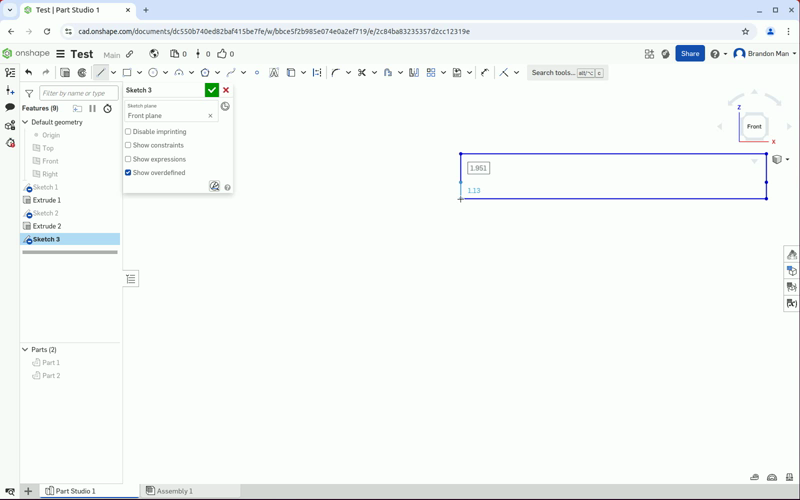
scroll(6)
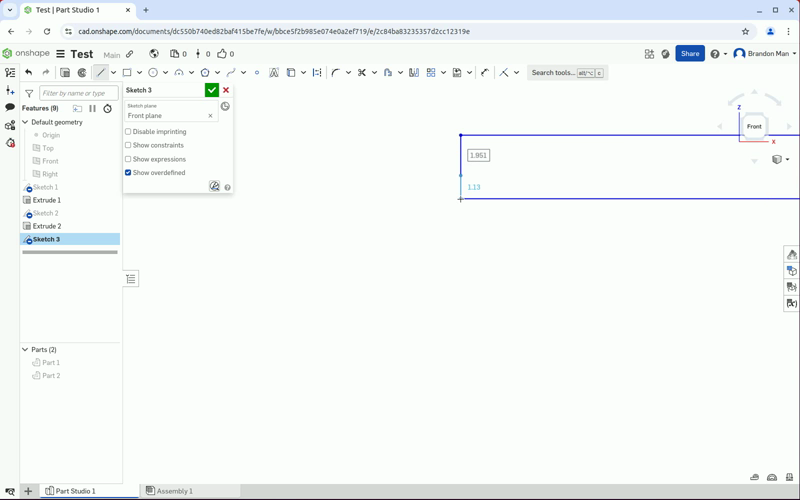
scroll(6)
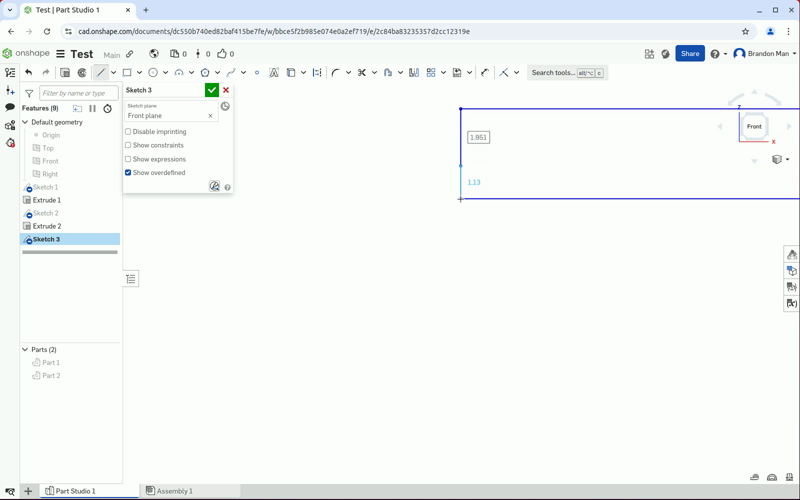
scroll(6)
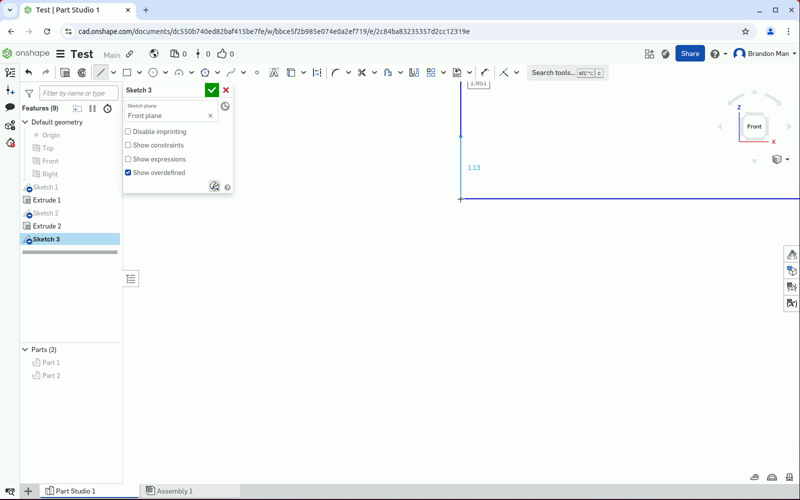
key_up(shift)
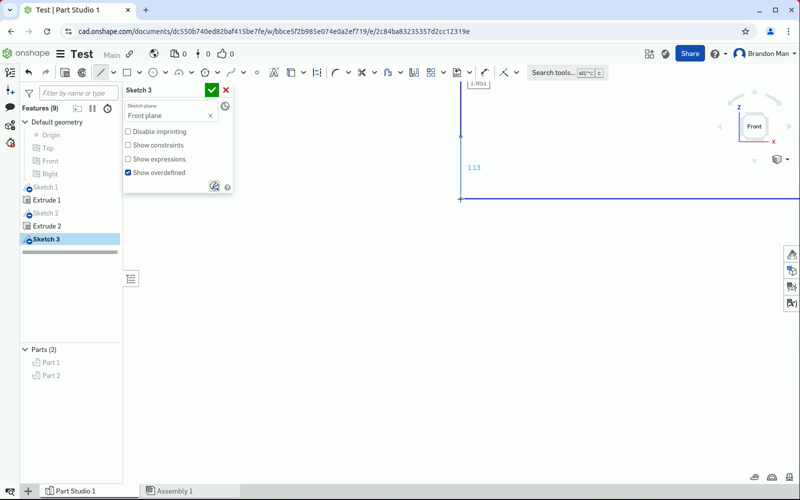
click(460, 198)
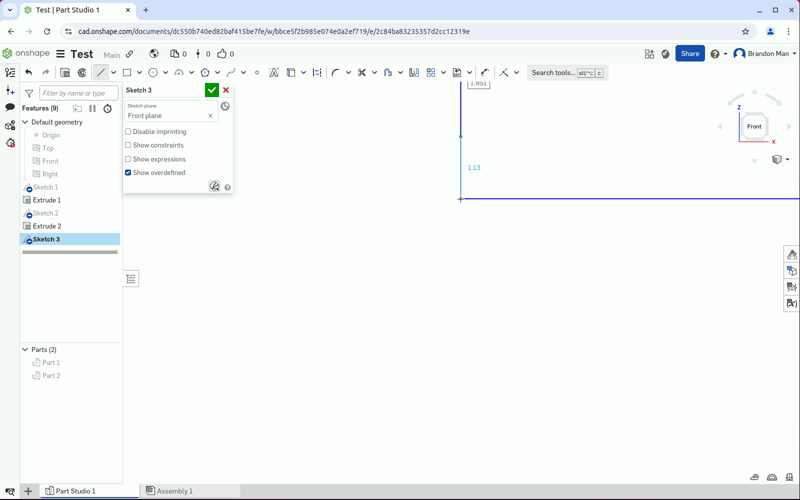
scroll(-6)
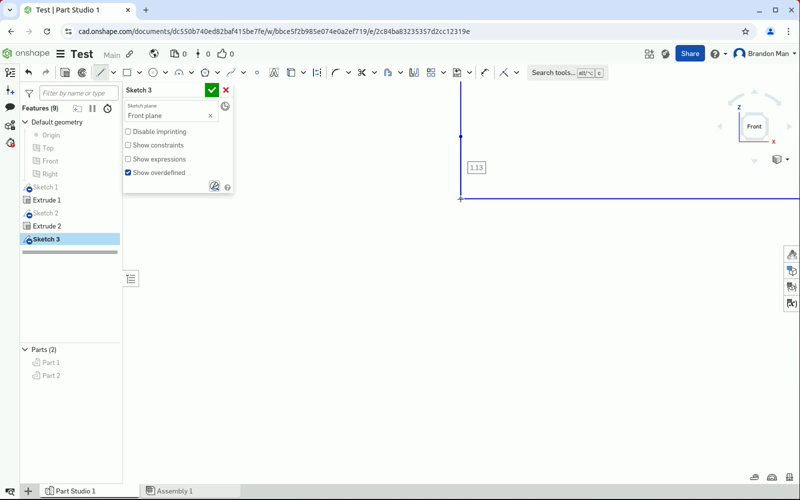
scroll(-6)
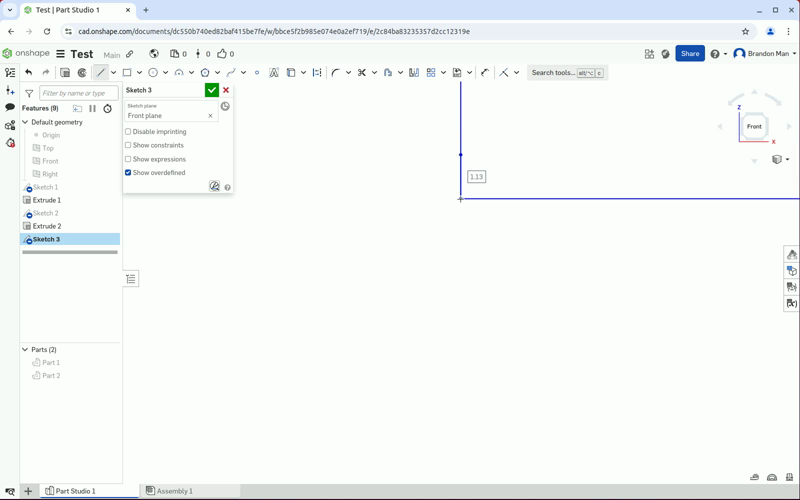
scroll(-6)
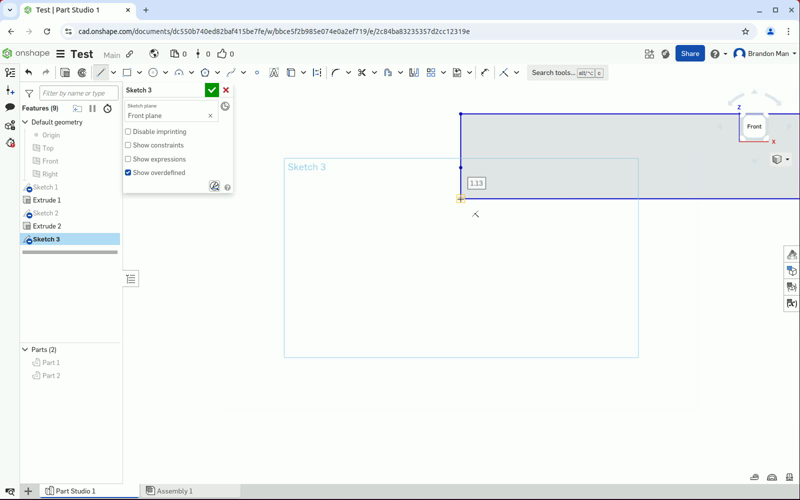
scroll(-6)
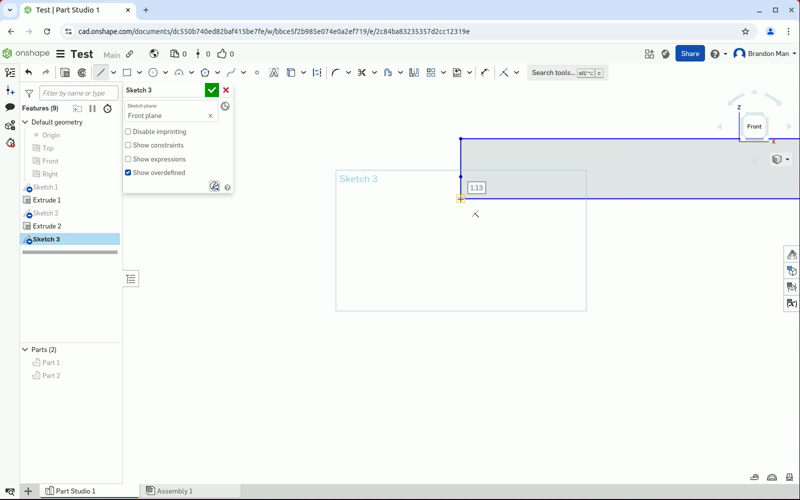
scroll(-6)
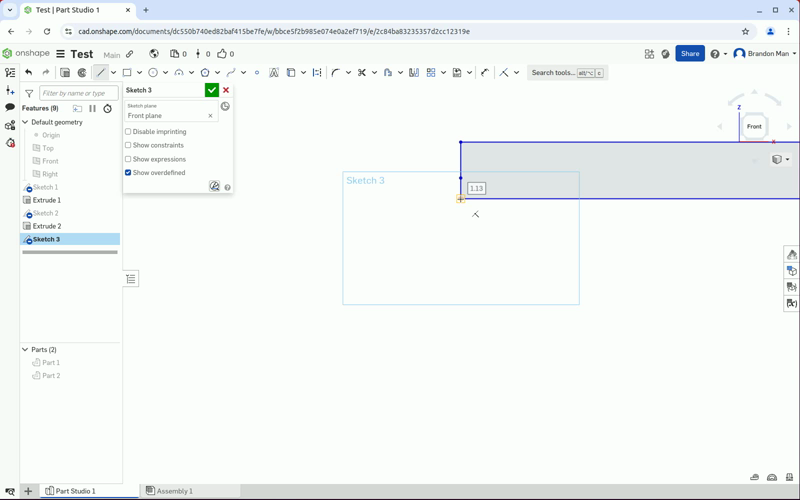
scroll(-6)
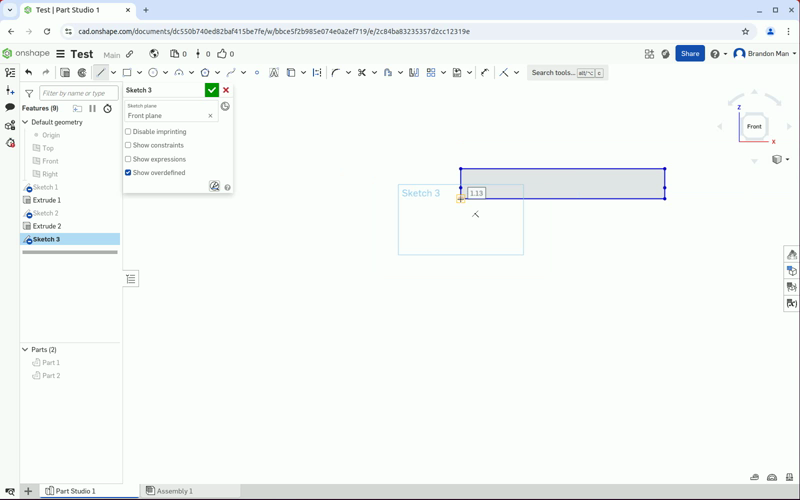
scroll(-6)
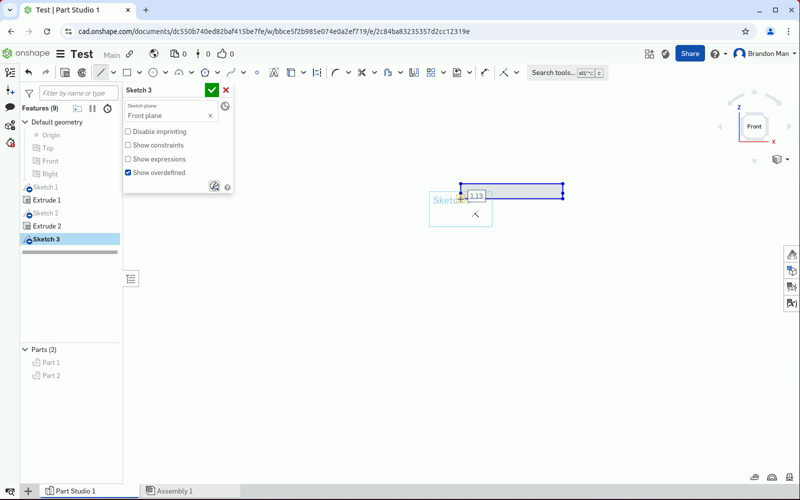
key(esc)
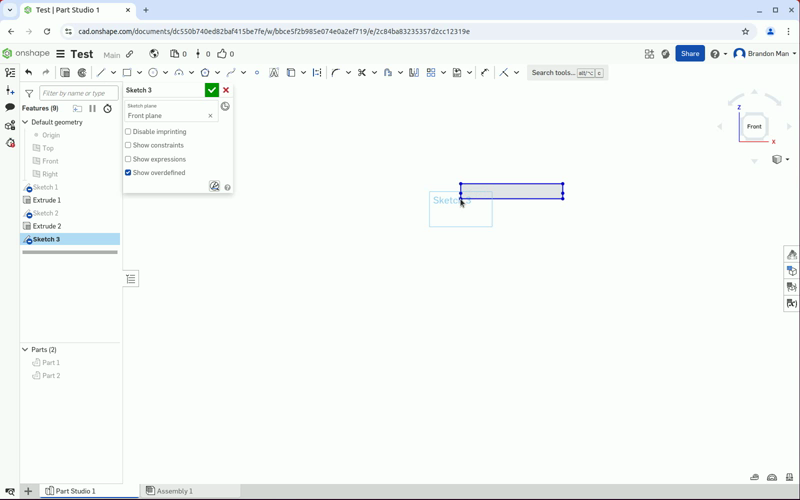
mouse_move(488, 197)
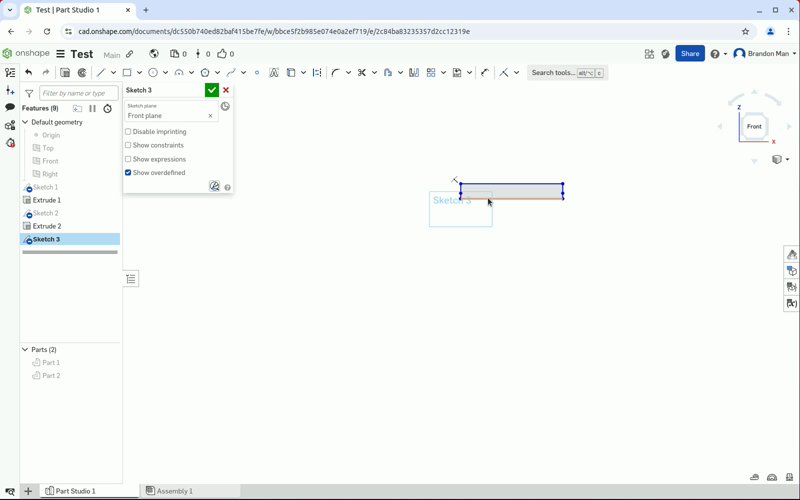
scroll(6)
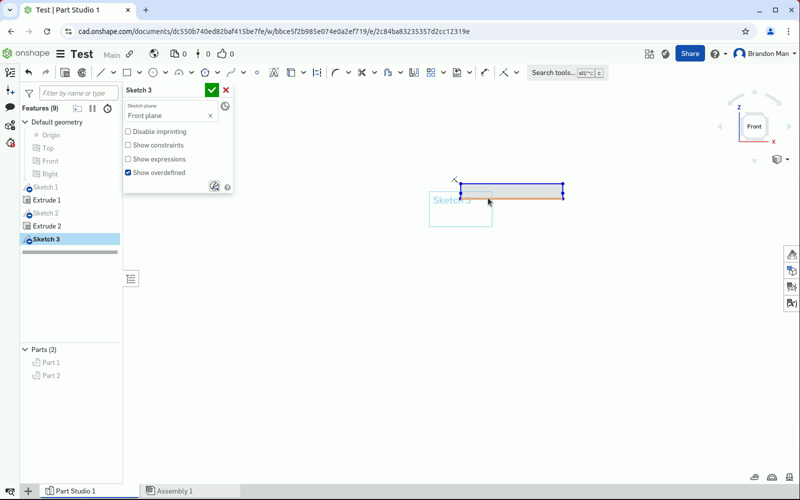
scroll(6)
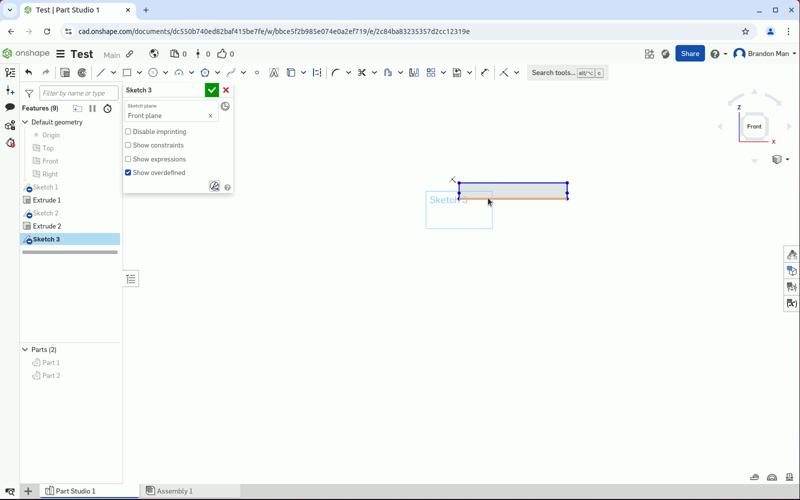
scroll(6)
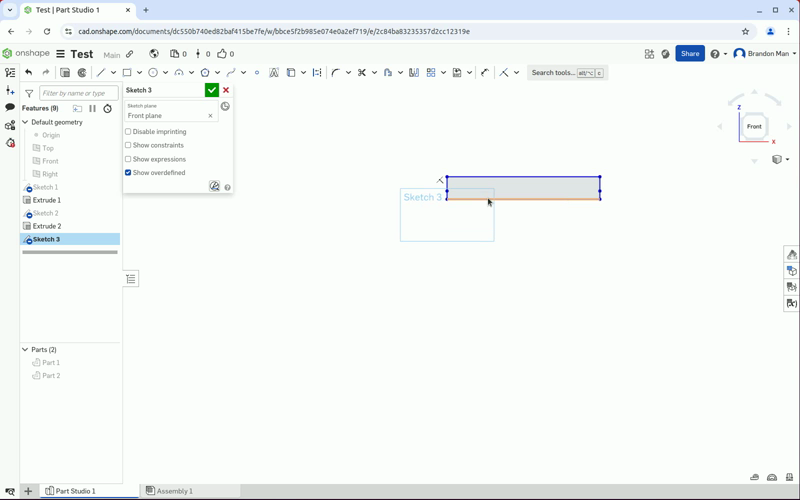
scroll(6)
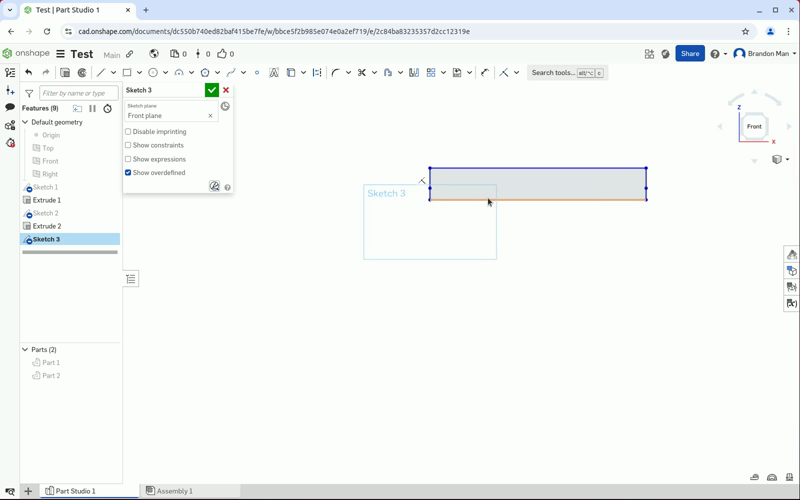
scroll(6)
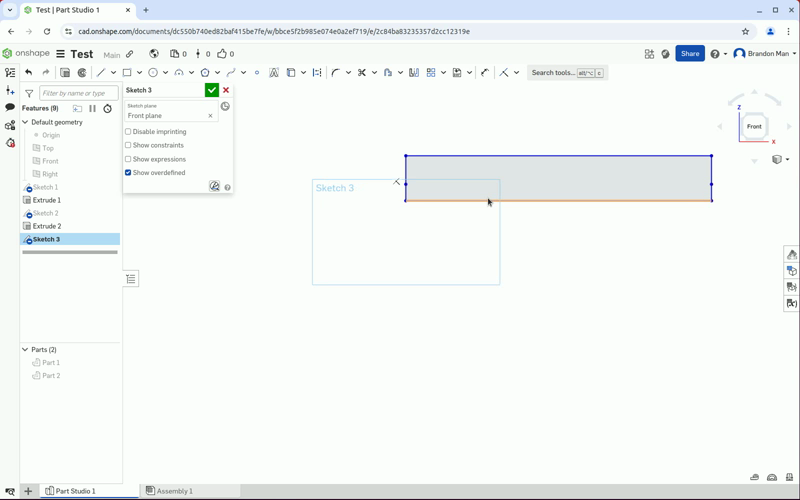
scroll(6)
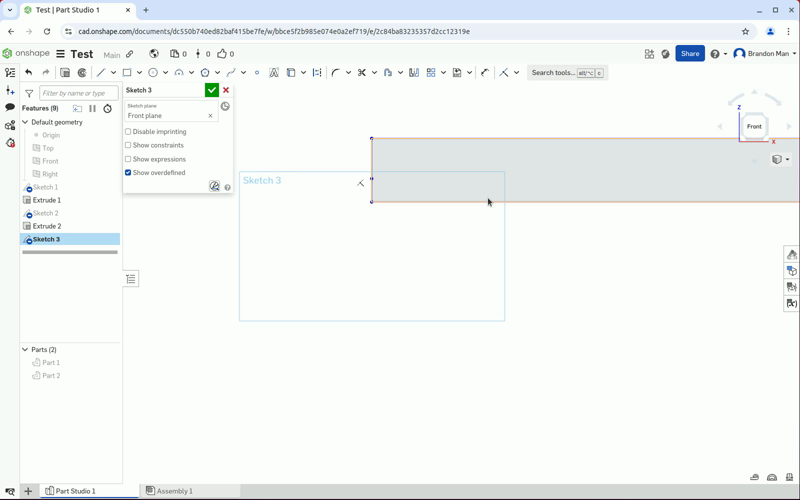
scroll(6)
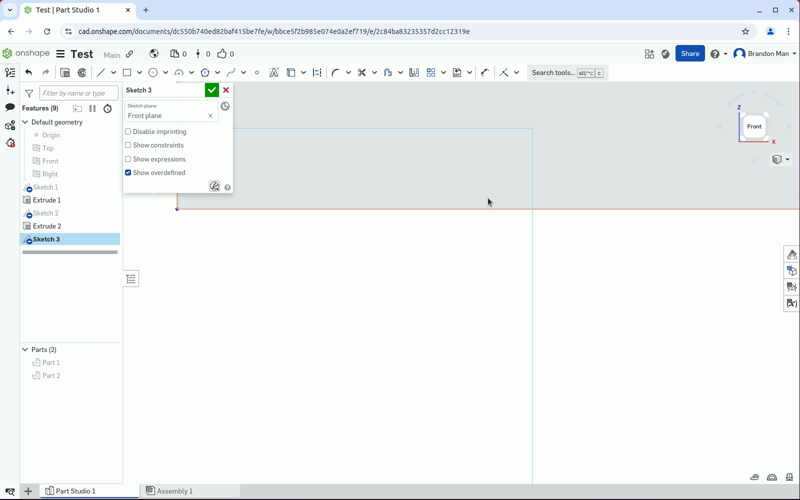
click(488, 197)
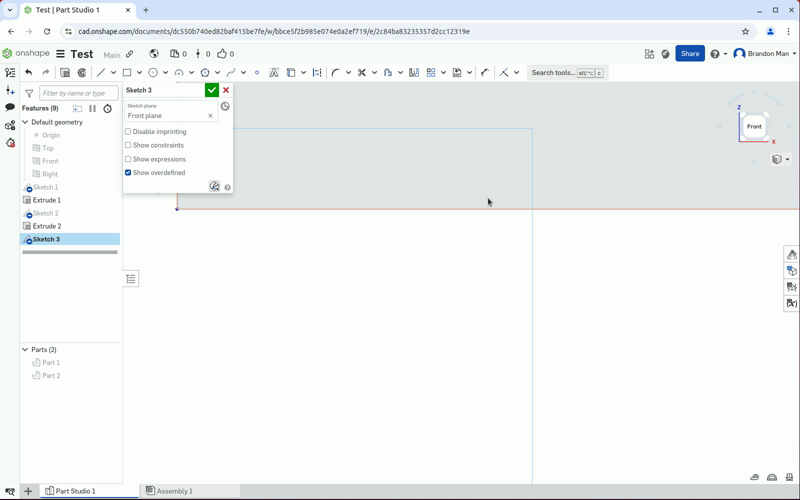
scroll(-6)
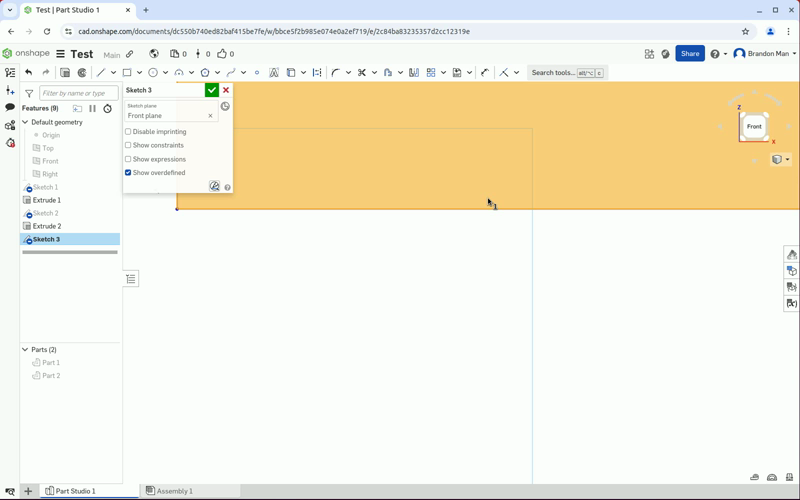
scroll(-6)
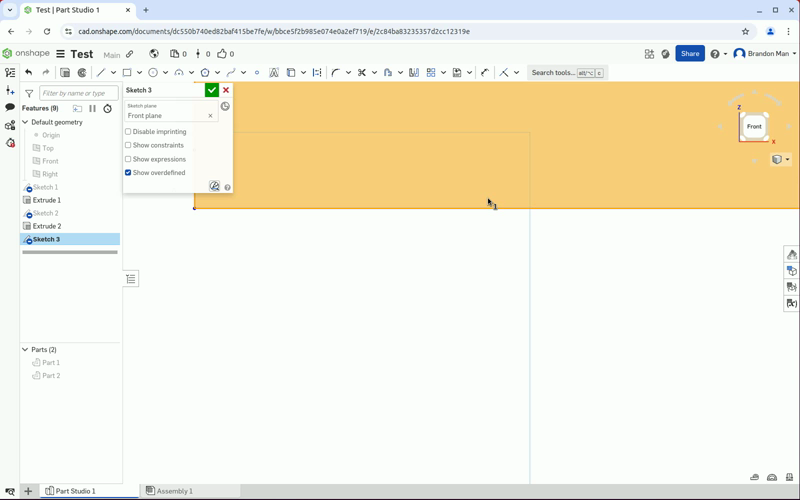
scroll(-6)
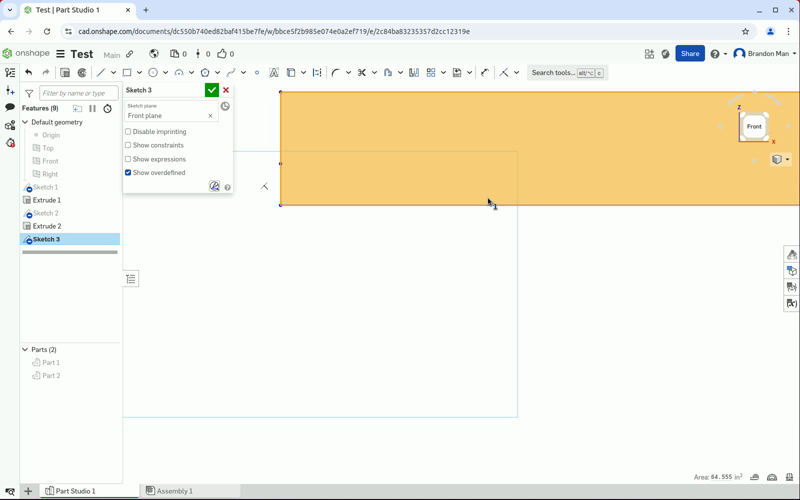
scroll(-6)
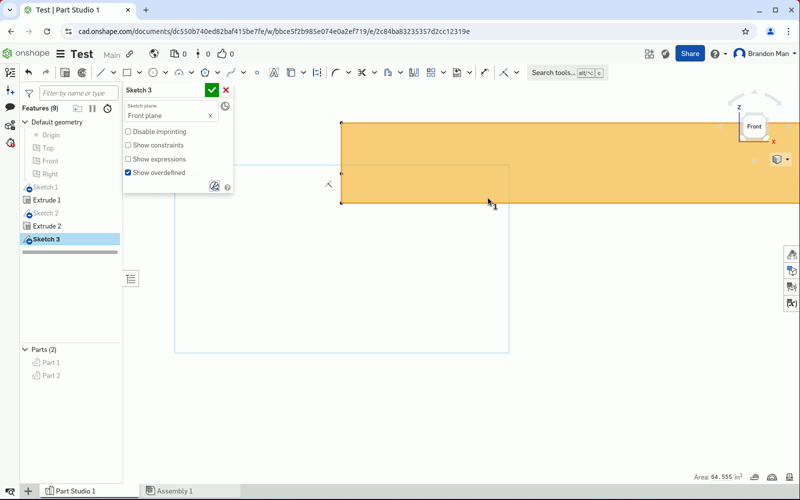
scroll(-6)
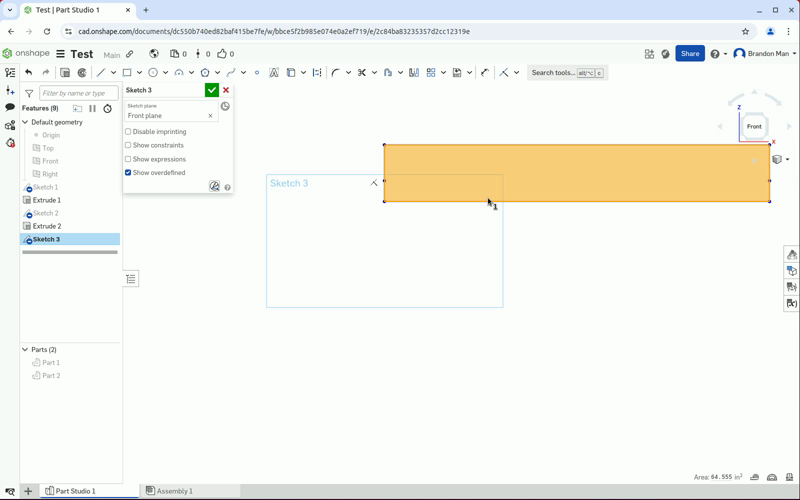
scroll(-6)
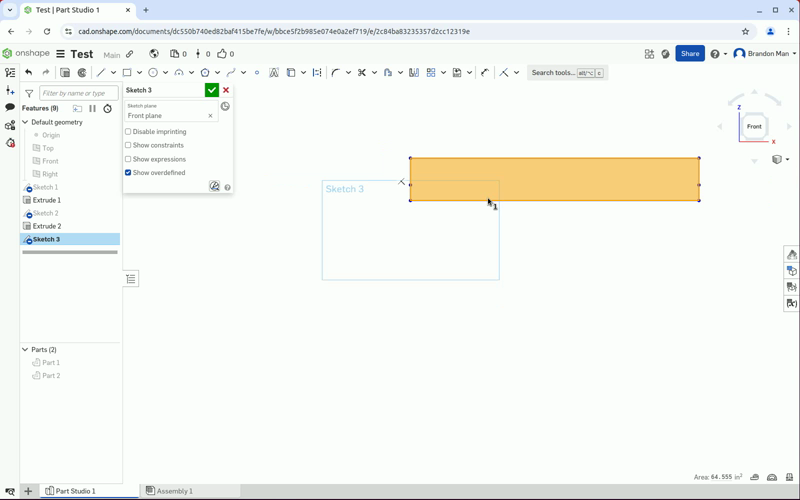
scroll(-6)
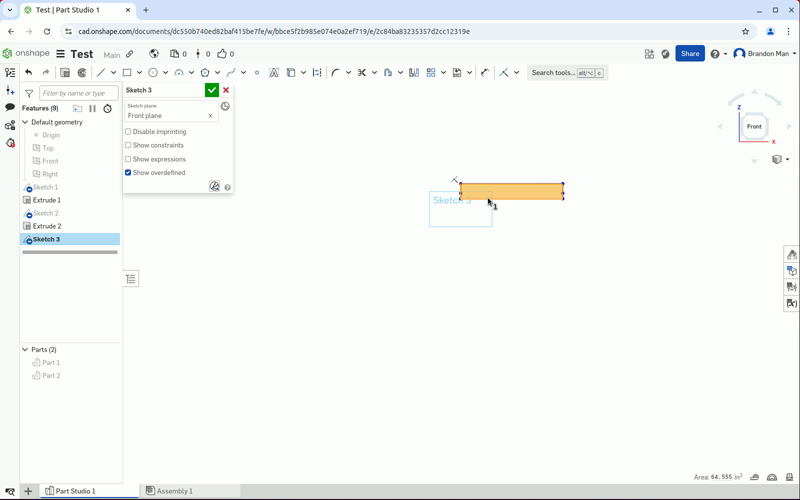
mouse_move(73, 352)
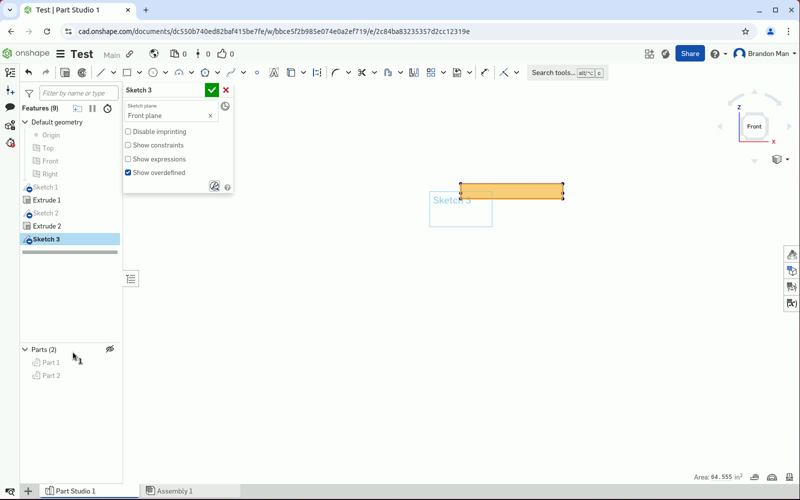
key(shift+y)
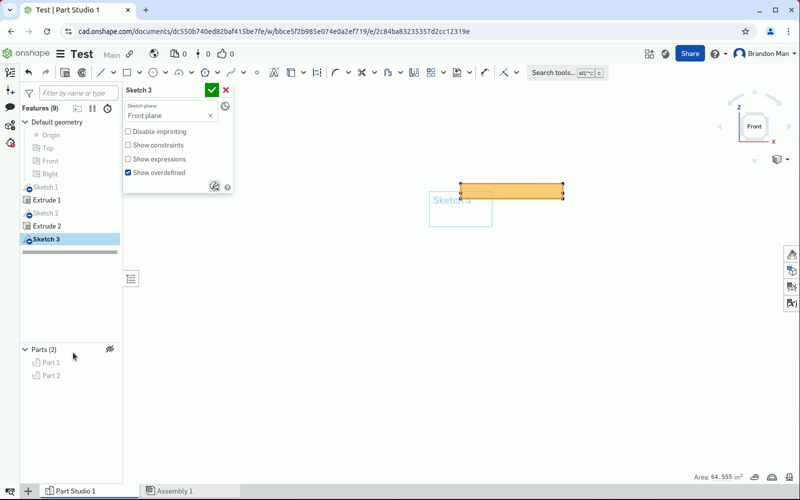
key(shift+e)
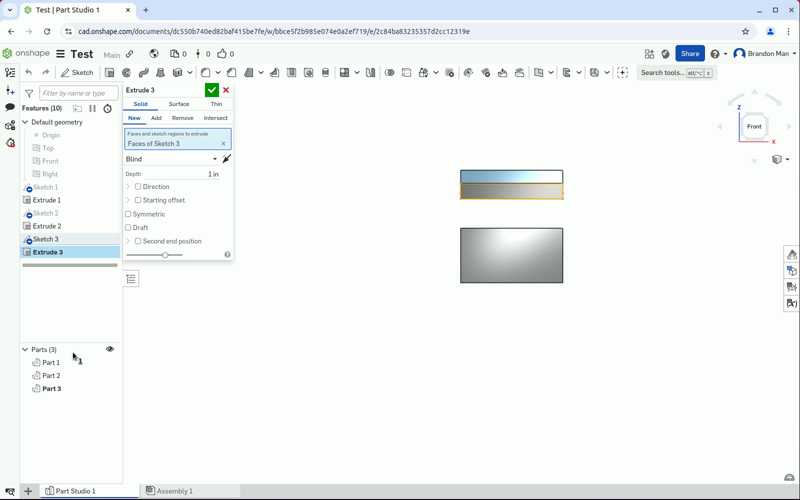
mouse_move(143, 106)
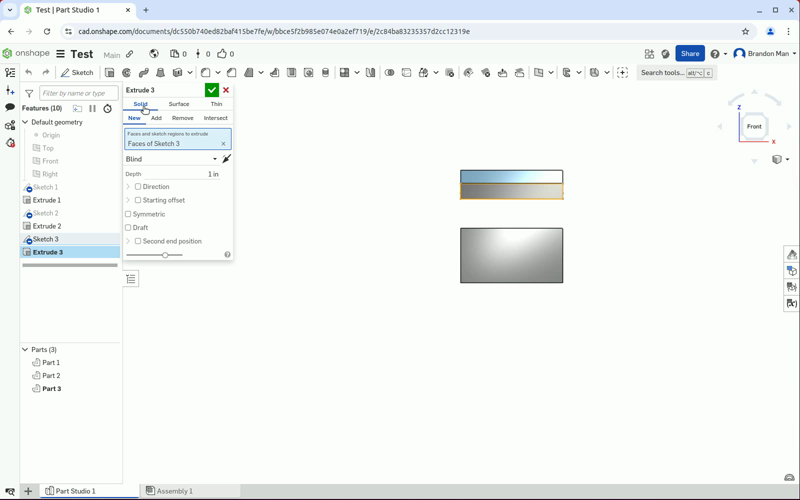
click(143, 106)
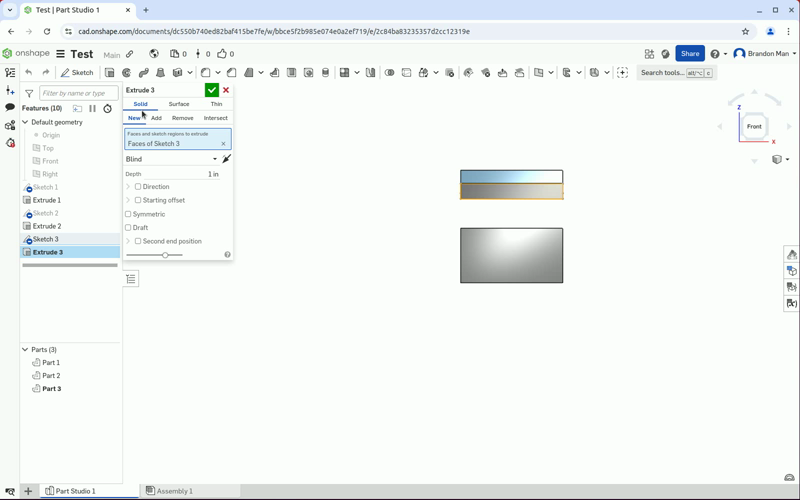
mouse_move(137, 120)
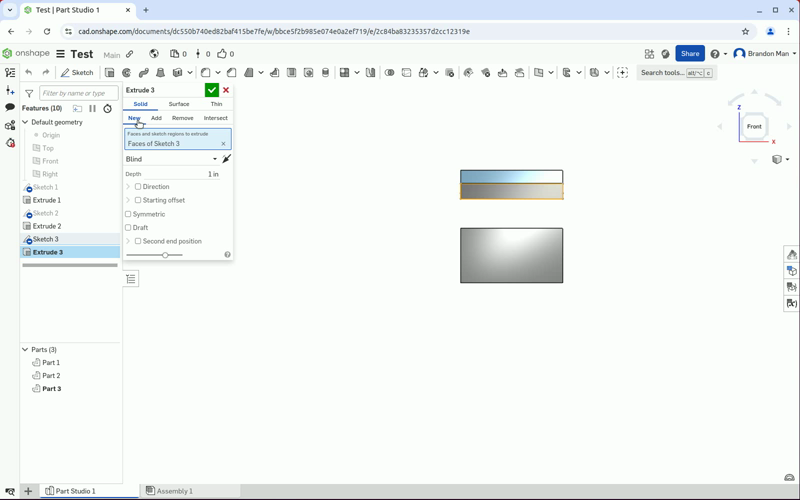
click(137, 120)
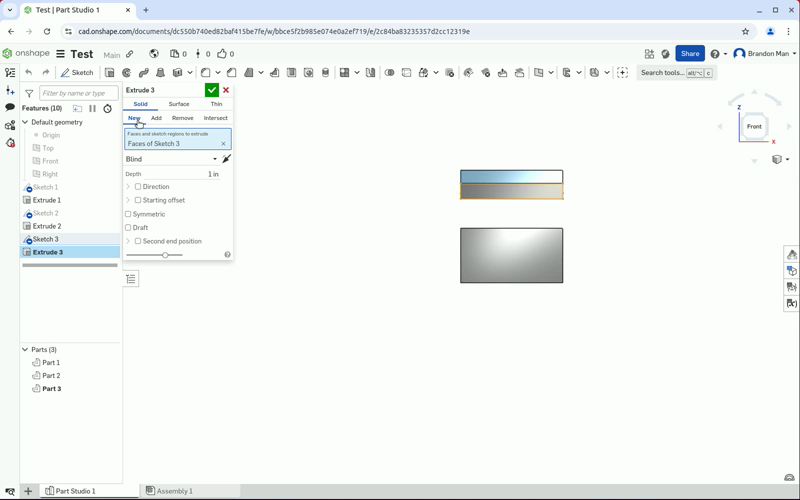
key(tab, 4)
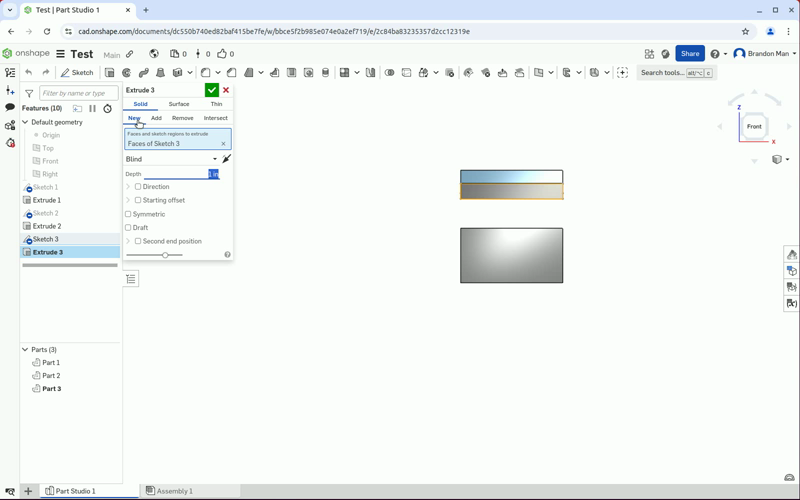
text(8.666)
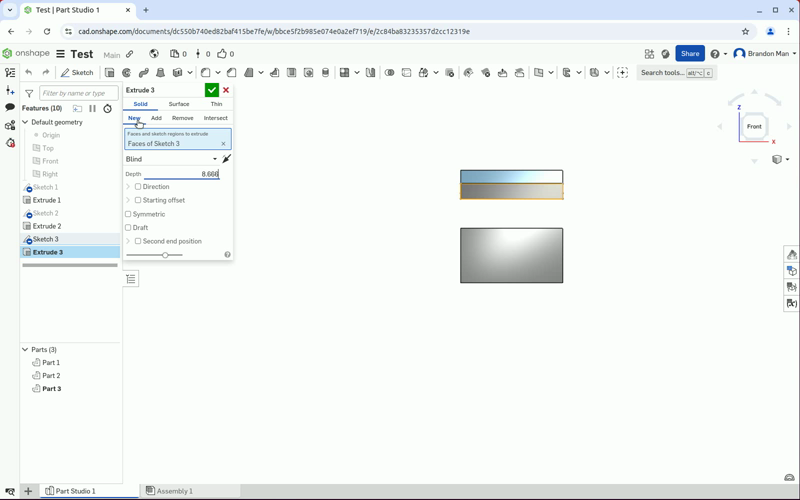
key(enter)
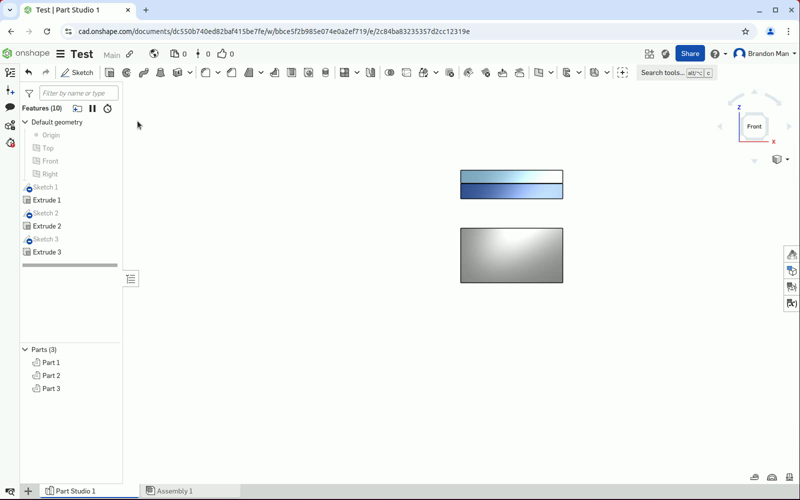
key(shift+h)
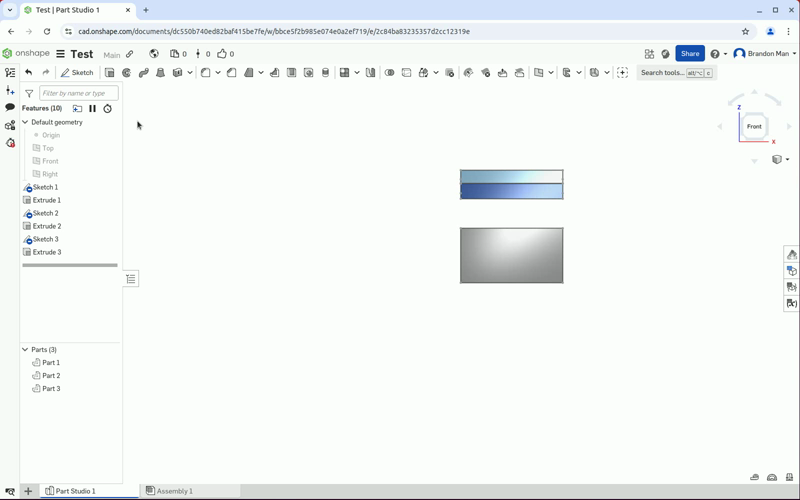
key(shift+h)
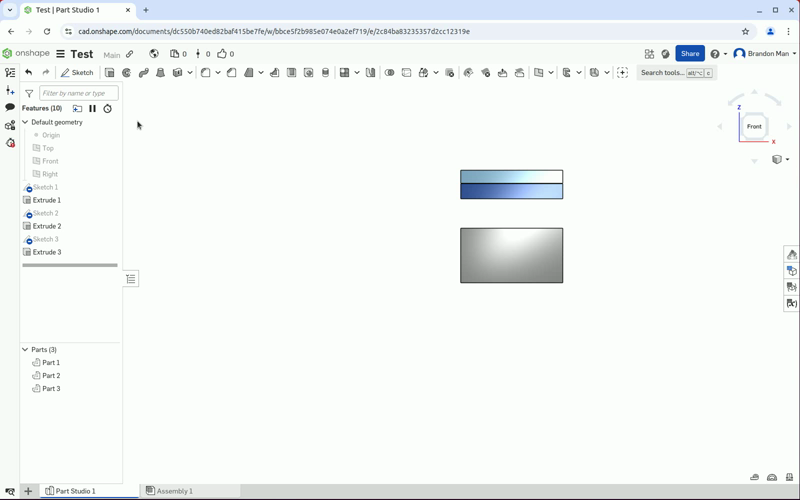
mouse_move(73, 189)
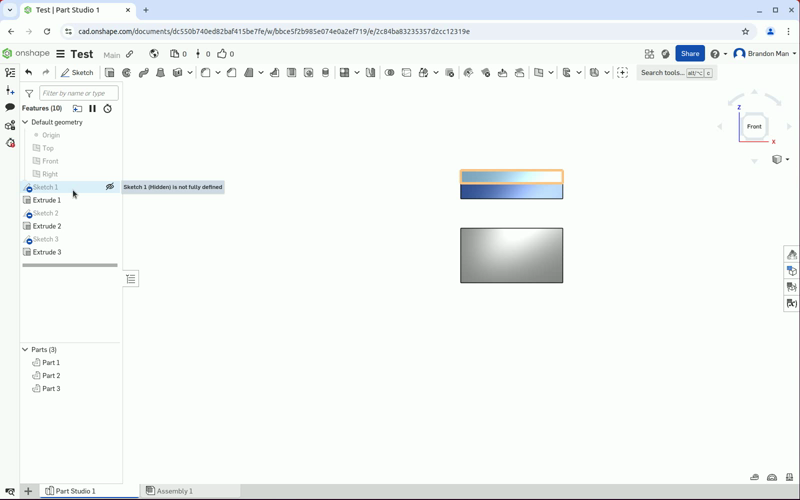
click(73, 189)
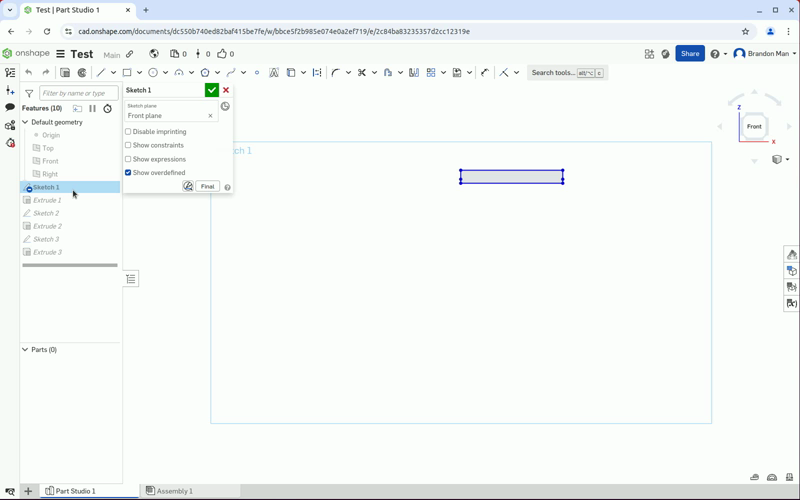
mouse_move(229, 92)
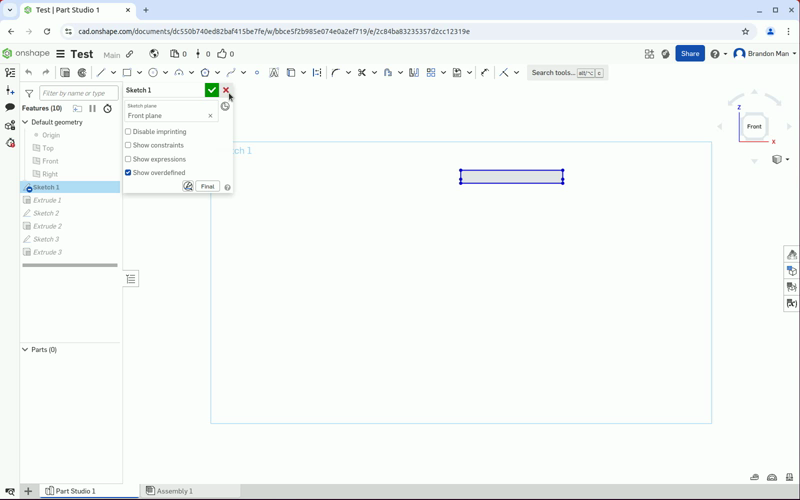
click(229, 92)
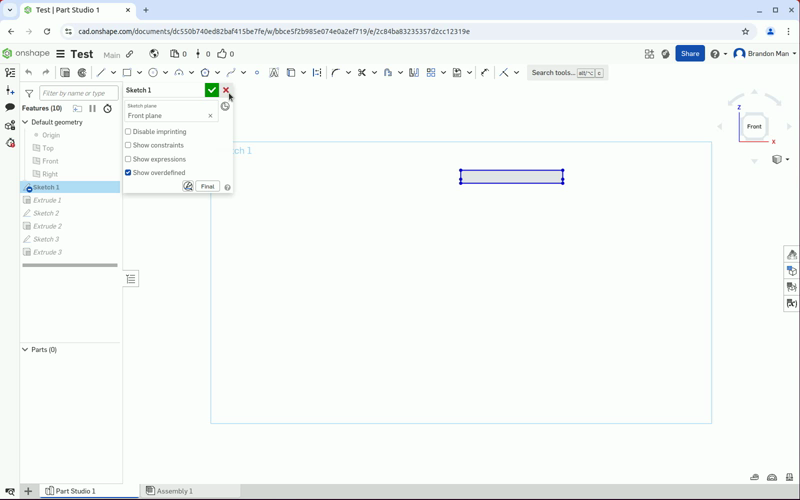
key(shift+s)
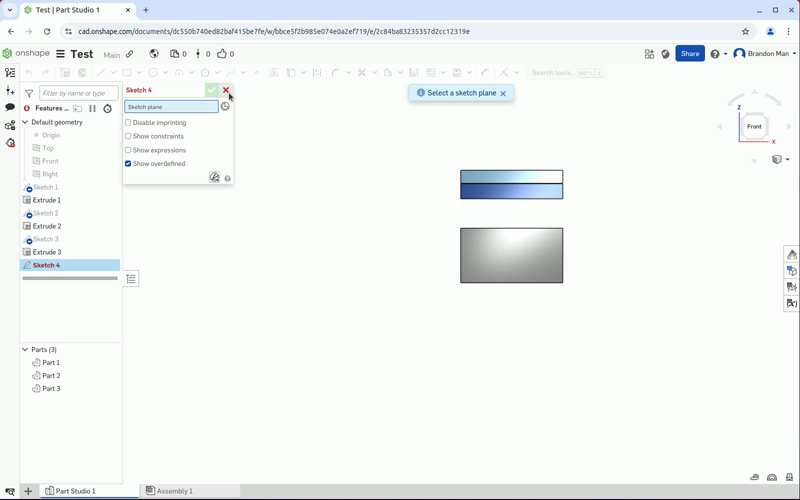
mouse_move(73, 163)
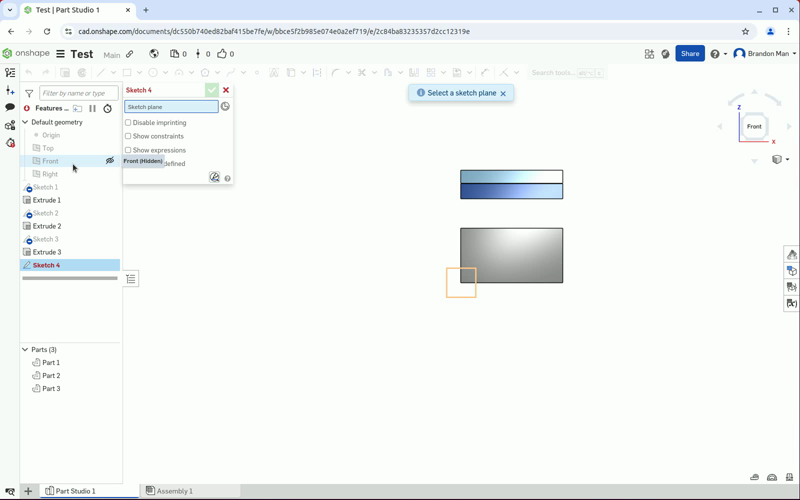
click(73, 163)
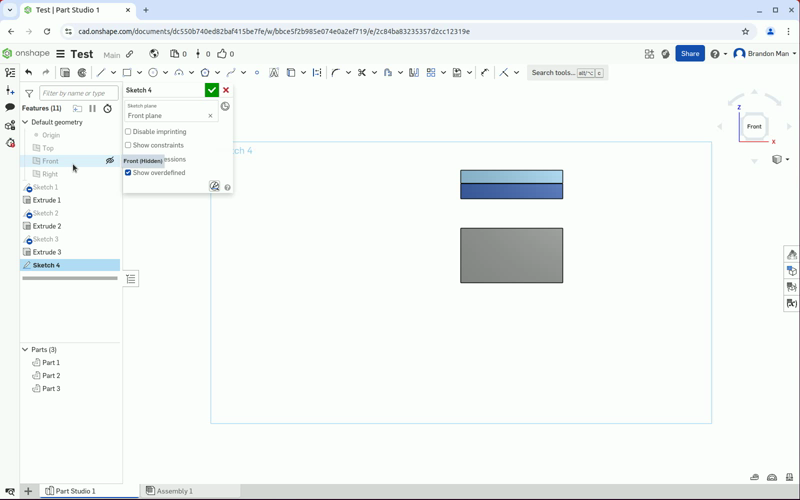
mouse_move(73, 352)
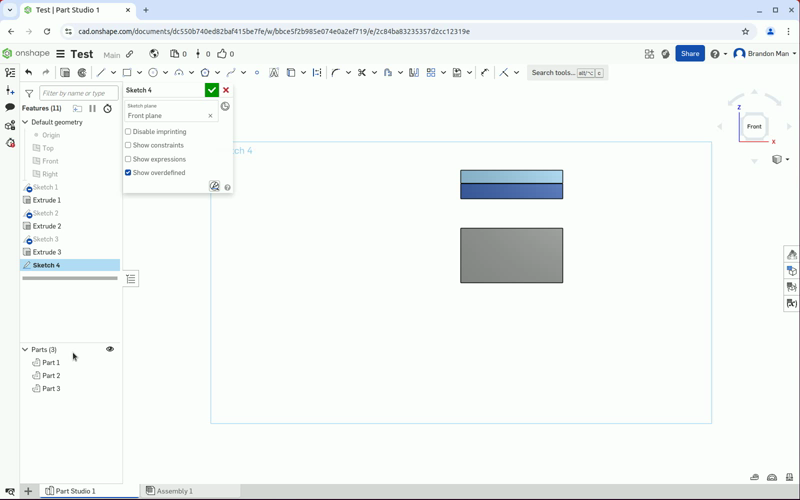
key(y)
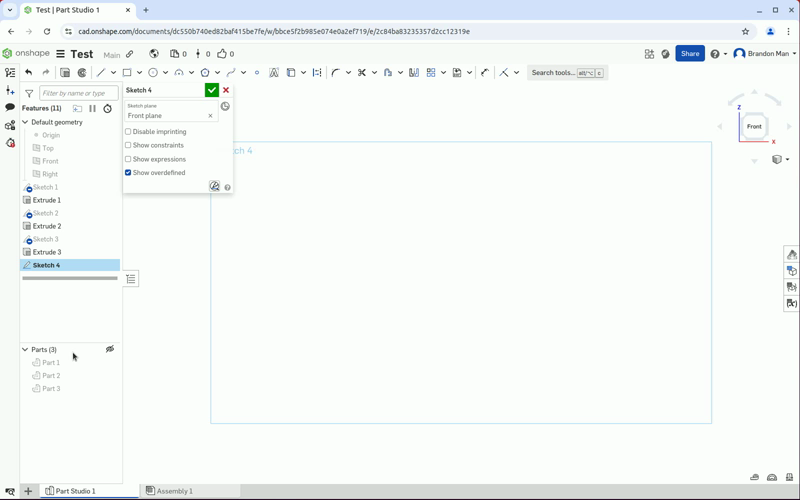
key(l)
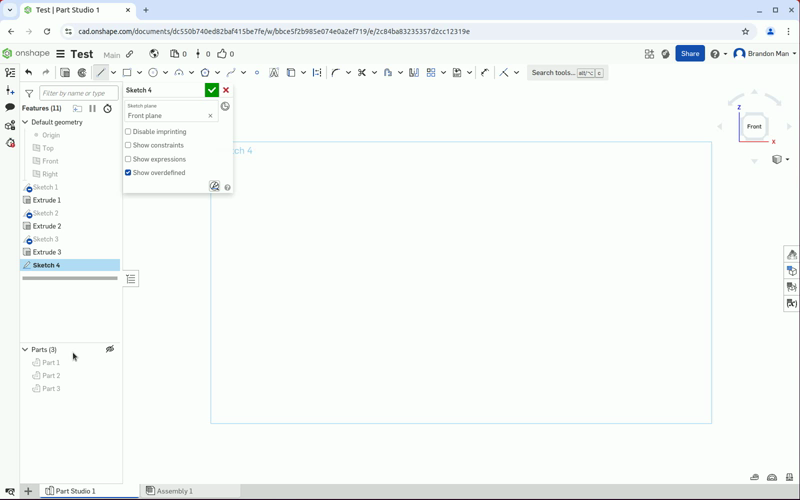
key_down(shift)
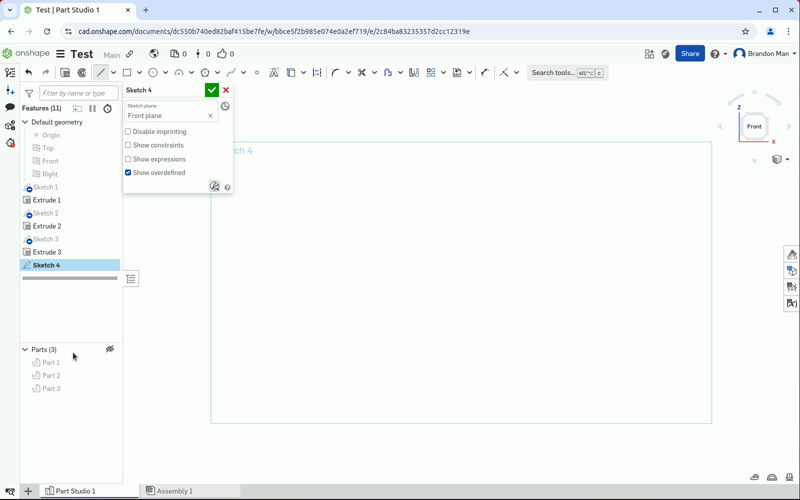
mouse_move(460, 227)
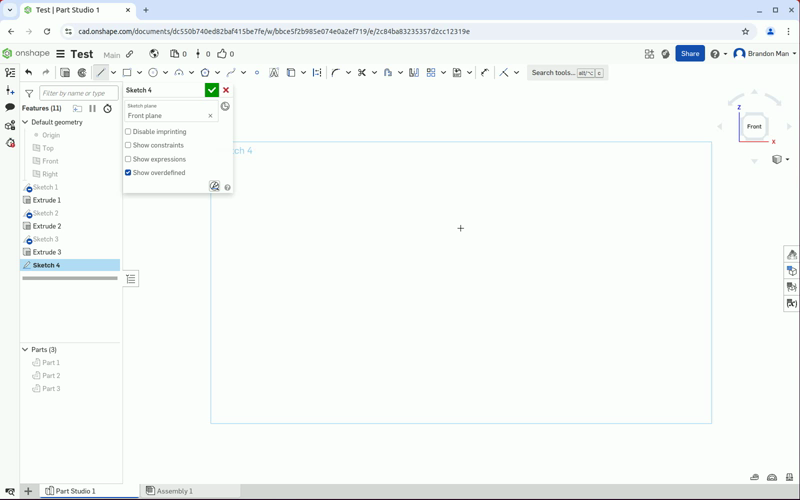
click(460, 227)
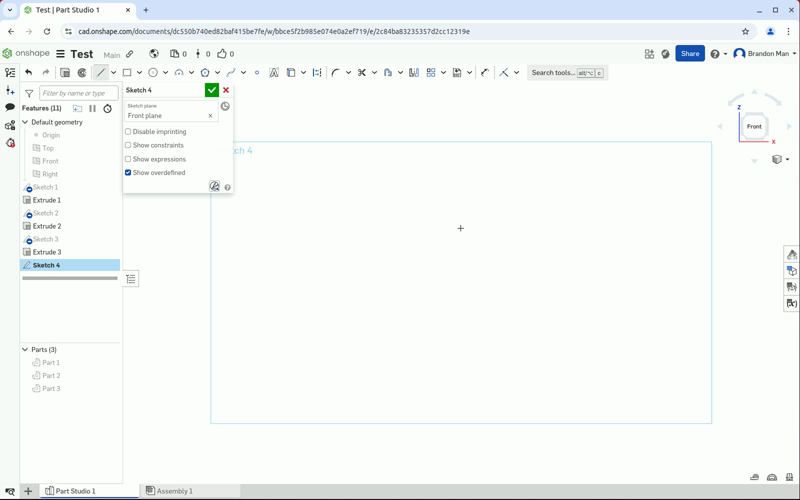
key_up(shift)
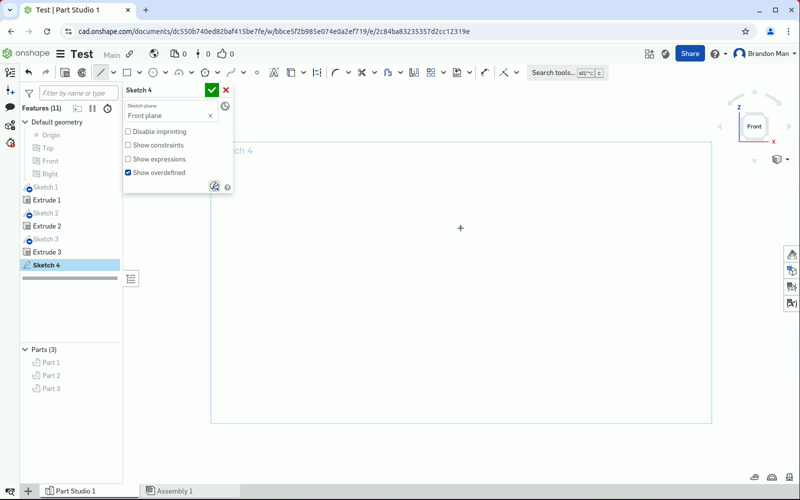
key_down(shift)
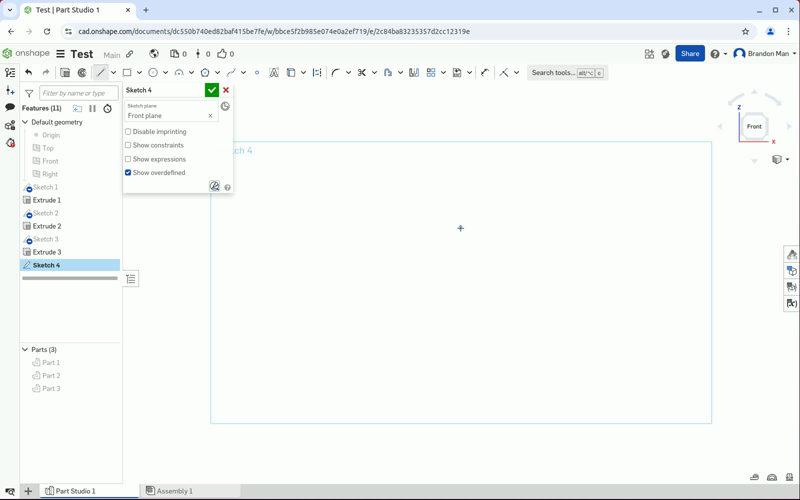
mouse_move(562, 228)
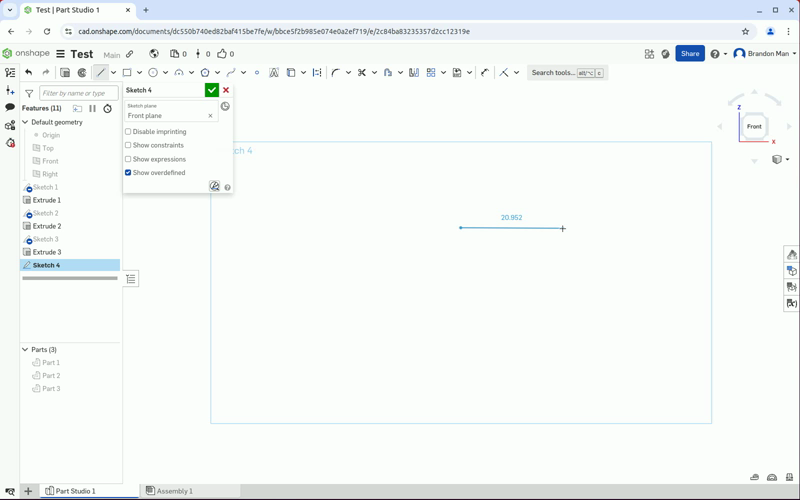
click(562, 228)
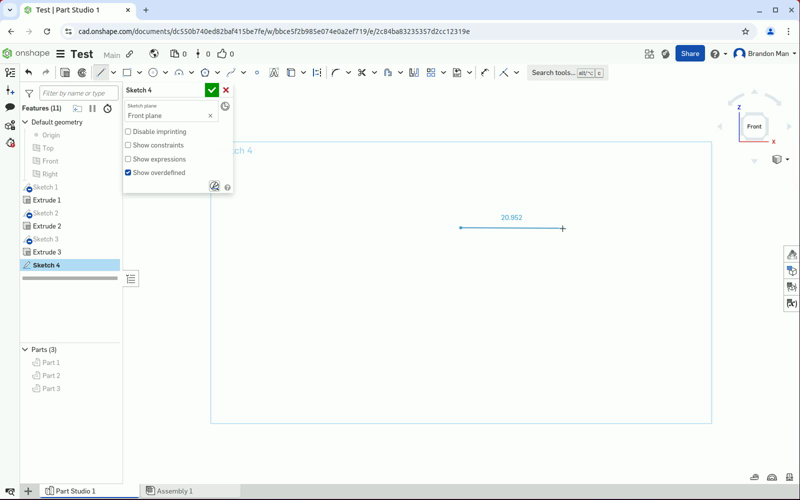
key_up(shift)
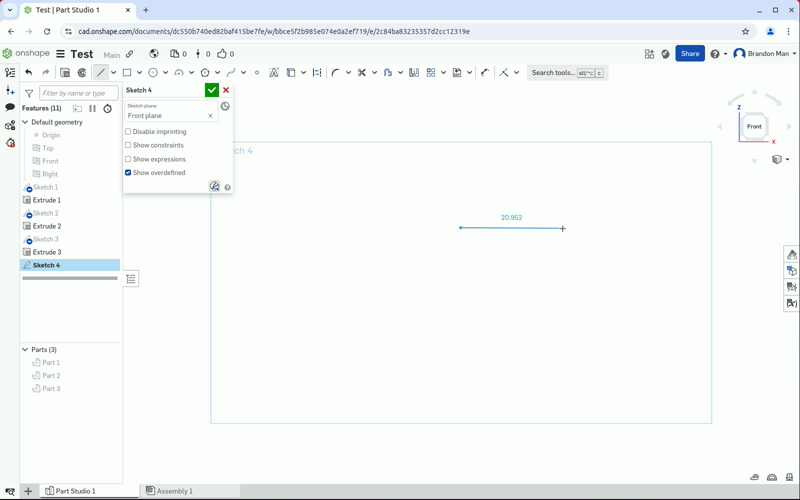
key_down(shift)
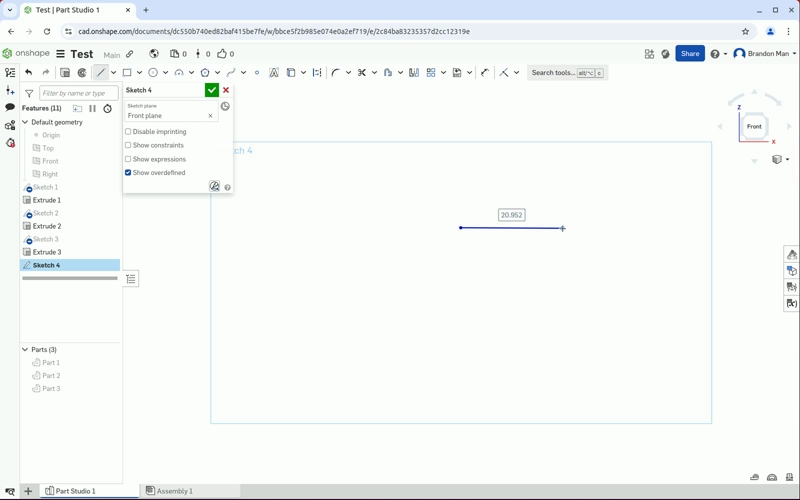
mouse_move(589, 228)
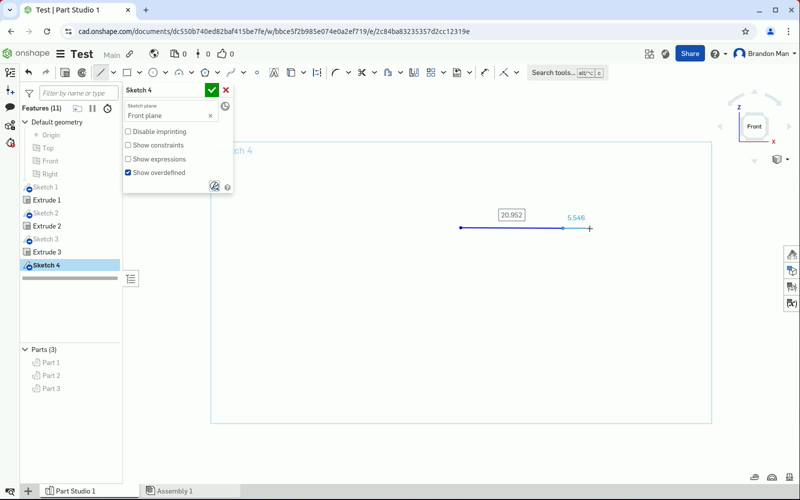
mouse_move(562, 210)
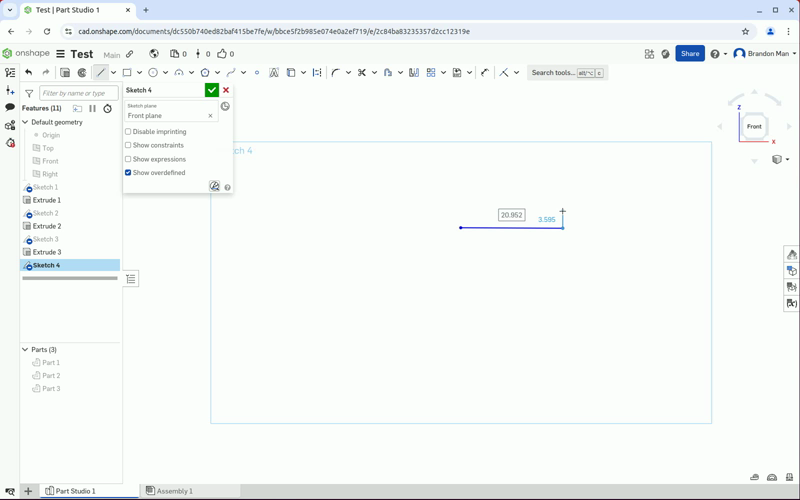
click(562, 210)
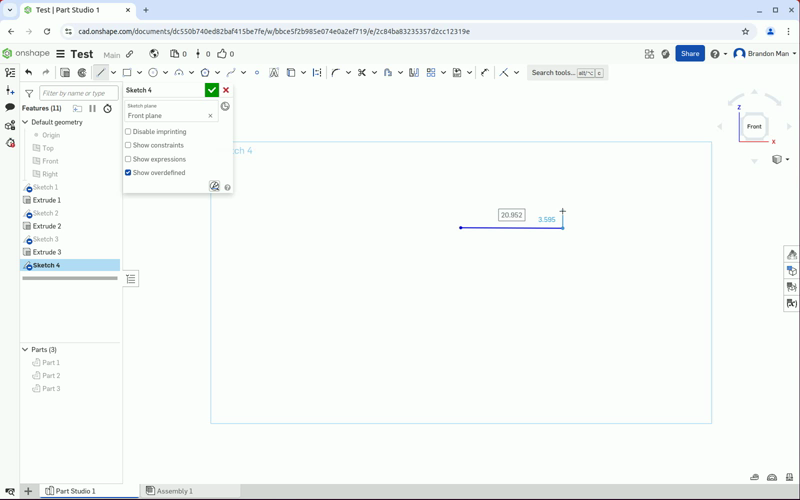
key_up(shift)
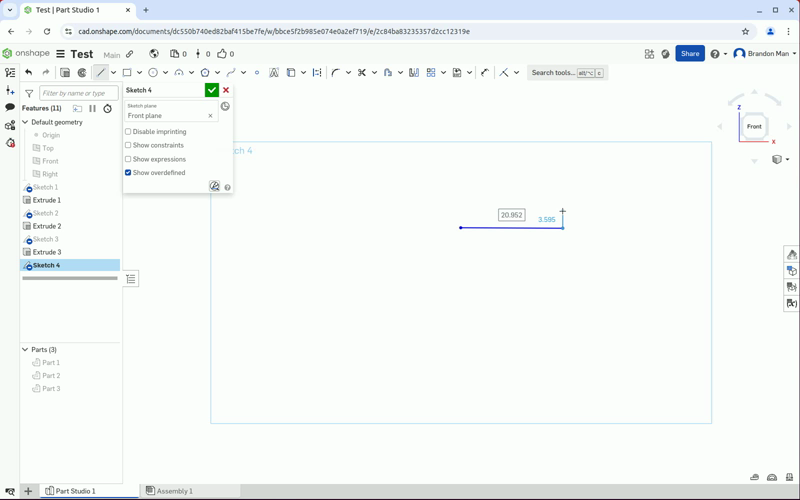
key_down(shift)
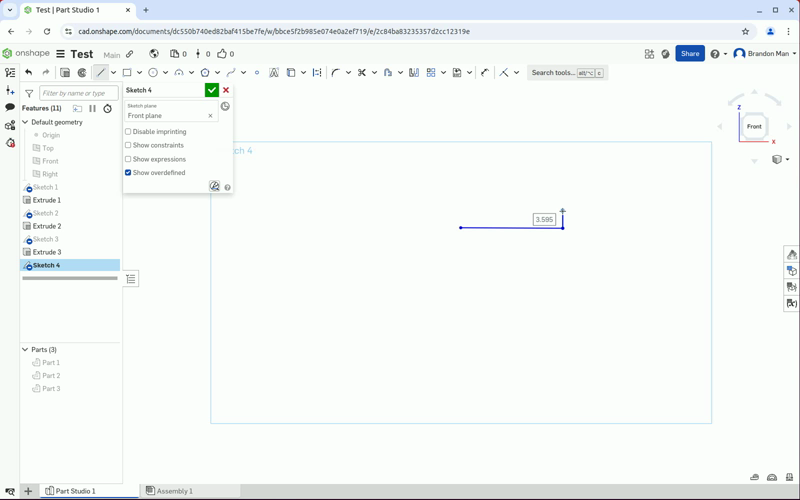
mouse_move(460, 210)
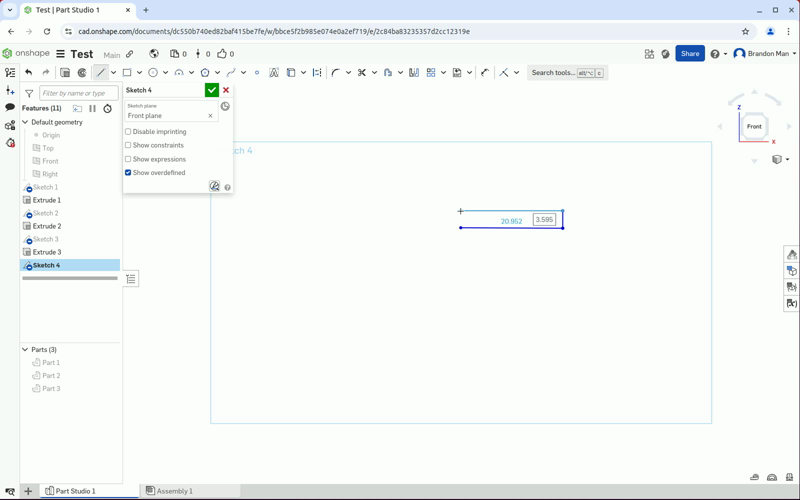
click(460, 210)
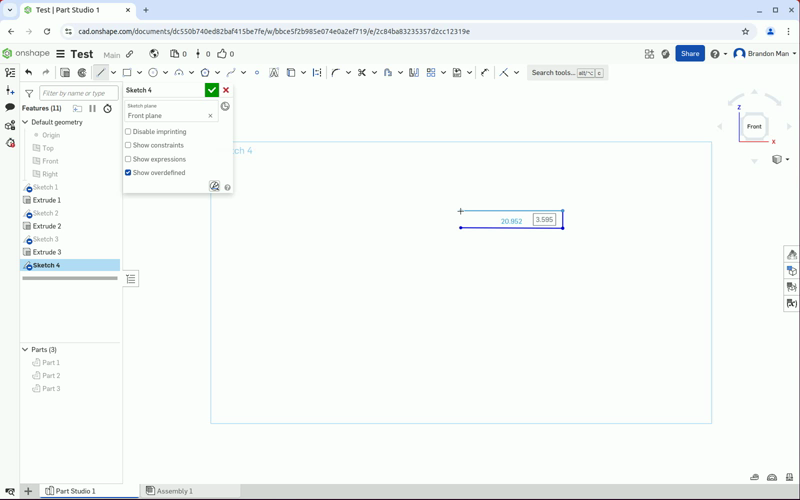
key_up(shift)
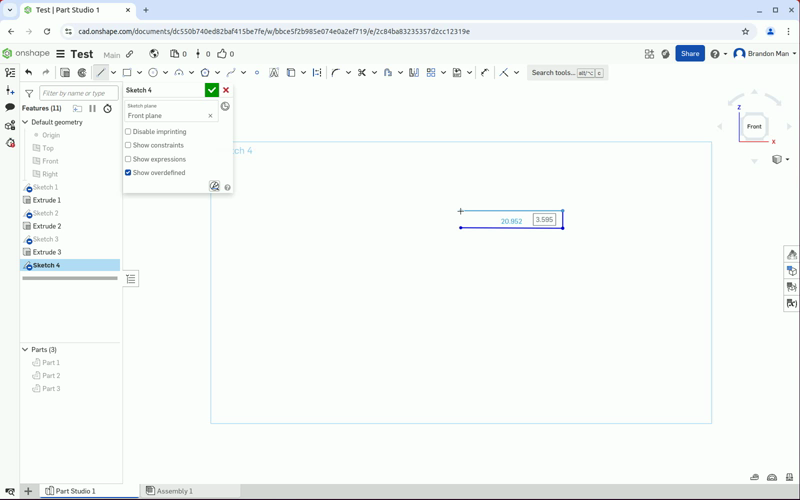
mouse_move(490, 210)
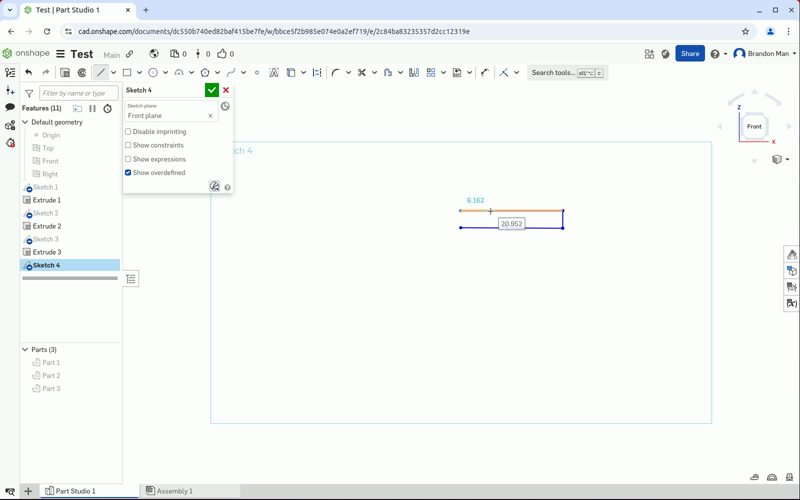
key_down(shift)
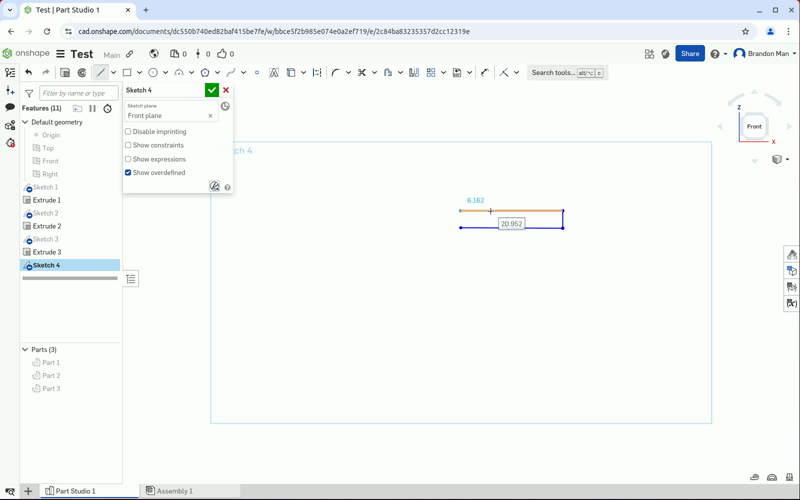
mouse_move(460, 227)
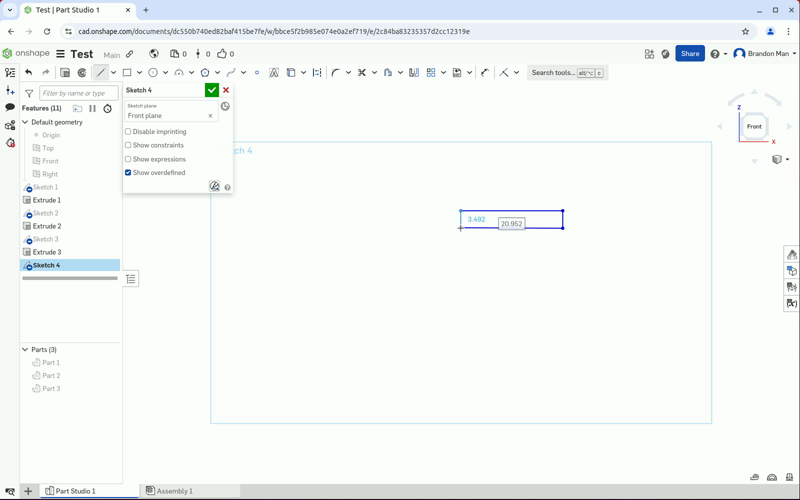
key_up(shift)
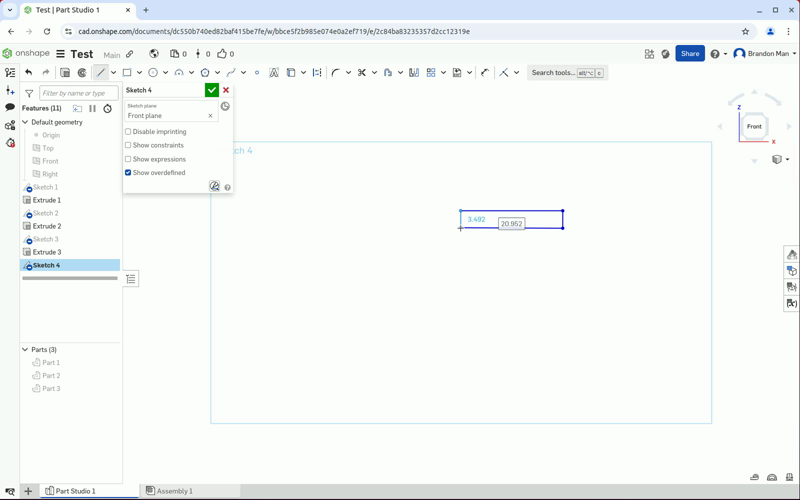
click(460, 227)
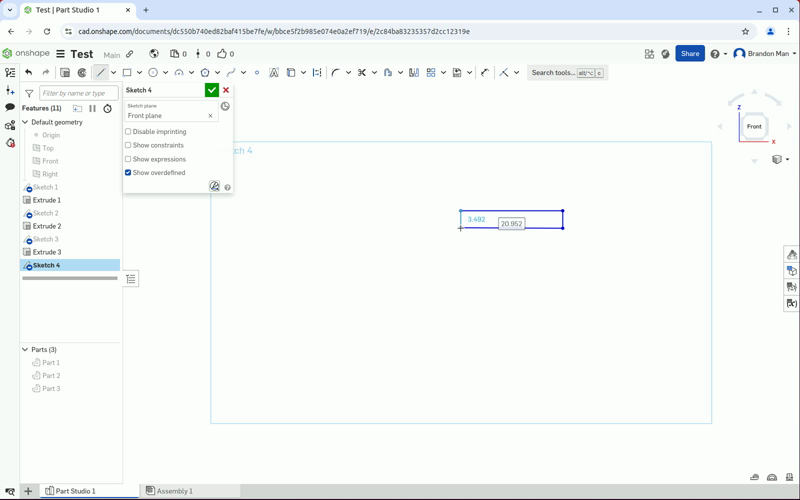
key(esc)
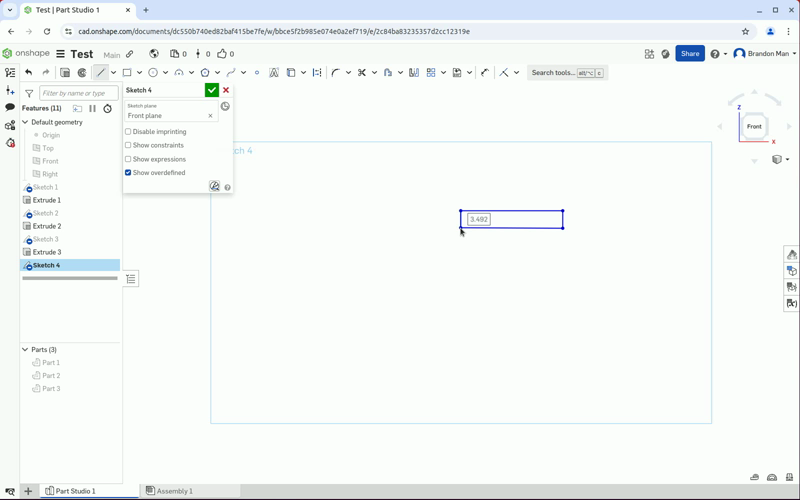
mouse_move(490, 218)
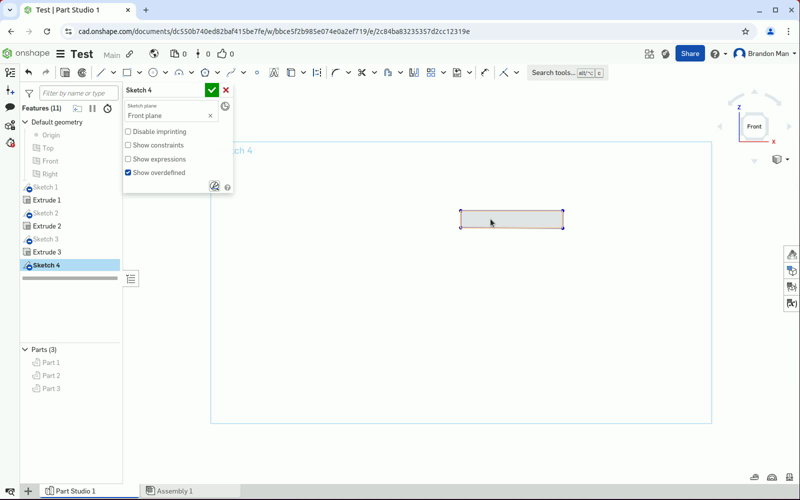
scroll(6)
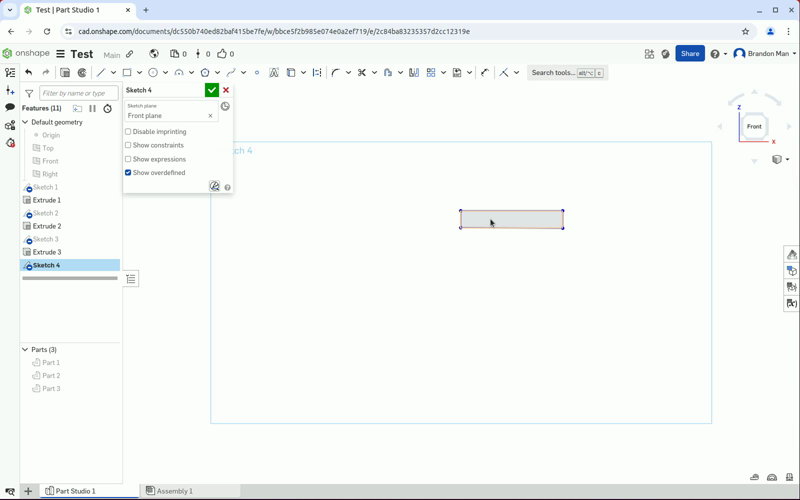
scroll(6)
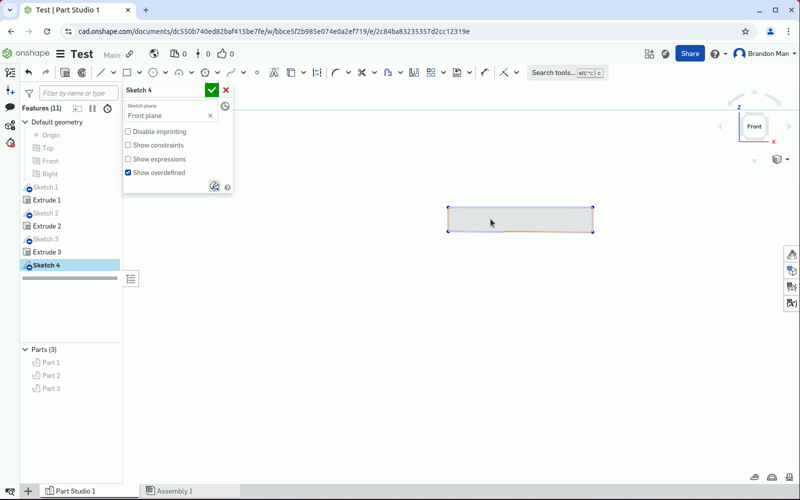
scroll(6)
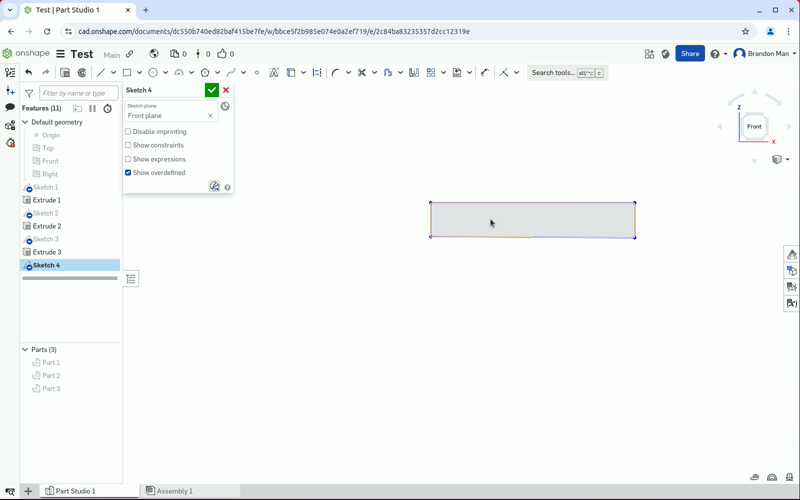
scroll(6)
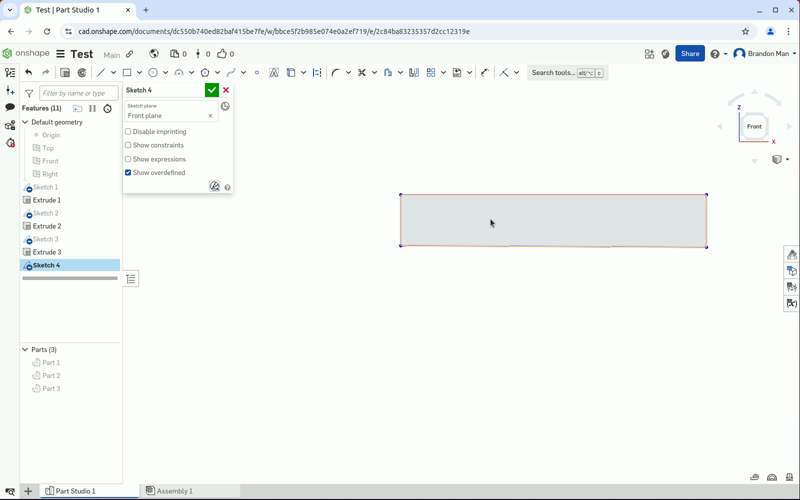
scroll(6)
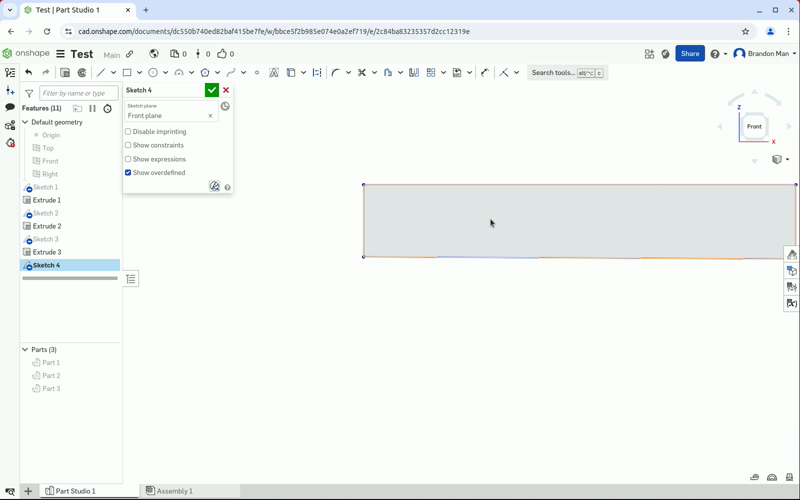
scroll(6)
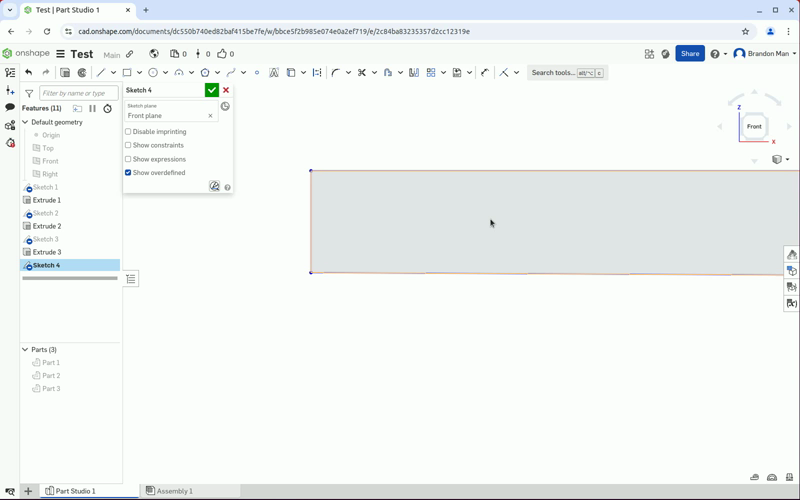
scroll(6)
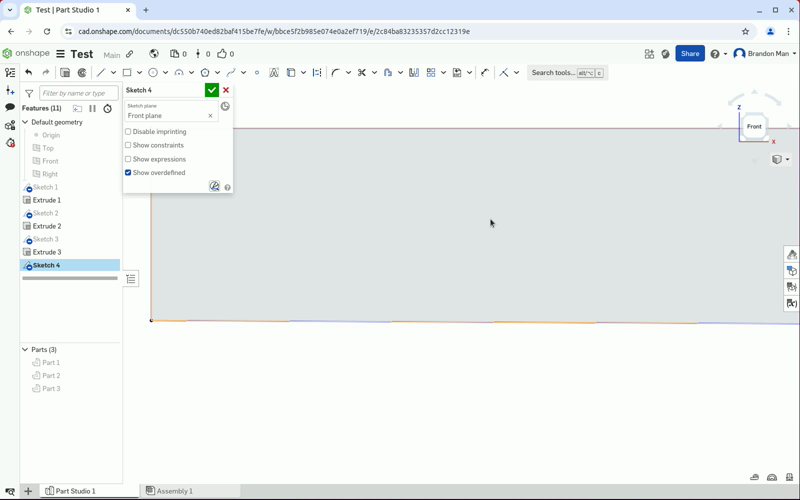
click(490, 218)
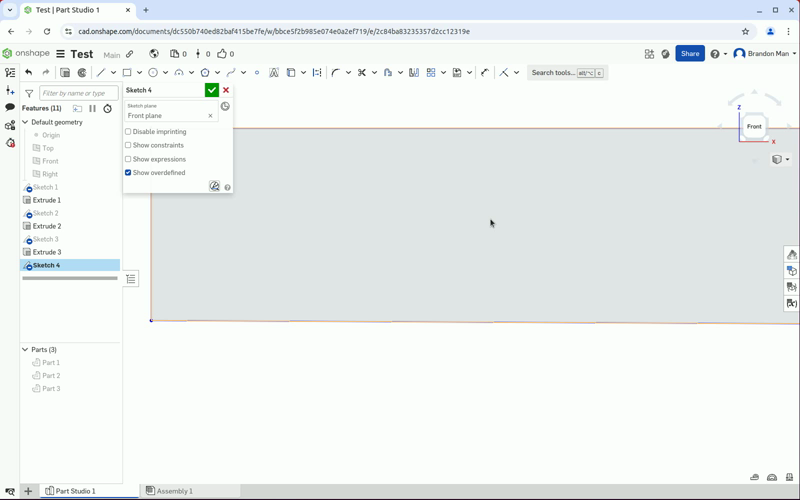
scroll(-6)
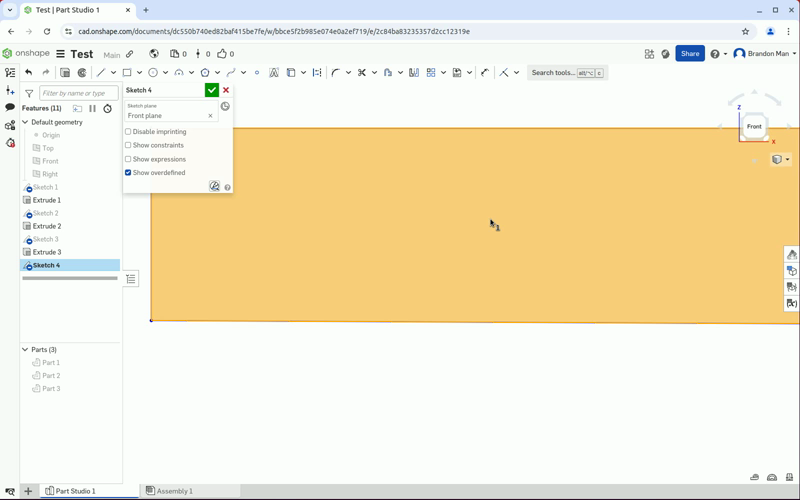
scroll(-6)
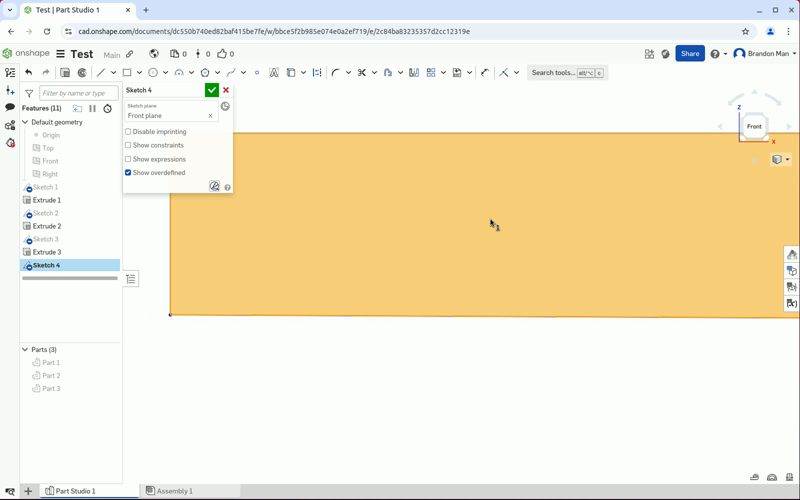
scroll(-6)
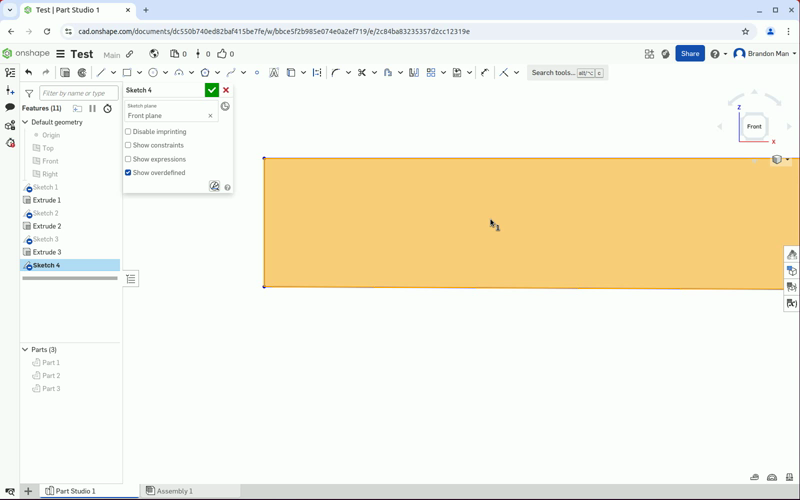
scroll(-6)
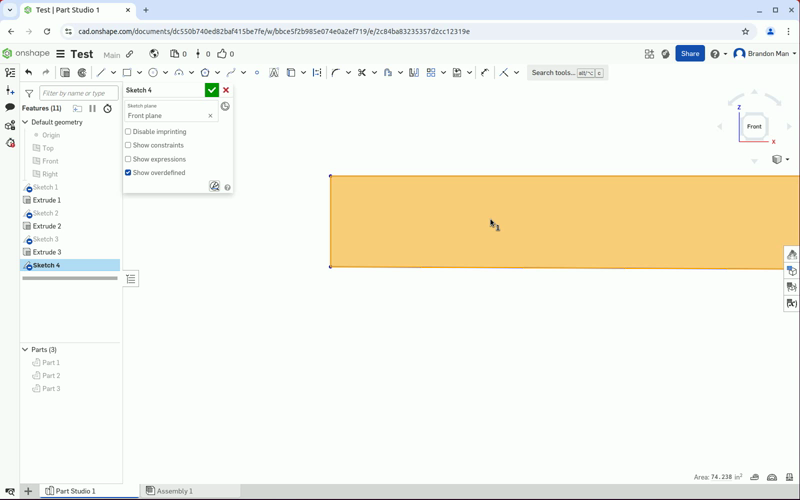
scroll(-6)
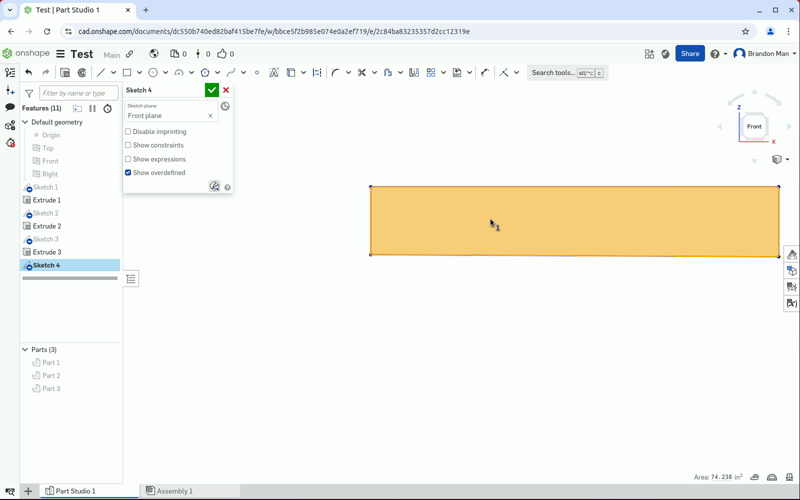
scroll(-6)
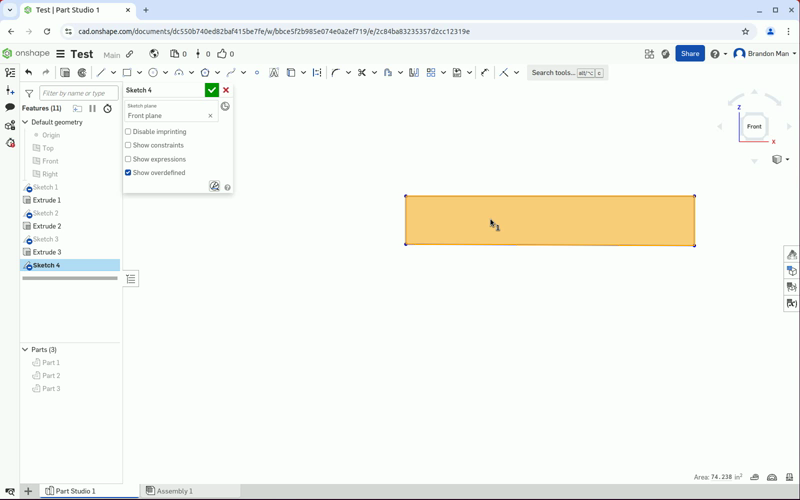
scroll(-6)
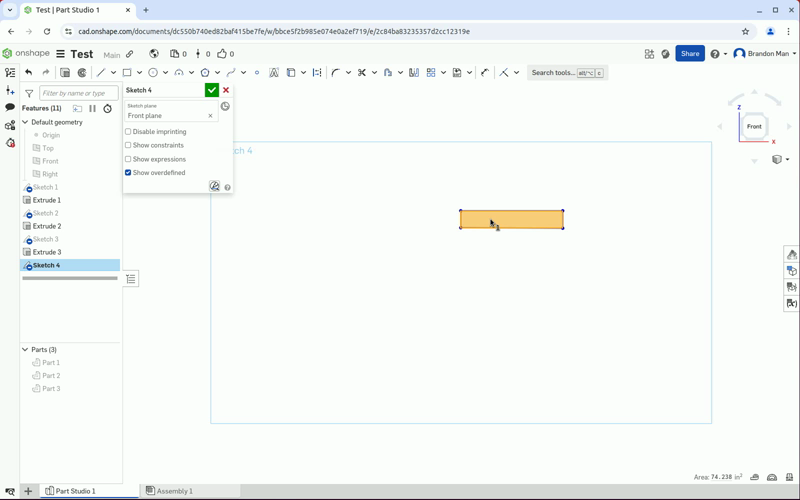
mouse_move(73, 352)
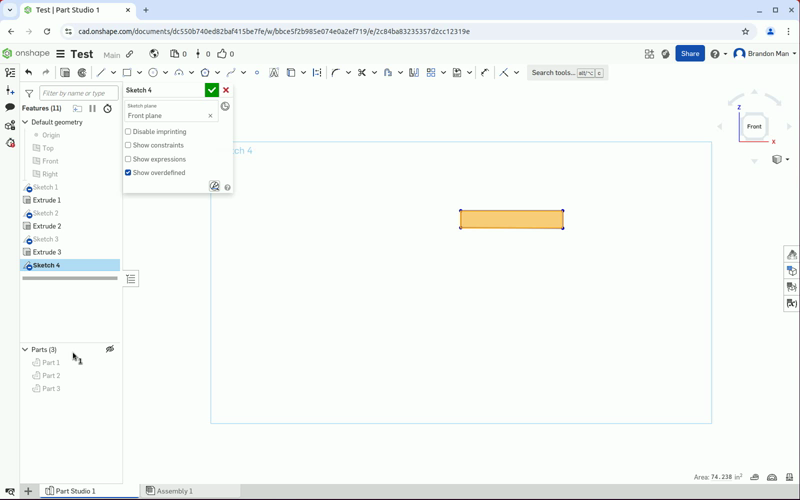
key(shift+y)
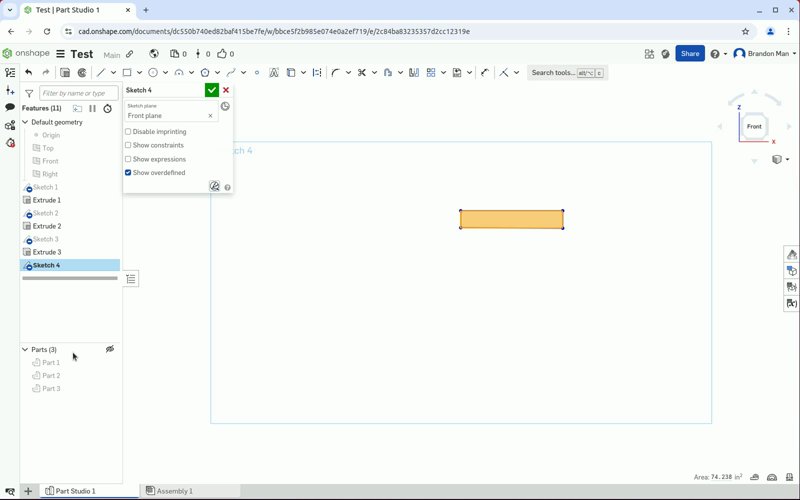
key(shift+e)
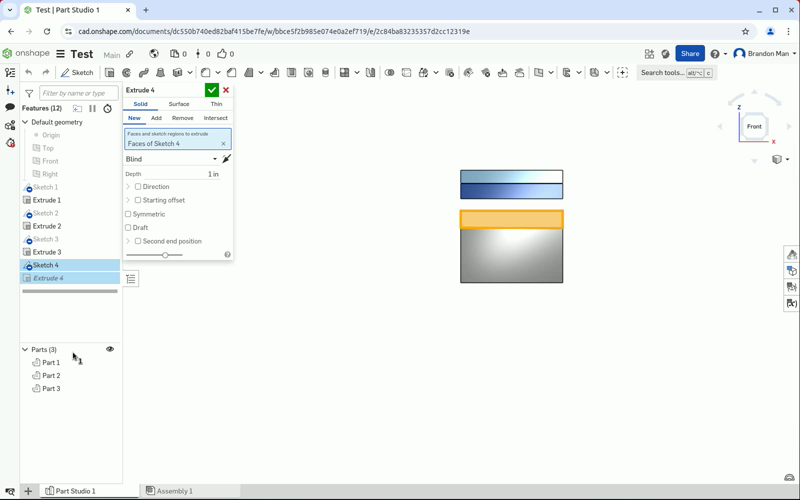
mouse_move(143, 106)
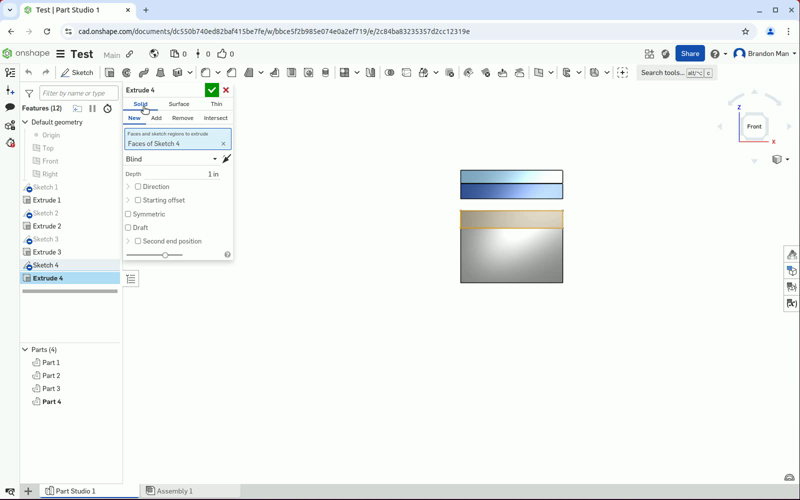
click(143, 106)
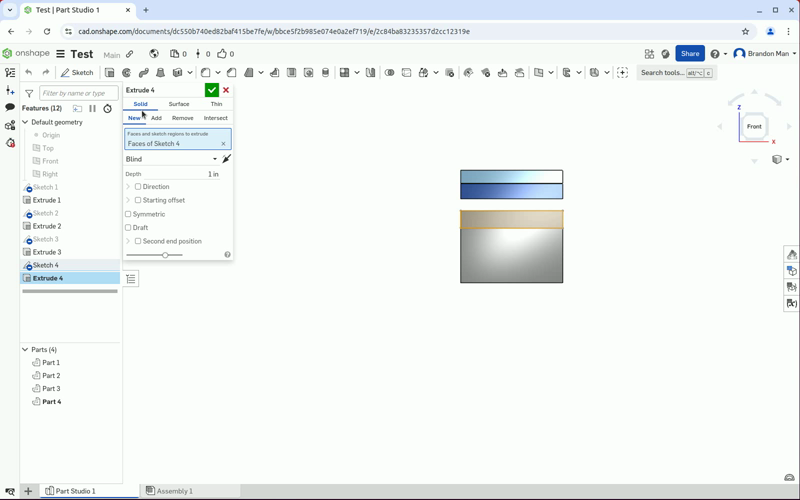
mouse_move(137, 120)
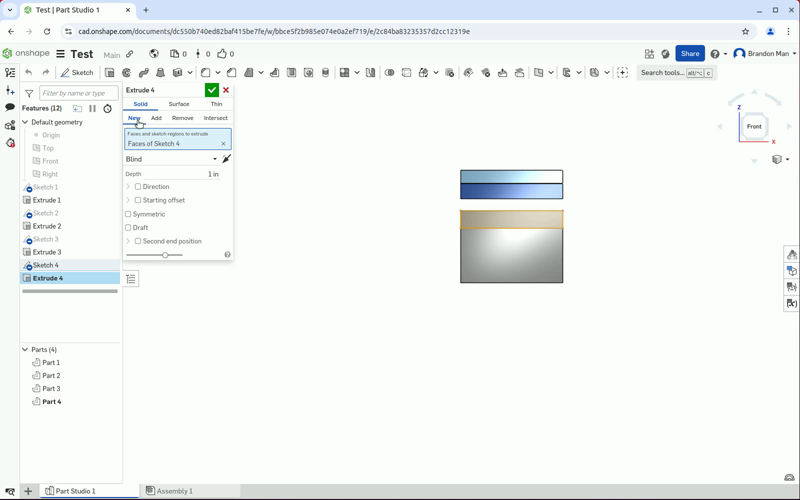
click(137, 120)
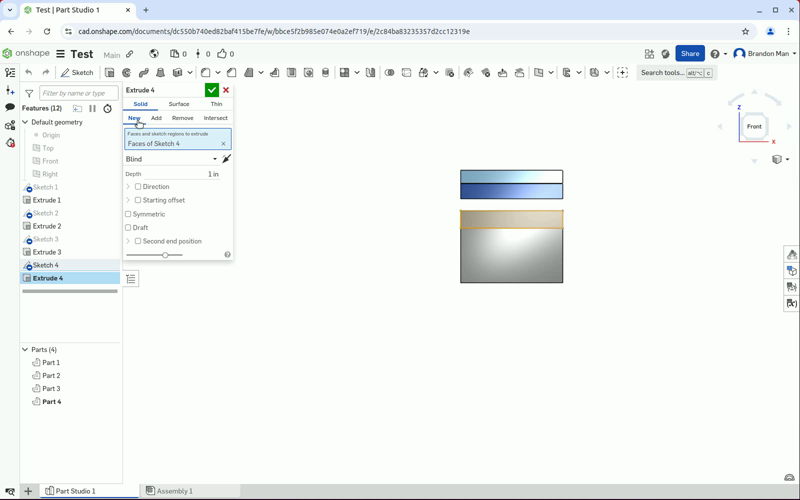
key(tab, 4)
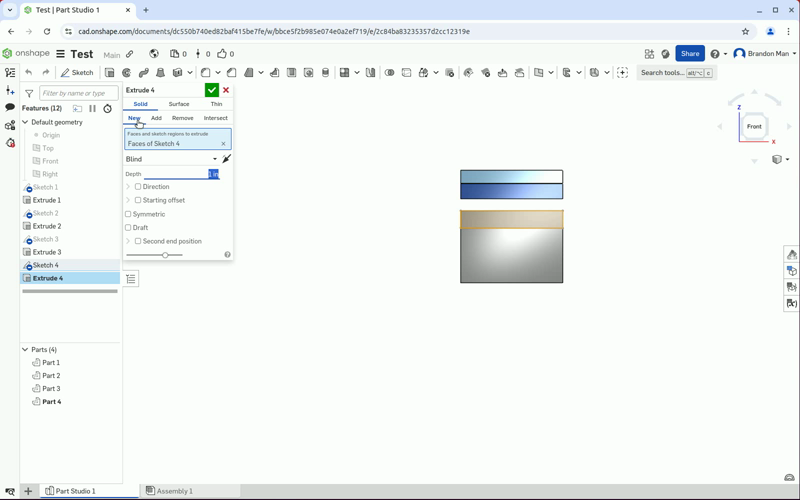
text(8.666)
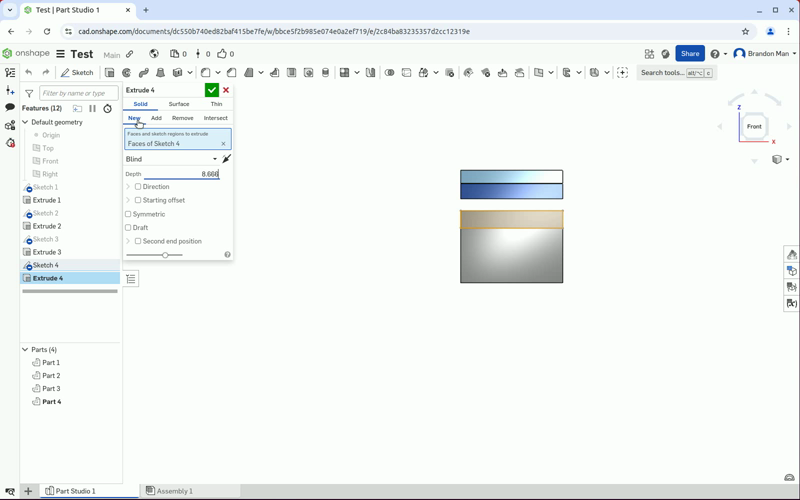
key(enter)
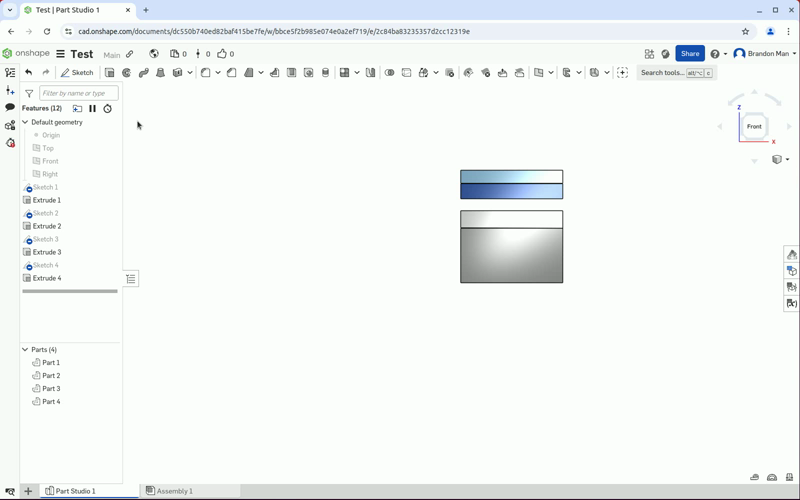
key(shift+h)
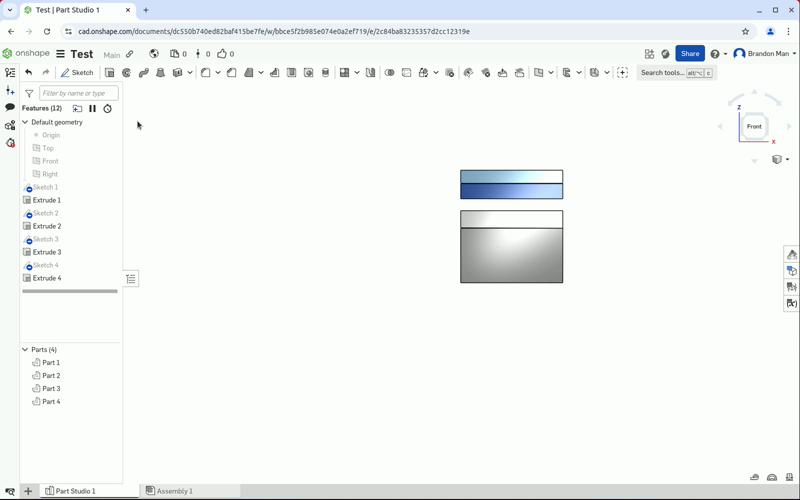
key(shift+h)
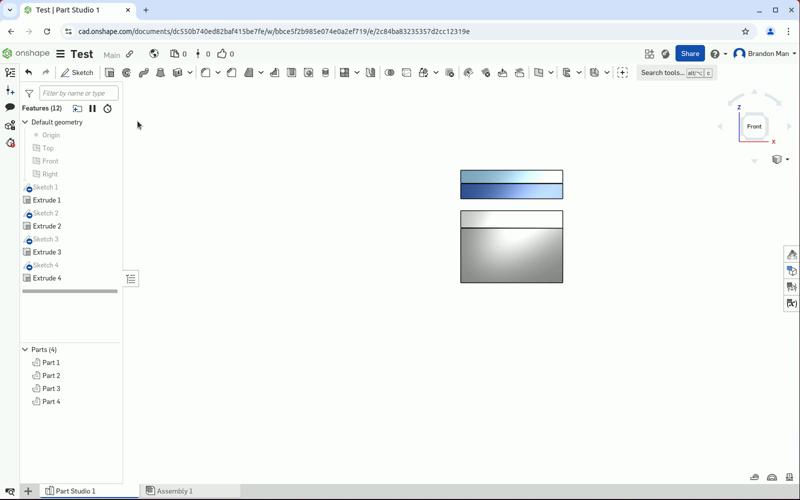
mouse_move(73, 189)
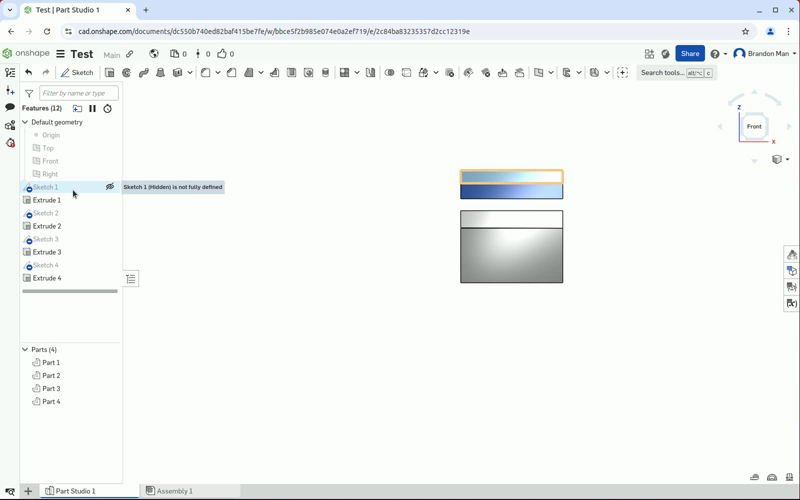
click(73, 189)
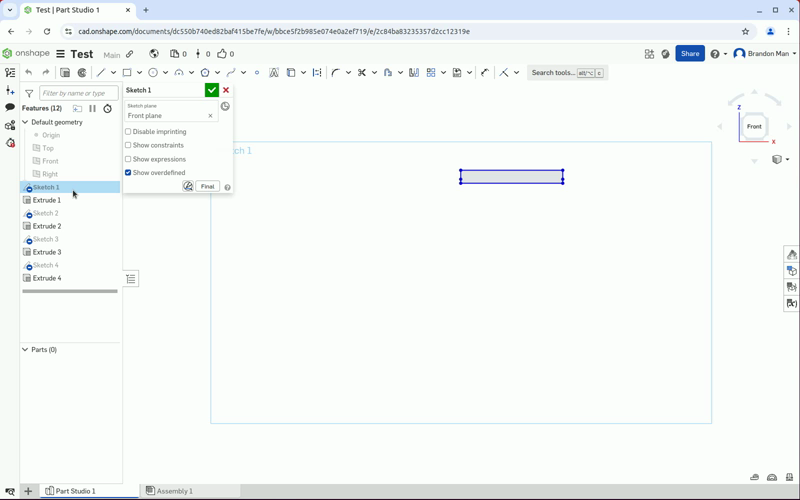
mouse_move(229, 92)
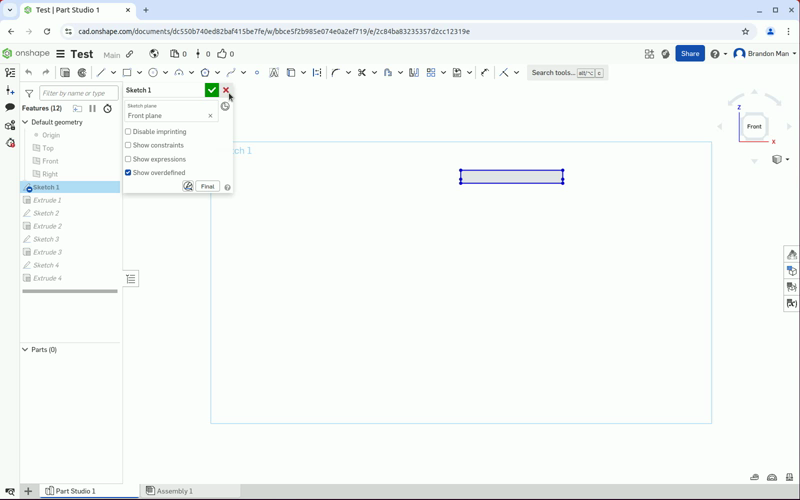
click(229, 92)
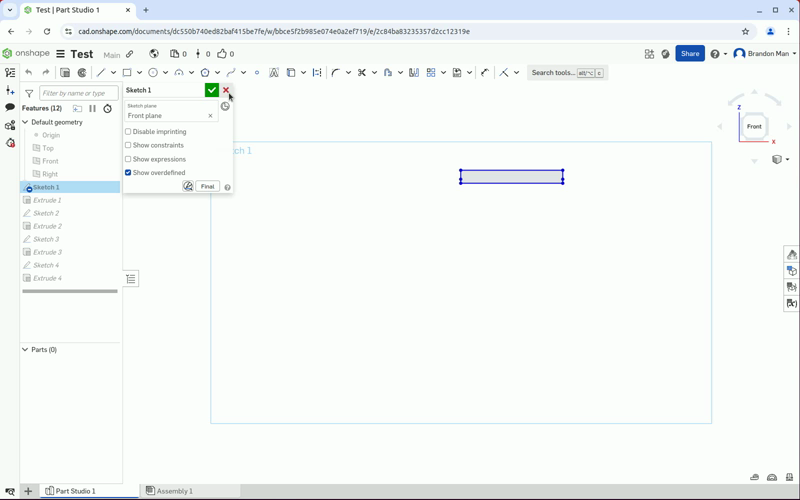
key(shift+s)
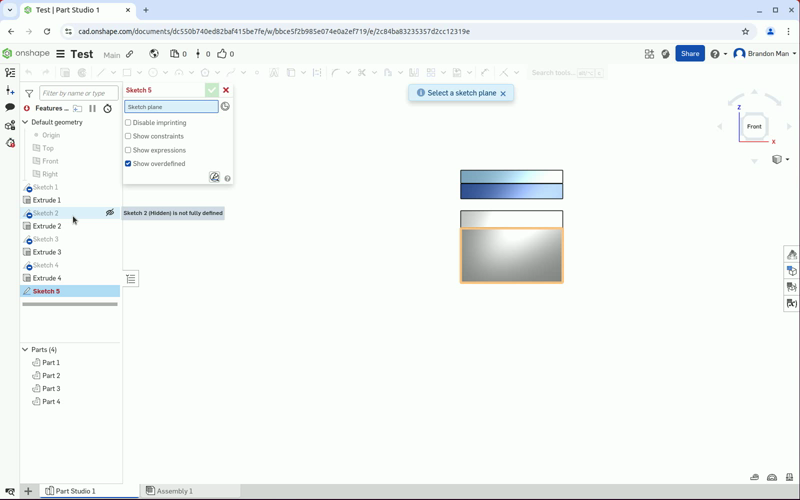
scroll(3)
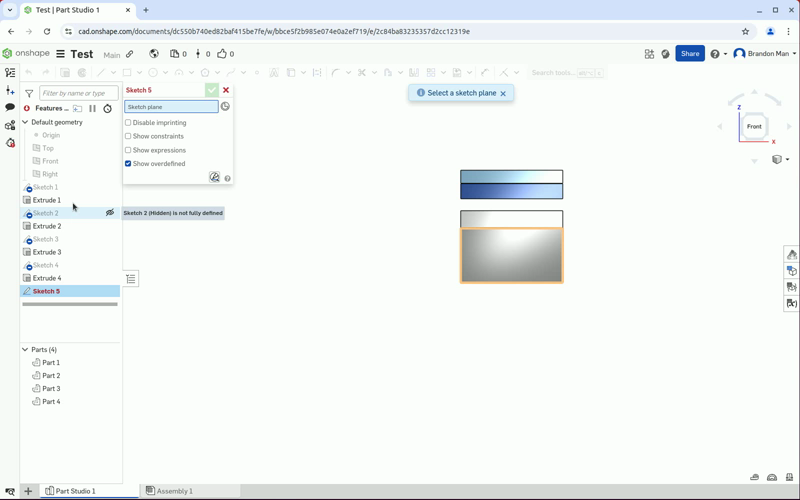
mouse_move(73, 163)
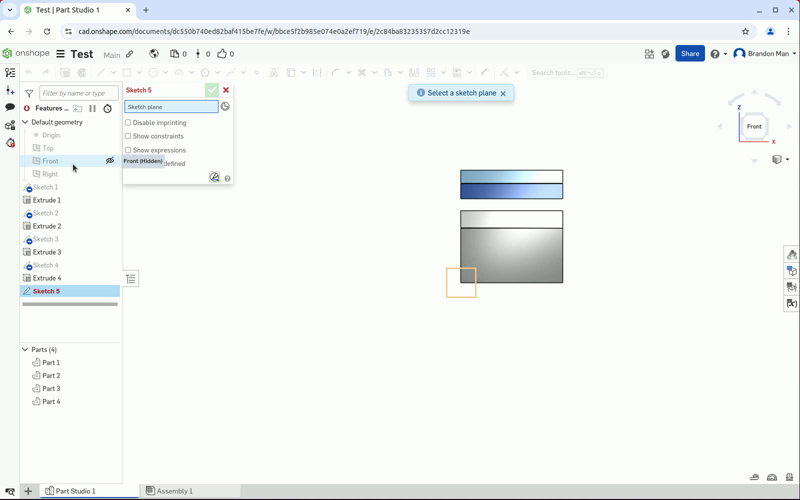
click(73, 163)
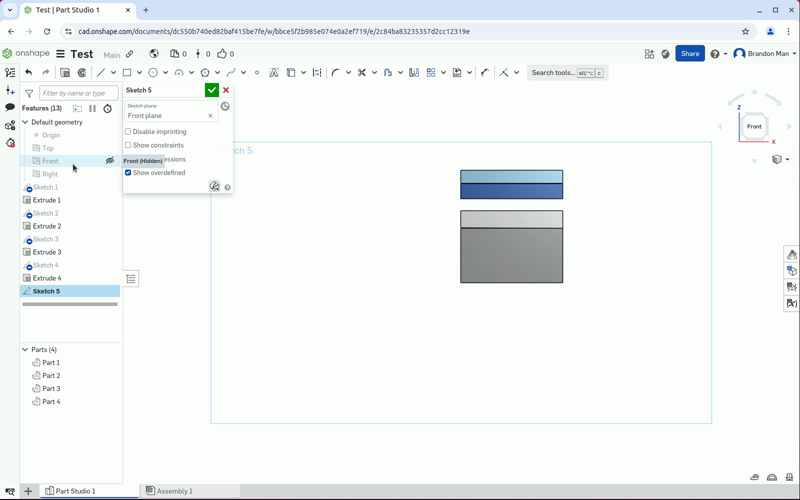
mouse_move(73, 352)
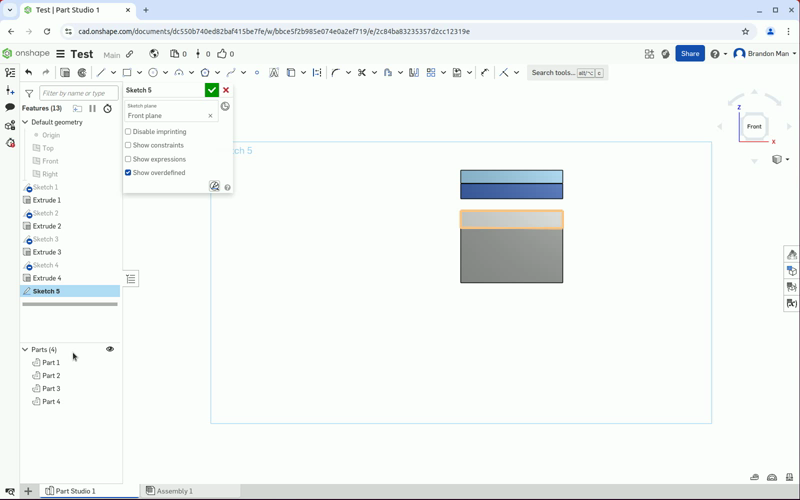
key(y)
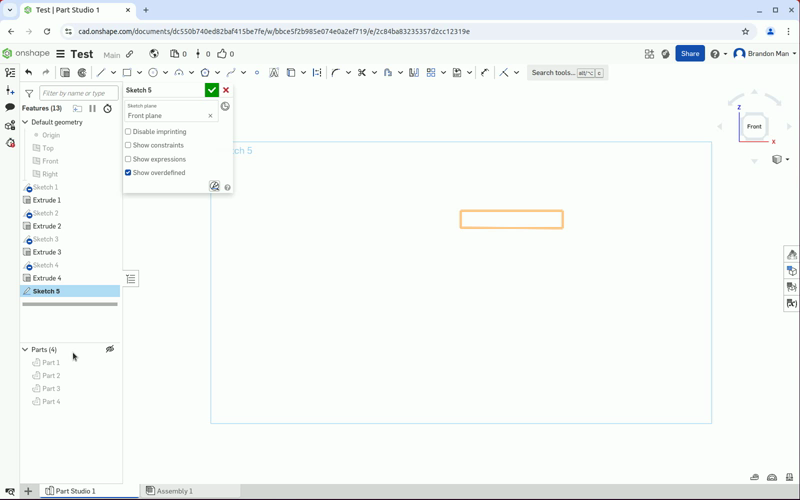
key(l)
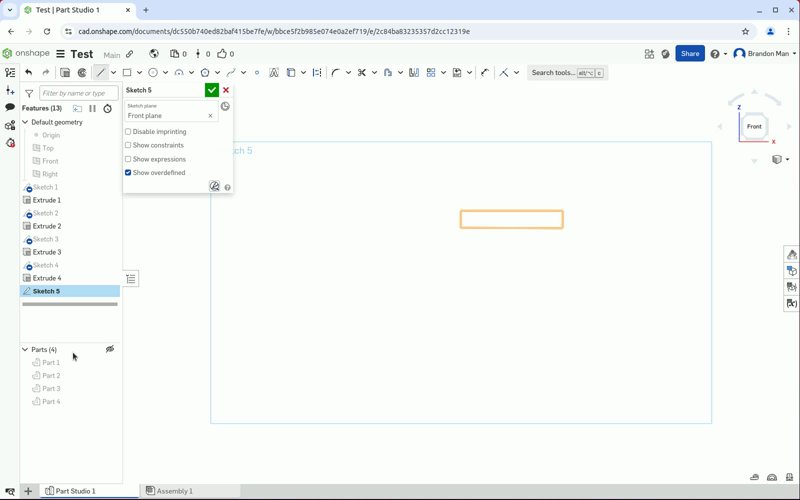
key_down(shift)
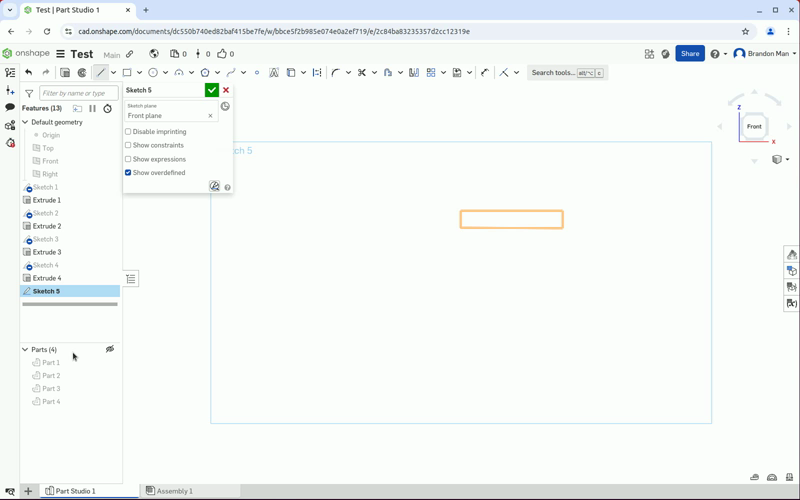
mouse_move(460, 211)
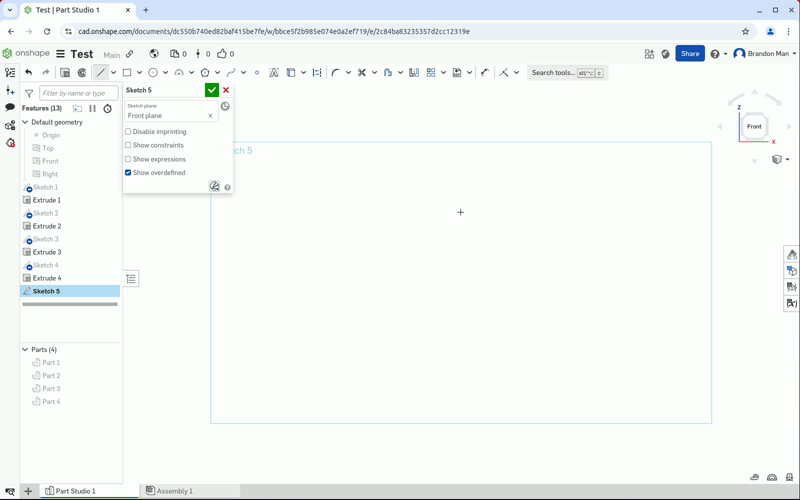
click(460, 211)
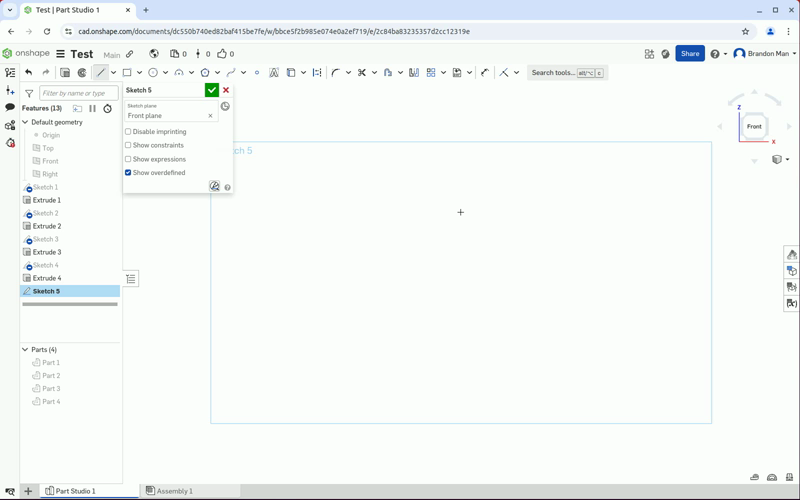
key_up(shift)
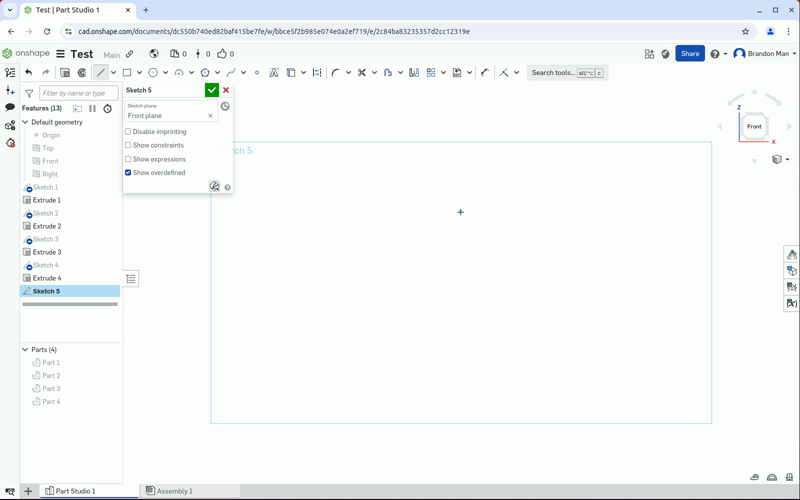
key_down(shift)
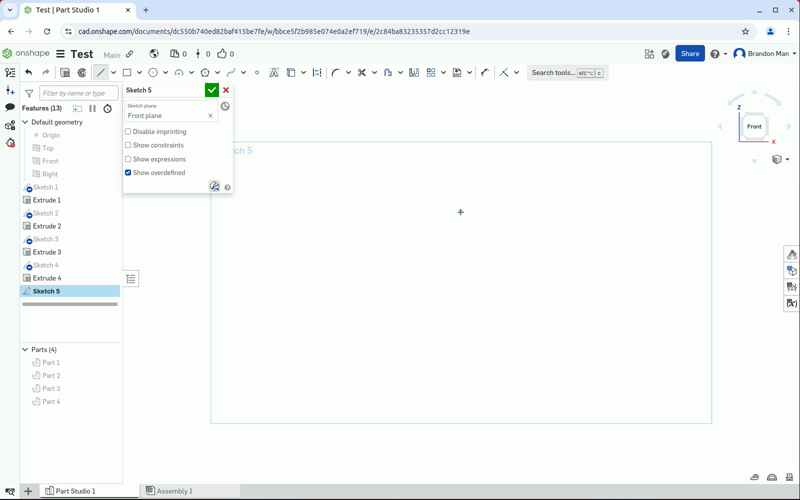
mouse_move(562, 211)
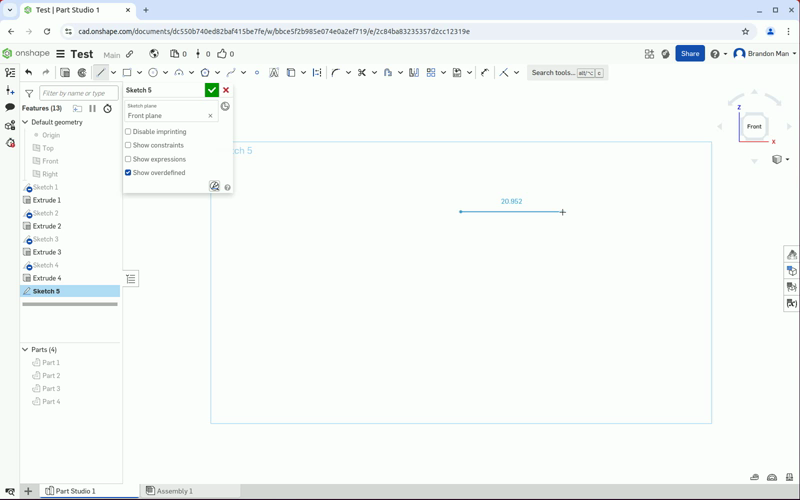
click(562, 211)
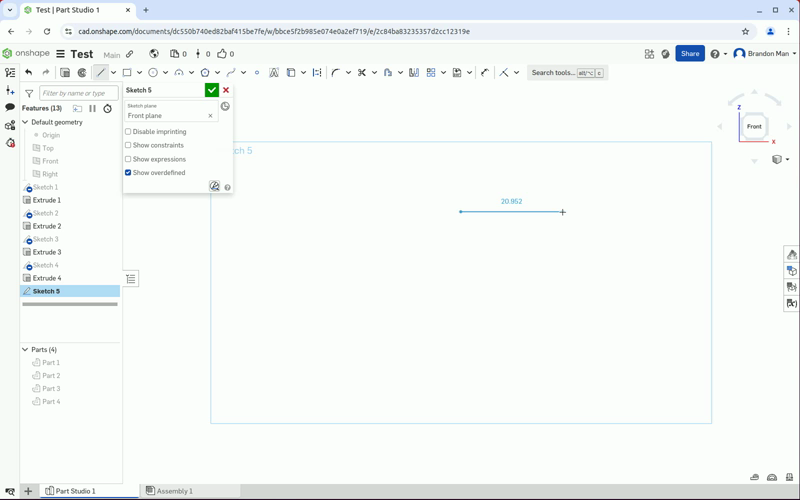
key_up(shift)
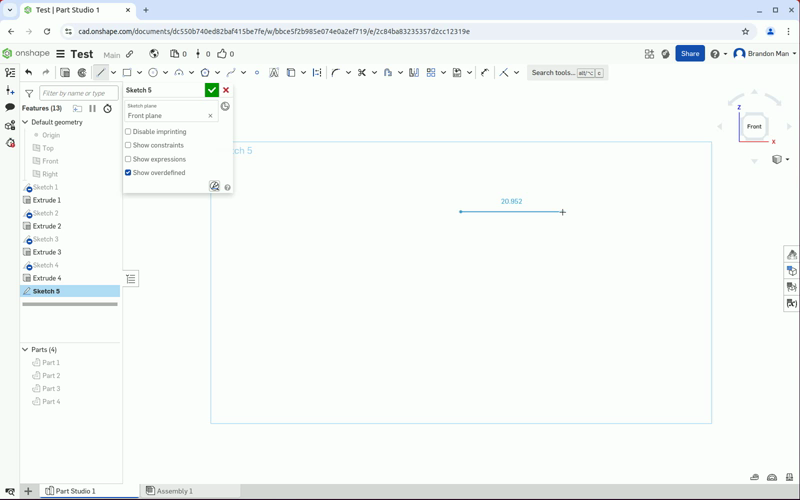
key_down(shift)
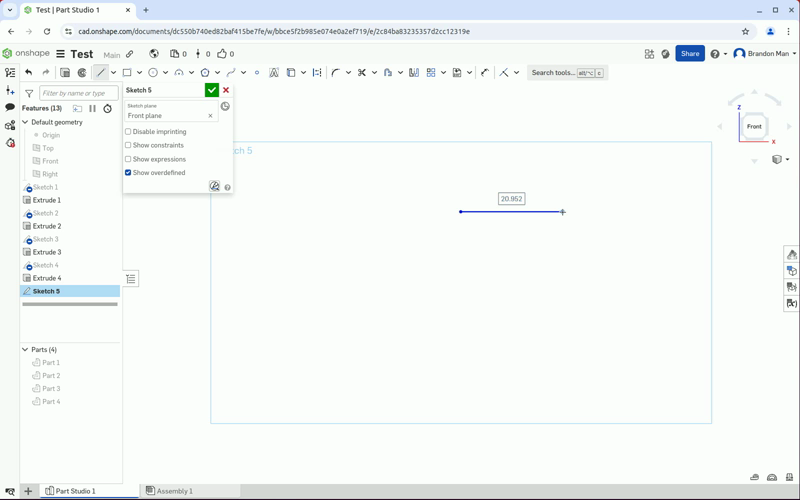
mouse_move(589, 211)
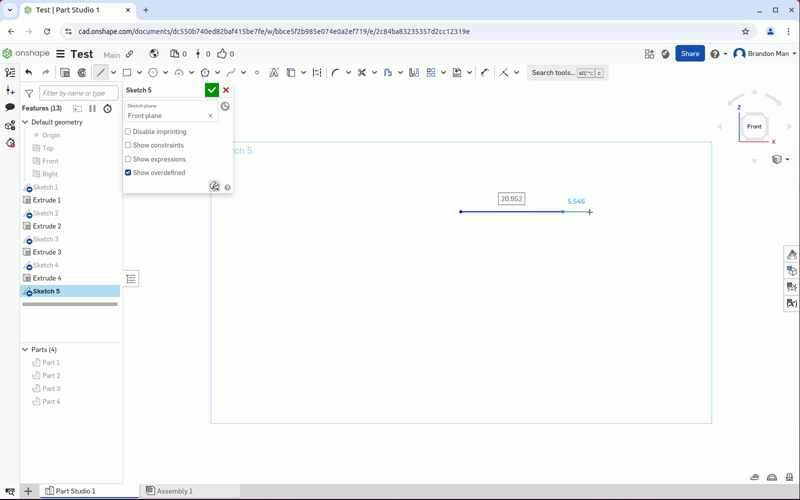
mouse_move(562, 198)
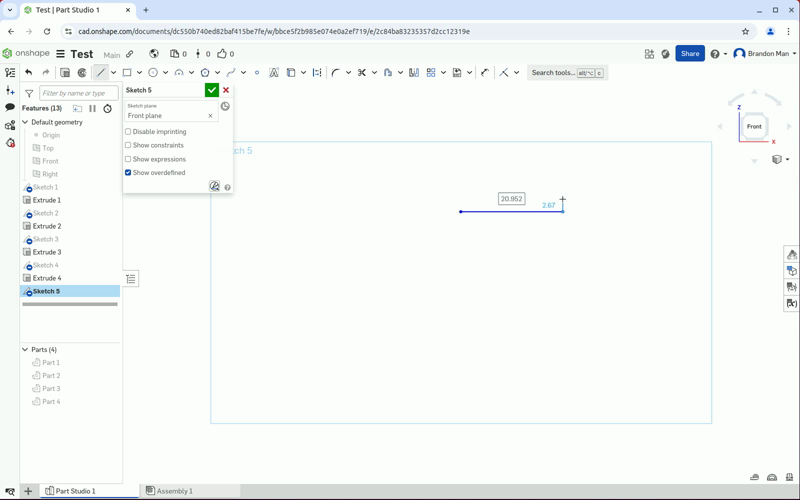
click(562, 198)
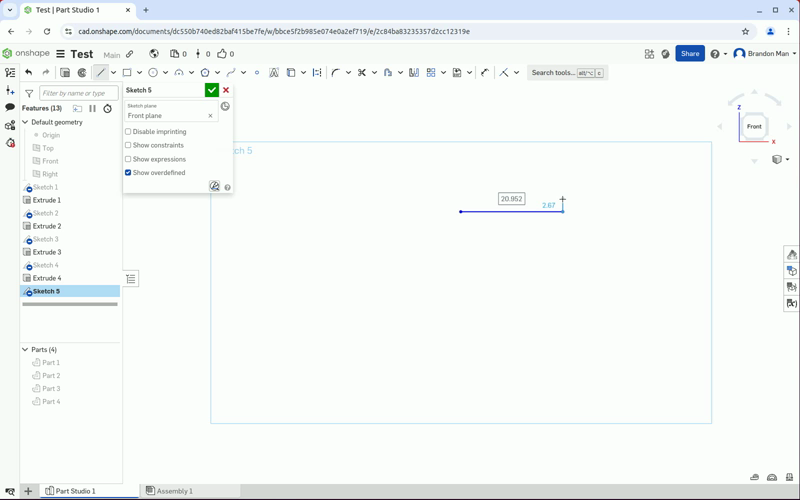
key_up(shift)
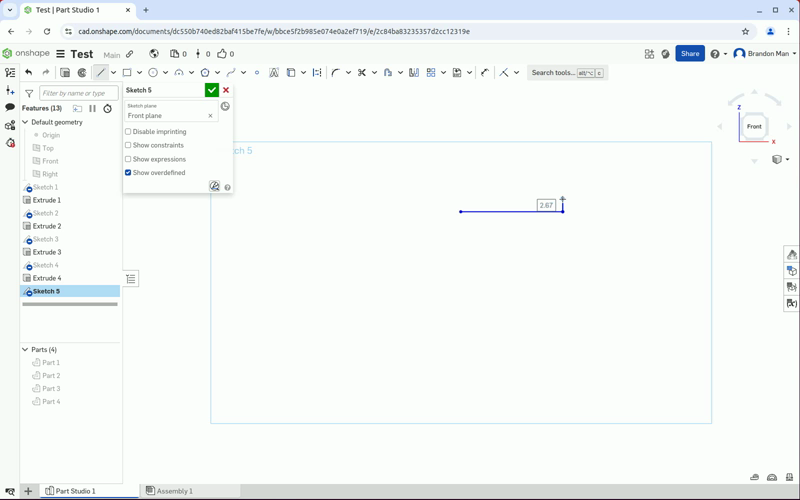
key_down(shift)
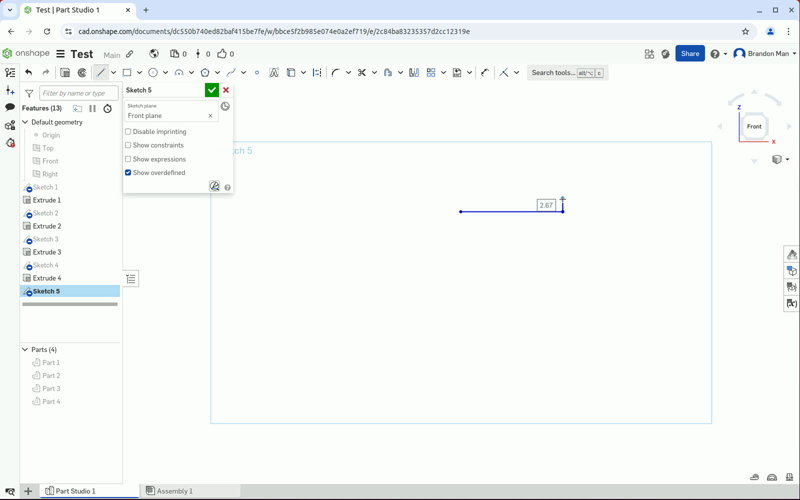
mouse_move(460, 198)
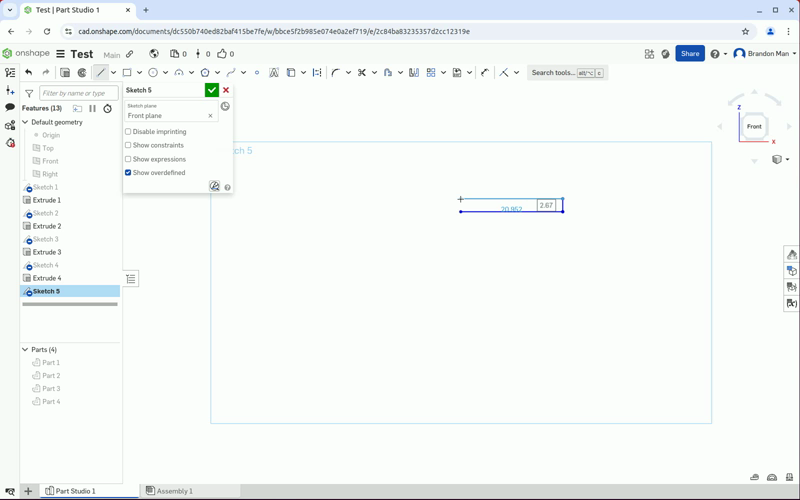
click(460, 198)
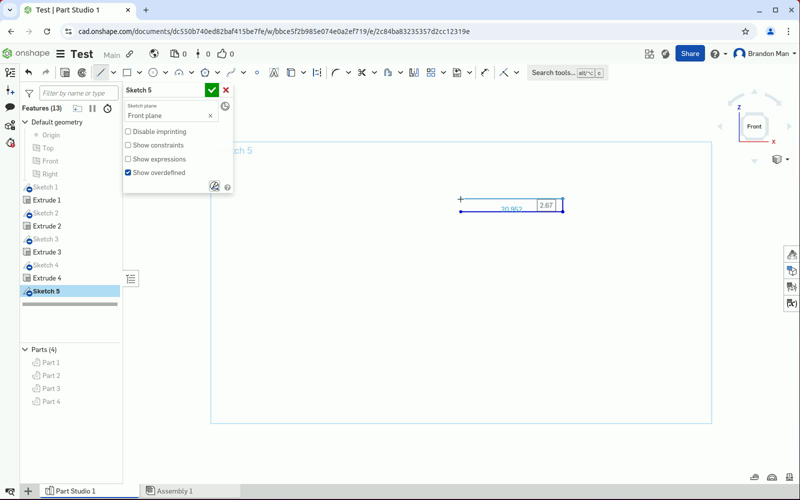
key_up(shift)
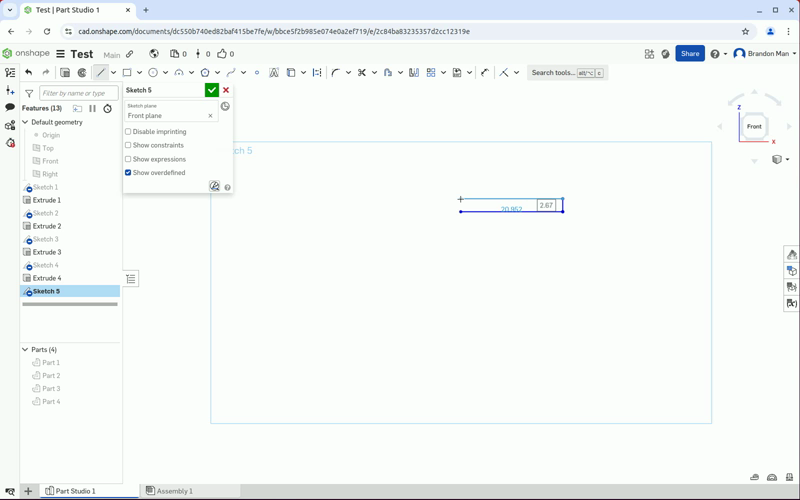
mouse_move(490, 198)
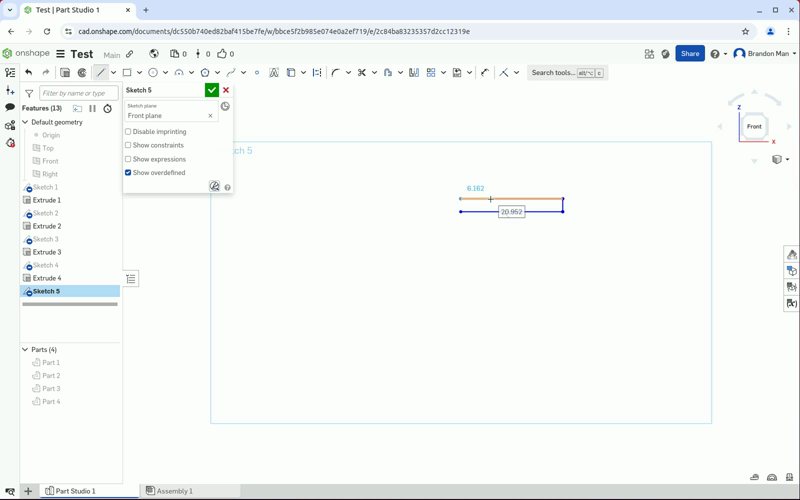
key_down(shift)
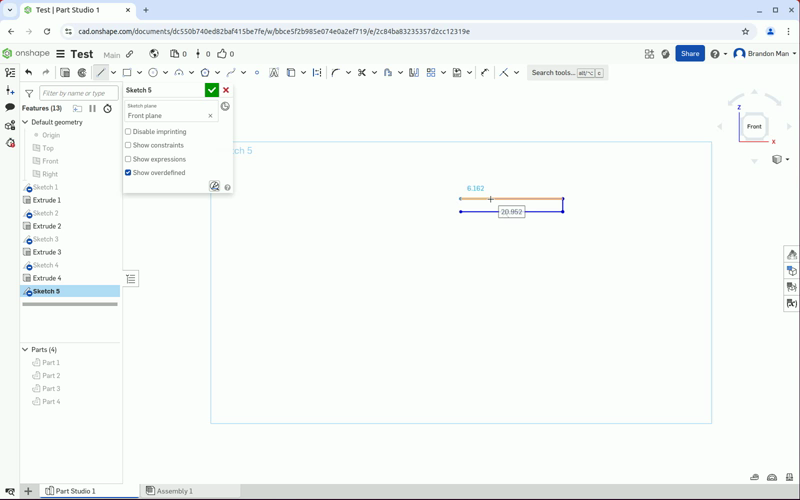
mouse_move(460, 211)
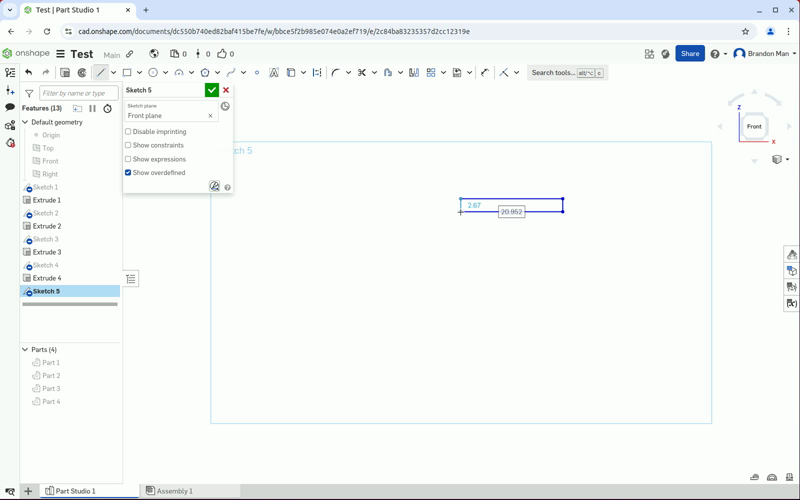
key_up(shift)
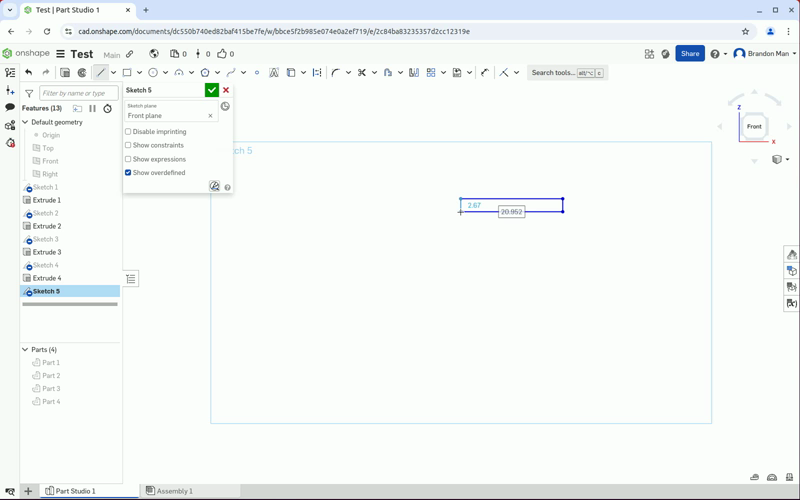
click(460, 211)
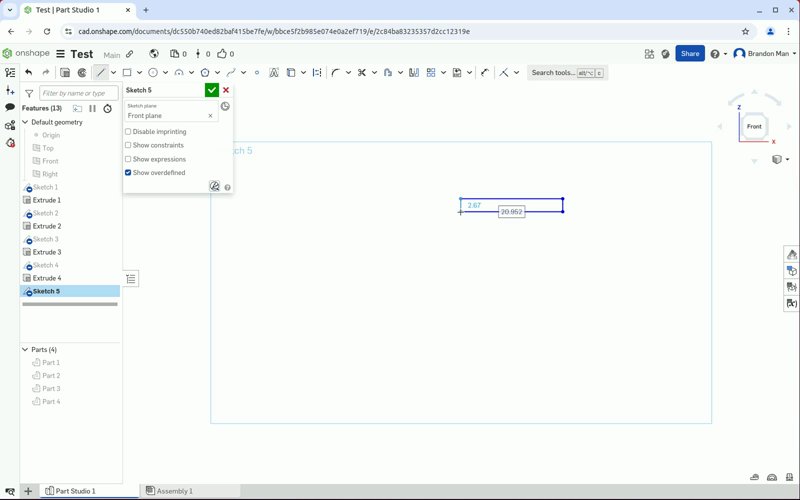
key(esc)
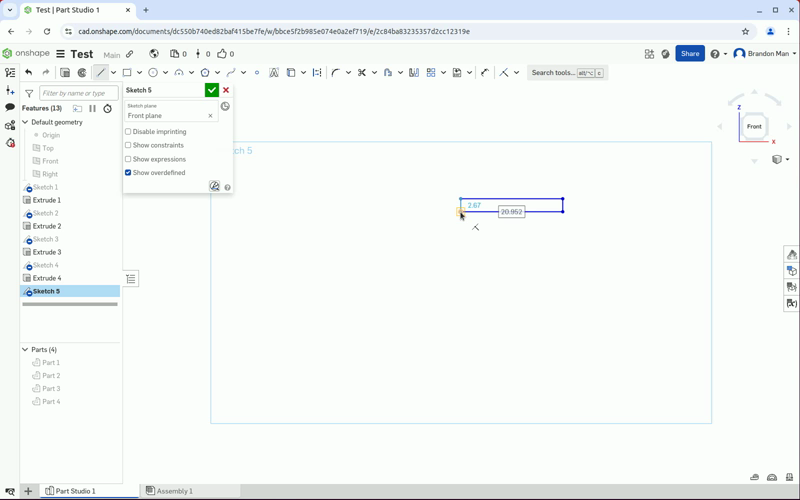
mouse_move(499, 203)
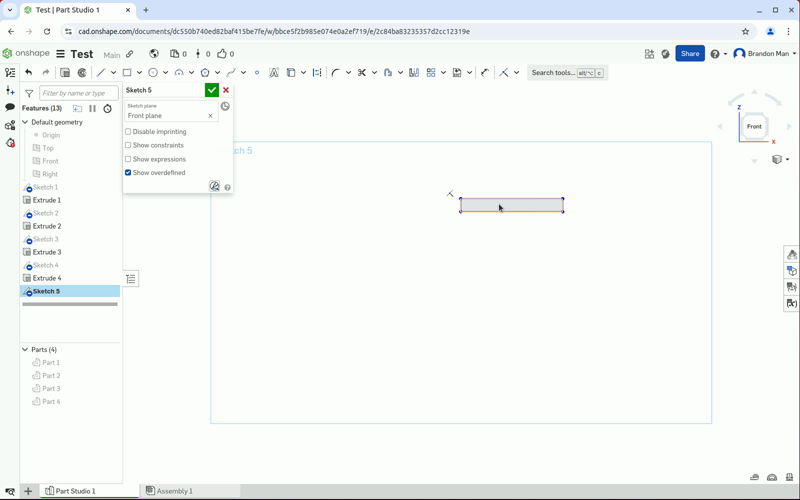
scroll(6)
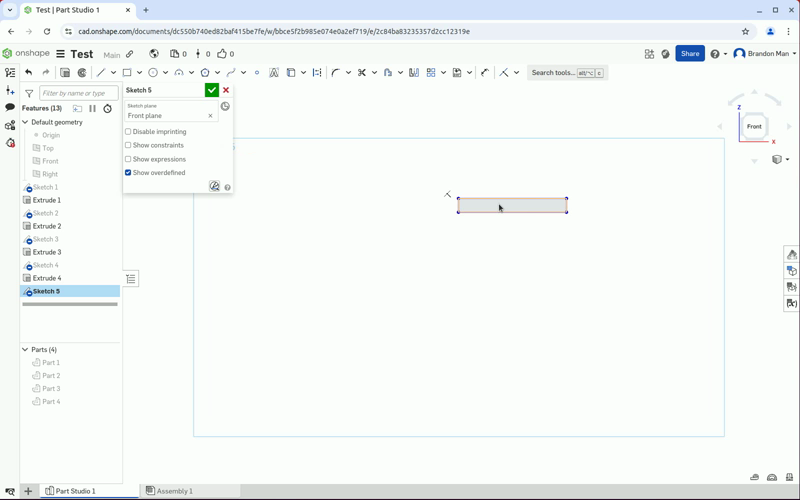
scroll(6)
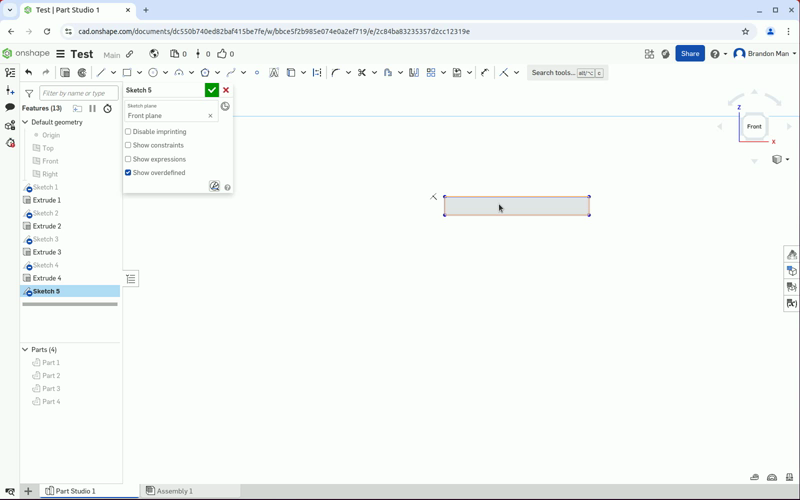
scroll(6)
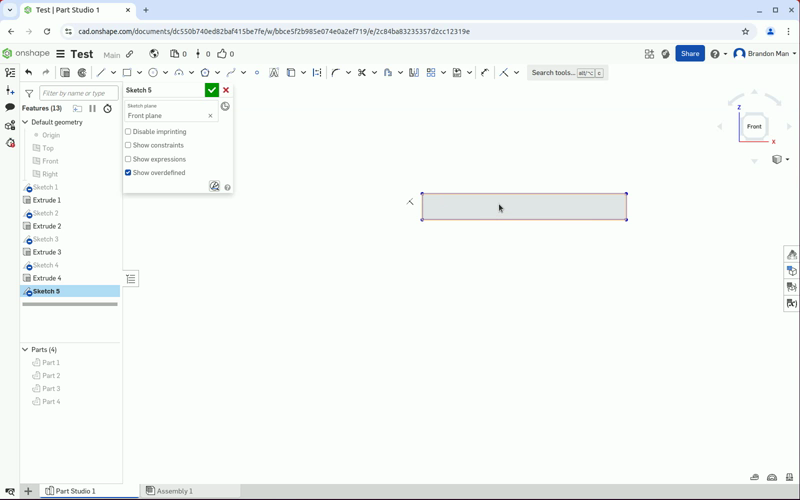
scroll(6)
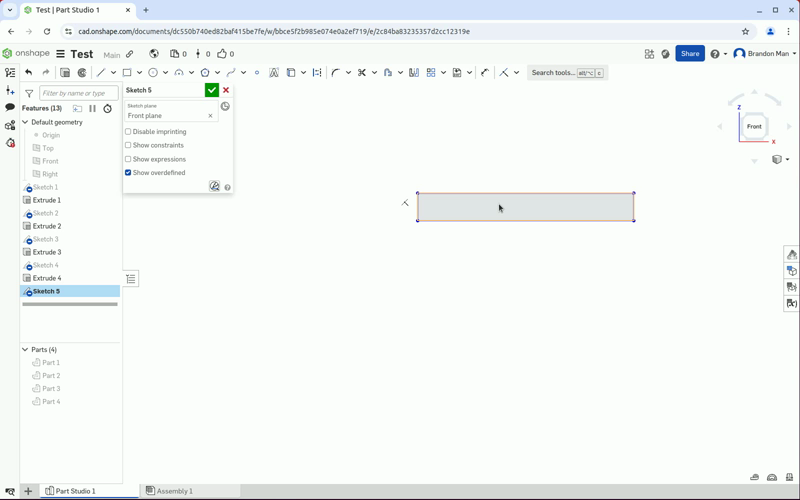
scroll(6)
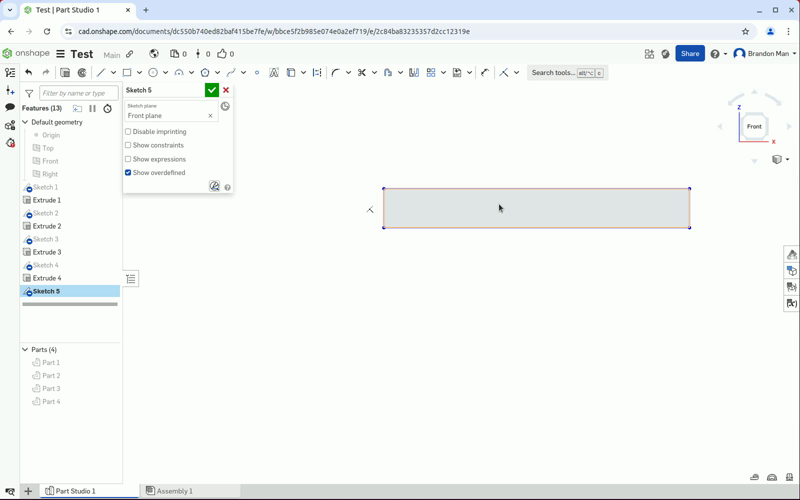
scroll(6)
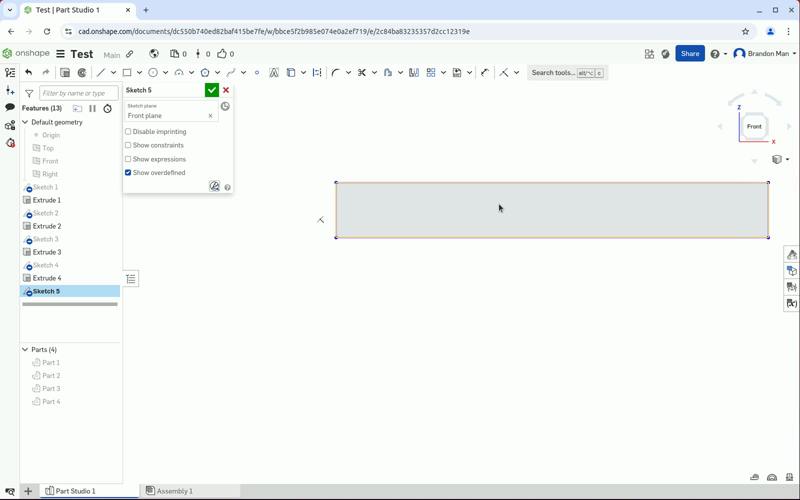
scroll(6)
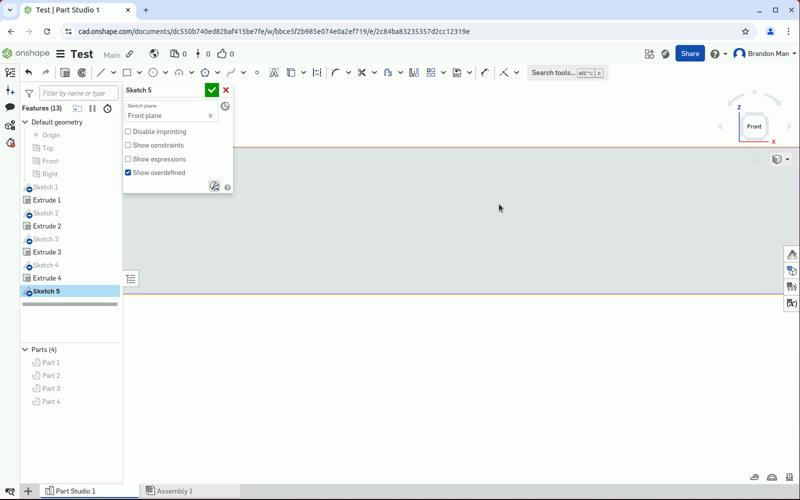
click(499, 203)
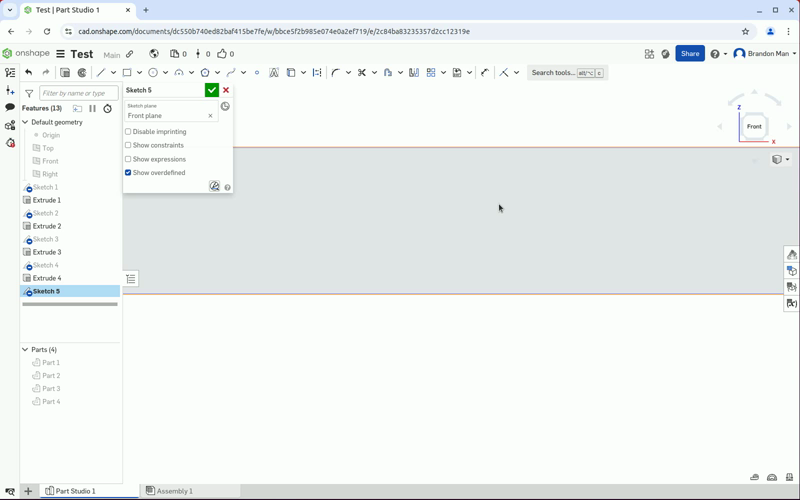
scroll(-6)
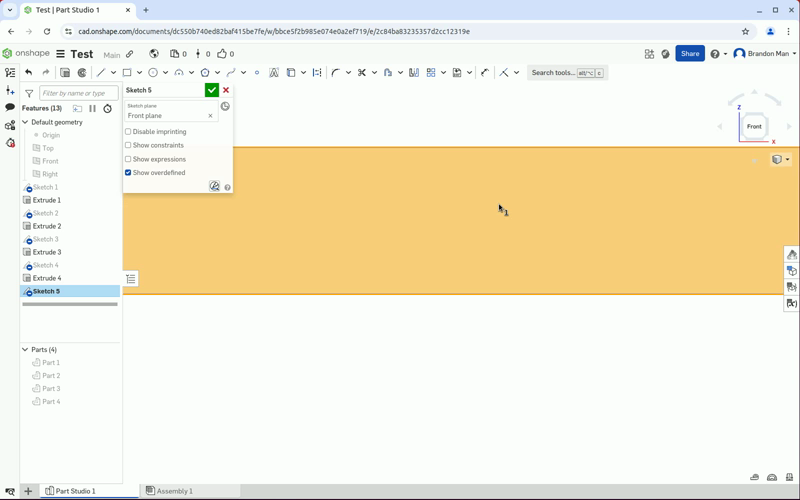
scroll(-6)
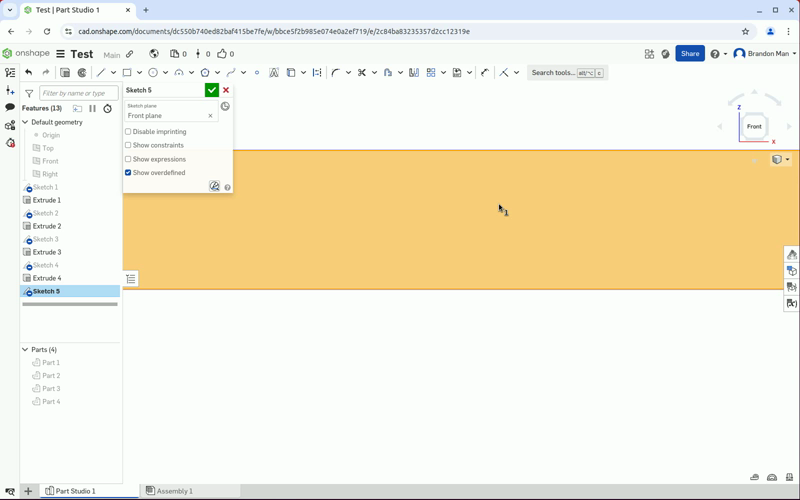
scroll(-6)
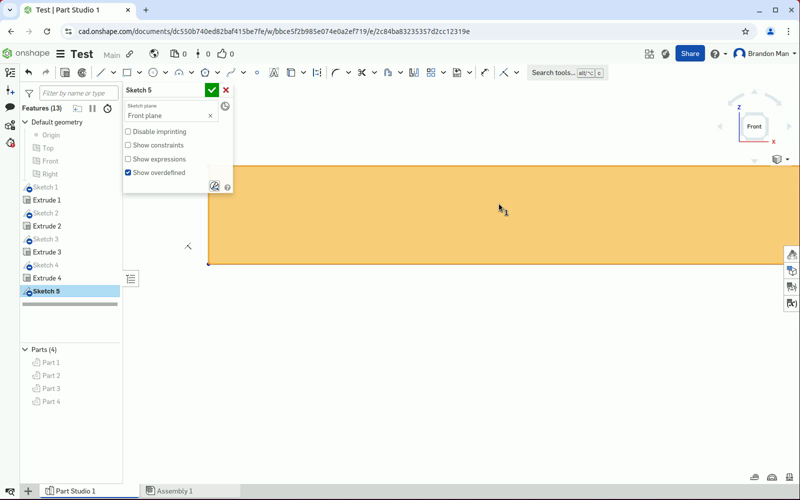
scroll(-6)
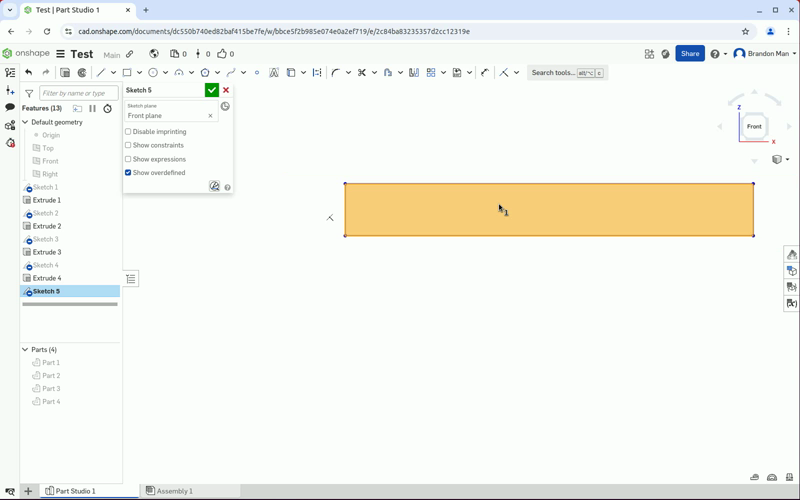
scroll(-6)
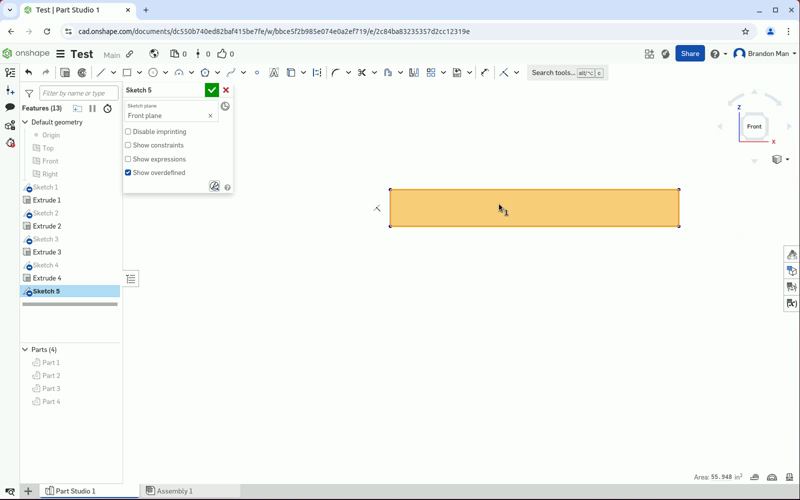
scroll(-6)
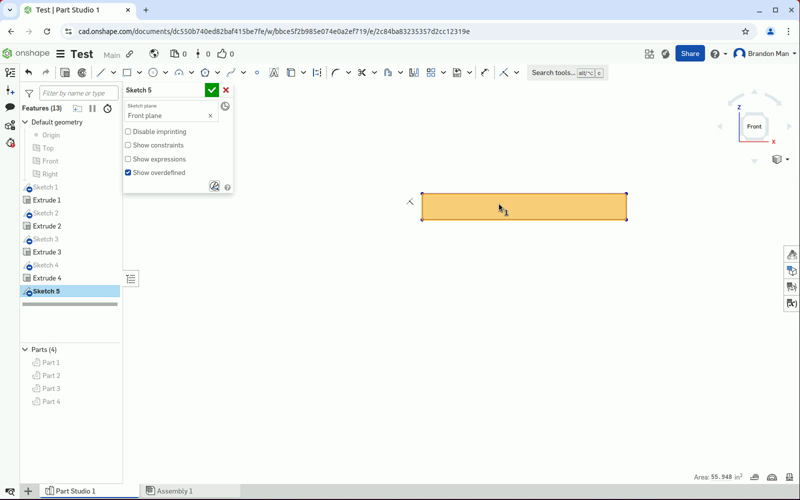
scroll(-6)
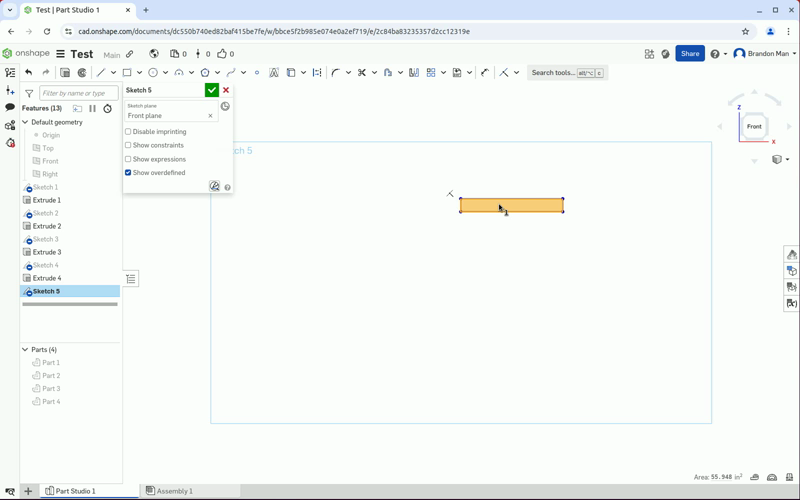
mouse_move(73, 352)
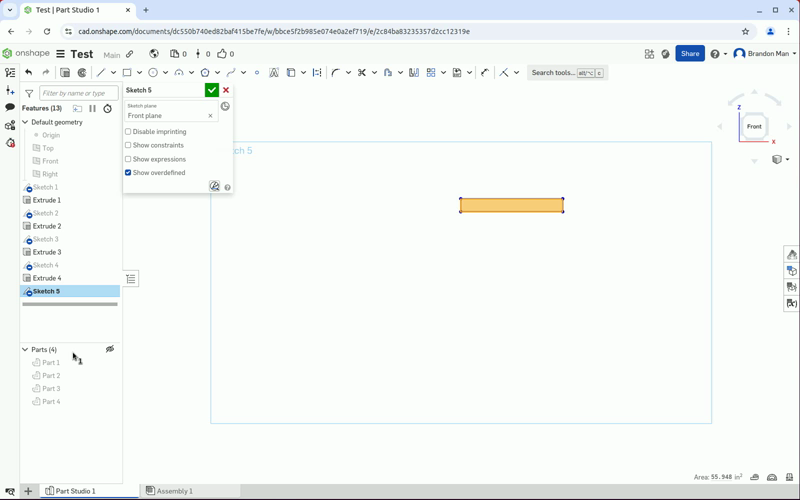
key(shift+y)
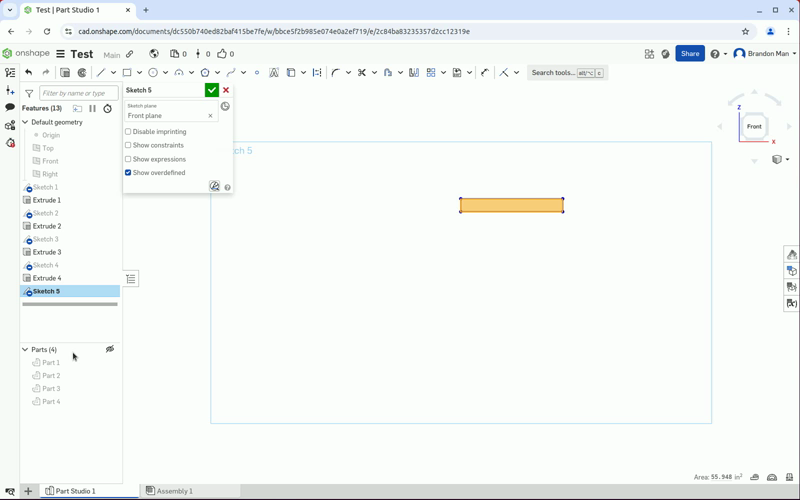
key(shift+e)
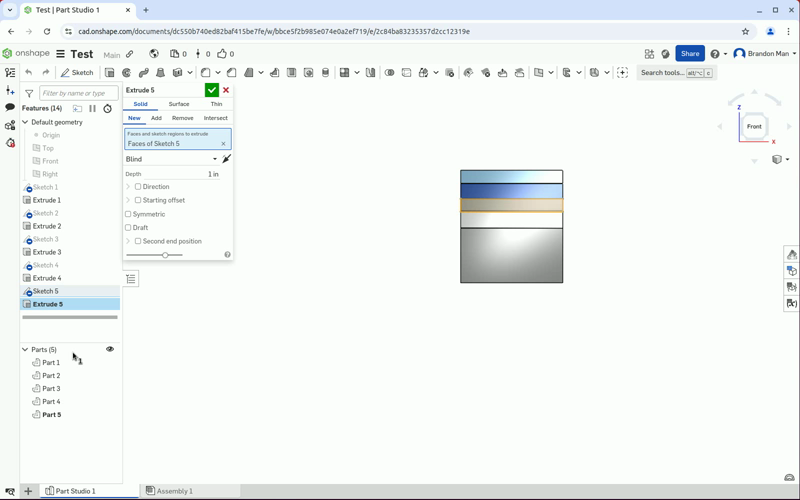
mouse_move(143, 106)
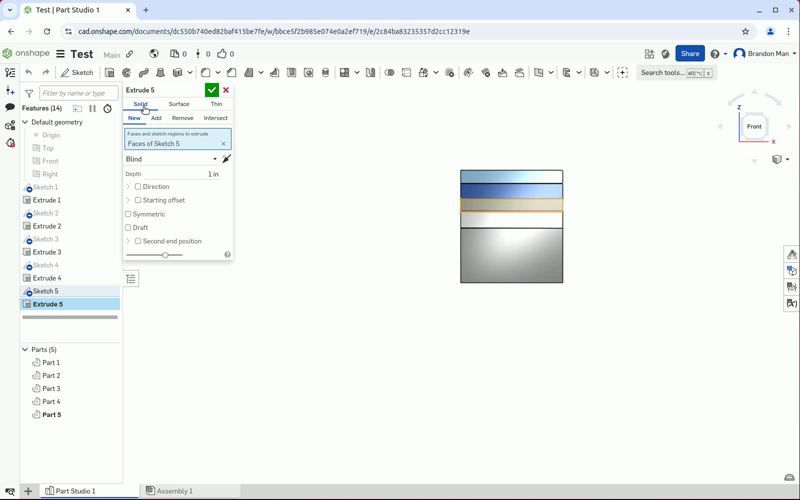
click(143, 106)
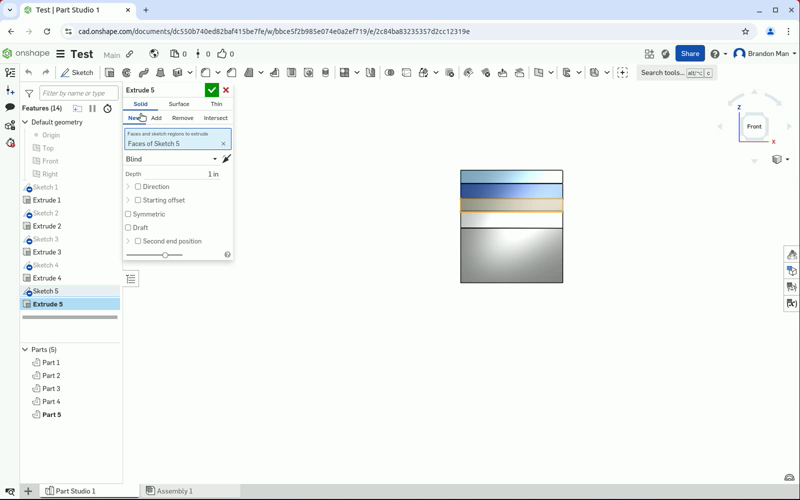
mouse_move(137, 120)
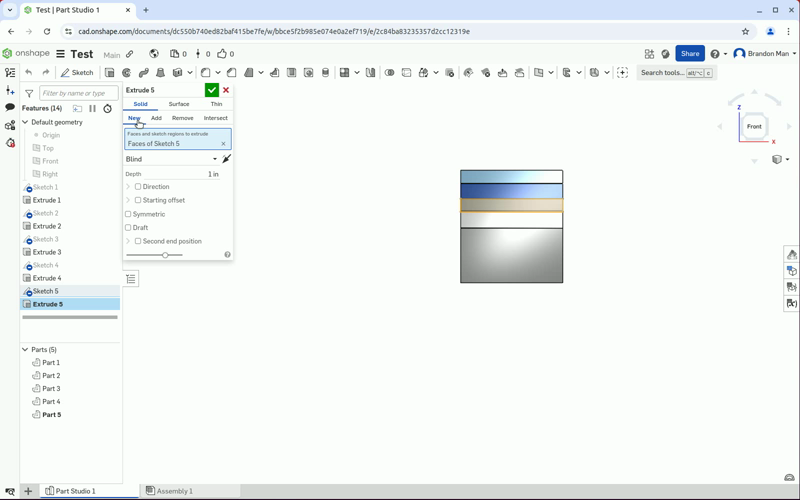
click(137, 120)
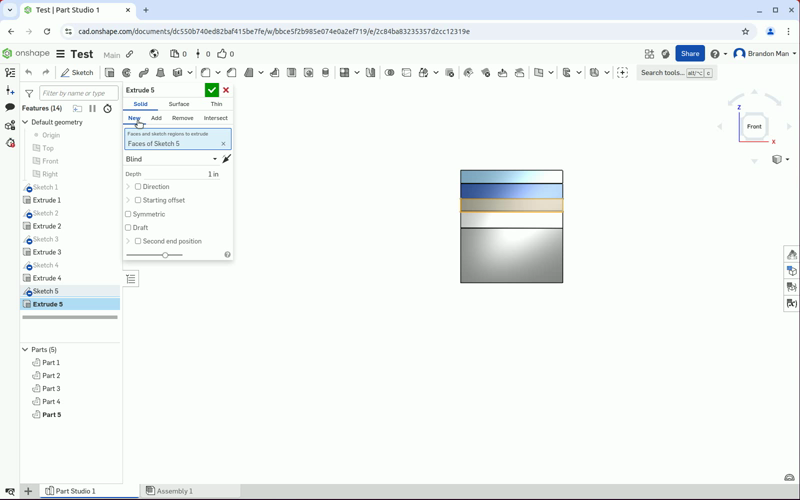
key(tab, 4)
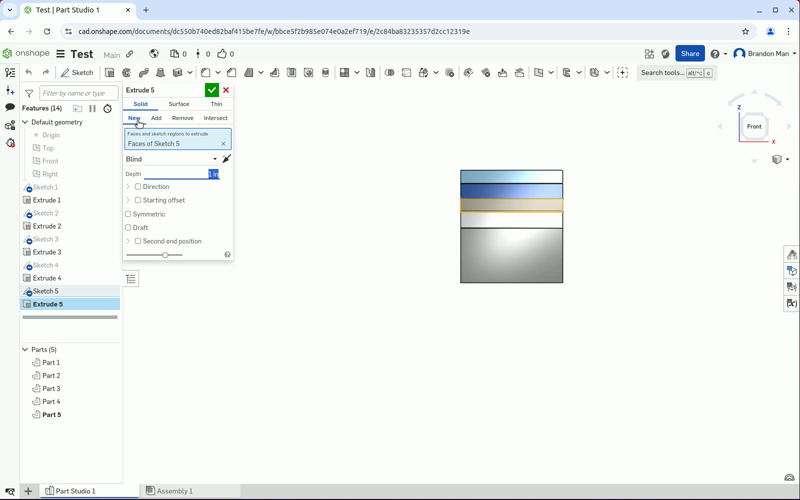
text(8.666)
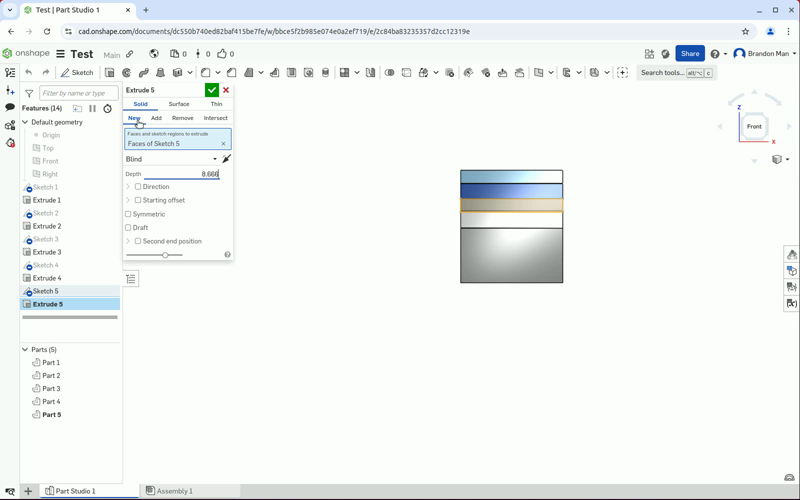
key(enter)
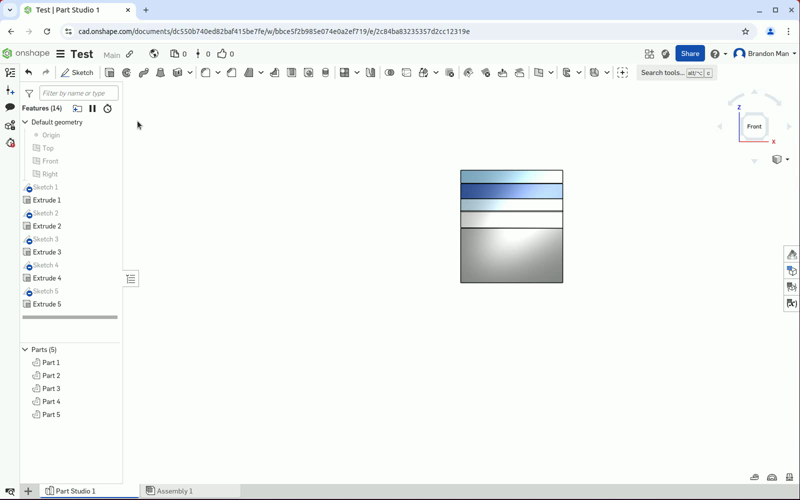
key(shift+h)
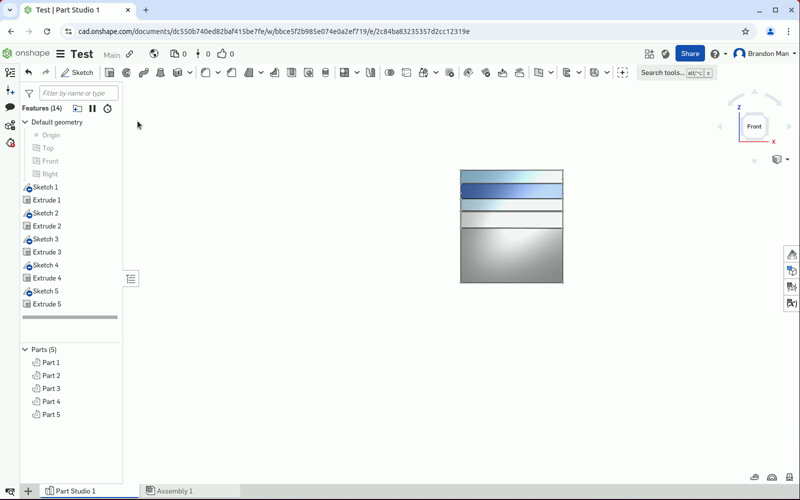
key(shift+h)
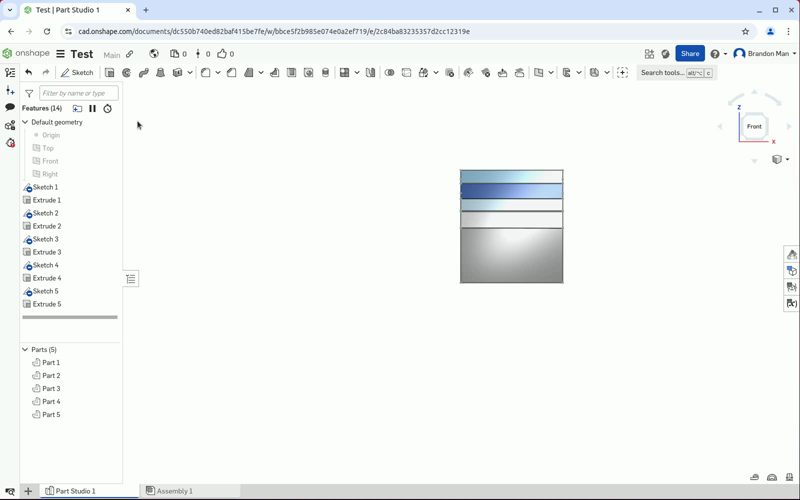
key(shift+7)
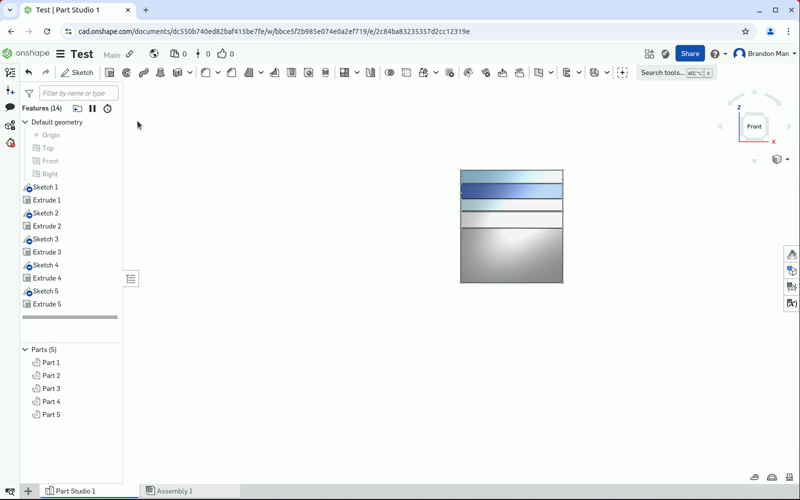
key(left, 2)
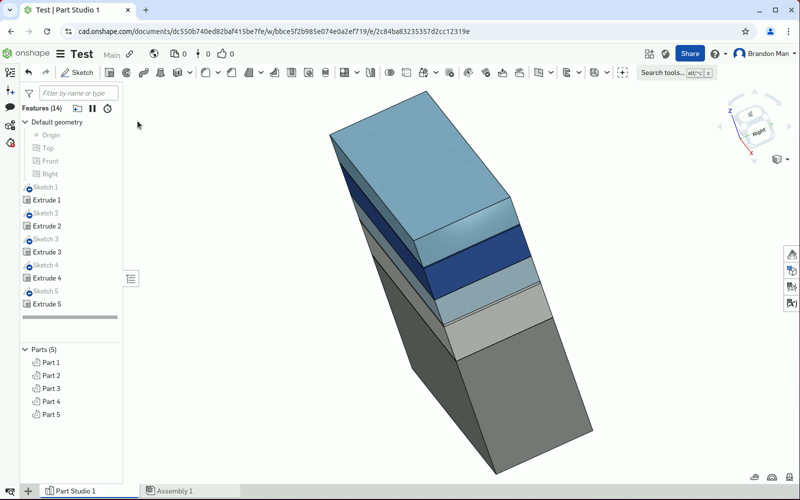
key(down, 2)
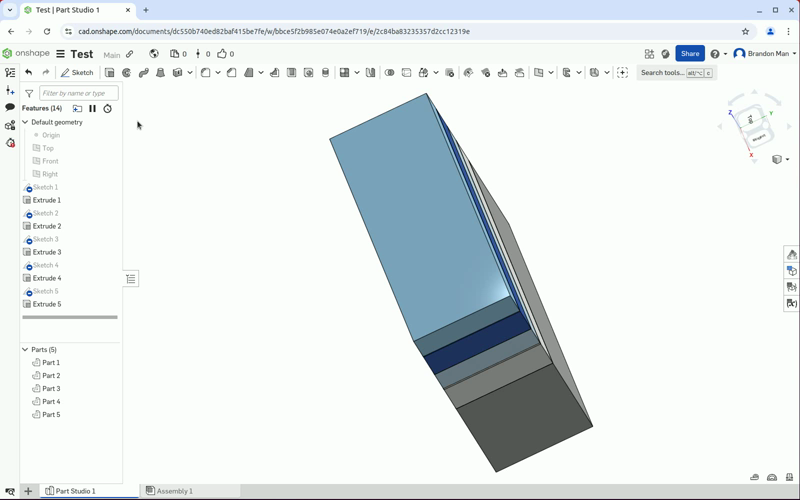
key(up, 2)
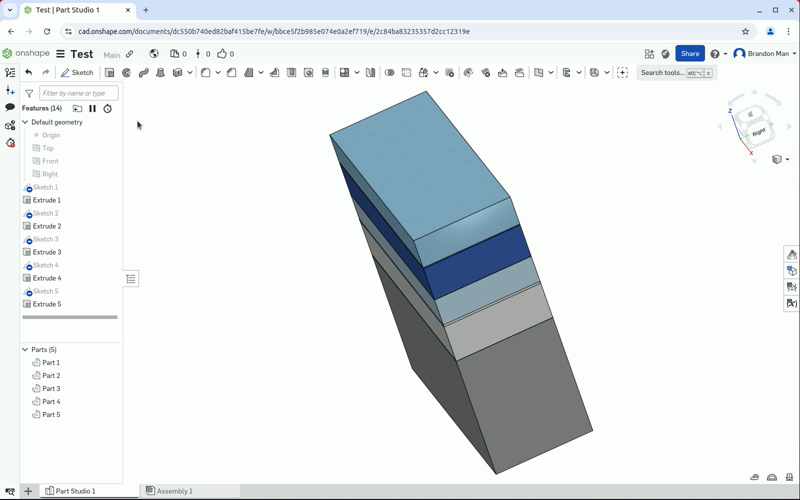
key(right, 2)
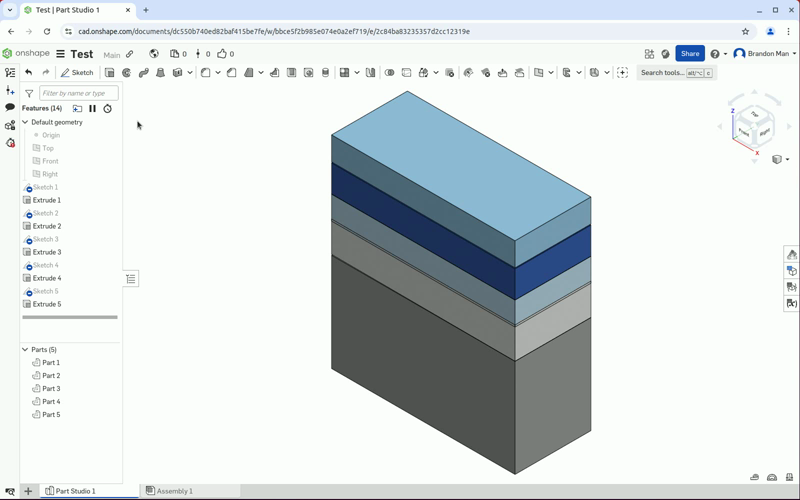
mouse_move(73, 189)
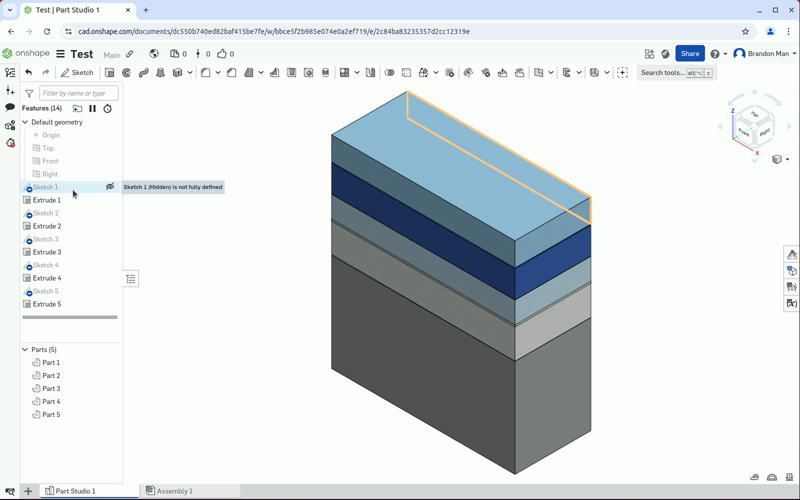
click(73, 189)